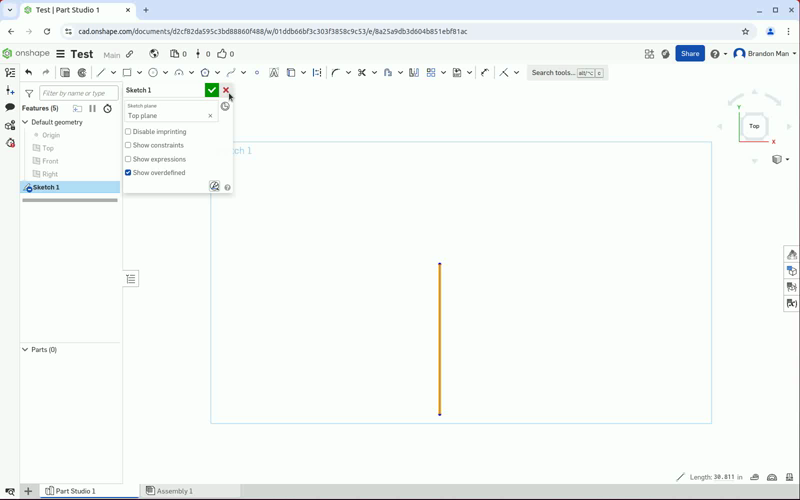
key(shift+h)
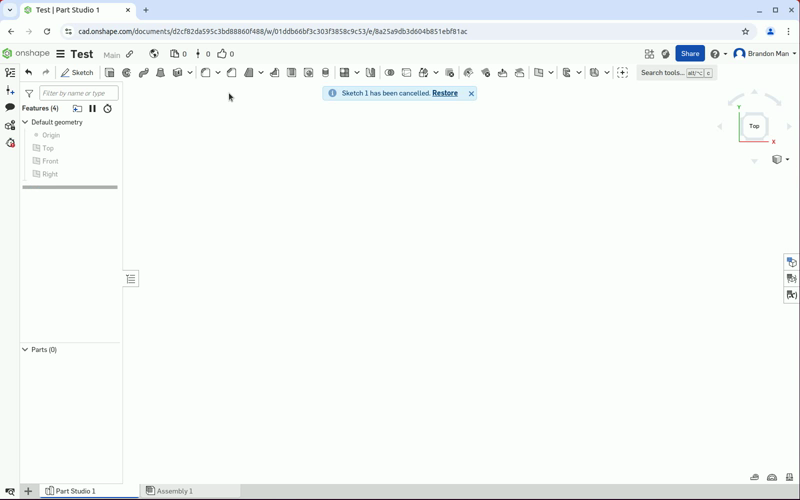
mouse_move(73, 352)
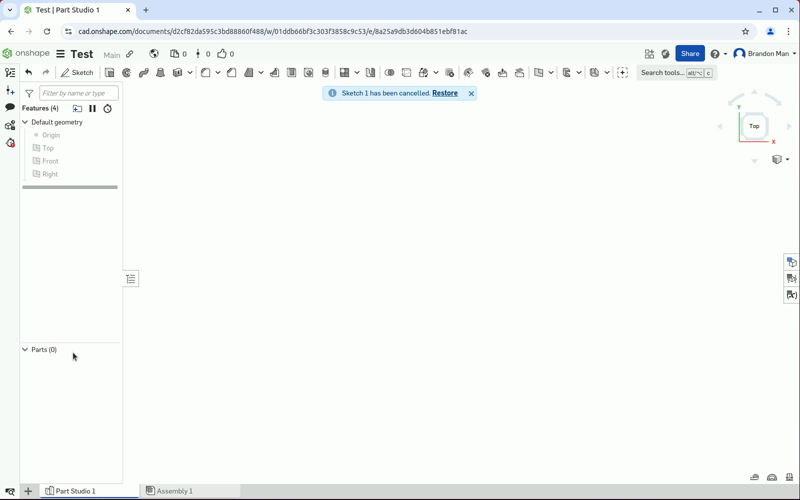
key(y)
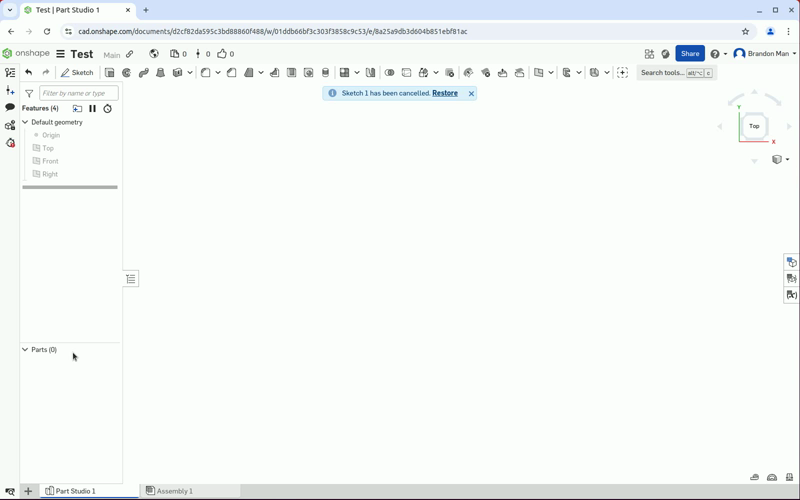
key(shift+p)
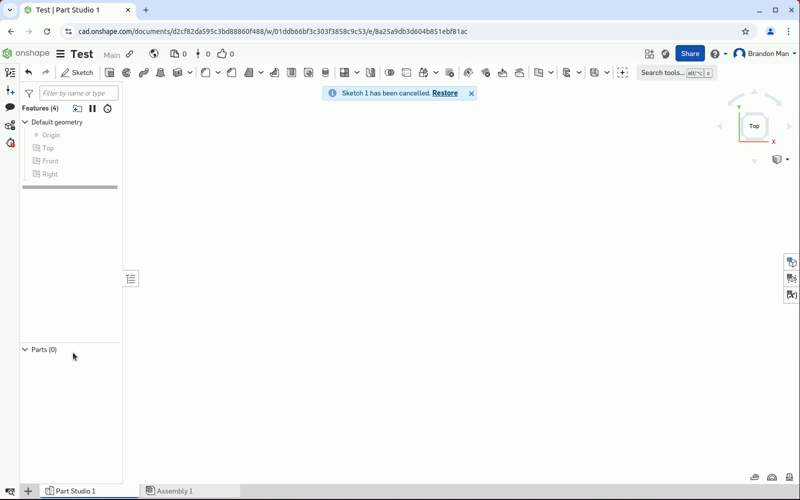
key(space)
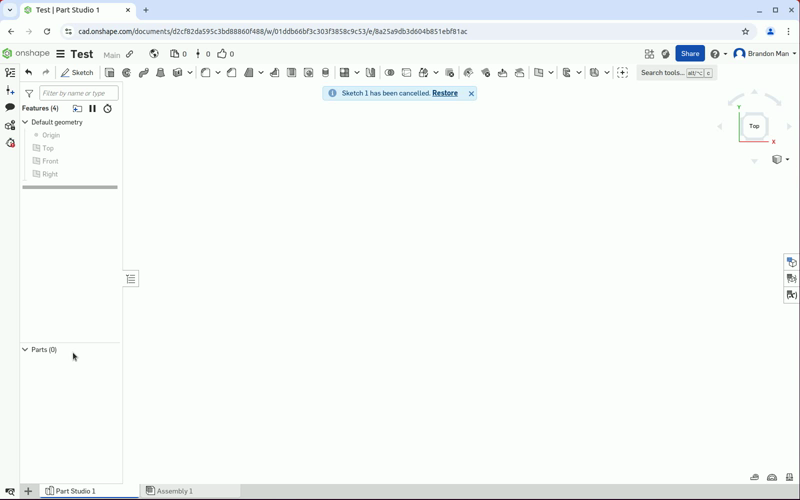
key_down(shift)
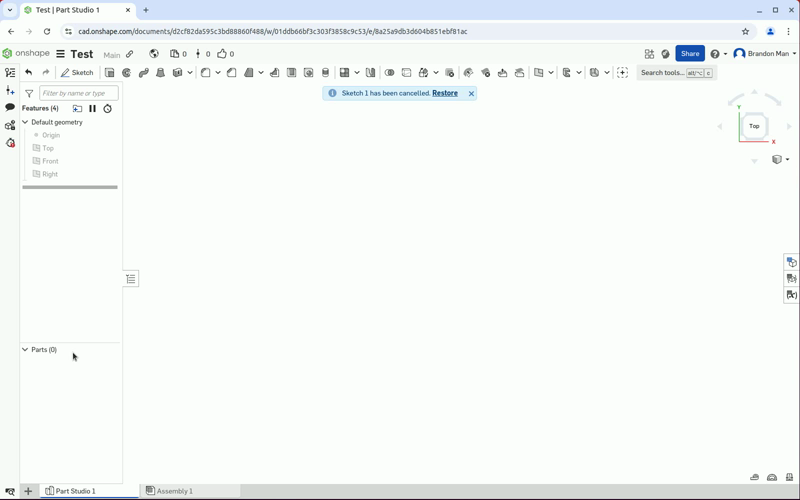
key(up)
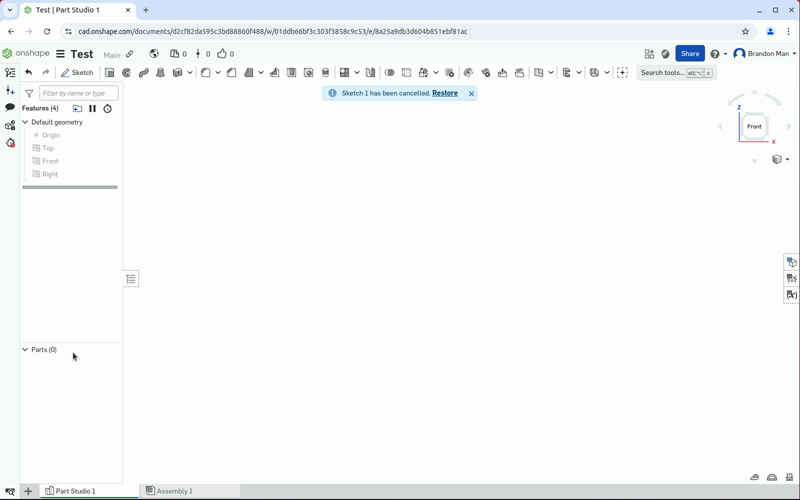
key_up(shift)
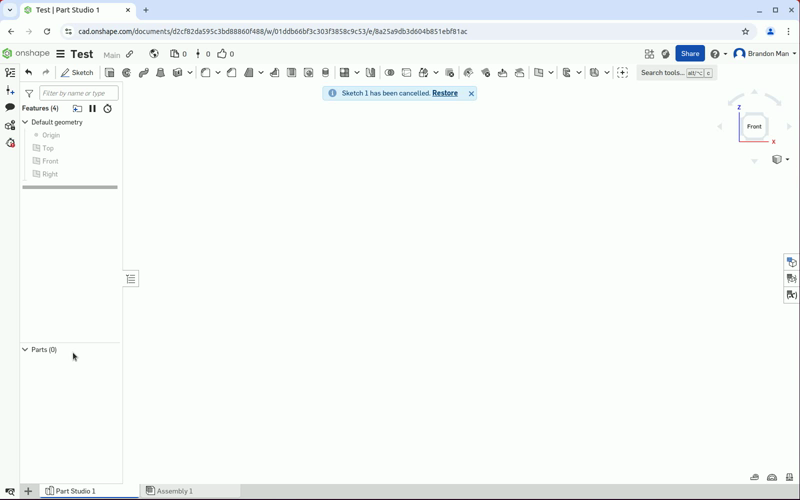
key(space)
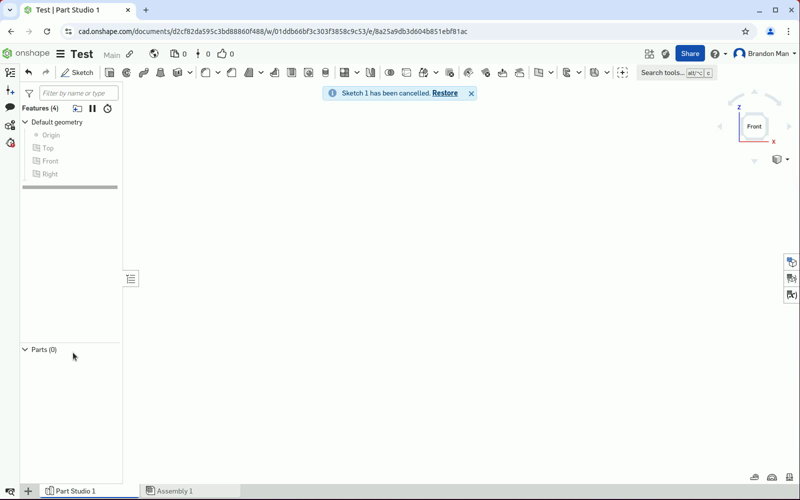
key_down(shift)
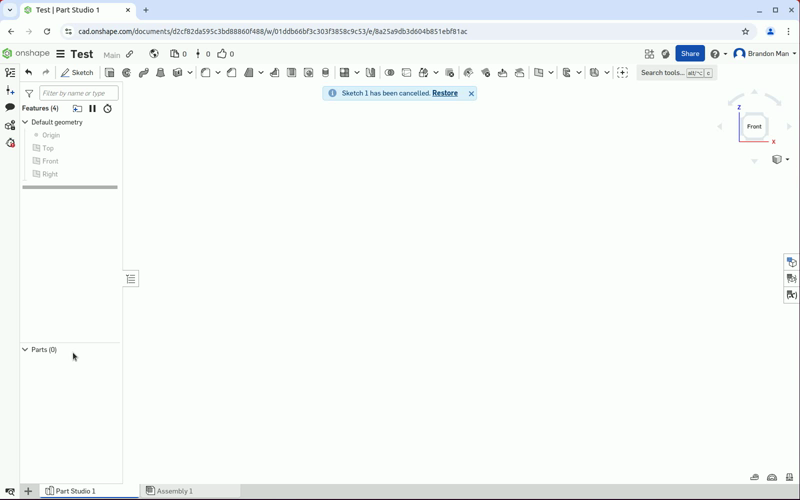
key(left)
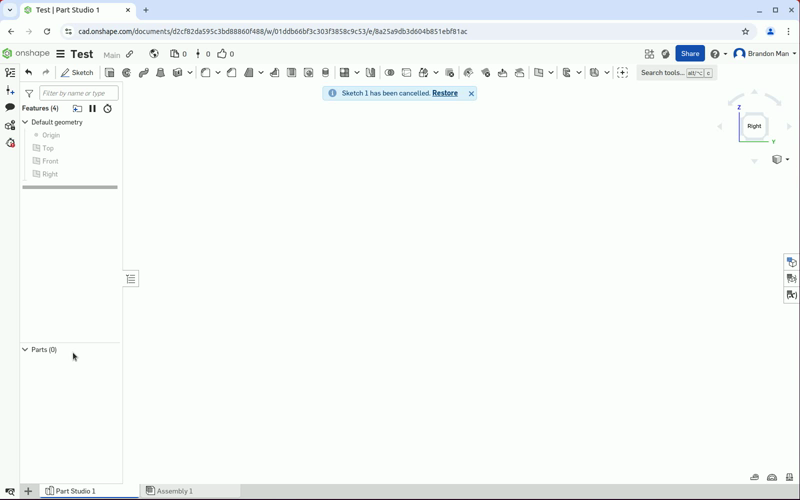
key_up(shift)
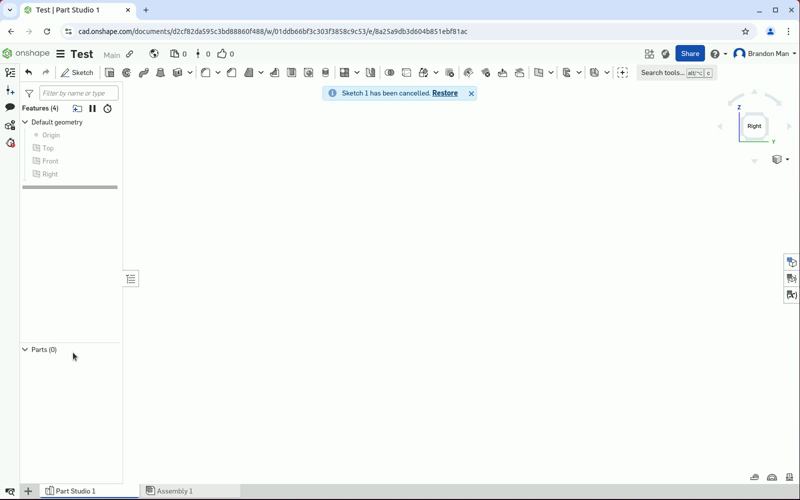
mouse_move(73, 352)
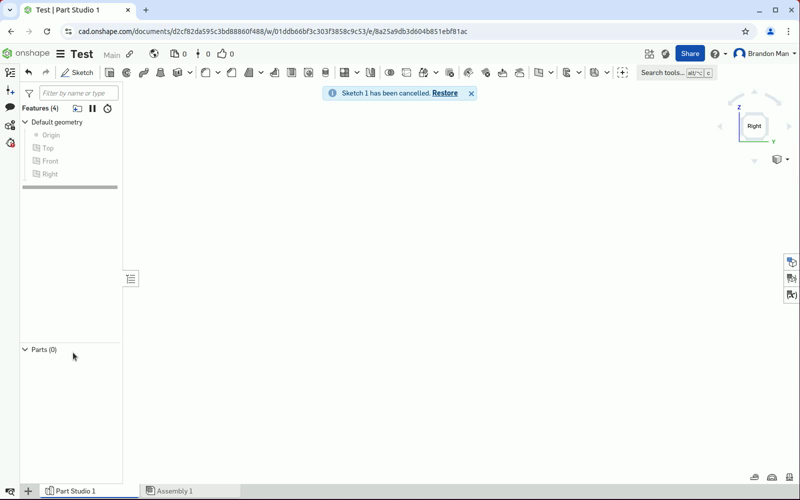
key(shift+y)
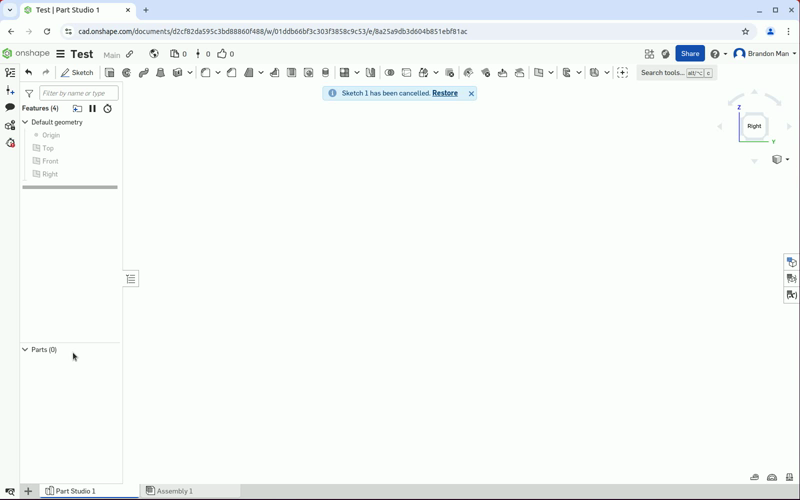
key(shift+s)
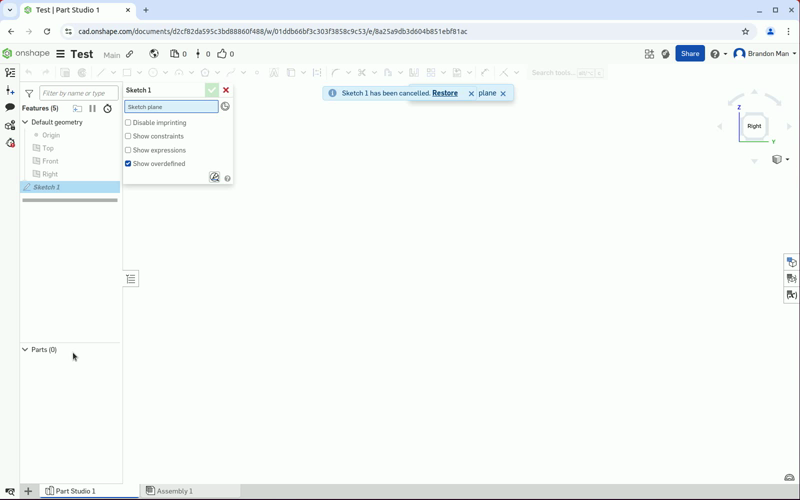
mouse_move(73, 176)
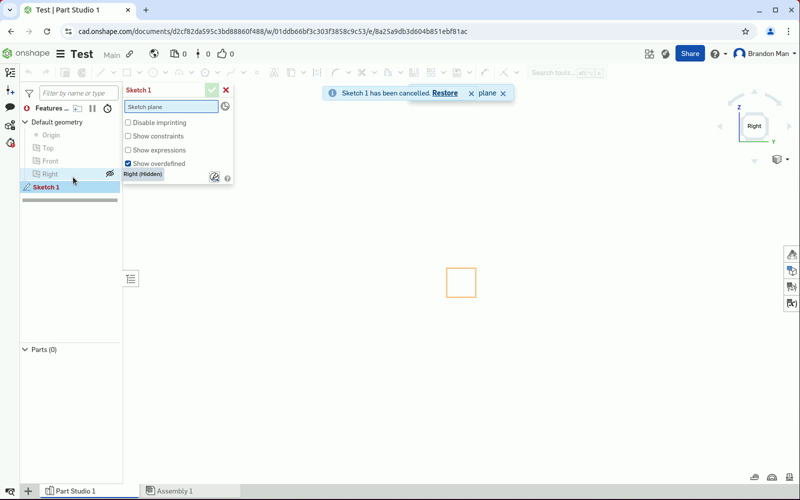
click(73, 176)
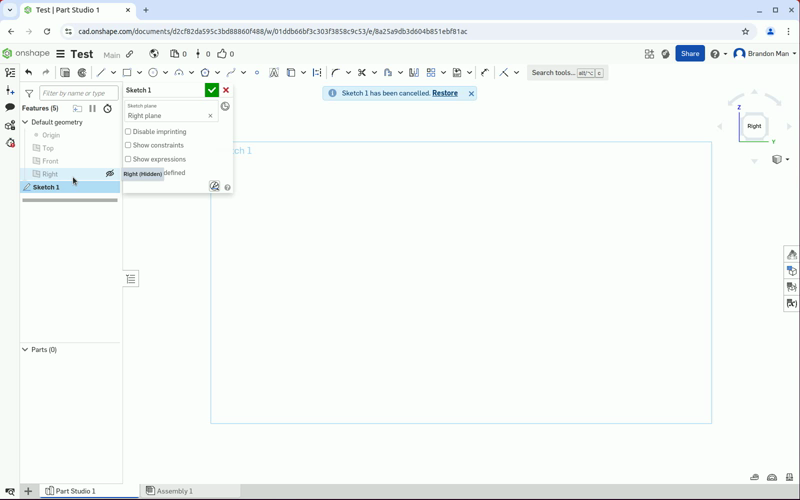
mouse_move(73, 352)
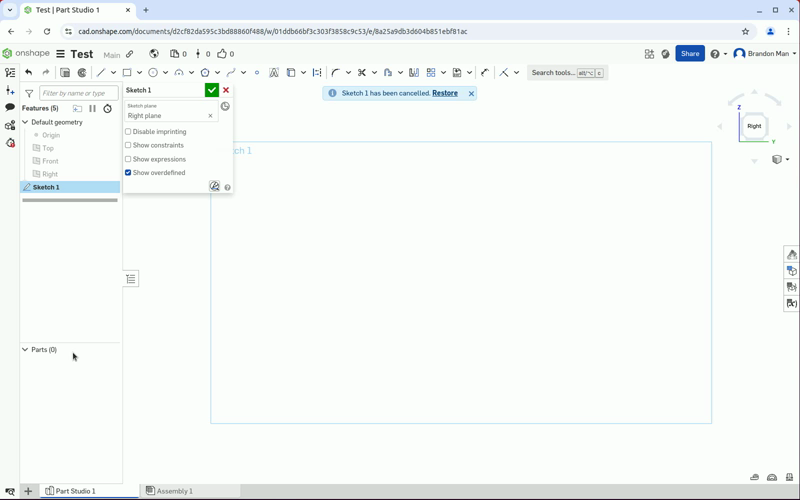
key(y)
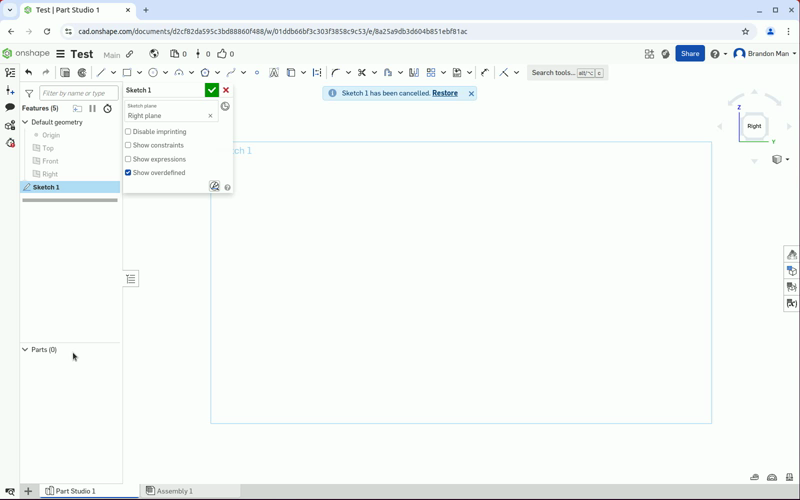
key(l)
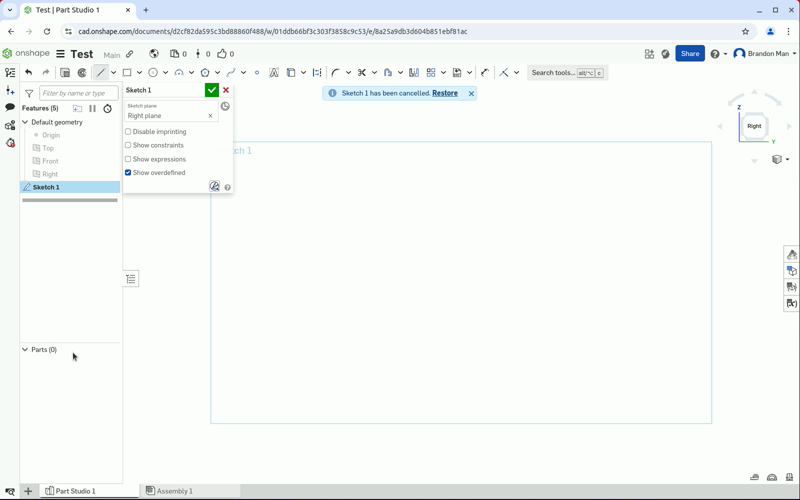
key_down(shift)
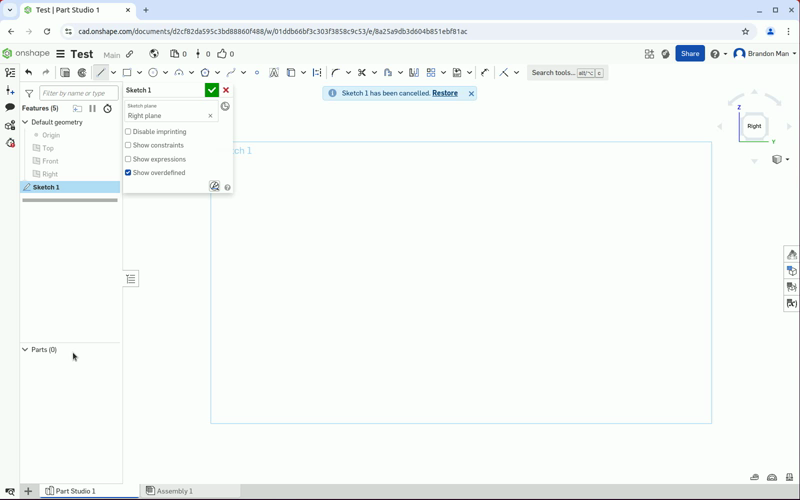
mouse_move(460, 282)
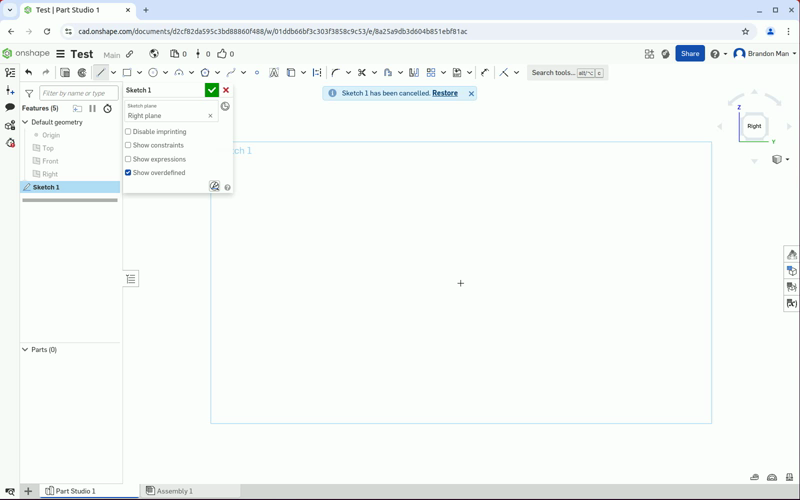
click(460, 282)
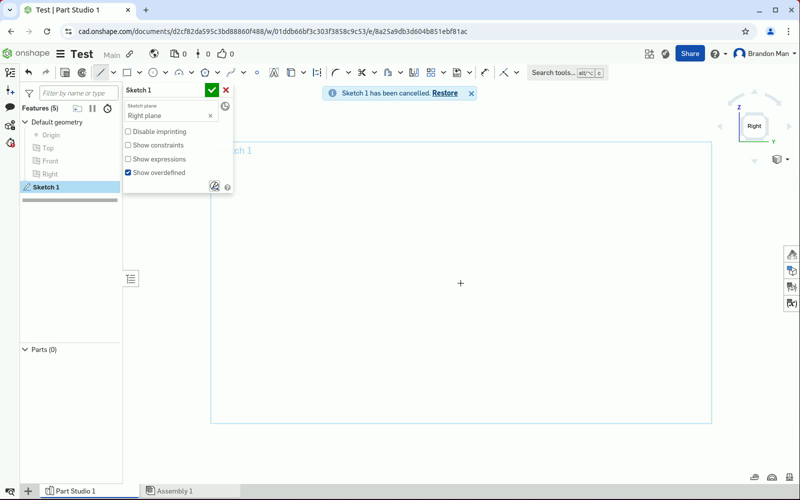
key_up(shift)
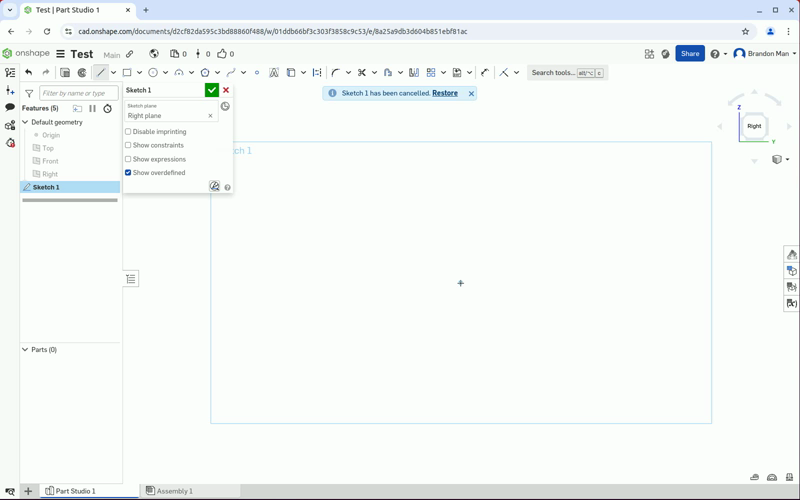
key_down(shift)
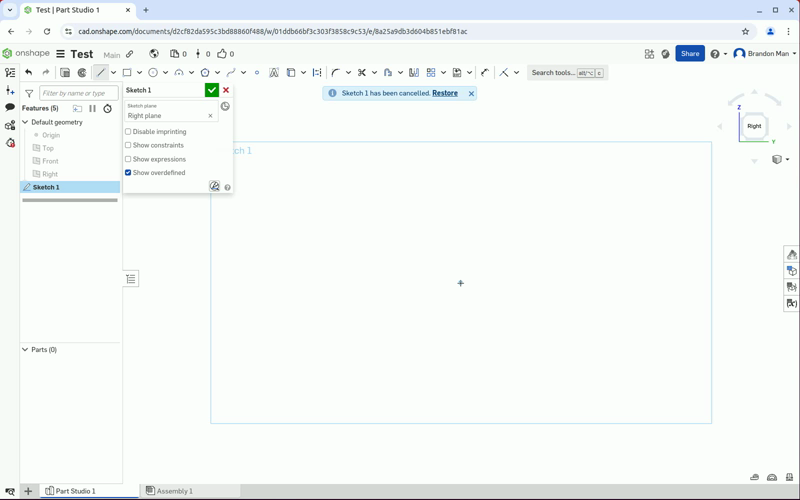
mouse_move(555, 282)
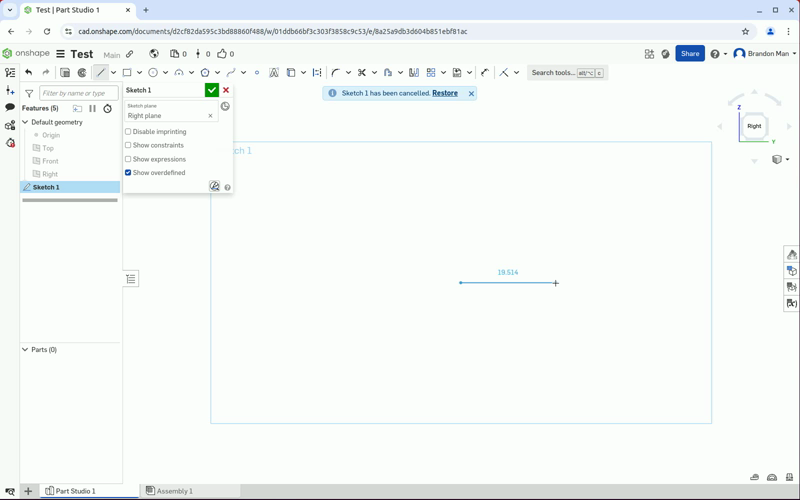
click(555, 282)
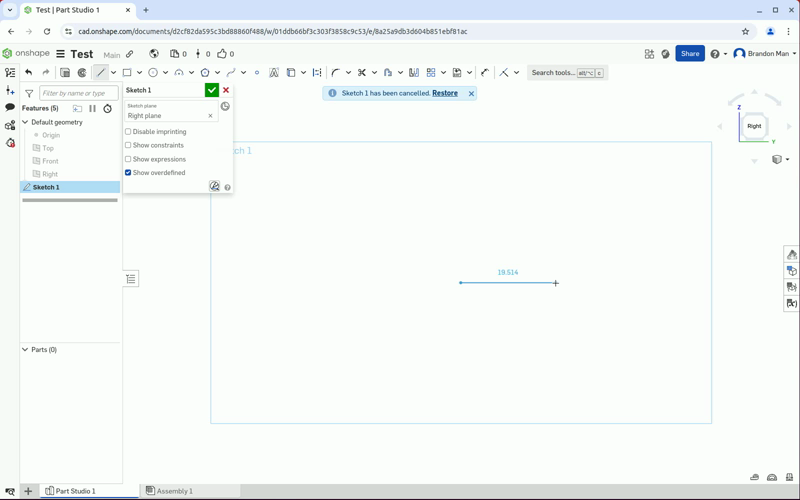
key_up(shift)
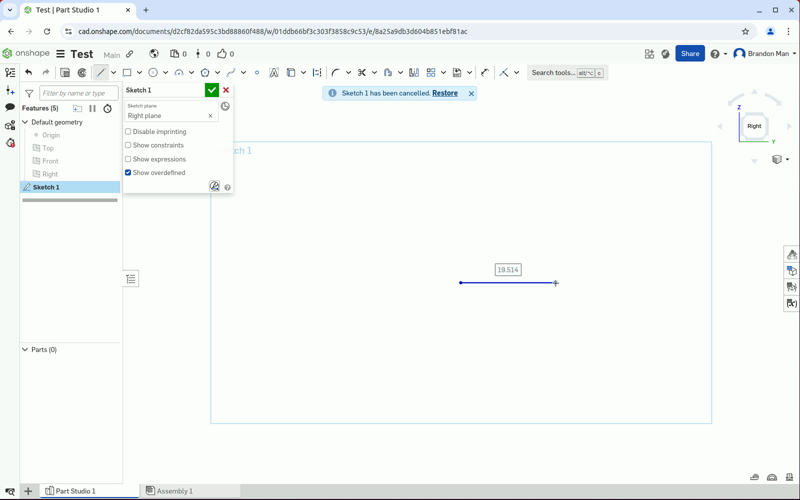
key(esc)
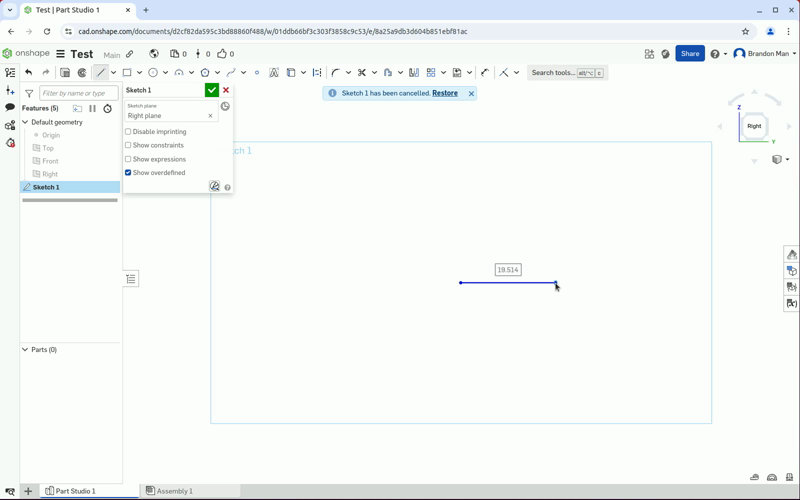
key(a)
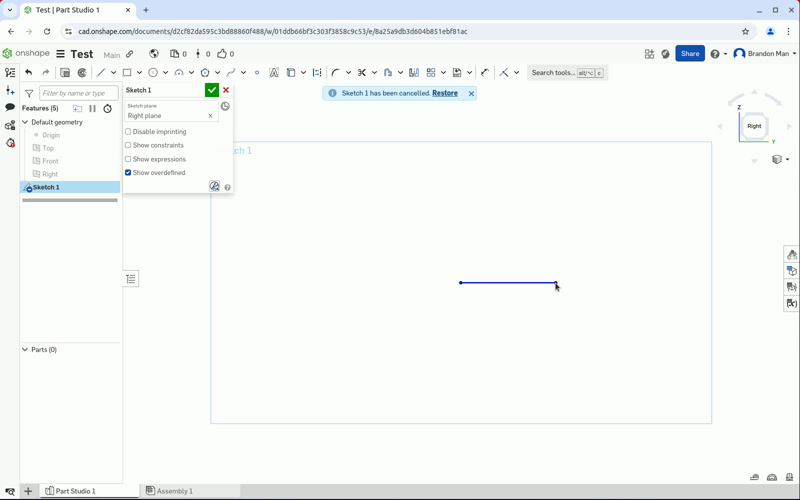
mouse_move(555, 282)
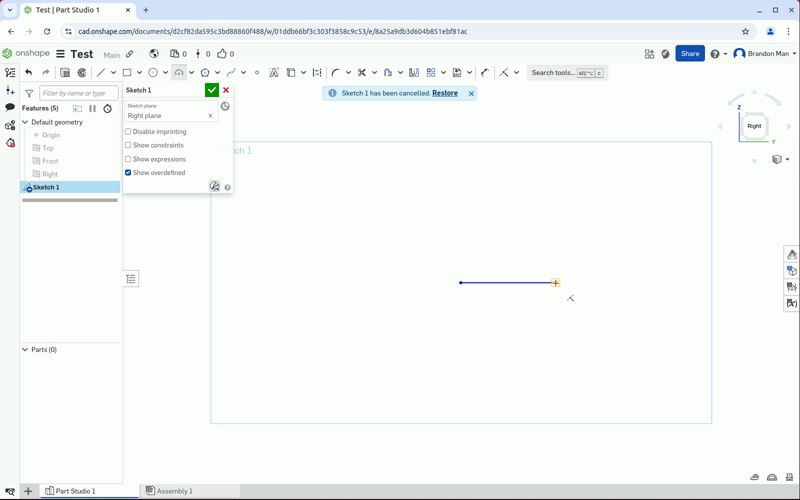
click(555, 282)
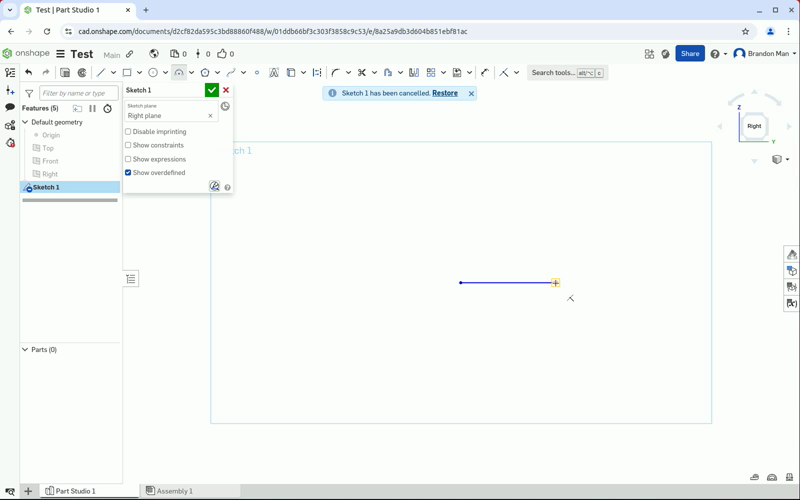
key_down(shift)
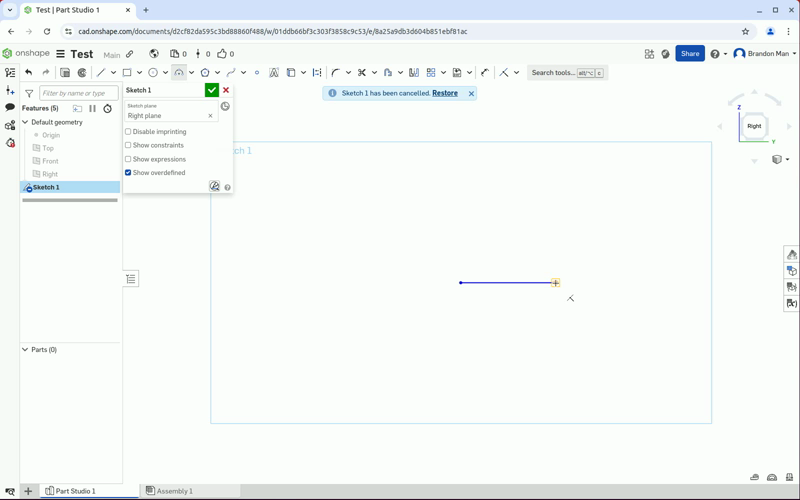
mouse_move(555, 284)
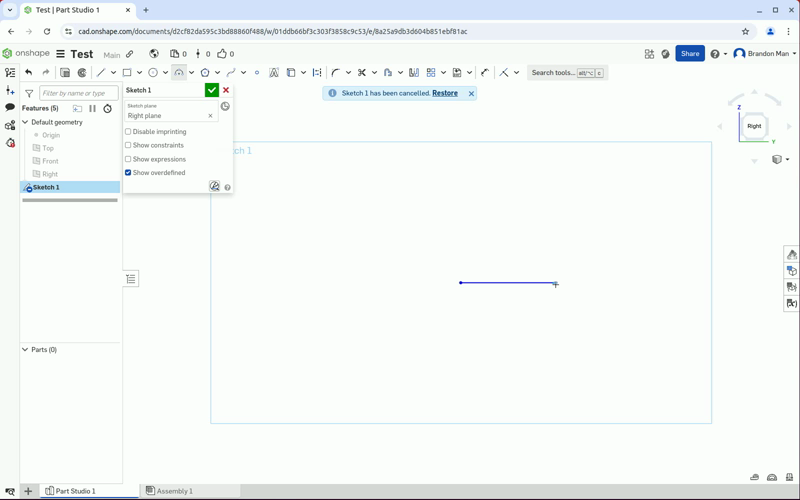
scroll(6)
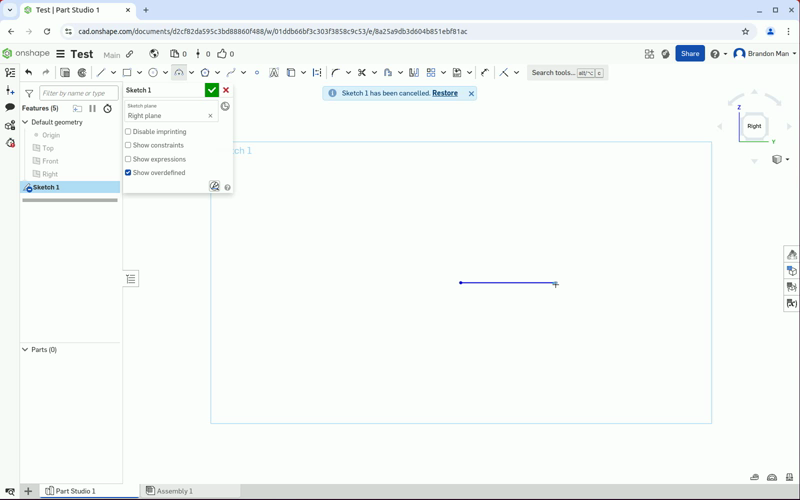
scroll(6)
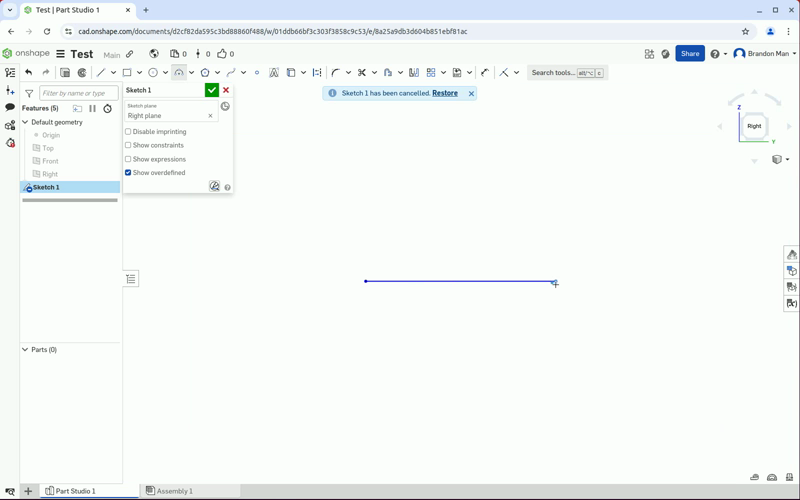
scroll(6)
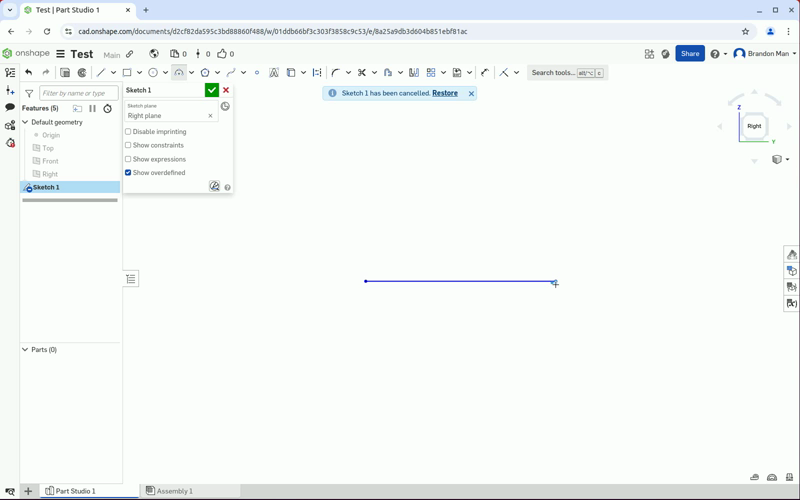
scroll(6)
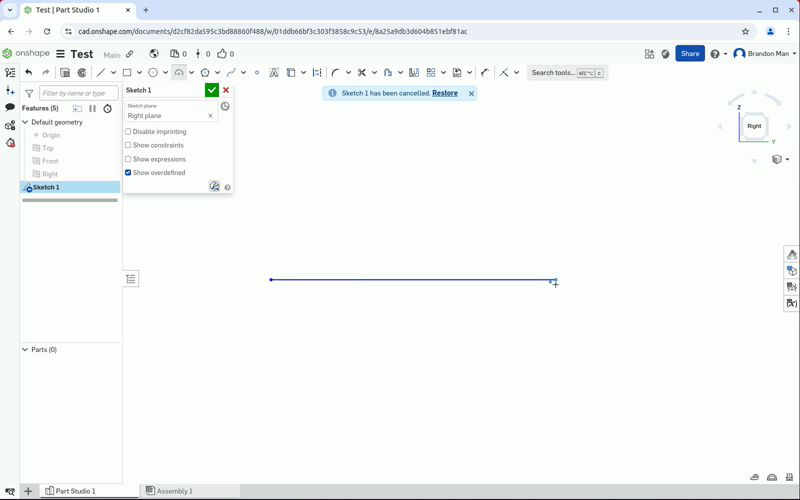
scroll(6)
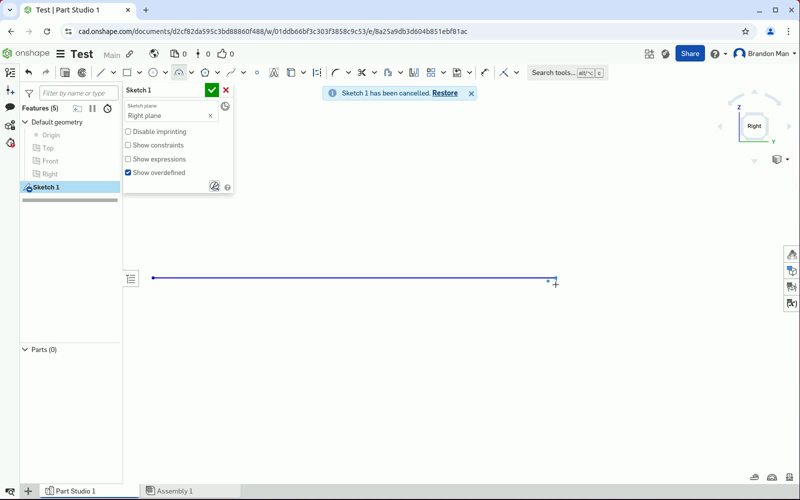
scroll(6)
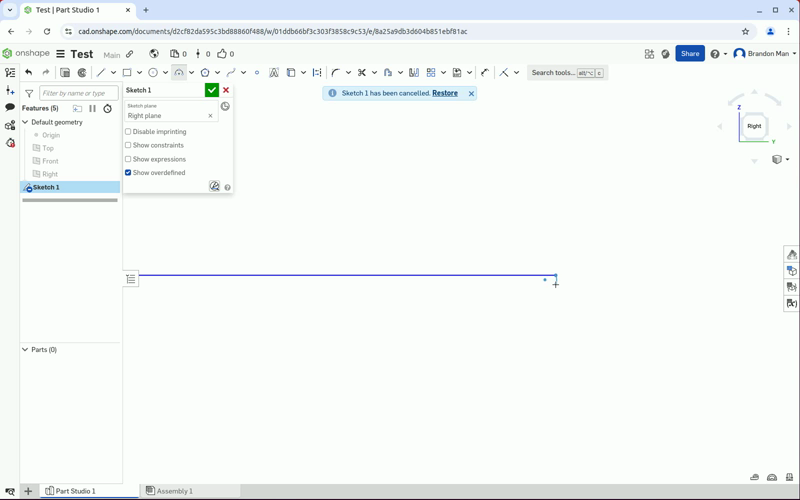
scroll(6)
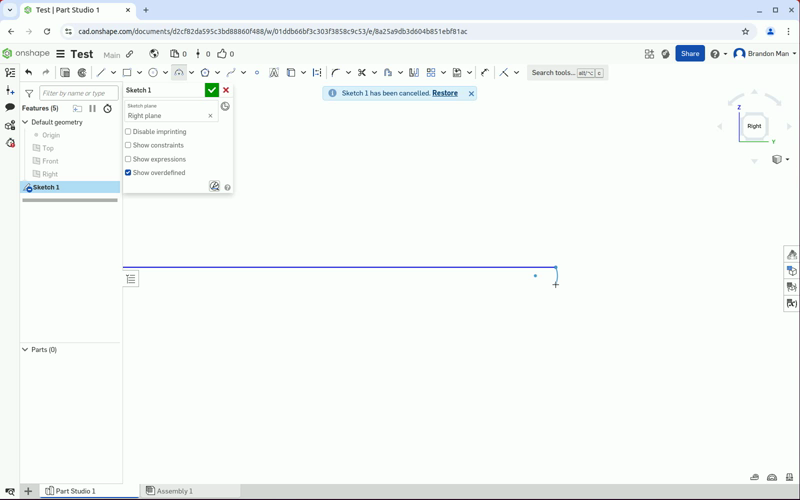
click(555, 284)
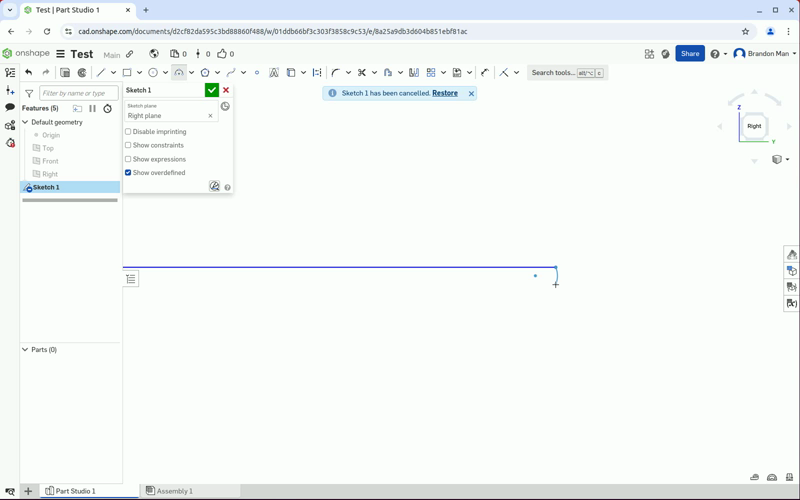
scroll(-6)
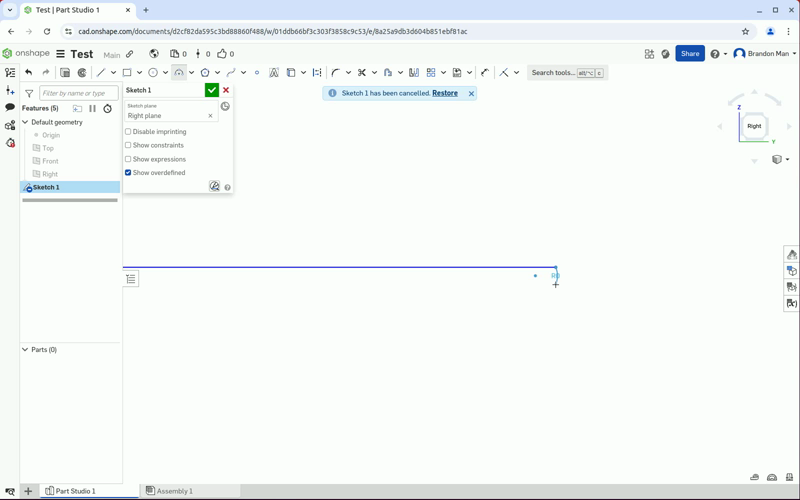
scroll(-6)
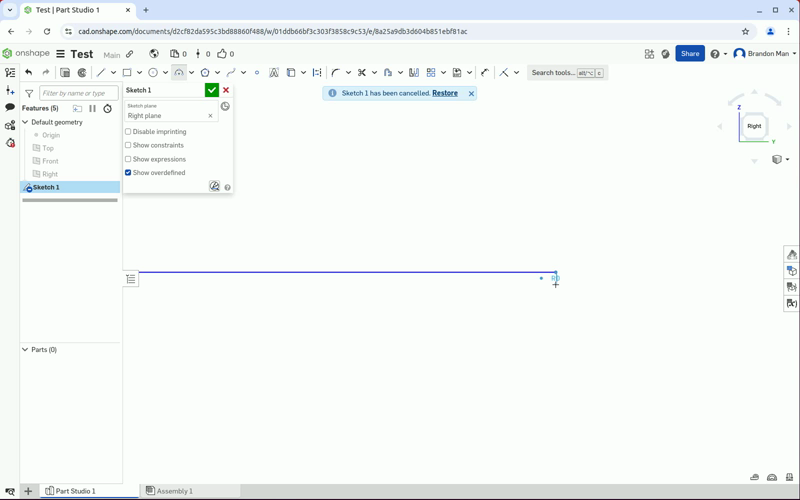
scroll(-6)
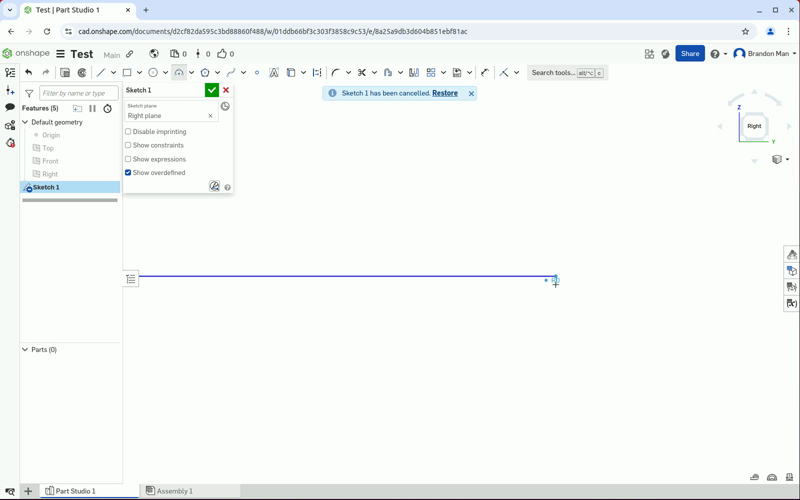
scroll(-6)
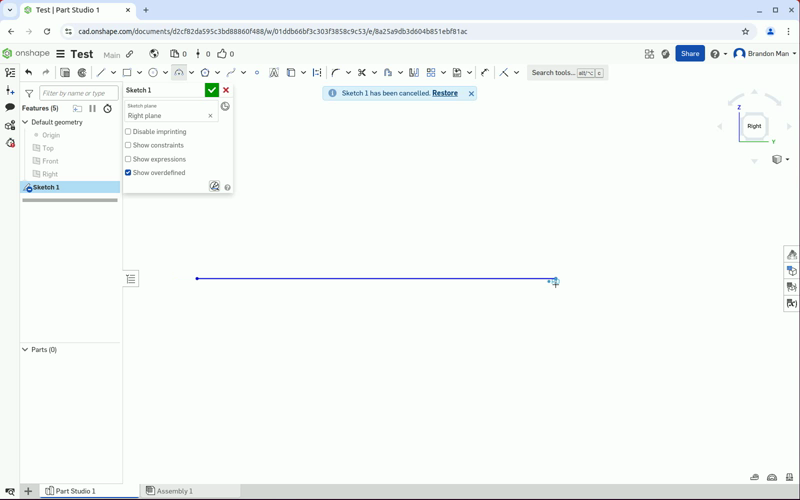
scroll(-6)
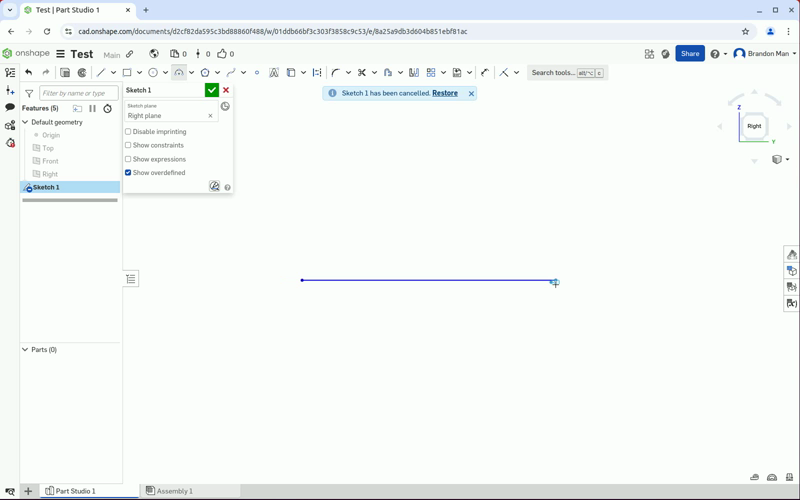
scroll(-6)
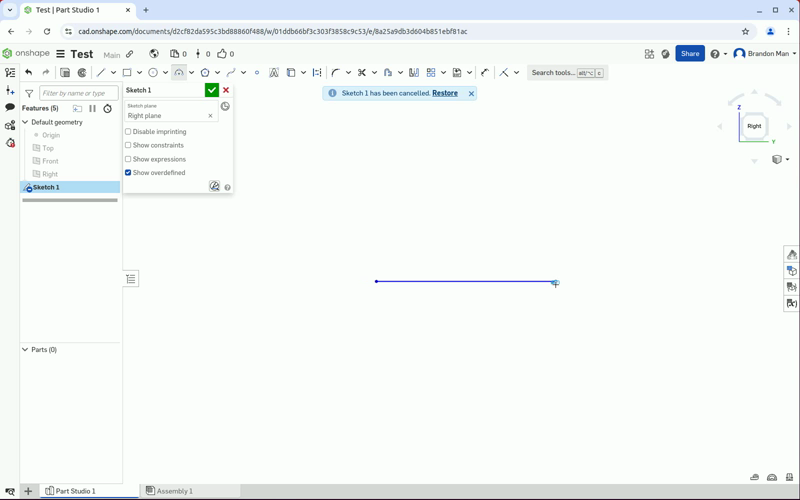
scroll(-6)
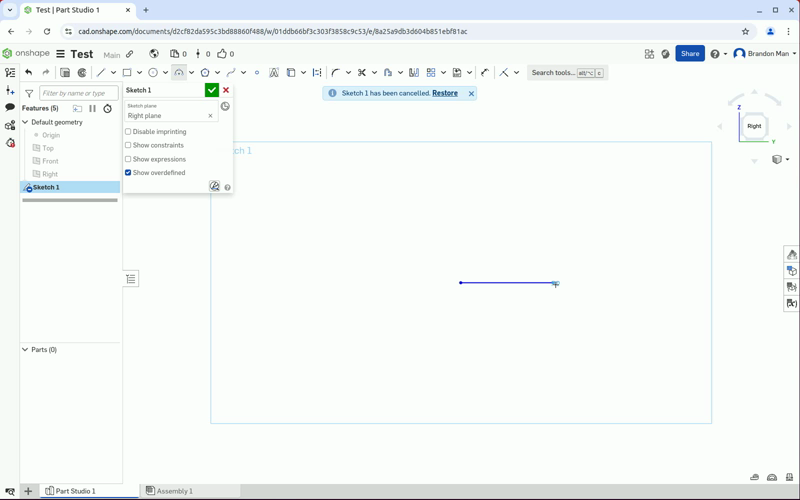
mouse_move(555, 283)
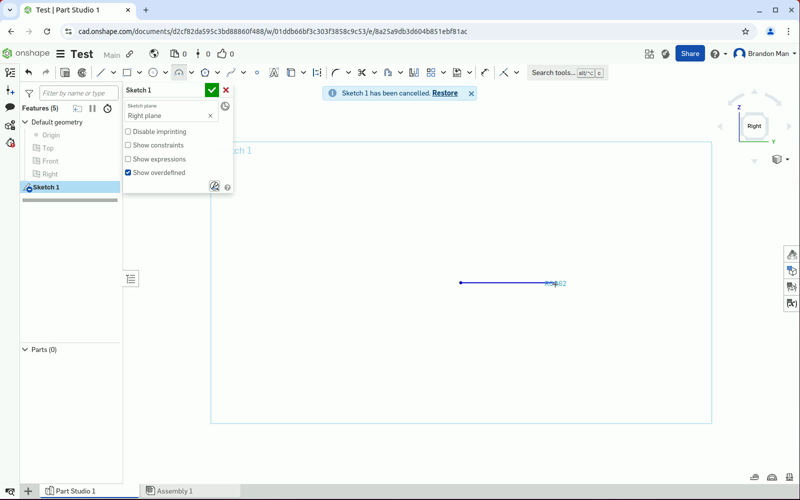
scroll(6)
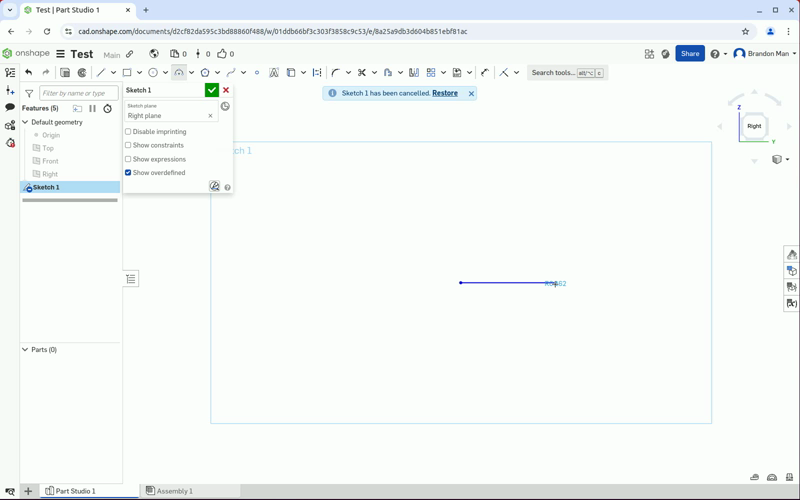
scroll(6)
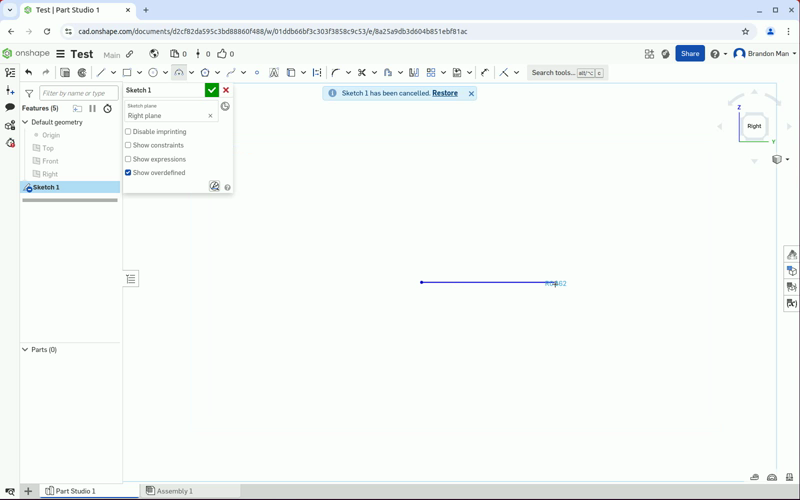
scroll(6)
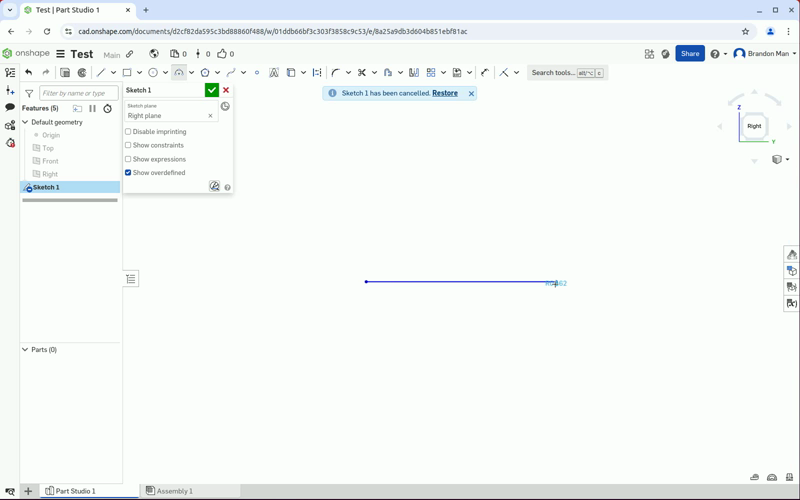
scroll(6)
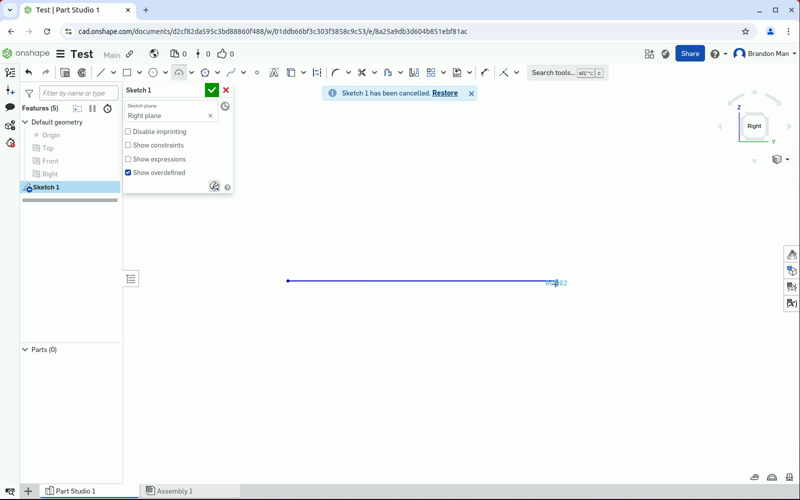
scroll(6)
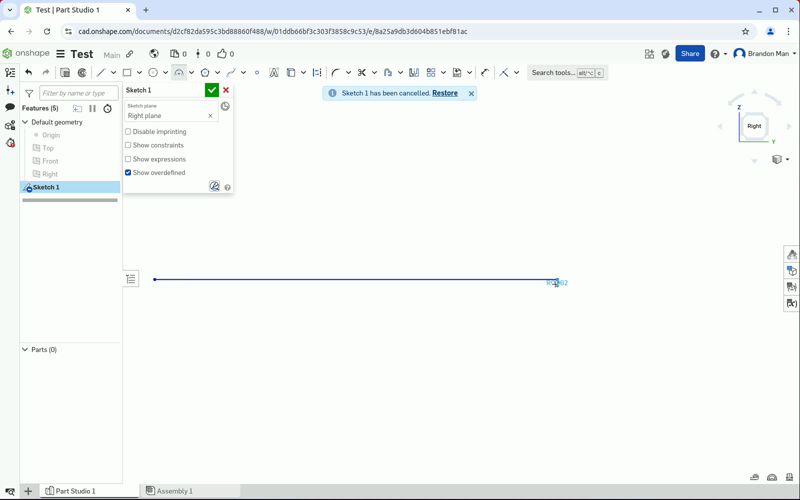
scroll(6)
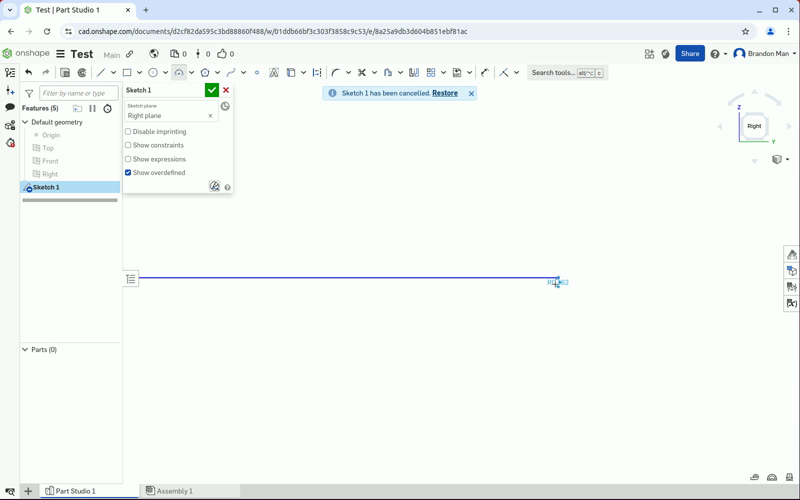
scroll(6)
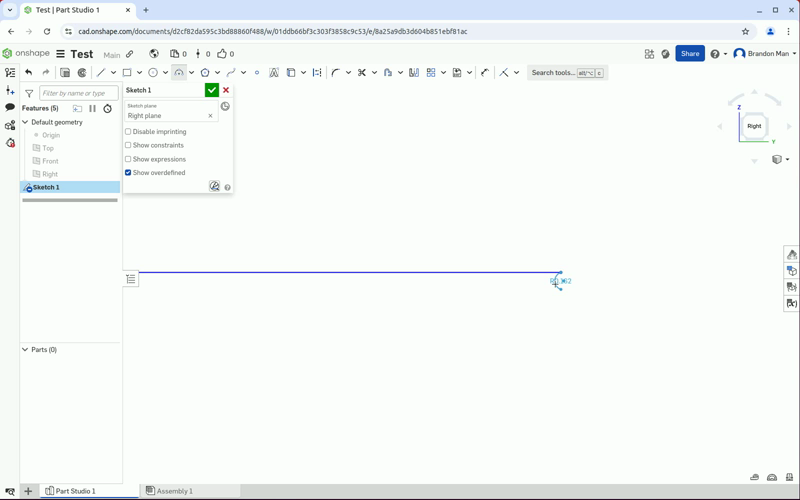
click(555, 283)
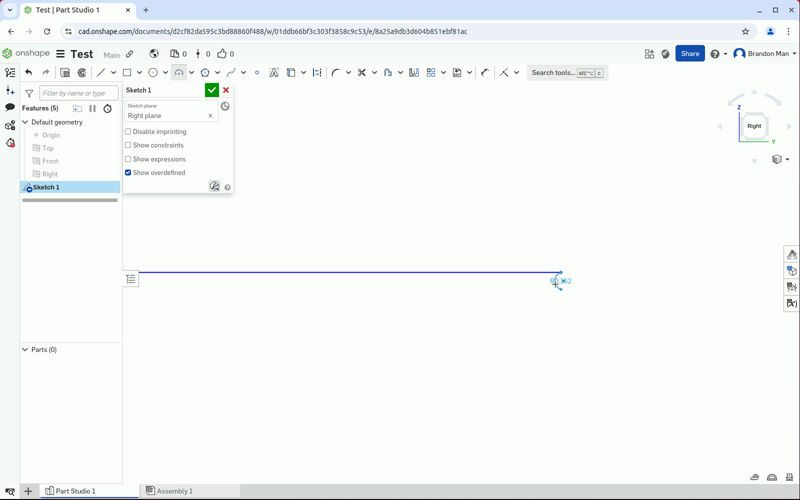
scroll(-6)
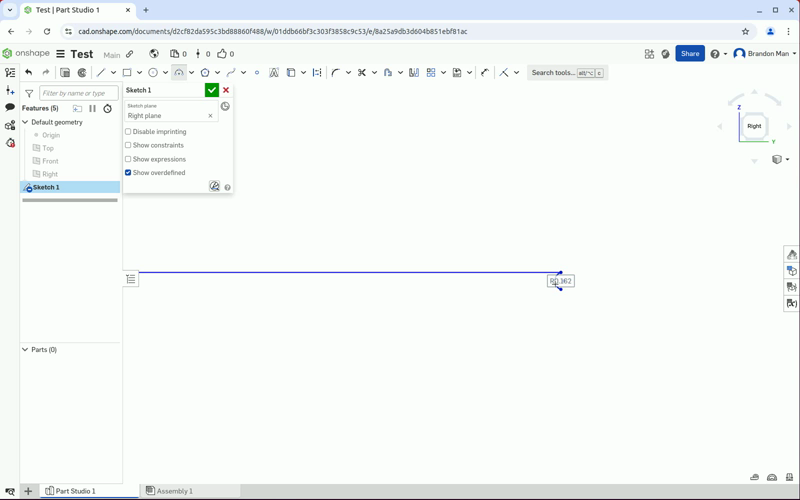
scroll(-6)
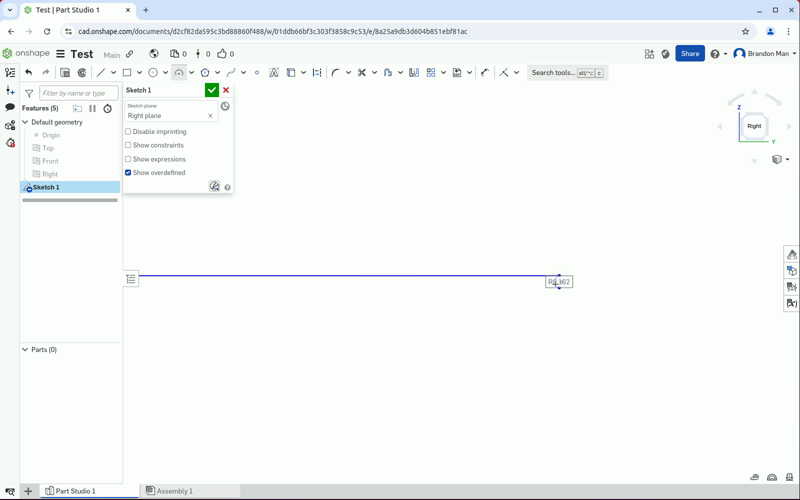
scroll(-6)
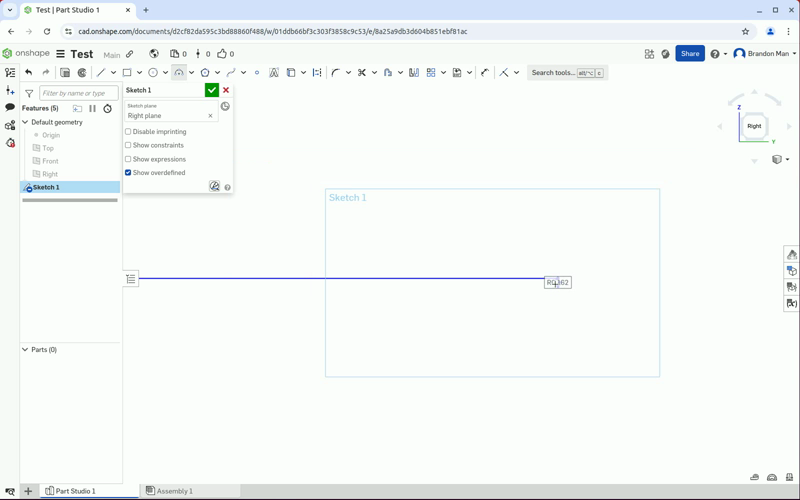
scroll(-6)
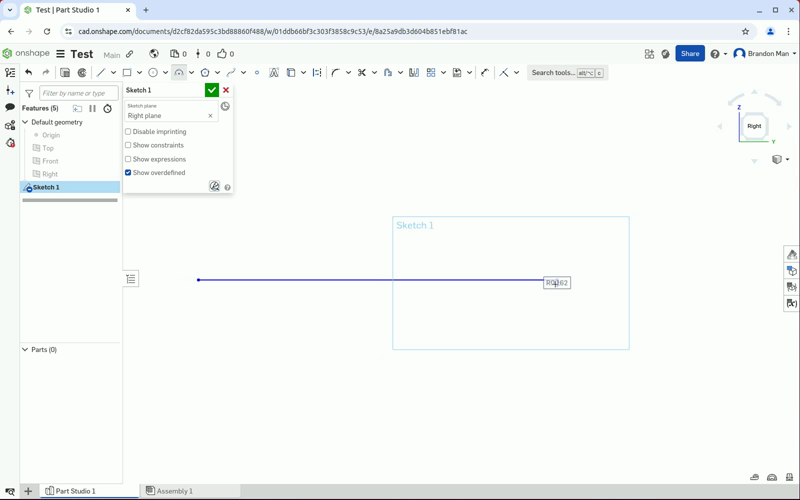
scroll(-6)
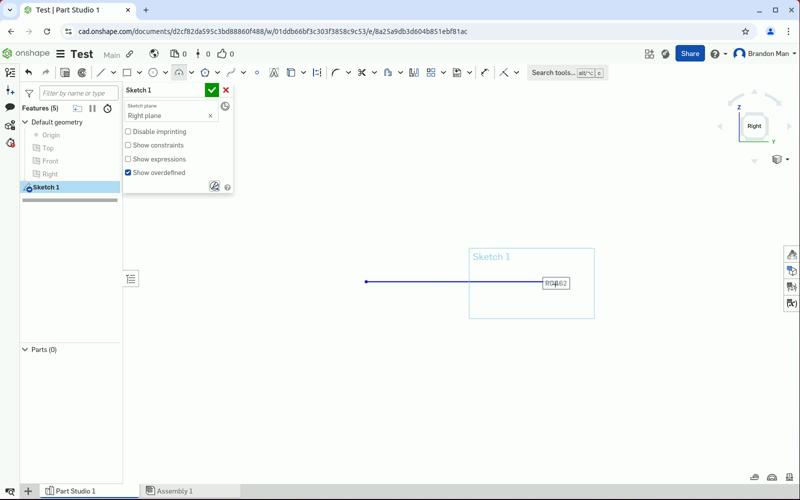
scroll(-6)
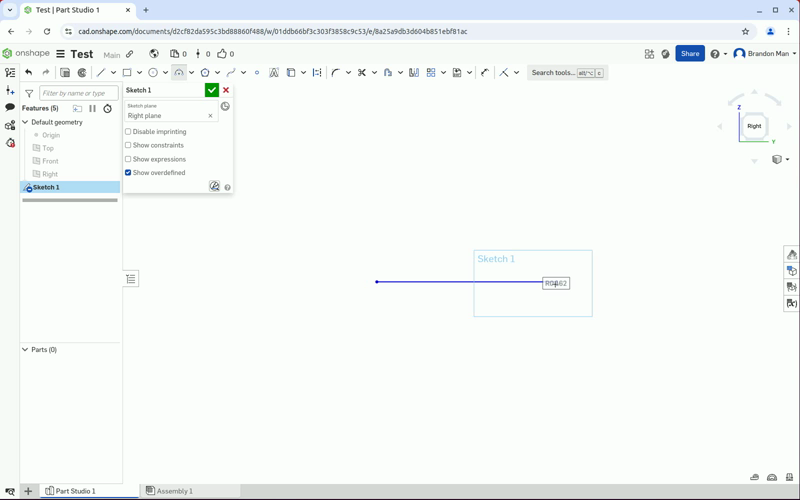
scroll(-6)
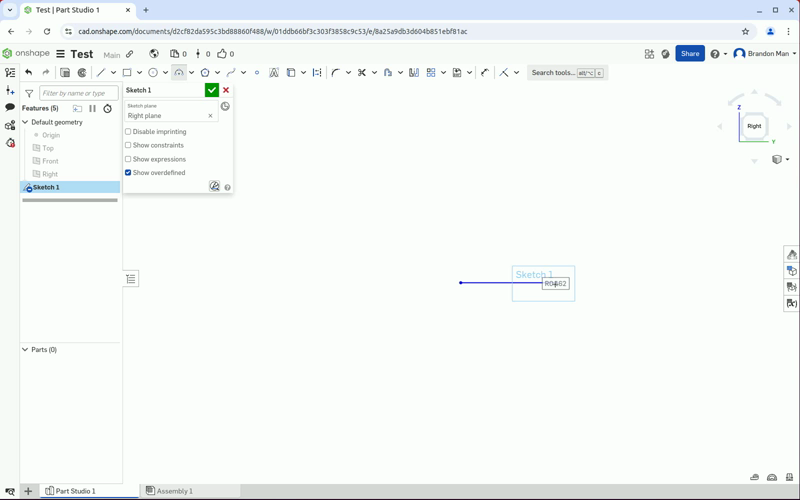
key_up(shift)
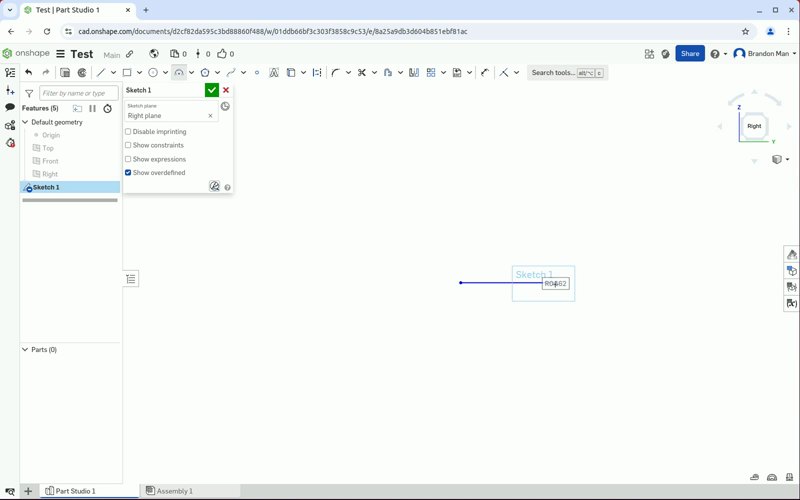
key(esc)
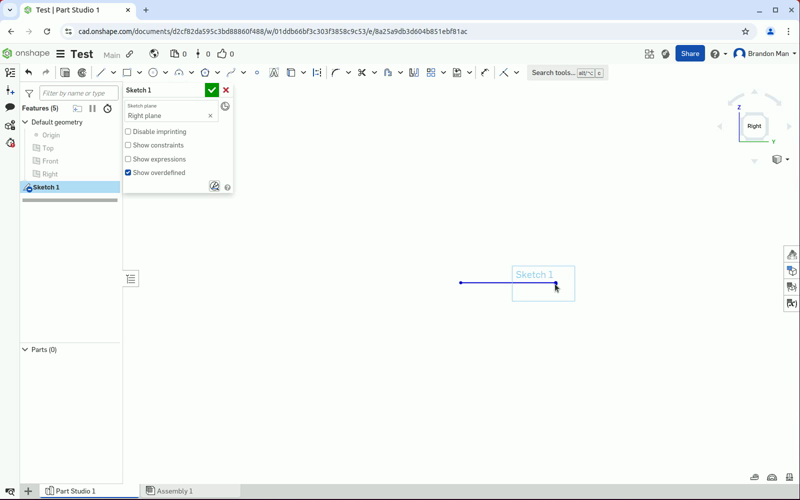
key(l)
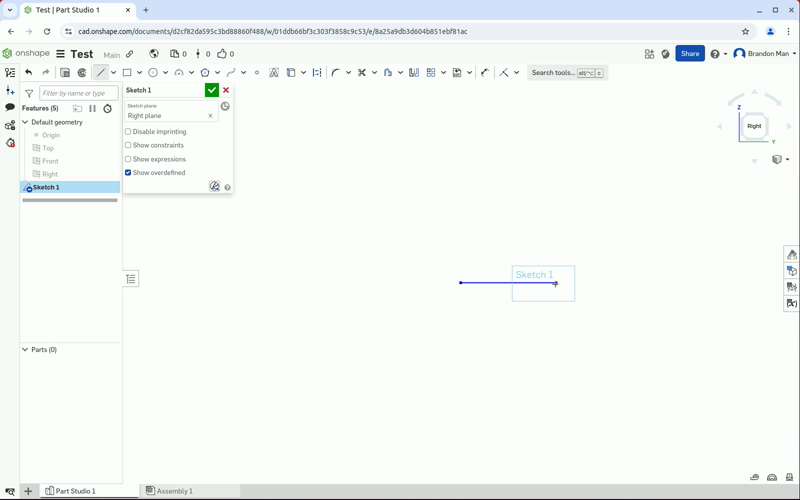
mouse_move(555, 284)
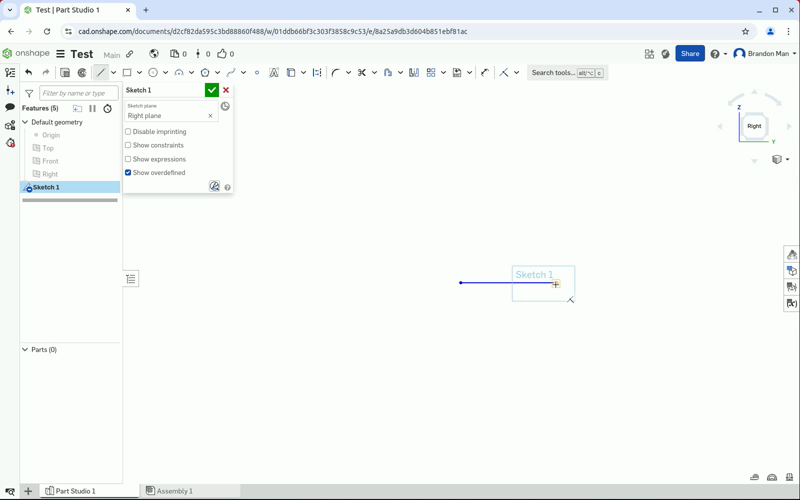
scroll(6)
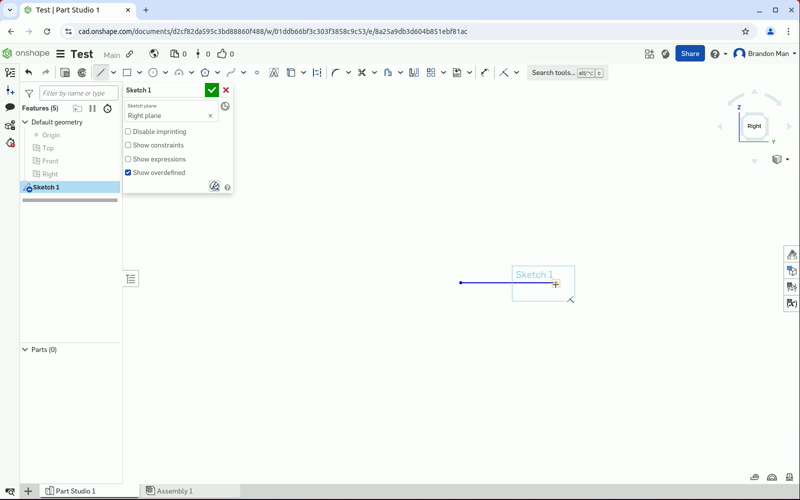
scroll(6)
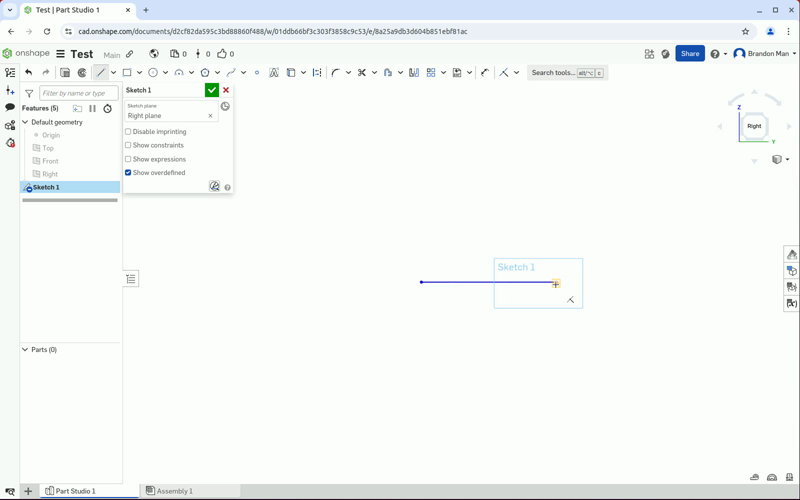
scroll(6)
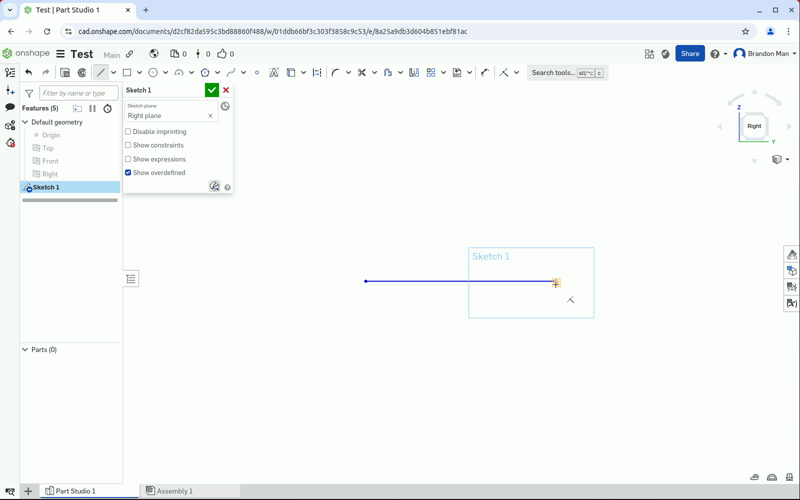
scroll(6)
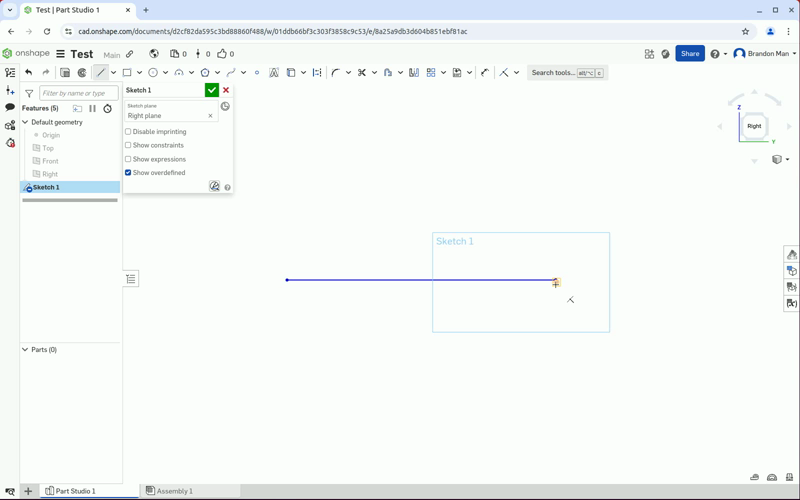
scroll(6)
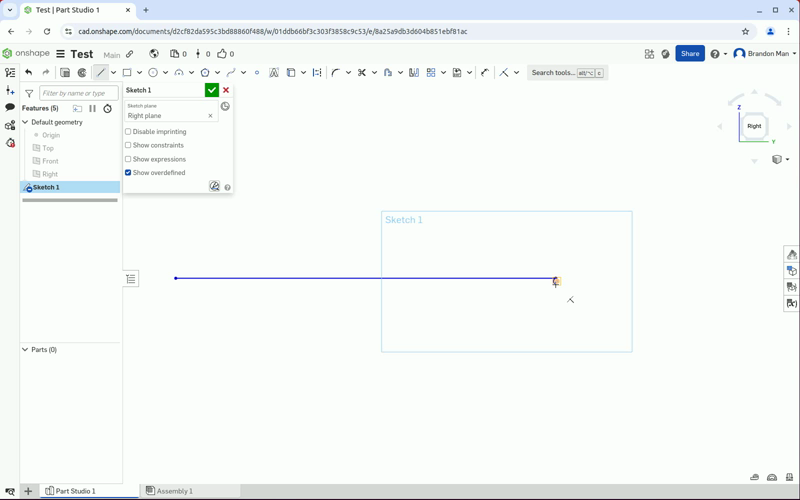
scroll(6)
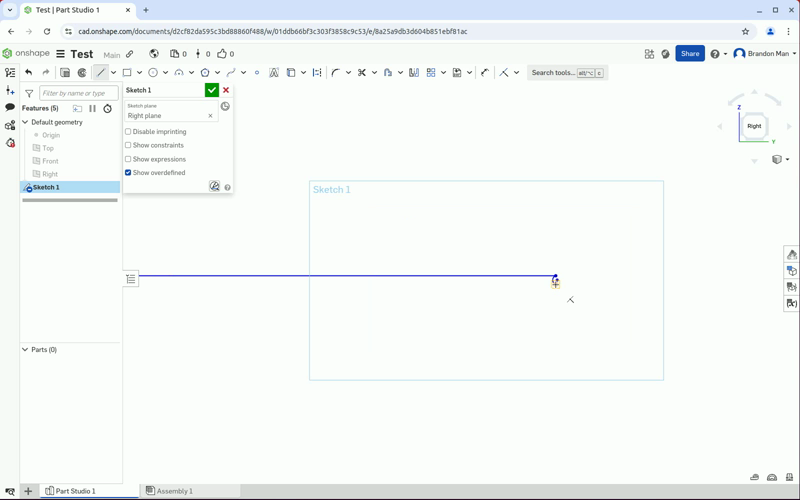
scroll(6)
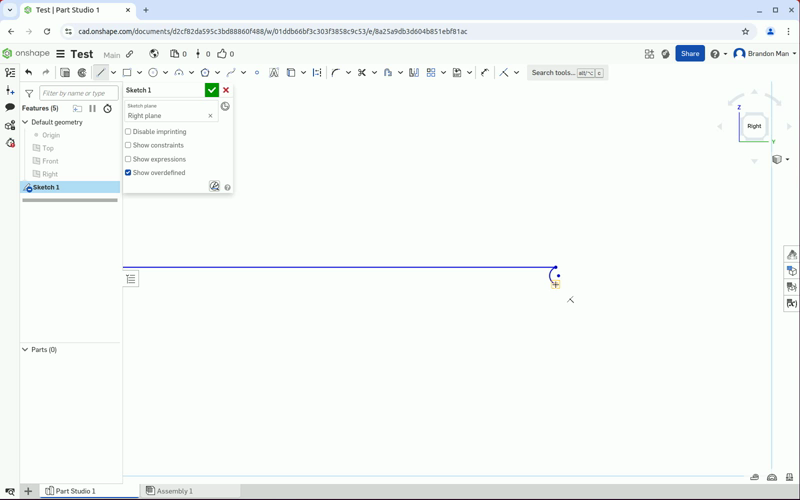
click(555, 284)
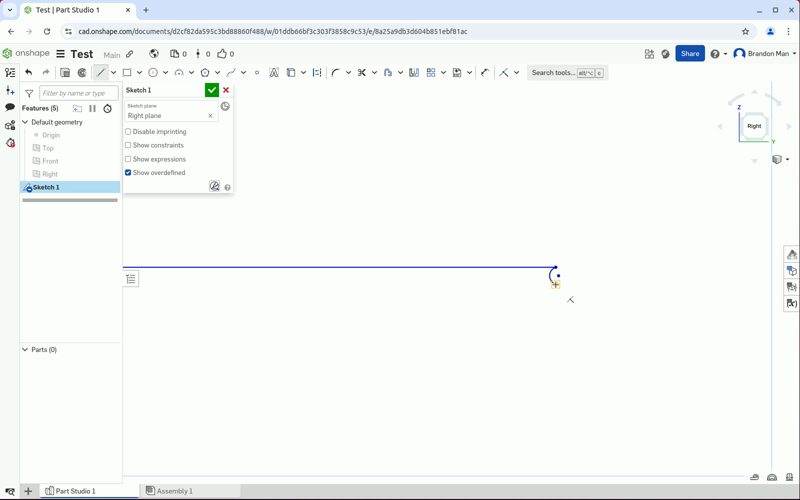
scroll(-6)
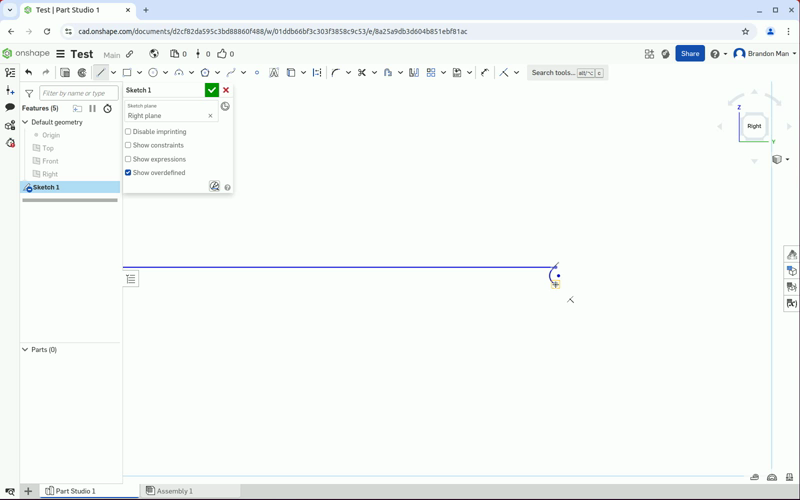
scroll(-6)
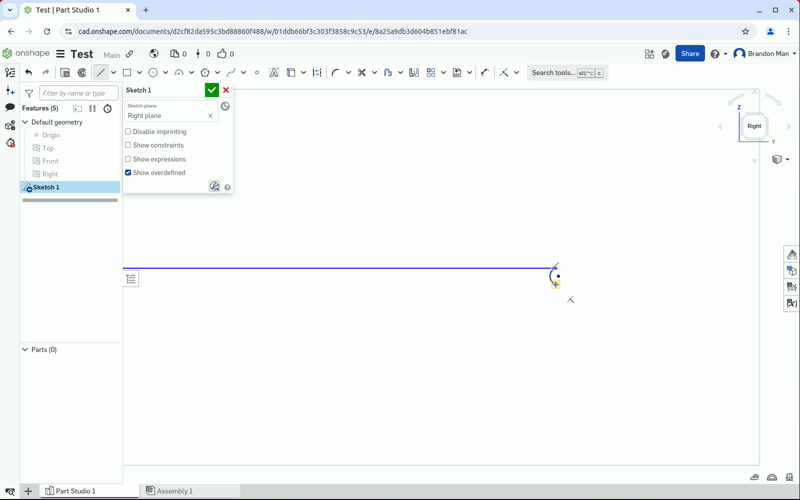
scroll(-6)
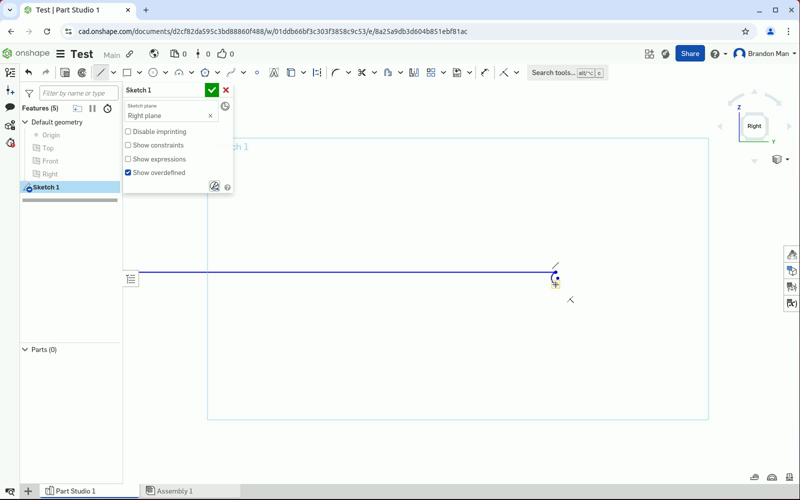
scroll(-6)
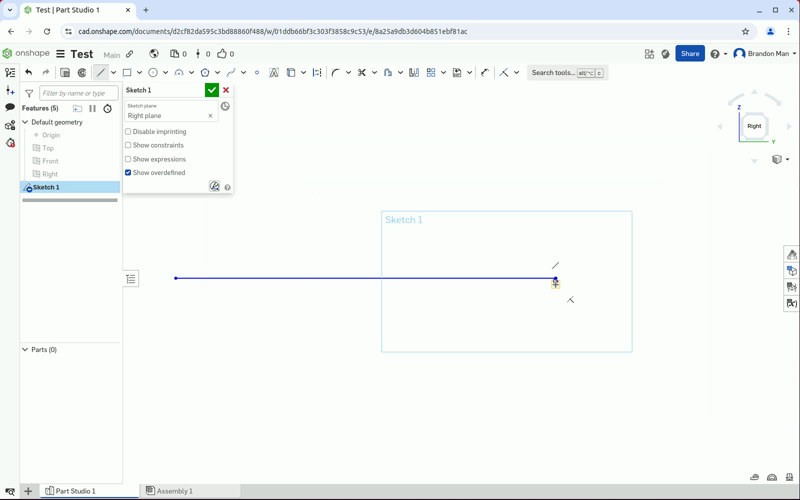
scroll(-6)
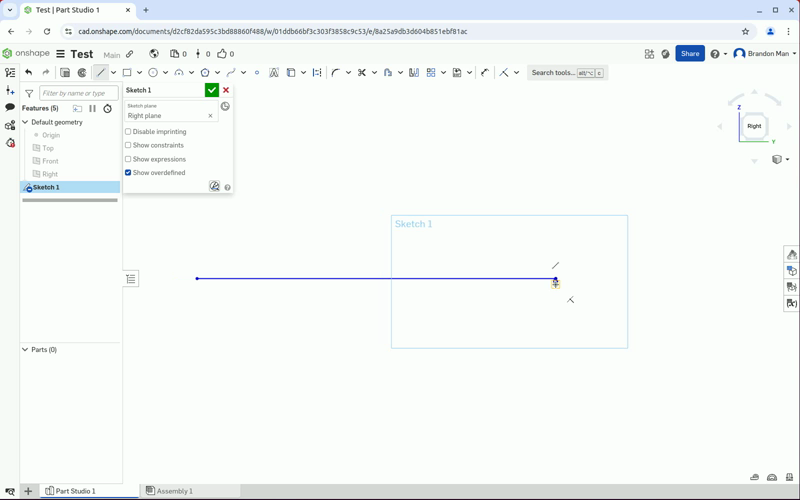
scroll(-6)
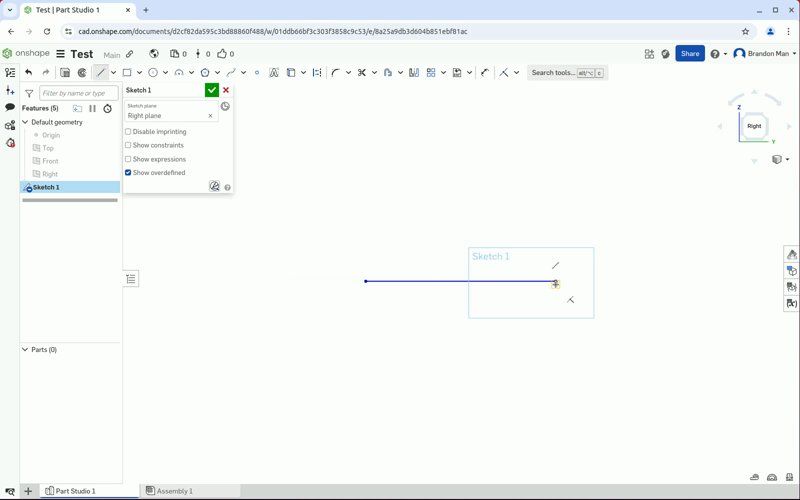
scroll(-6)
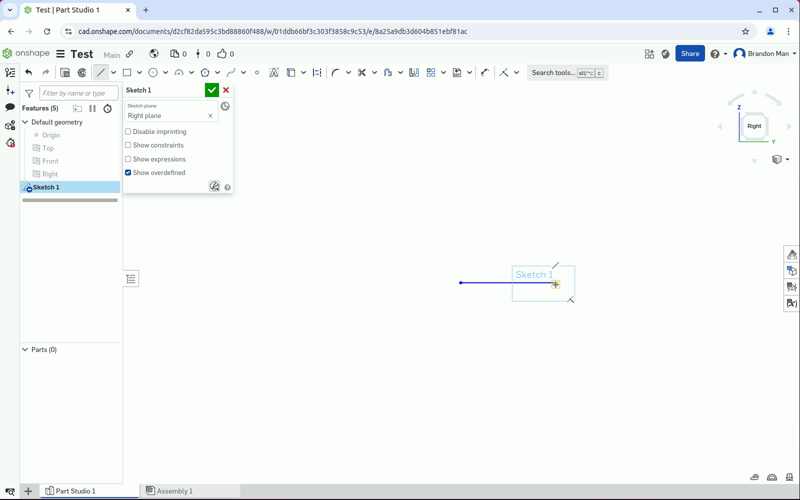
key_down(shift)
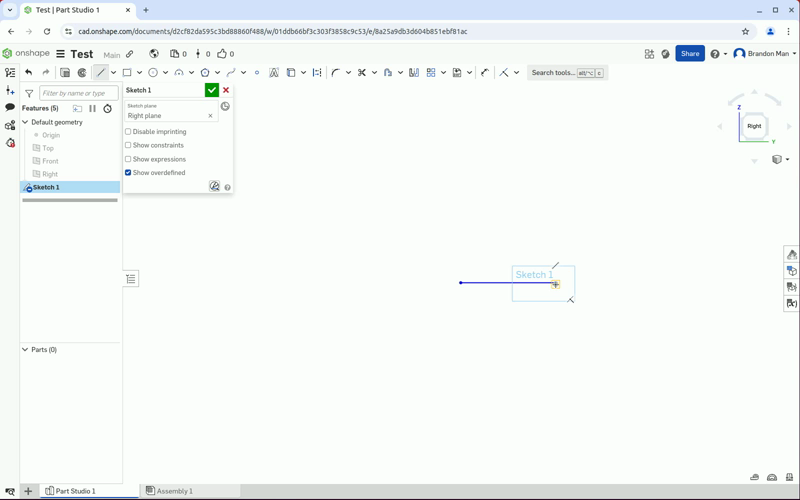
mouse_move(585, 284)
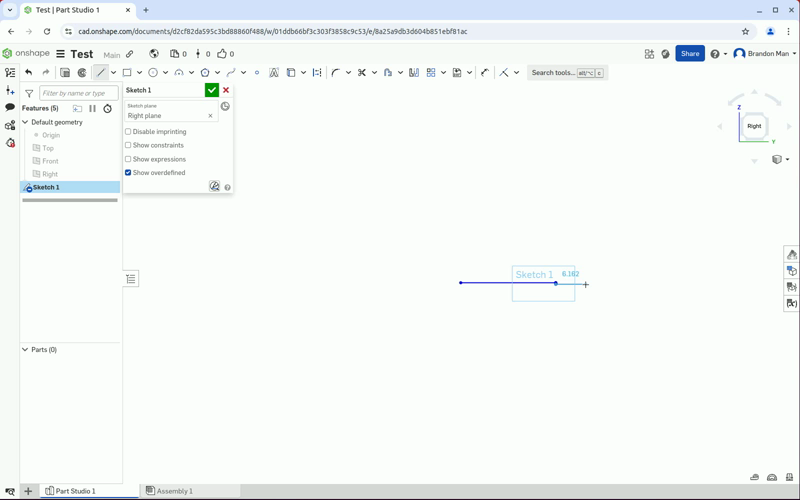
mouse_move(555, 287)
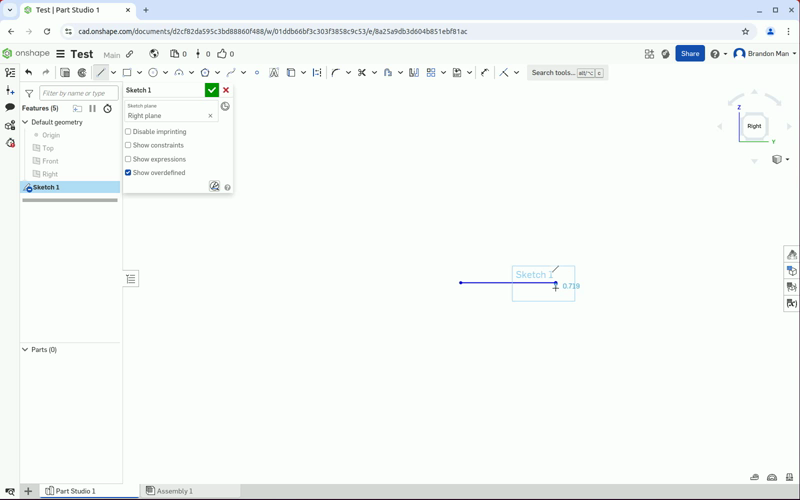
scroll(6)
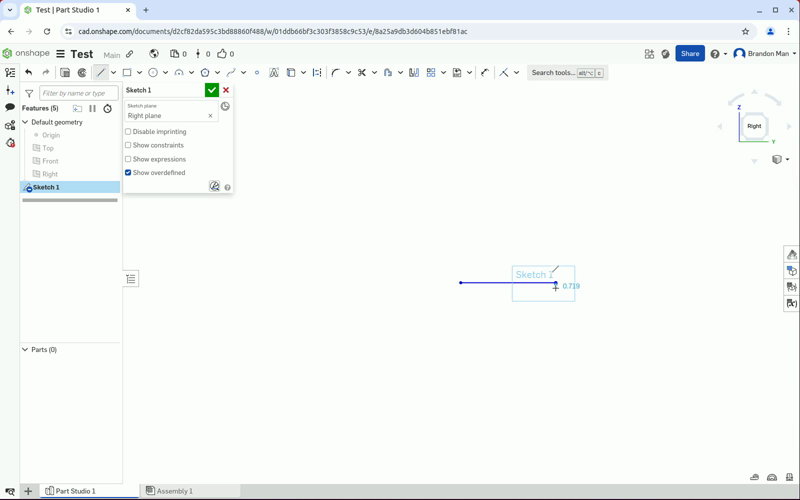
scroll(6)
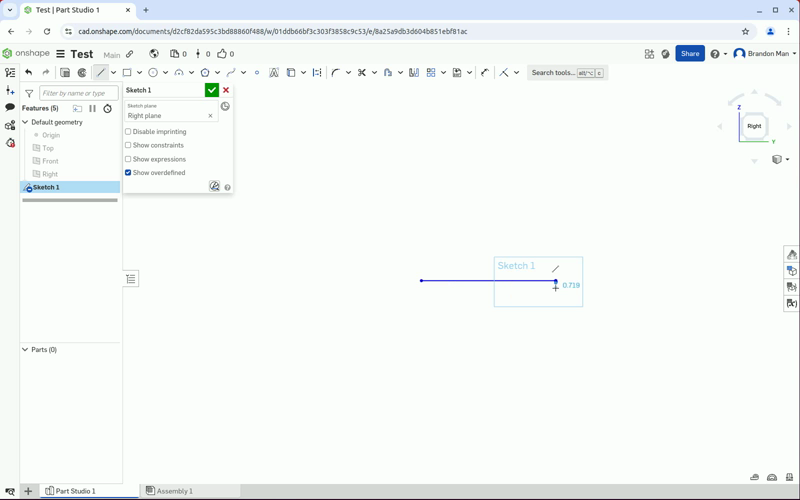
scroll(6)
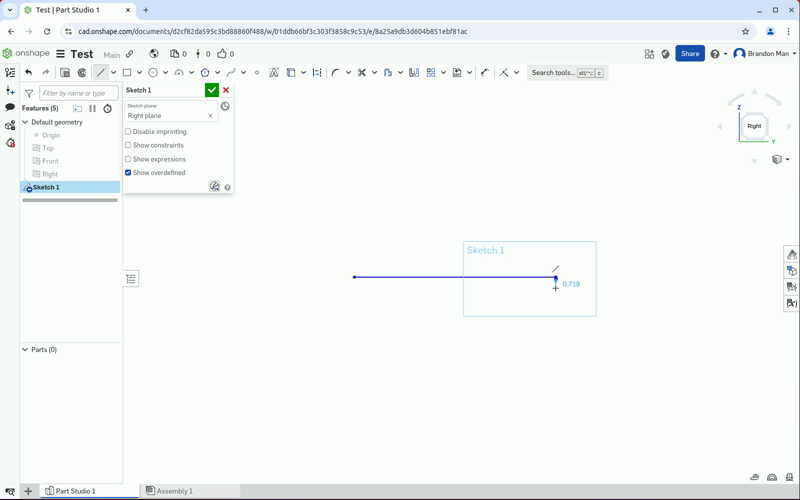
scroll(6)
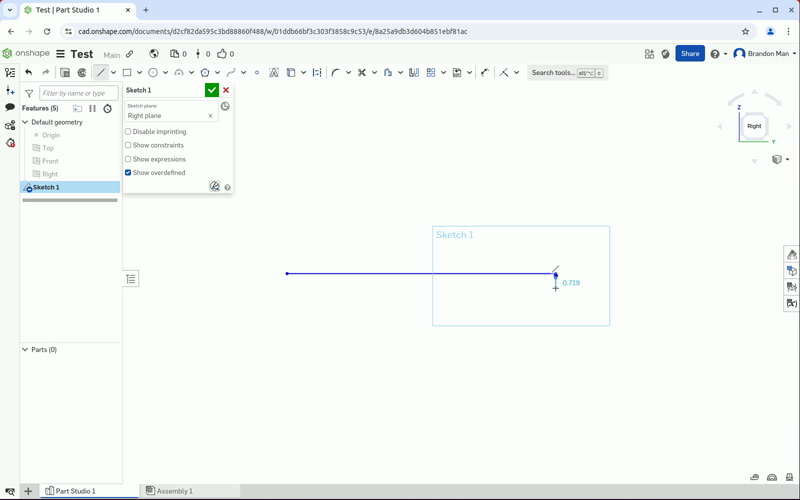
scroll(6)
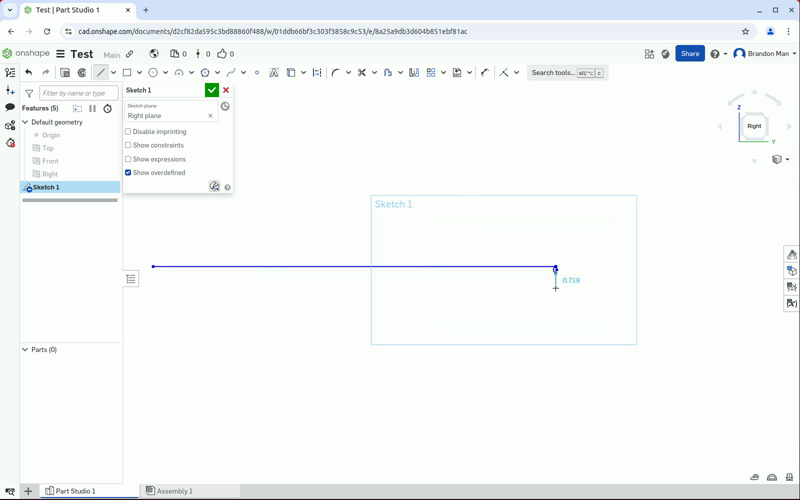
scroll(6)
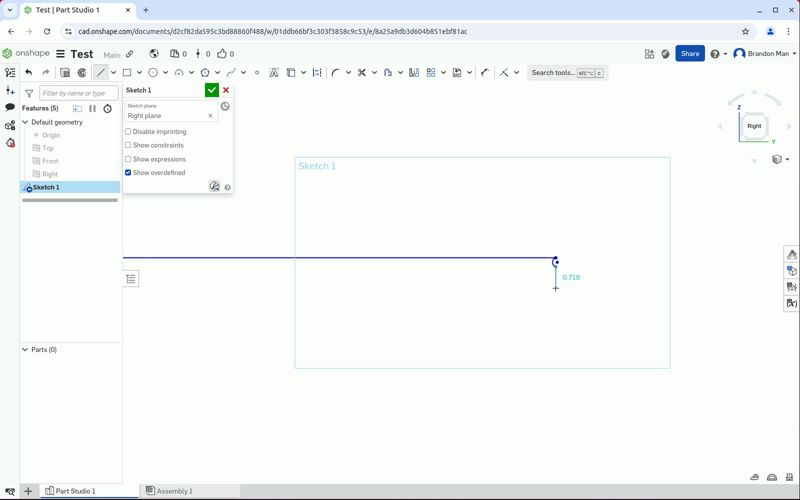
scroll(6)
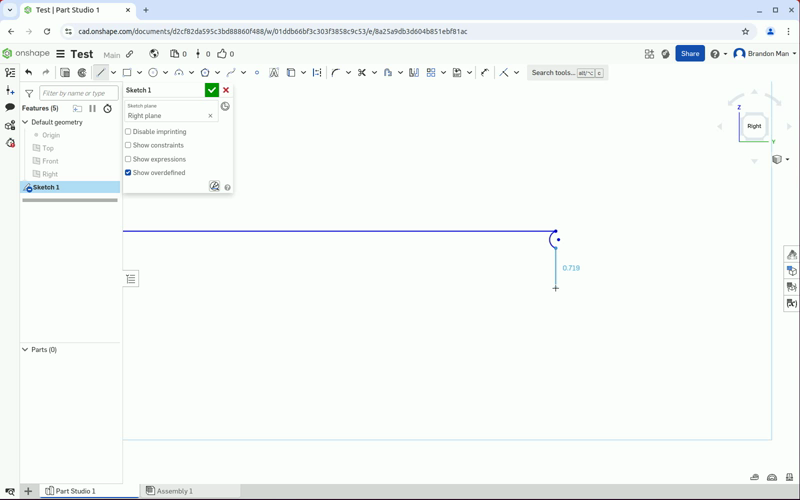
click(555, 287)
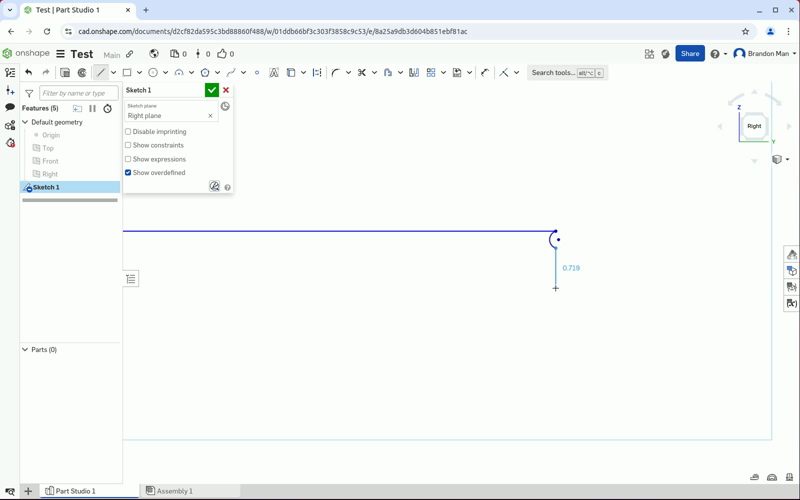
scroll(-6)
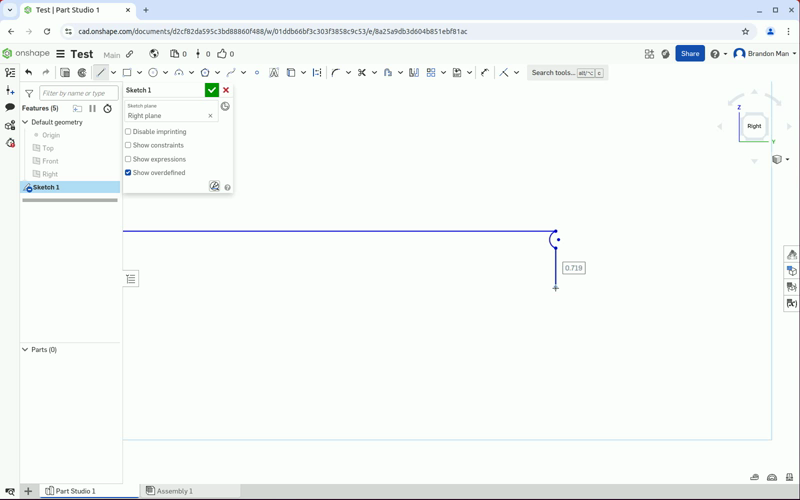
scroll(-6)
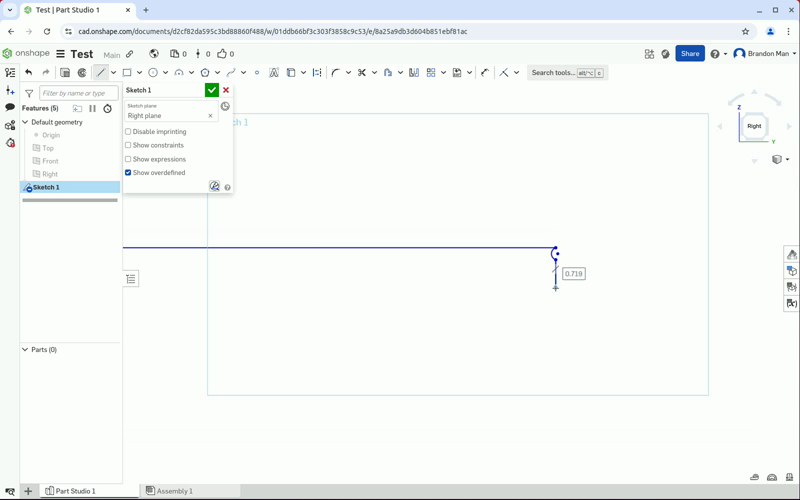
scroll(-6)
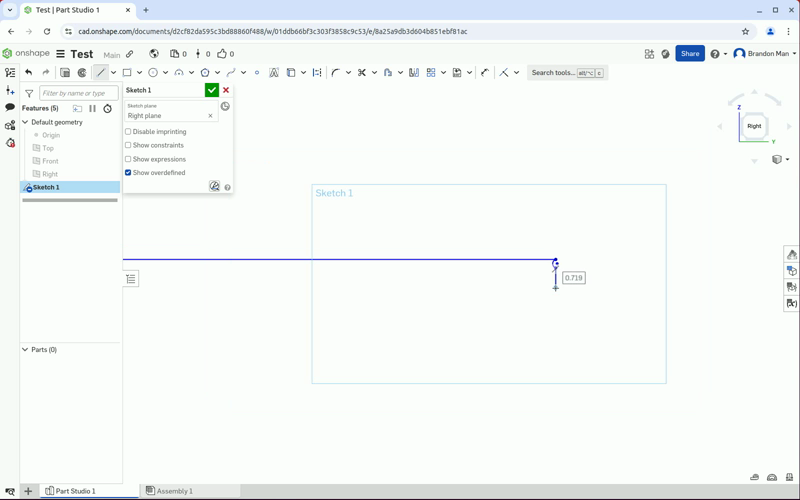
scroll(-6)
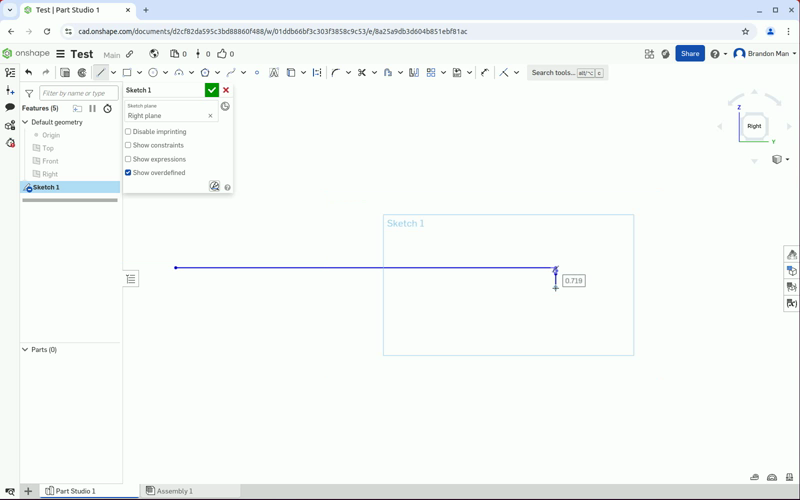
scroll(-6)
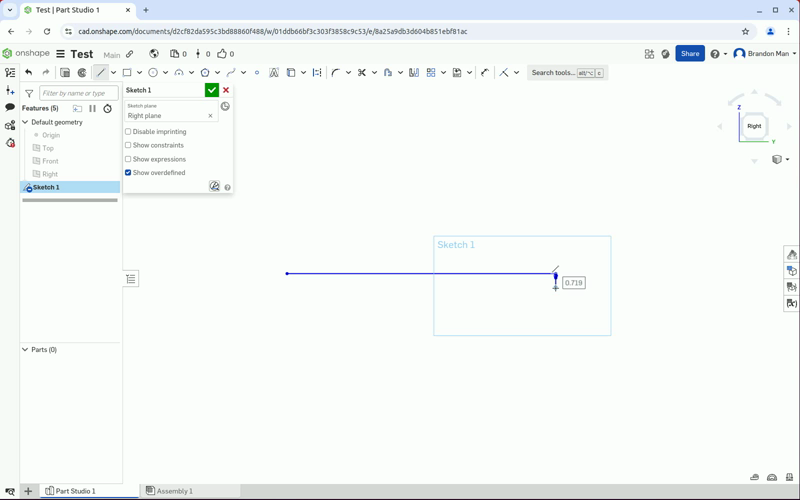
scroll(-6)
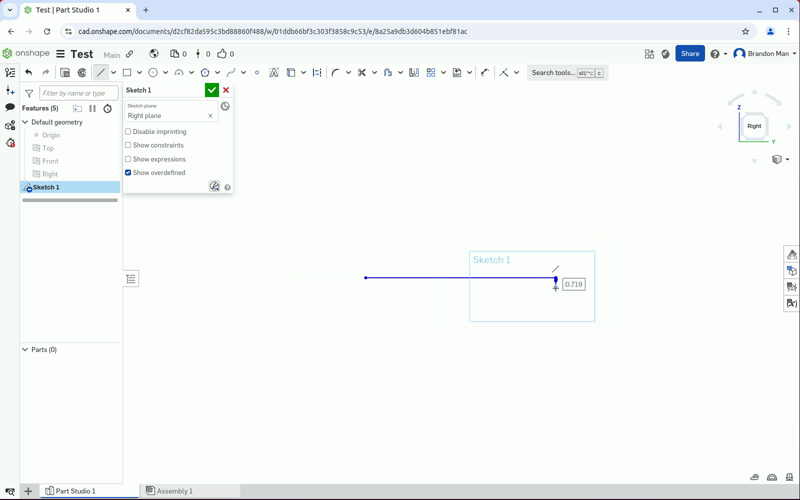
scroll(-6)
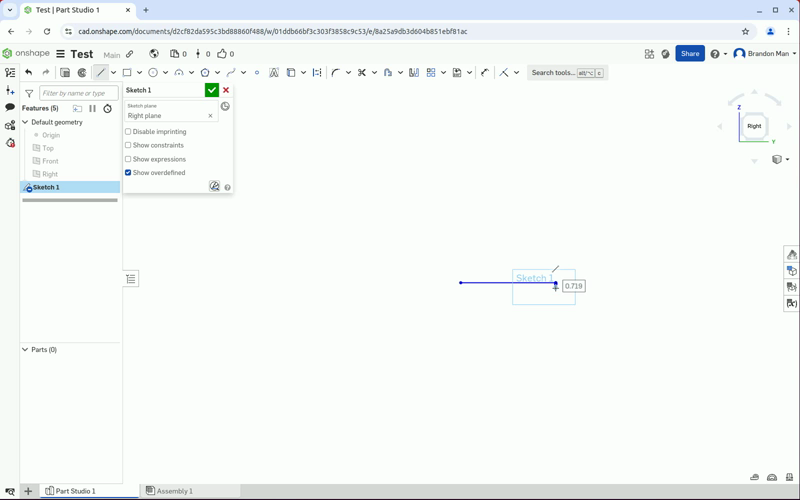
key_up(shift)
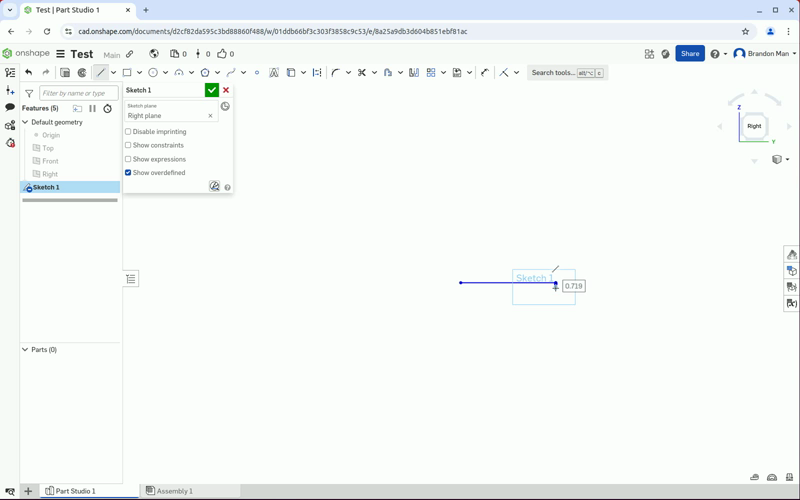
key_down(shift)
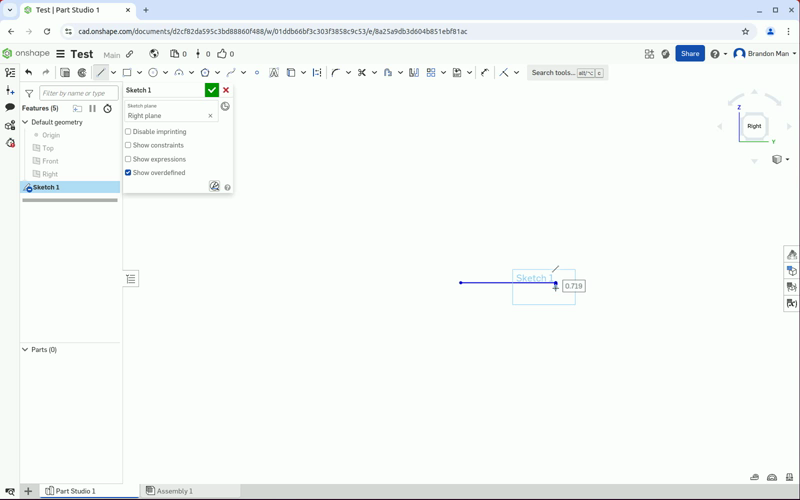
mouse_move(585, 287)
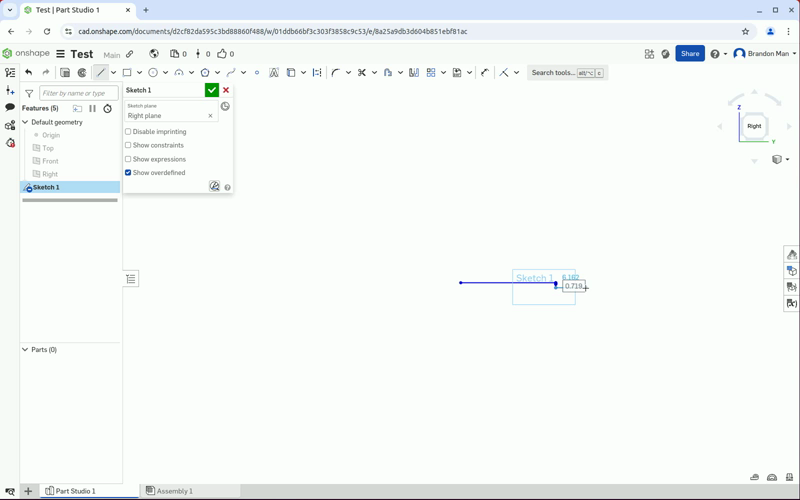
mouse_move(560, 291)
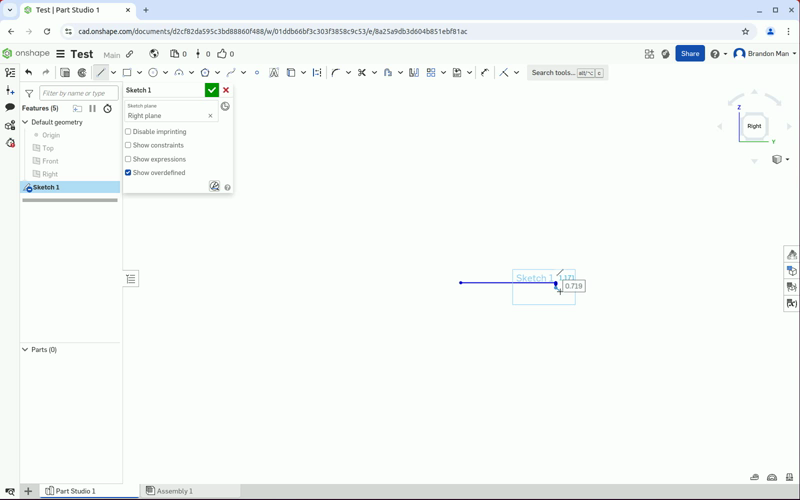
scroll(6)
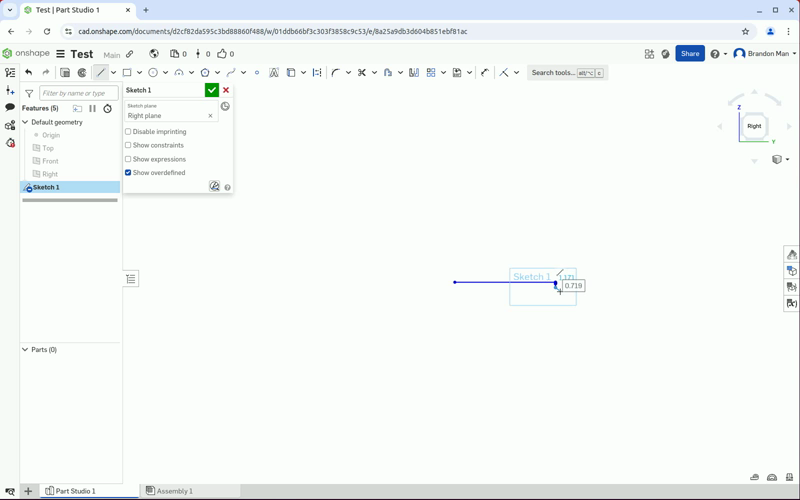
scroll(6)
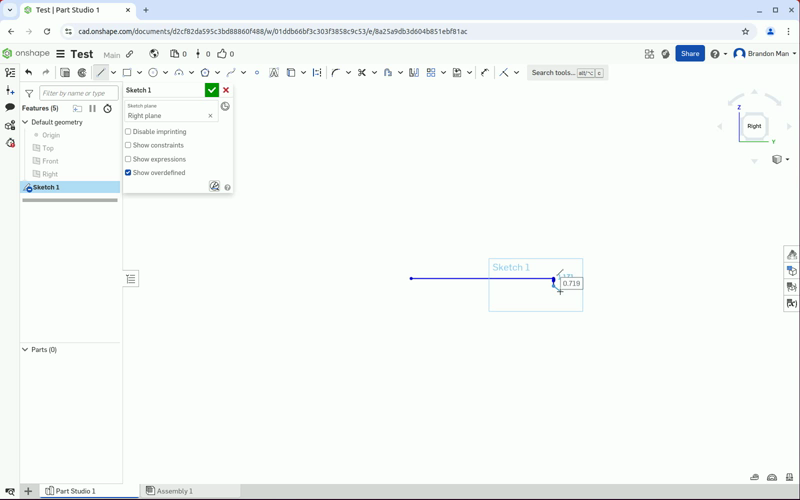
scroll(6)
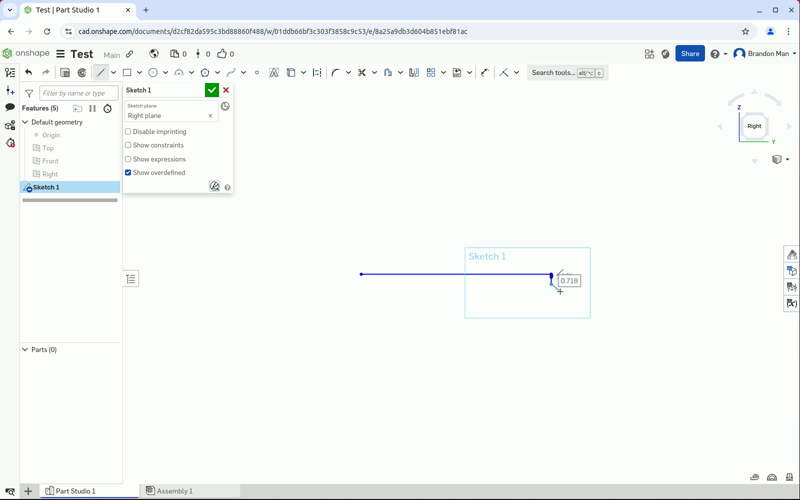
scroll(6)
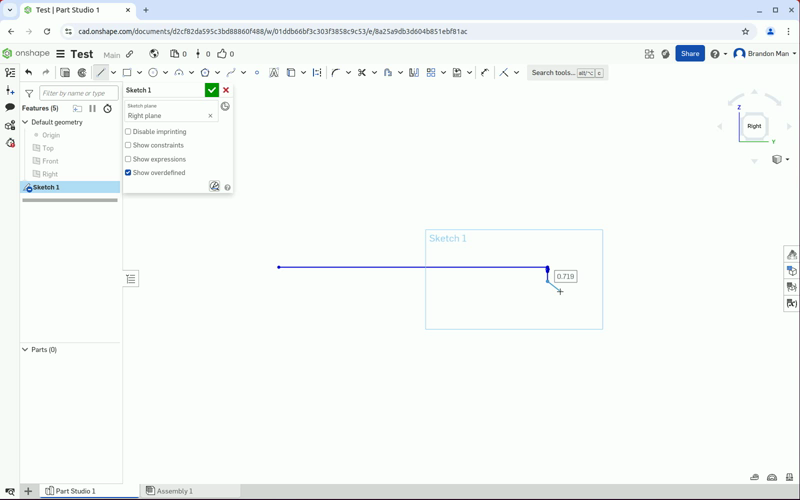
scroll(6)
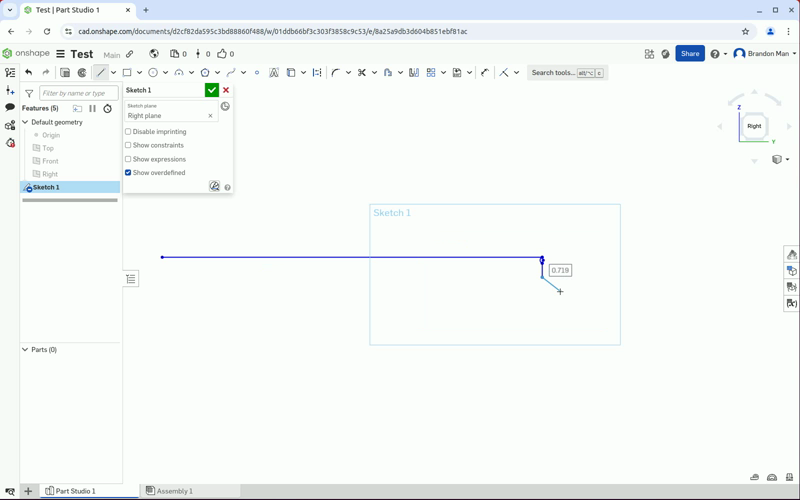
scroll(6)
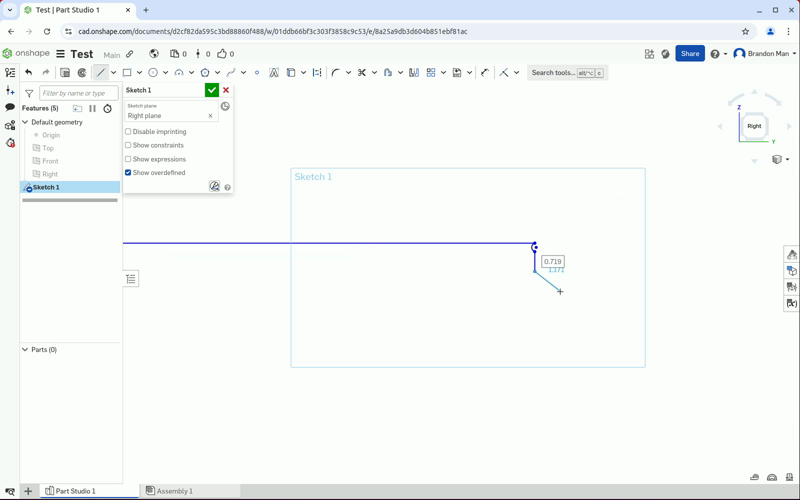
scroll(6)
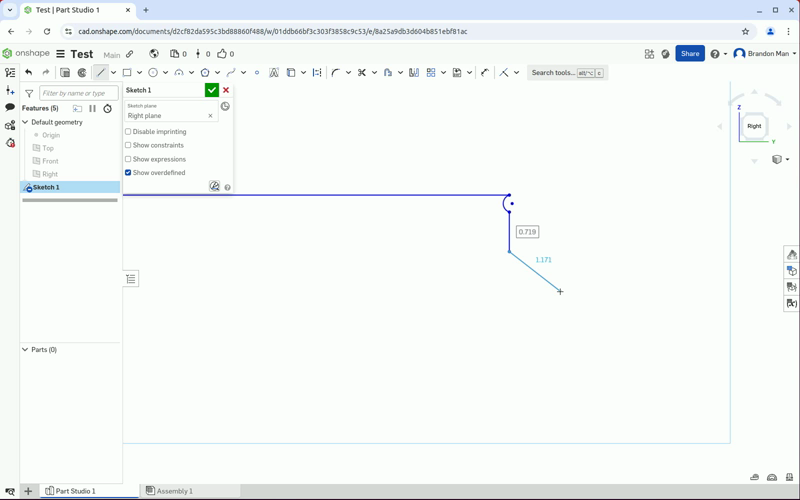
click(560, 291)
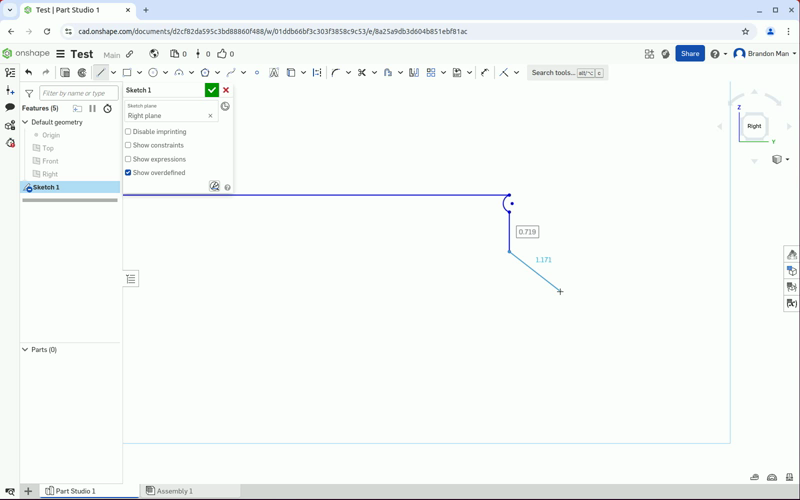
scroll(-6)
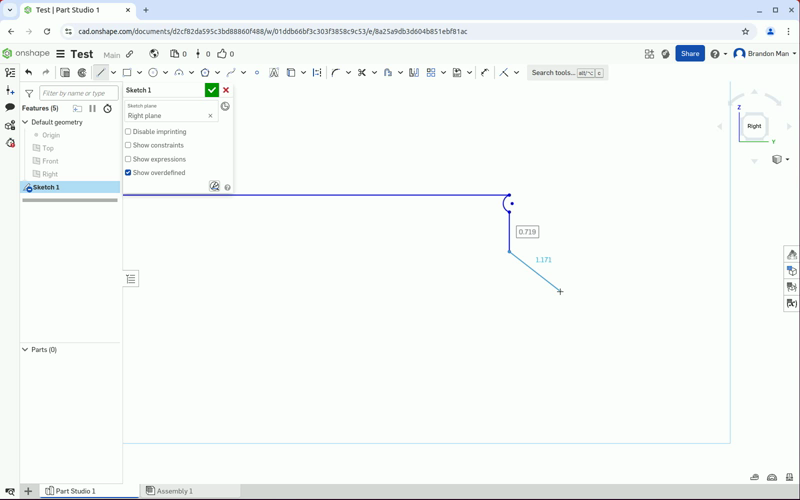
scroll(-6)
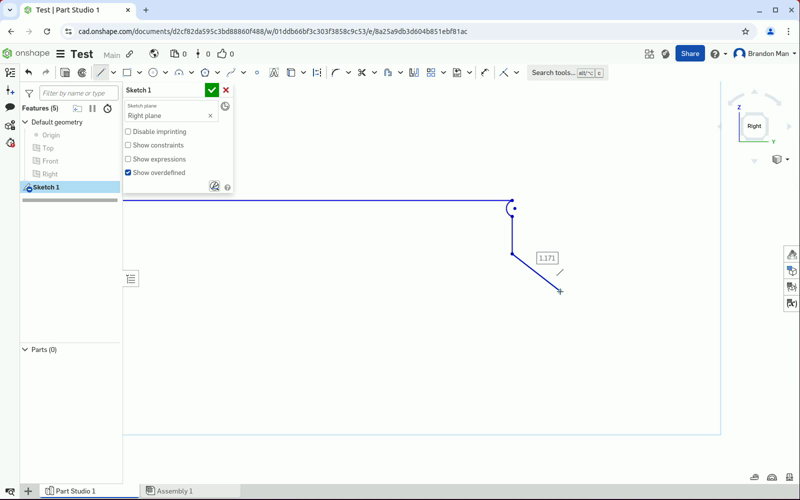
scroll(-6)
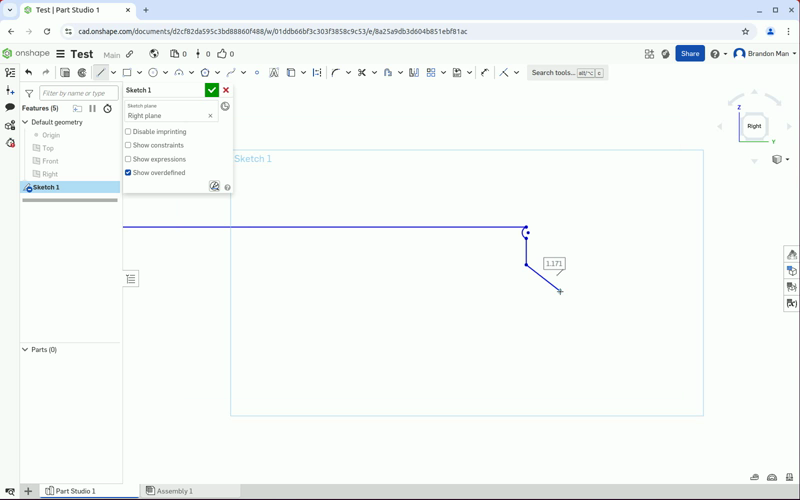
scroll(-6)
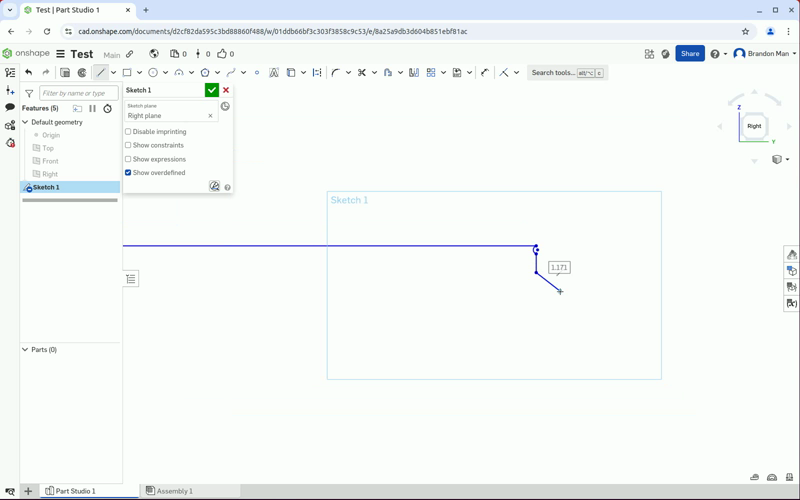
scroll(-6)
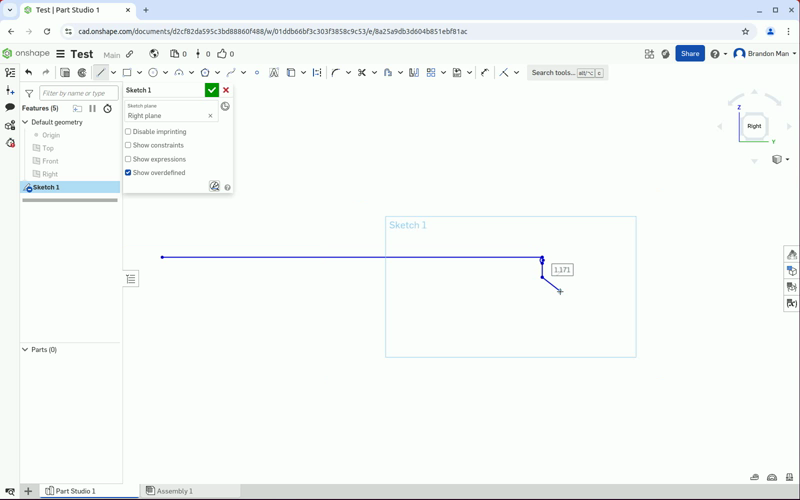
scroll(-6)
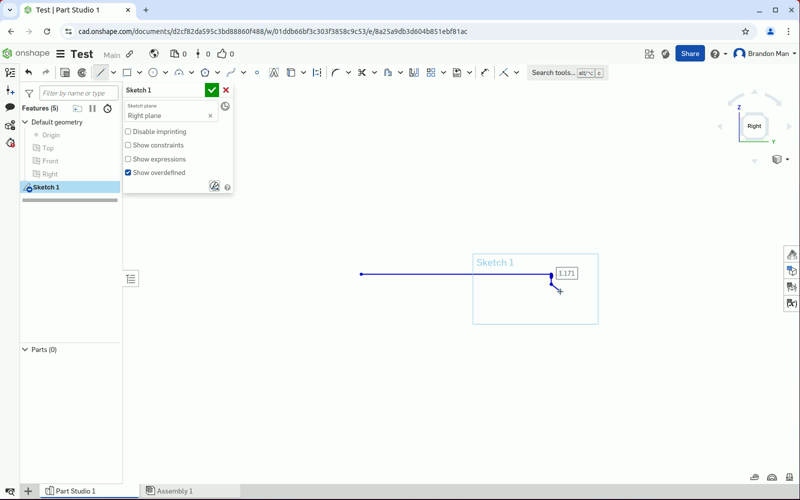
scroll(-6)
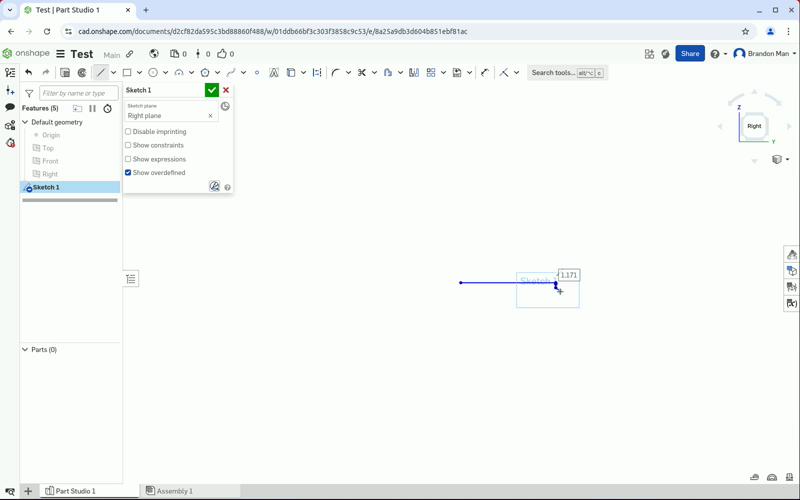
key_up(shift)
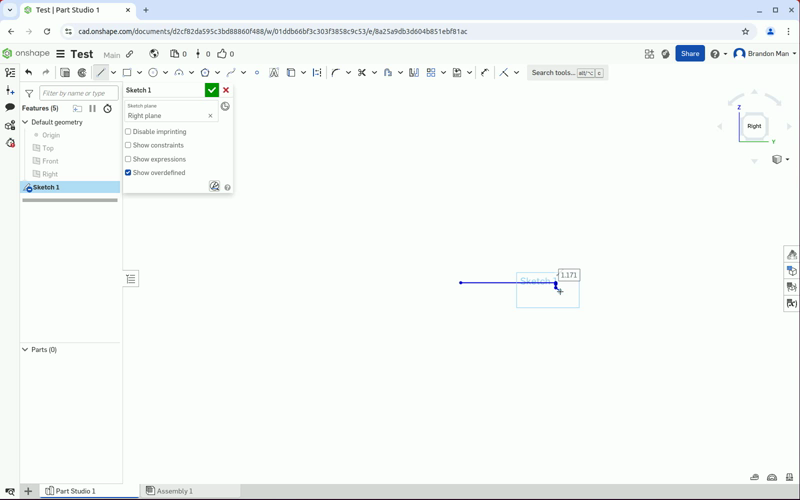
key_down(shift)
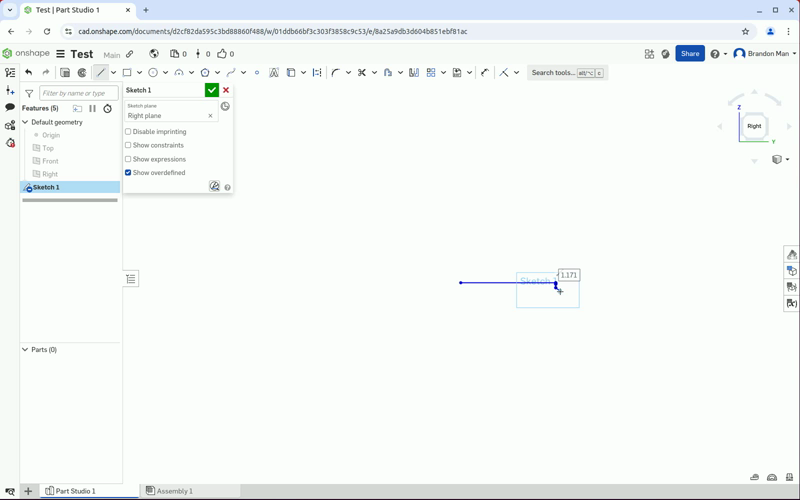
mouse_move(589, 291)
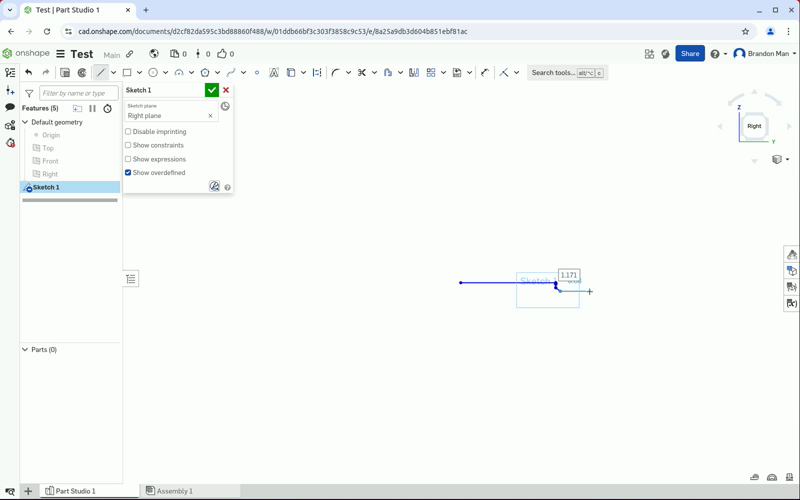
mouse_move(568, 291)
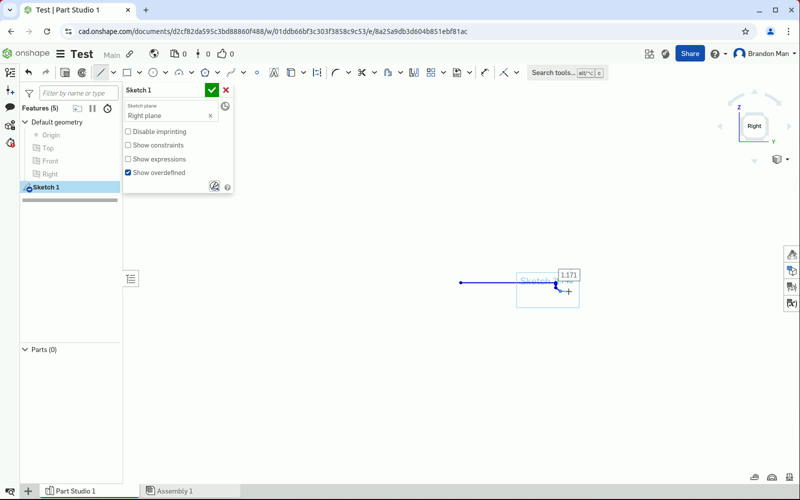
click(568, 291)
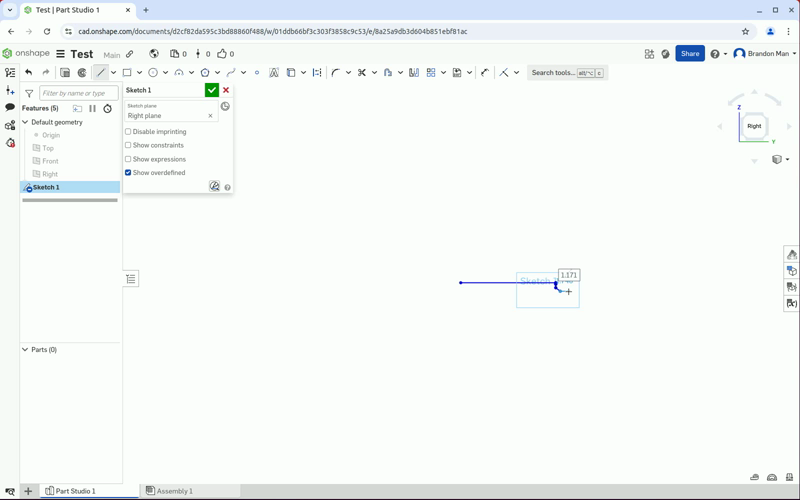
key_up(shift)
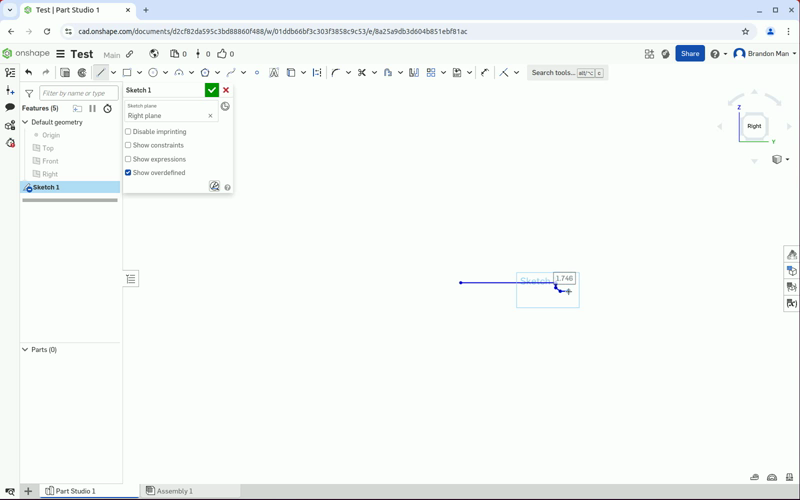
key_down(shift)
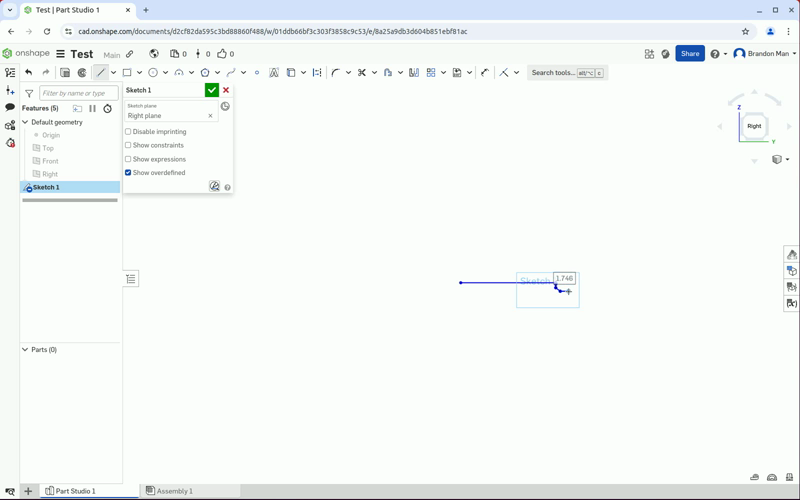
mouse_move(589, 291)
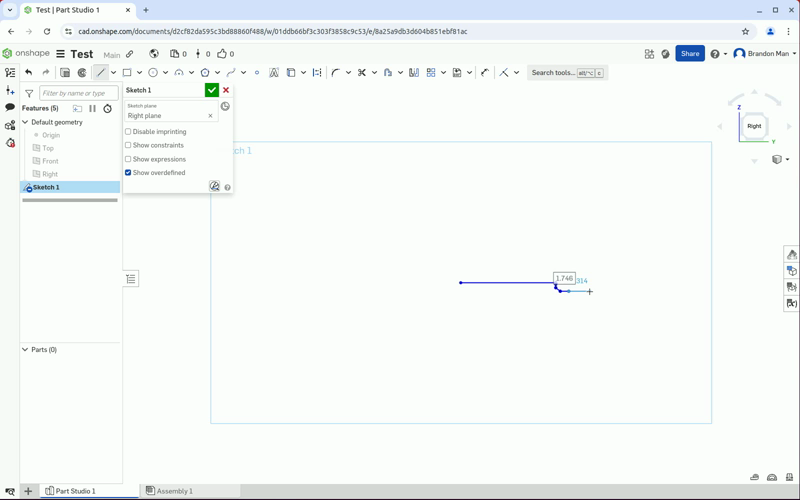
mouse_move(573, 287)
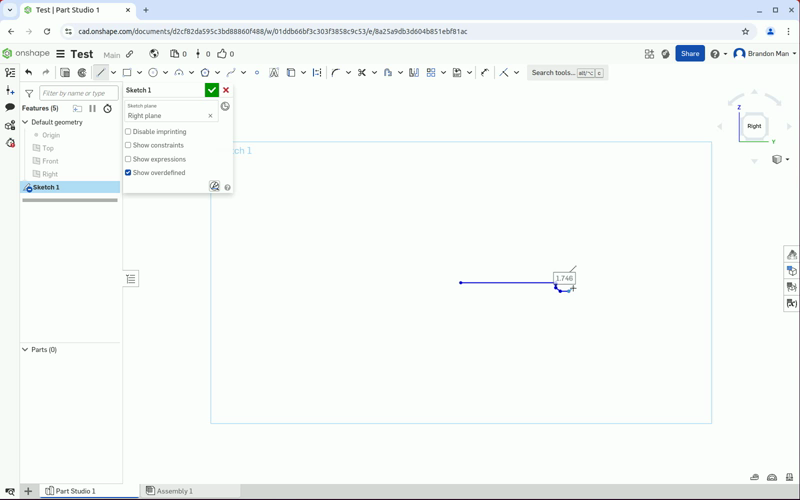
scroll(6)
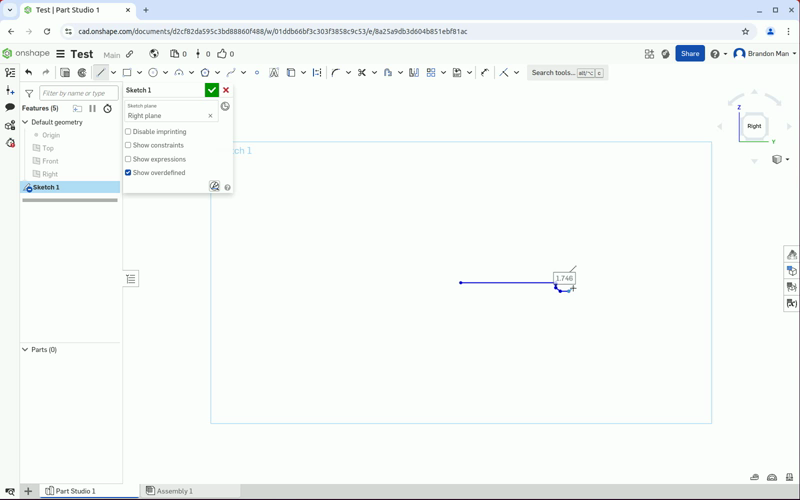
scroll(6)
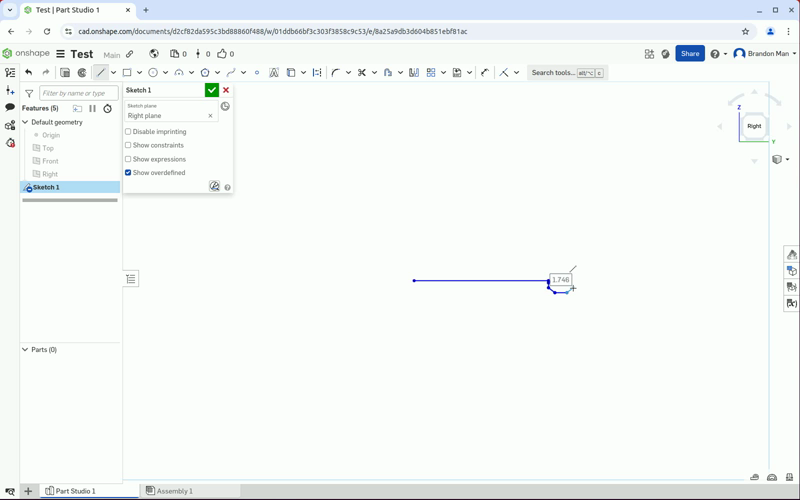
scroll(6)
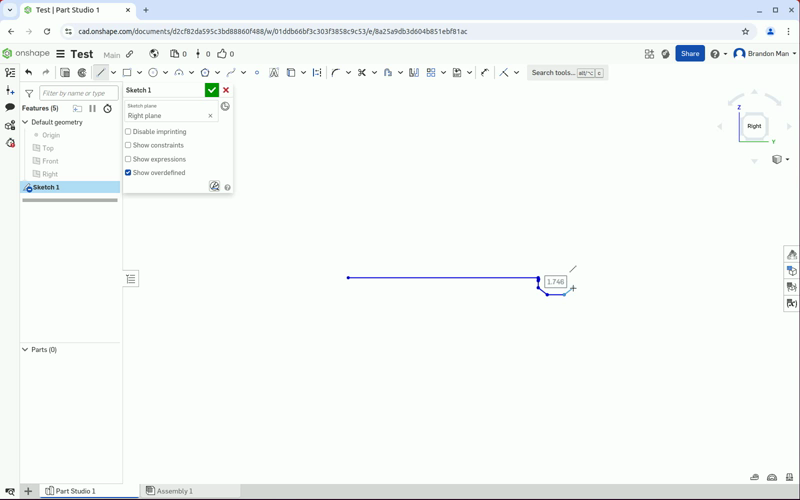
scroll(6)
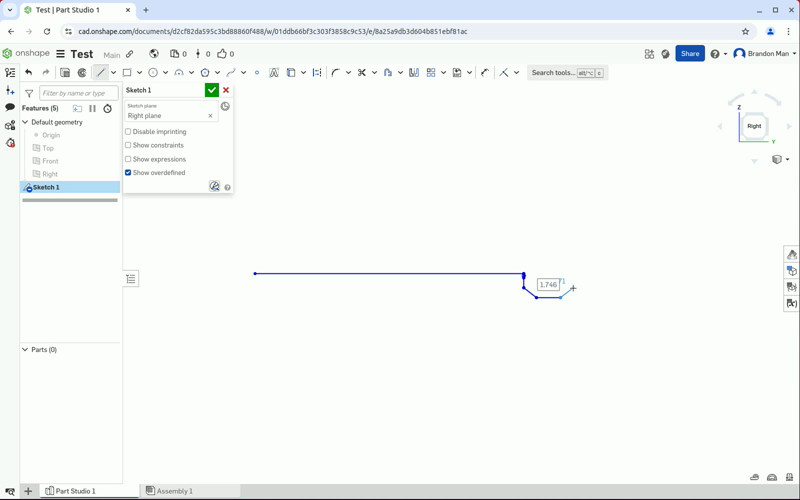
scroll(6)
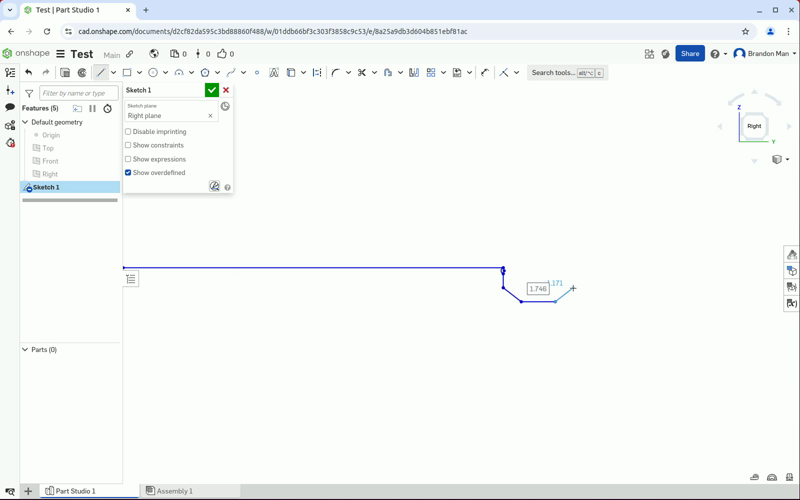
scroll(6)
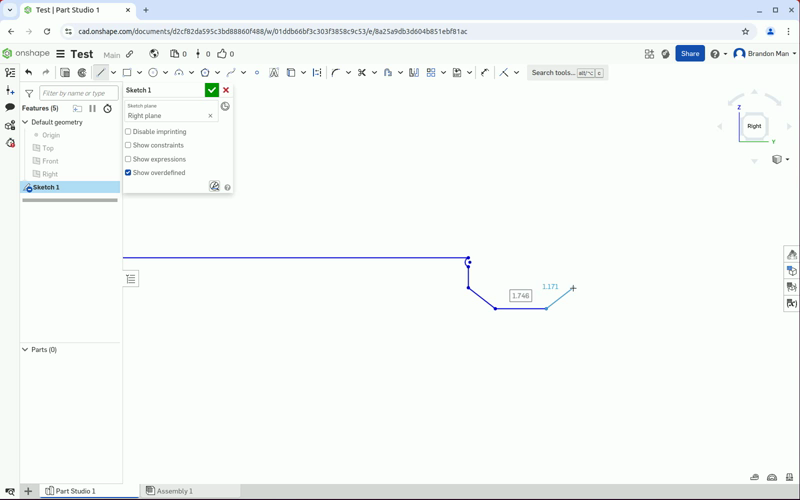
scroll(6)
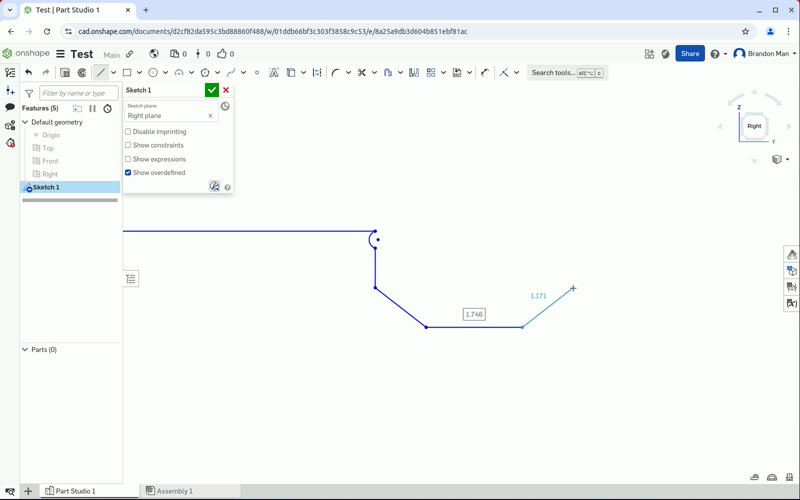
click(573, 287)
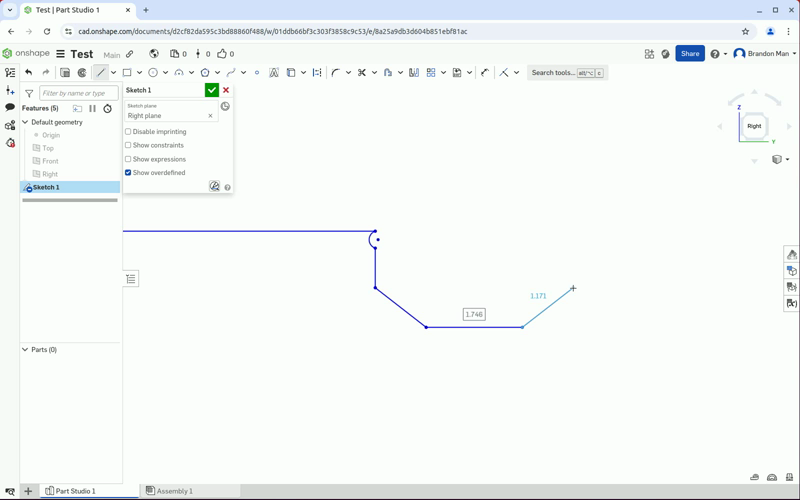
scroll(-6)
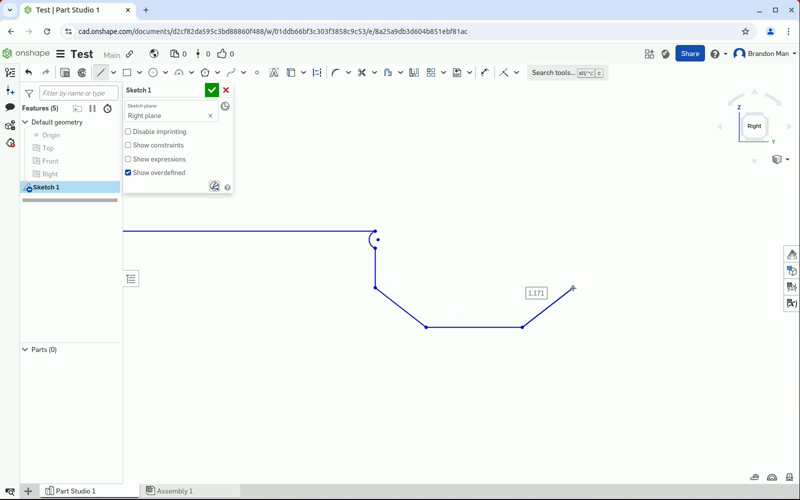
scroll(-6)
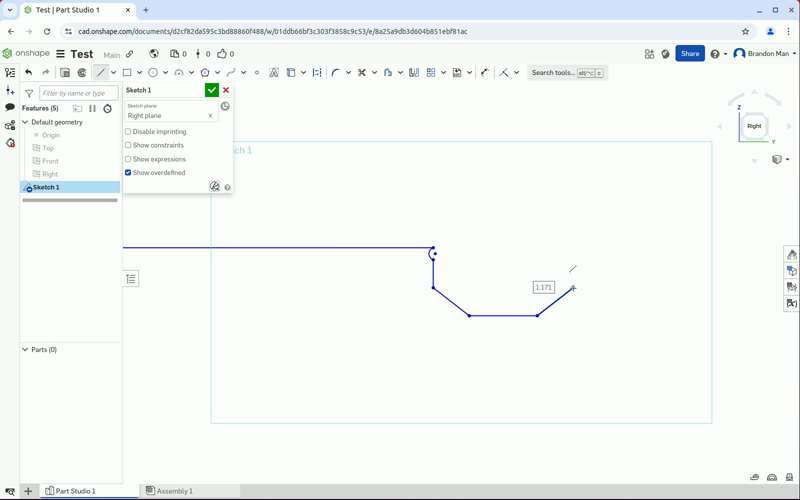
scroll(-6)
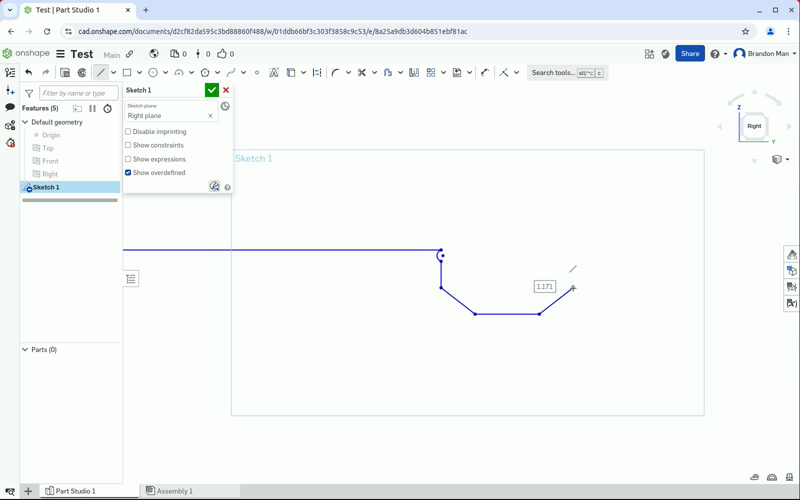
scroll(-6)
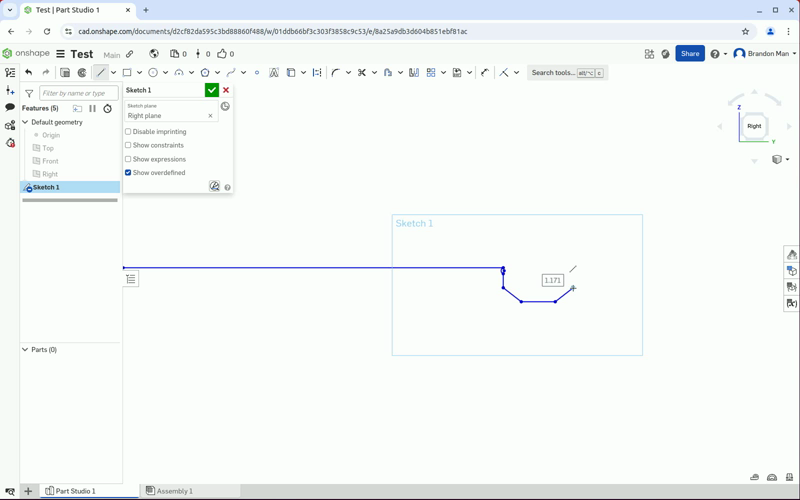
scroll(-6)
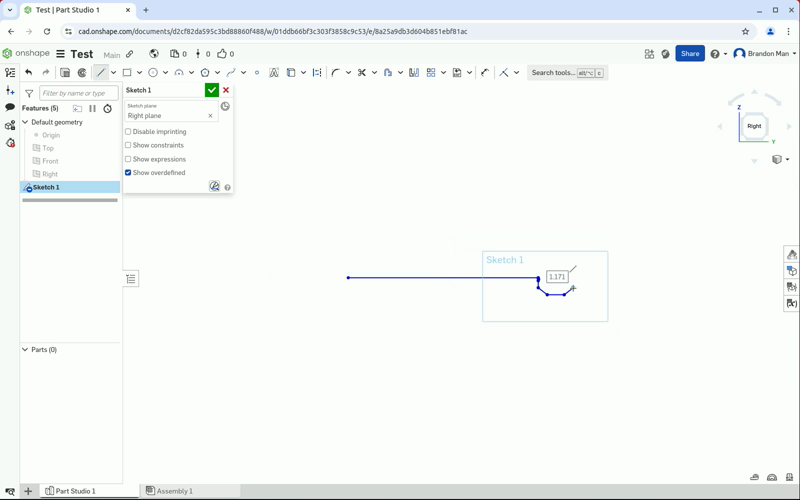
scroll(-6)
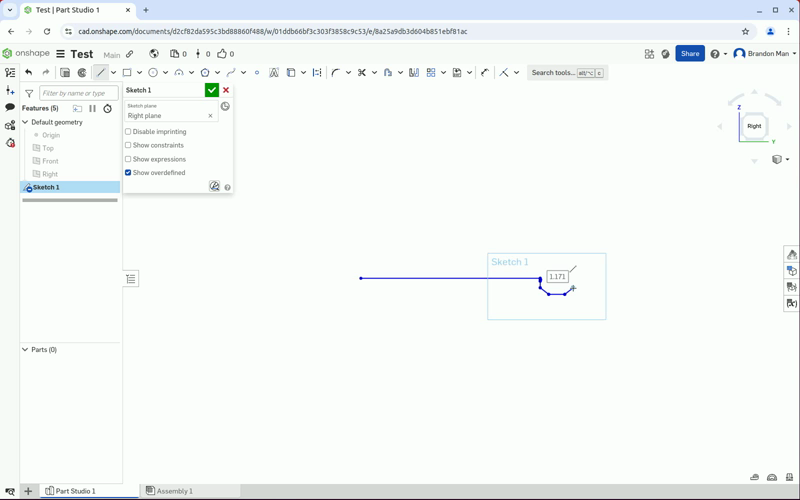
scroll(-6)
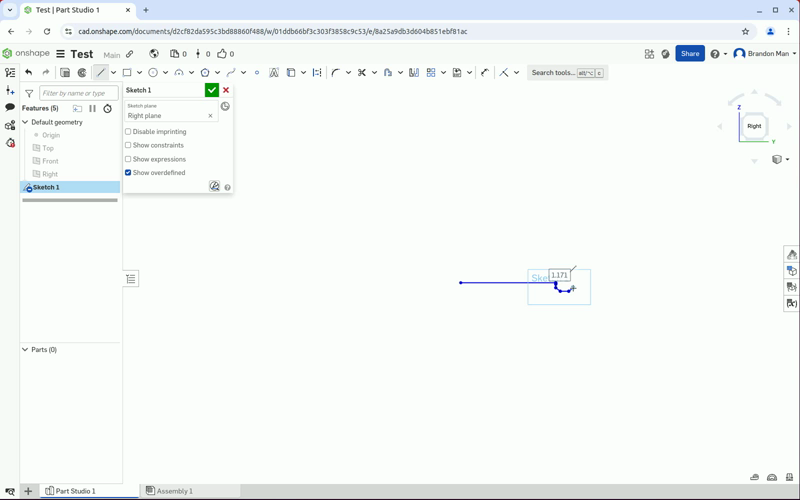
key_up(shift)
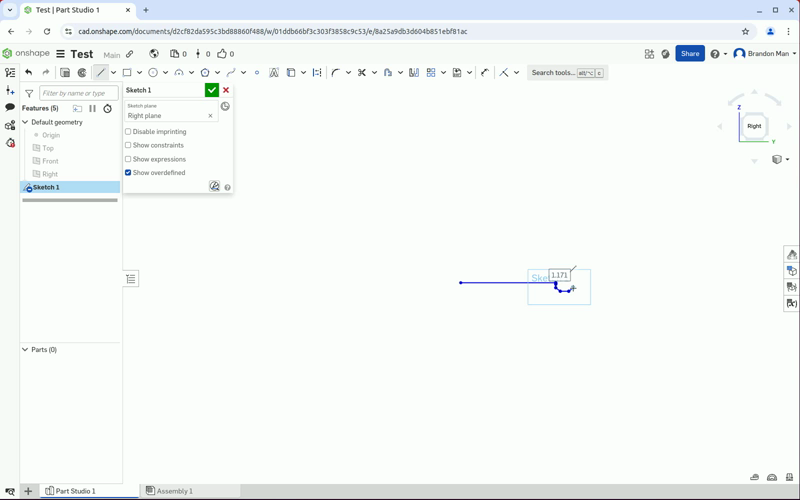
key_down(shift)
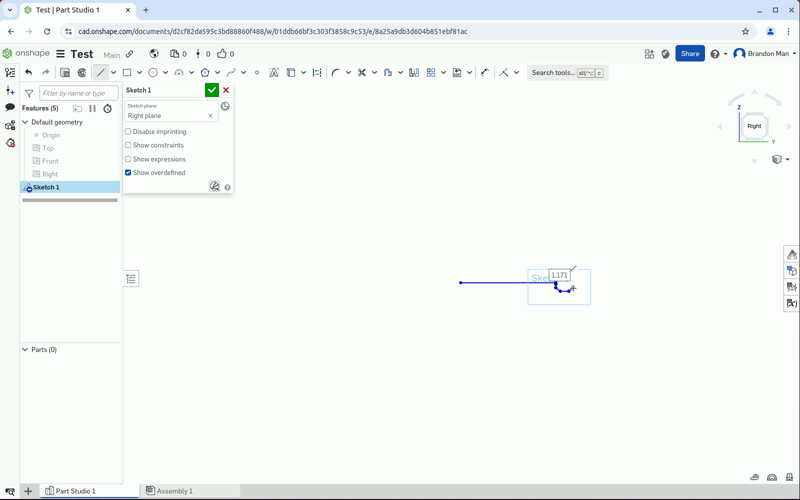
mouse_move(589, 287)
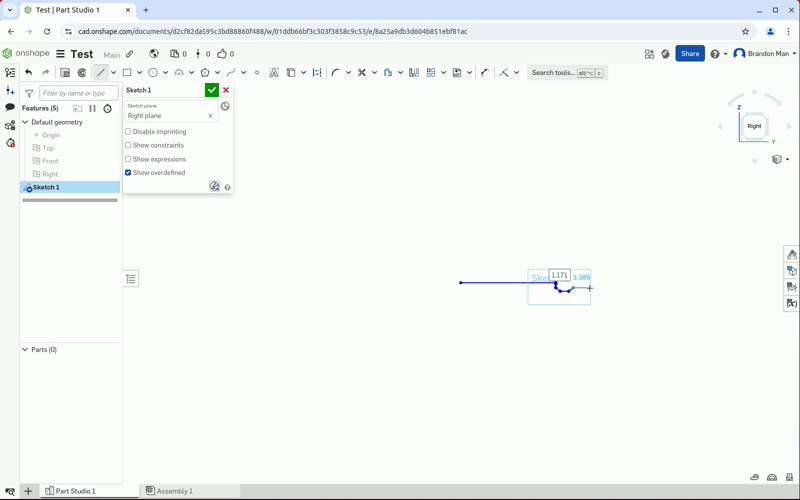
mouse_move(573, 274)
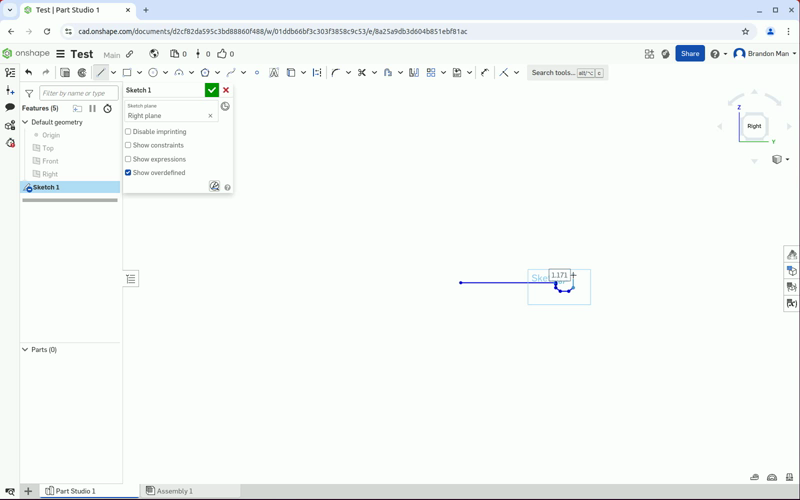
click(573, 274)
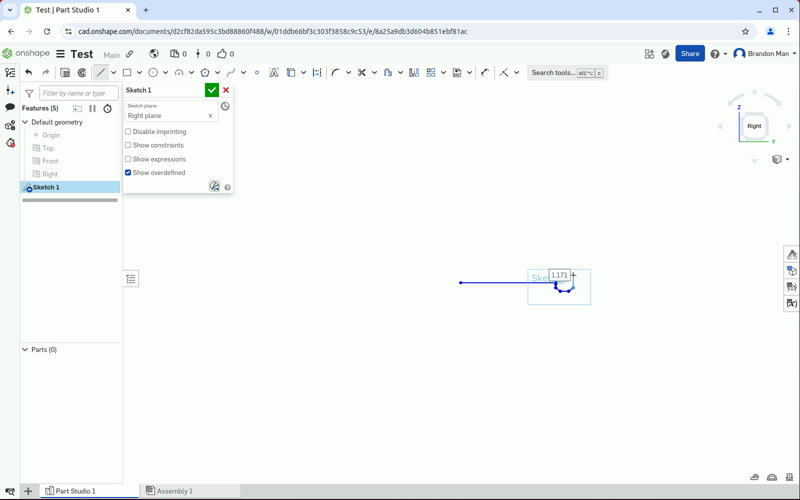
key_up(shift)
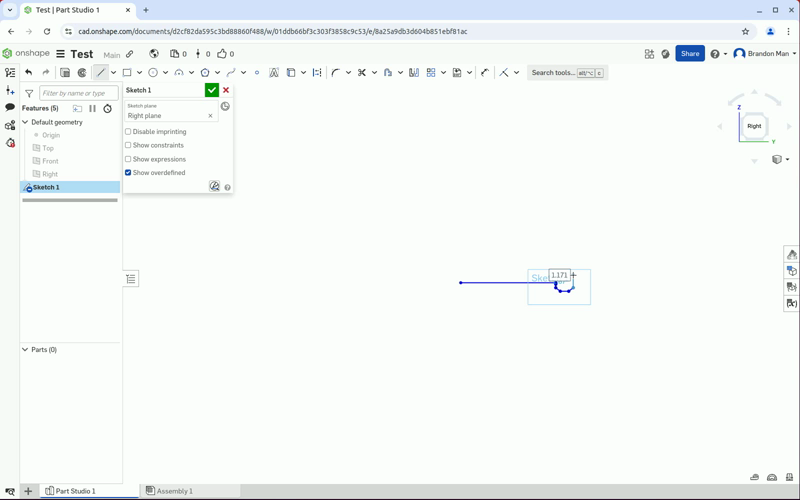
key_down(shift)
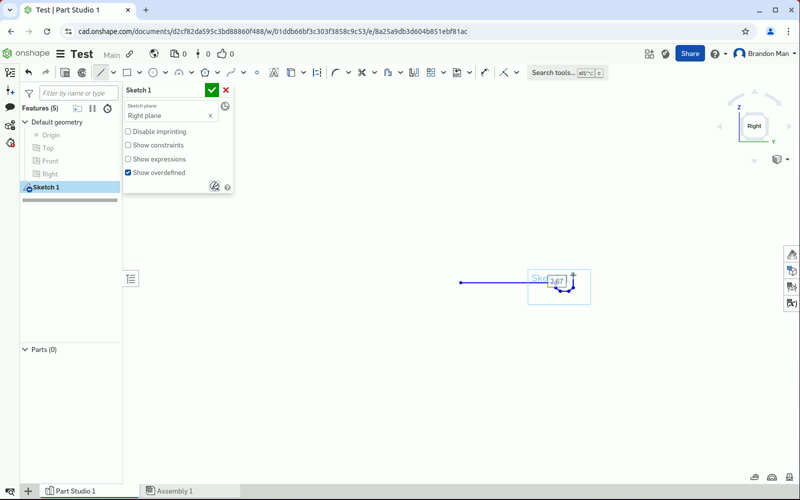
mouse_move(460, 274)
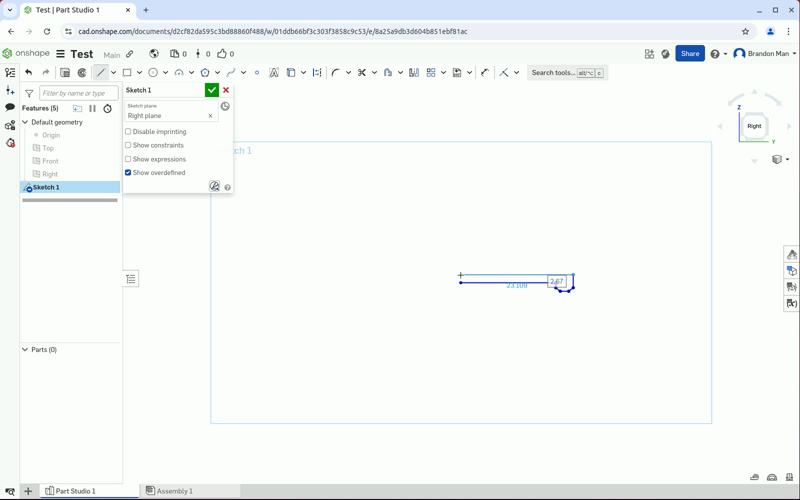
click(460, 274)
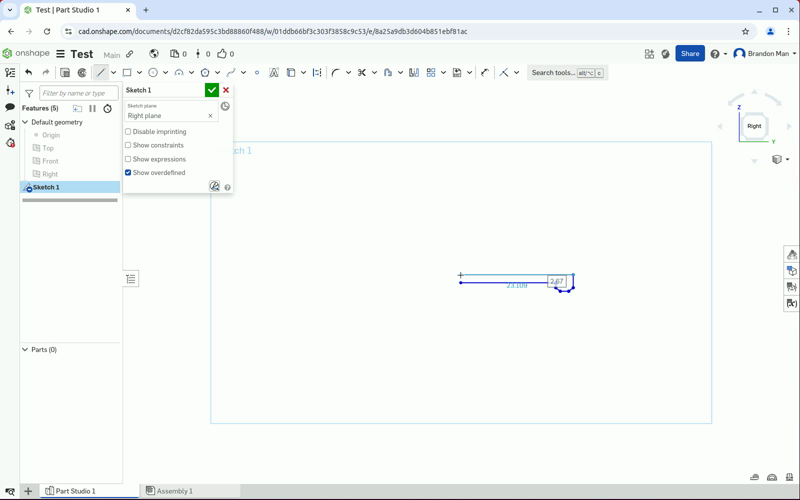
key_up(shift)
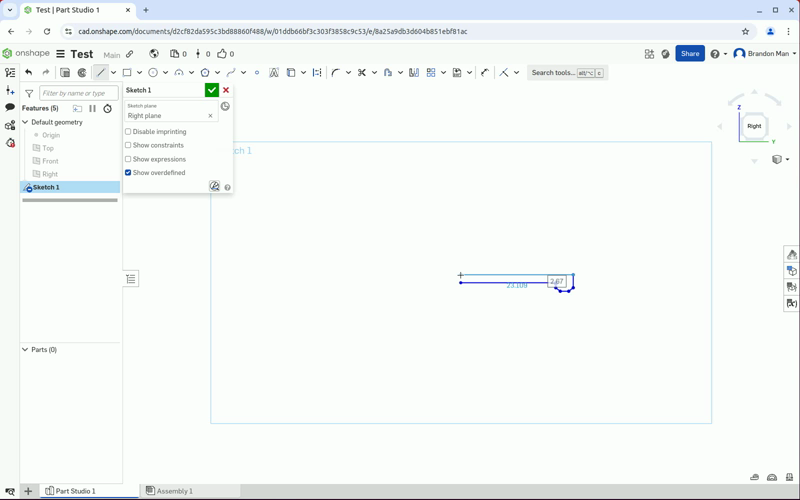
mouse_move(490, 274)
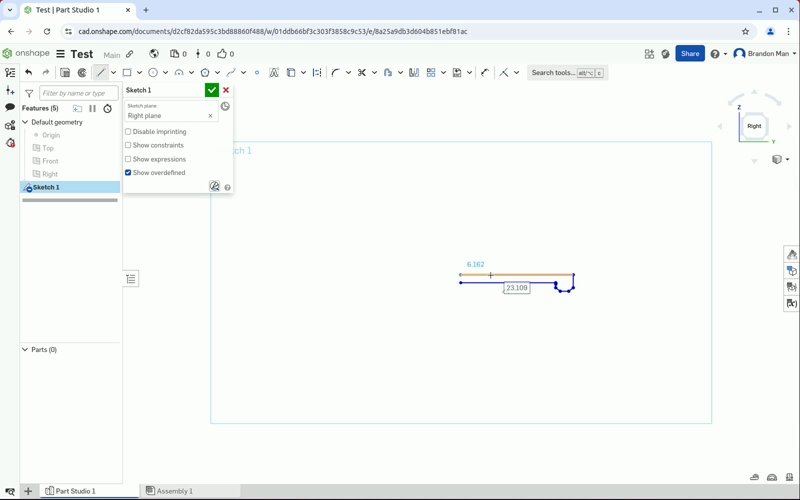
key_down(shift)
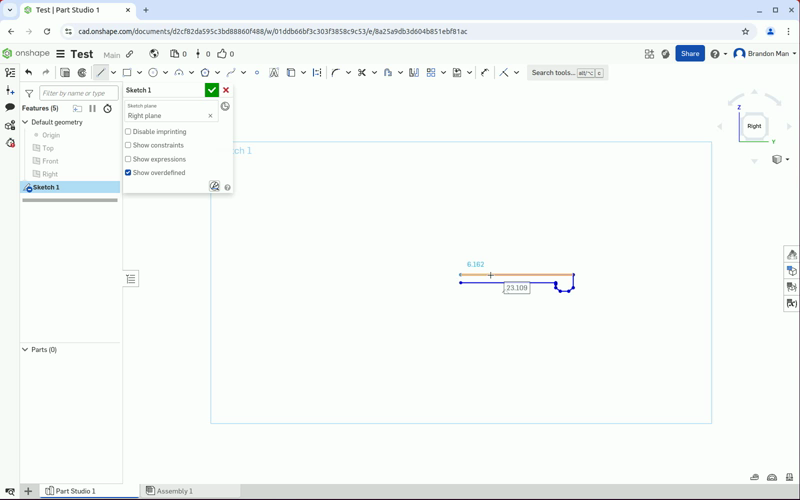
mouse_move(460, 282)
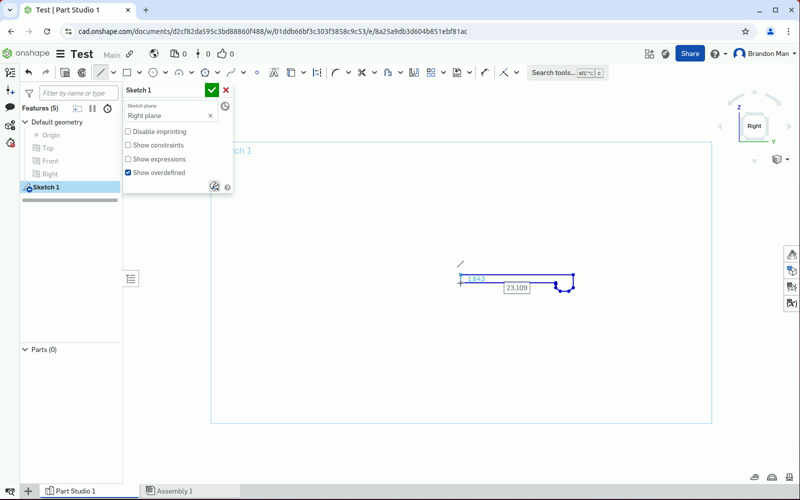
key_up(shift)
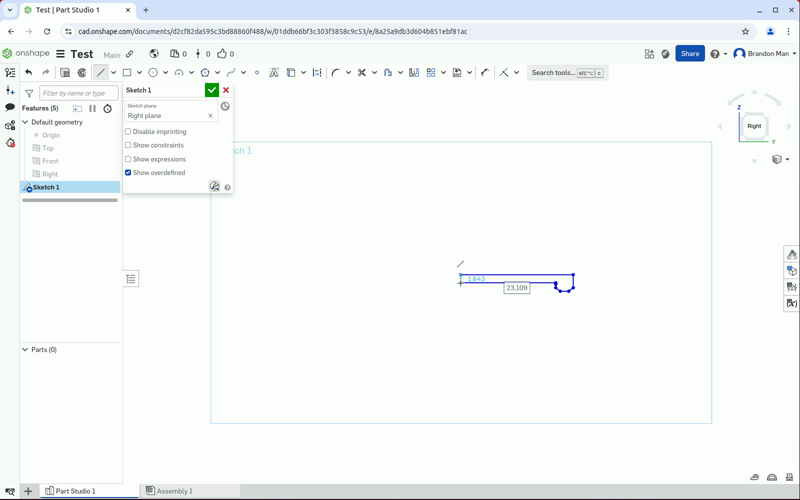
click(460, 282)
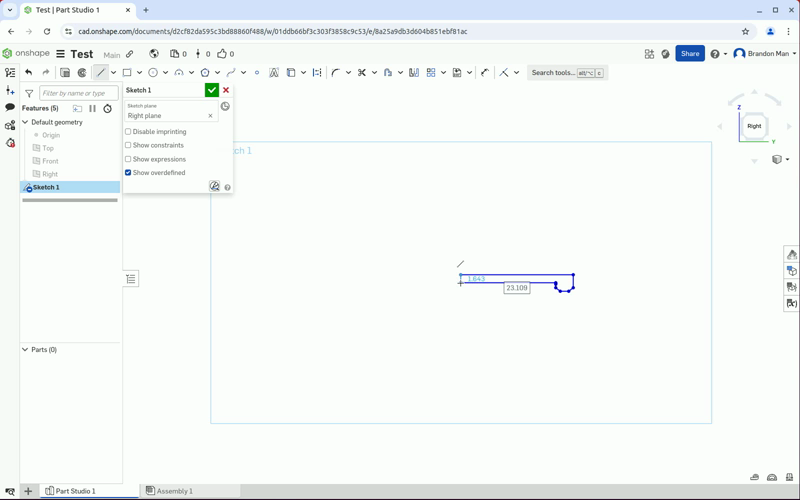
key(esc)
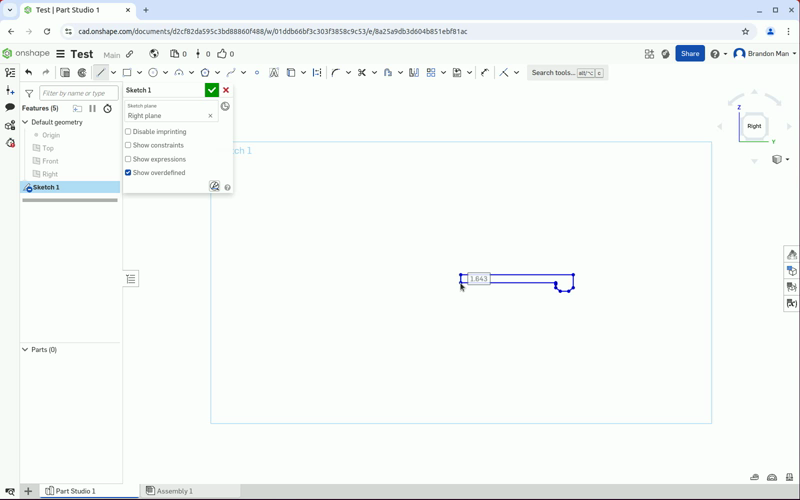
key(c)
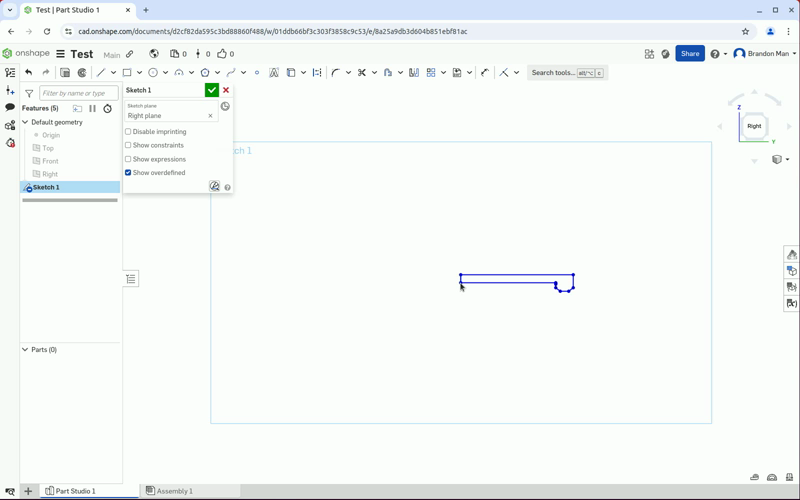
key_down(shift)
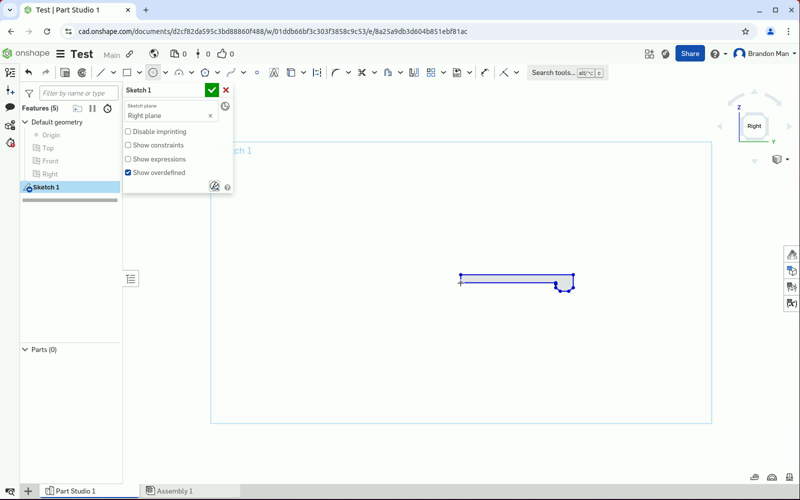
mouse_move(558, 278)
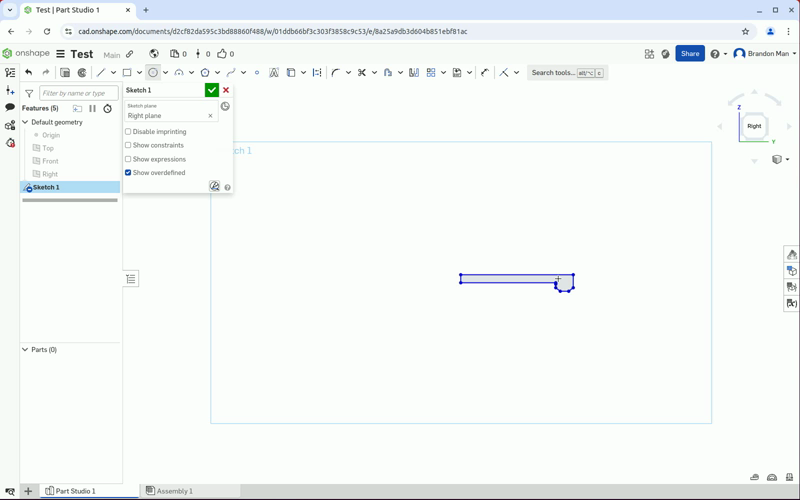
click(558, 278)
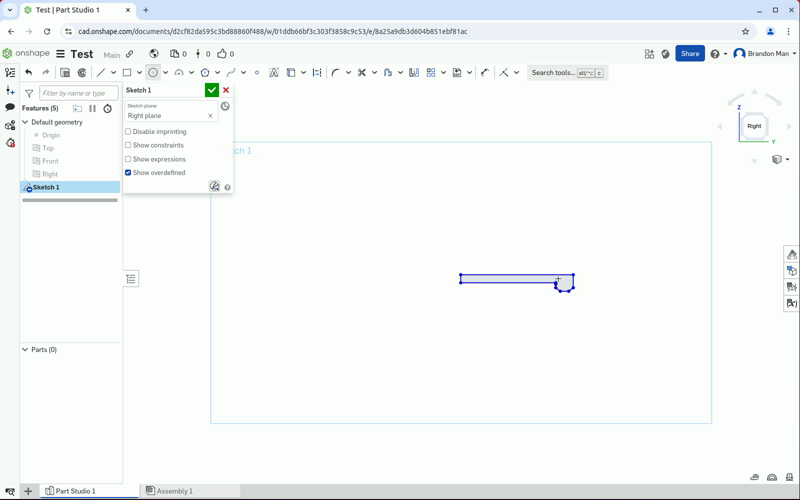
key_up(shift)
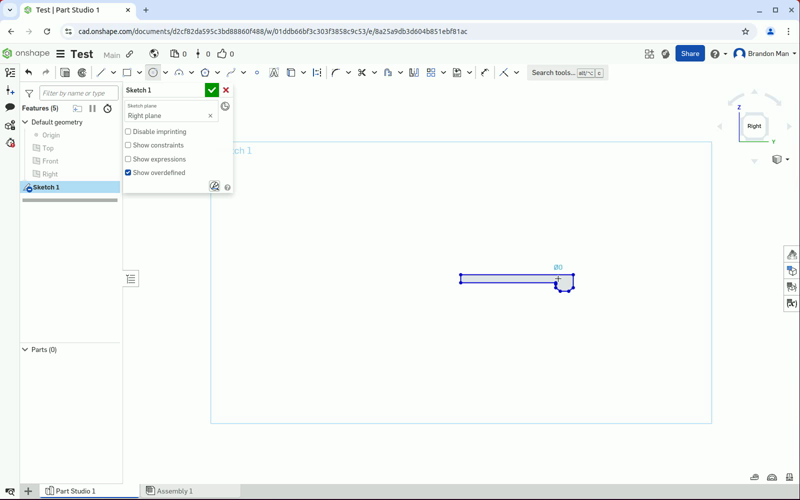
mouse_move(559, 278)
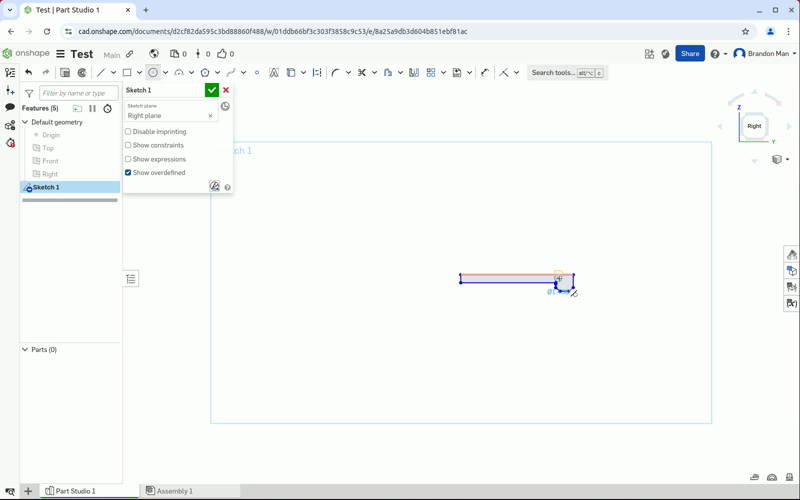
scroll(6)
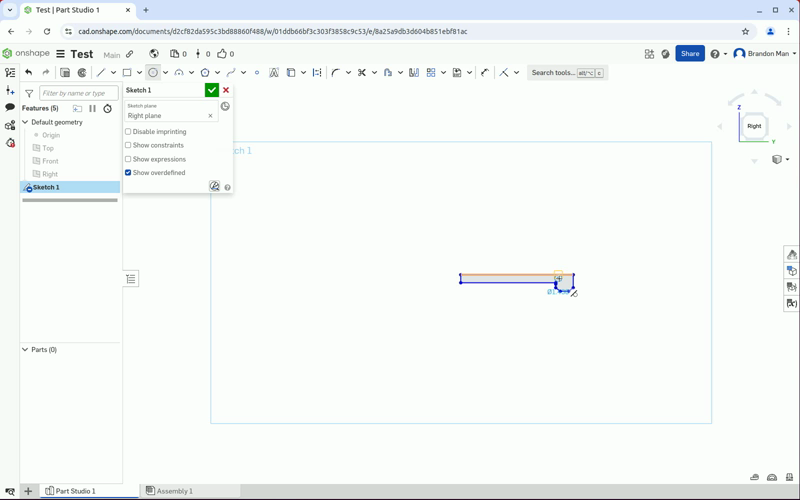
scroll(6)
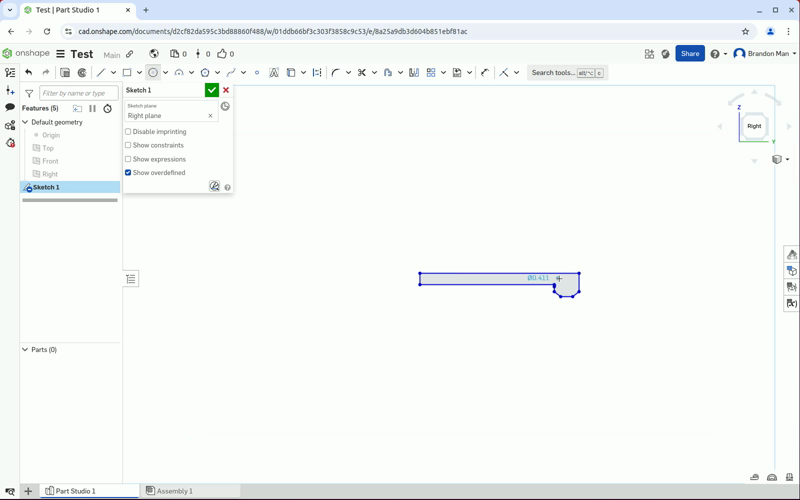
scroll(6)
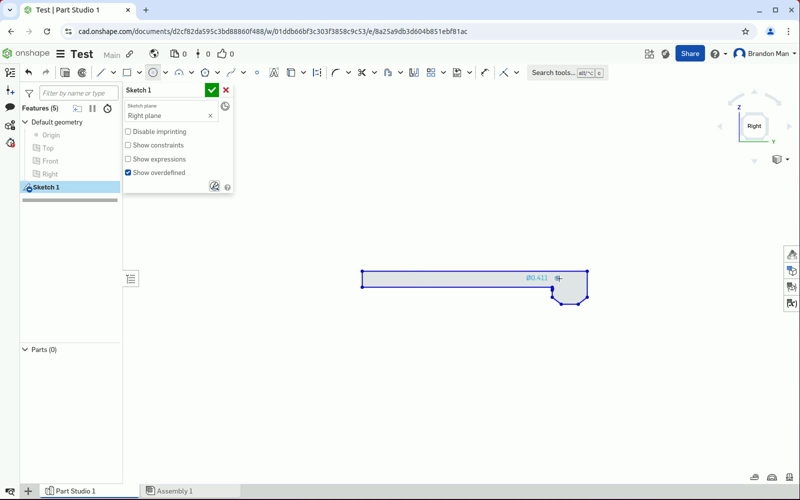
scroll(6)
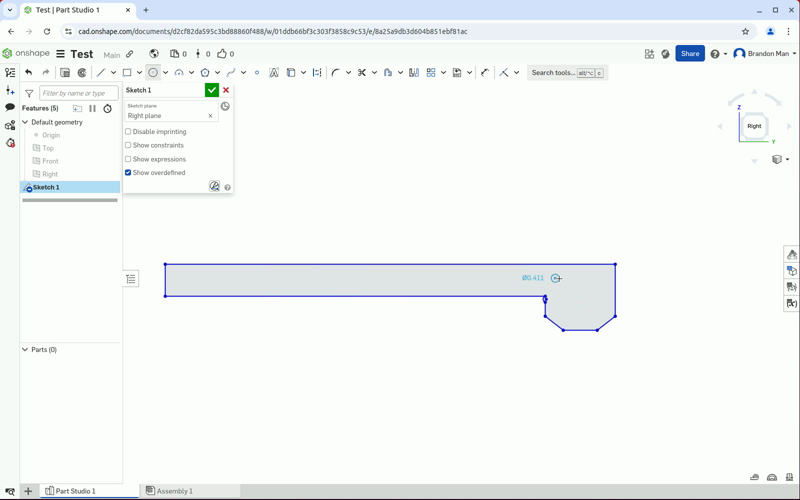
scroll(6)
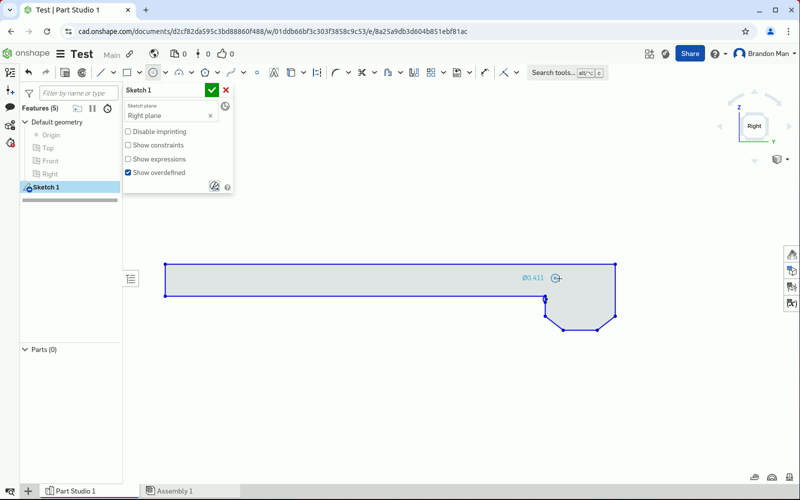
scroll(6)
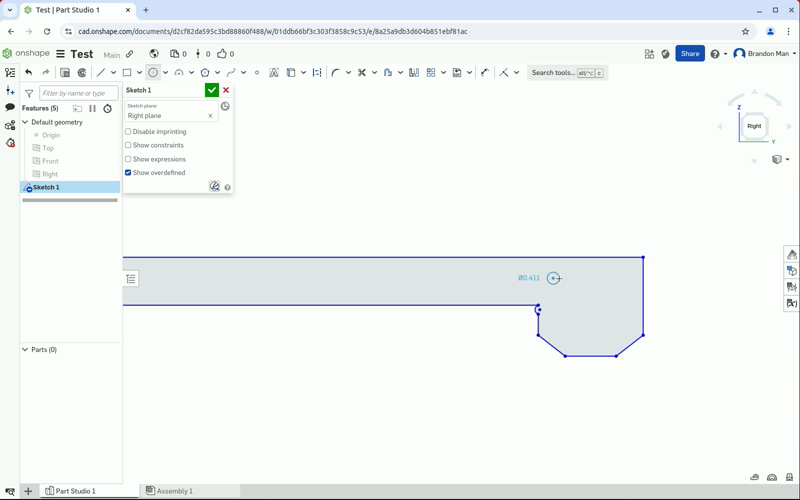
scroll(6)
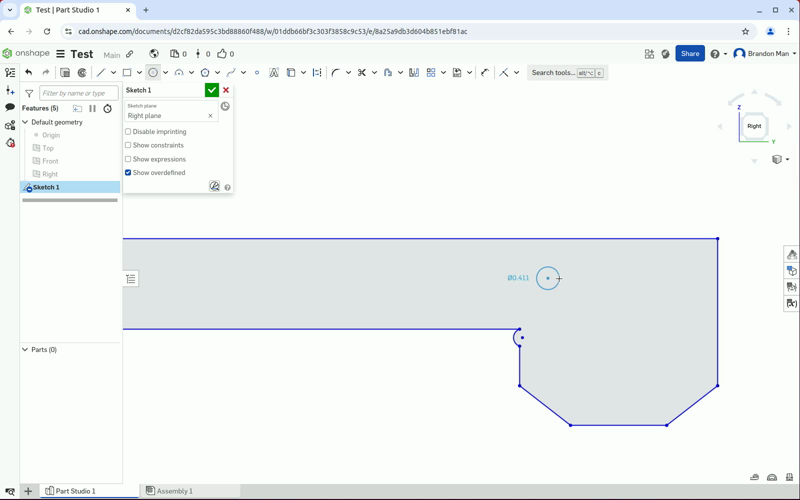
click(559, 278)
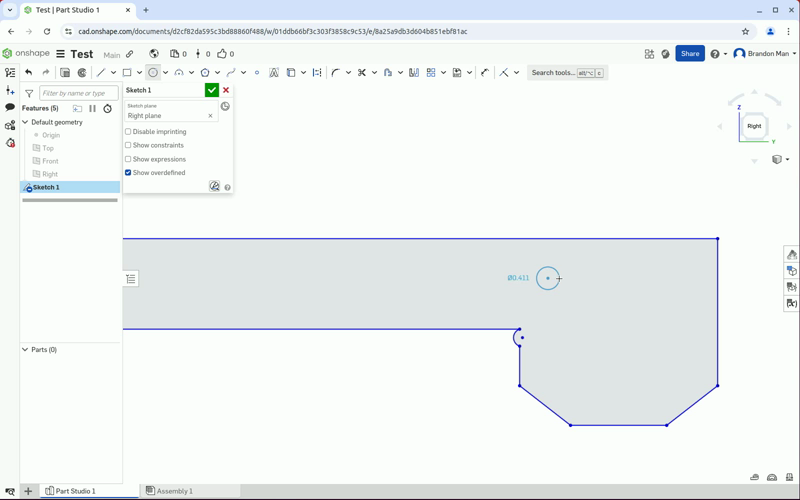
scroll(-6)
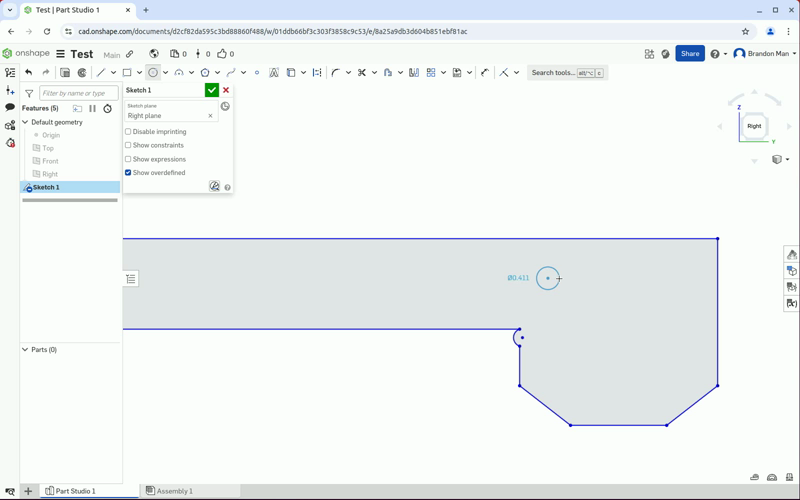
scroll(-6)
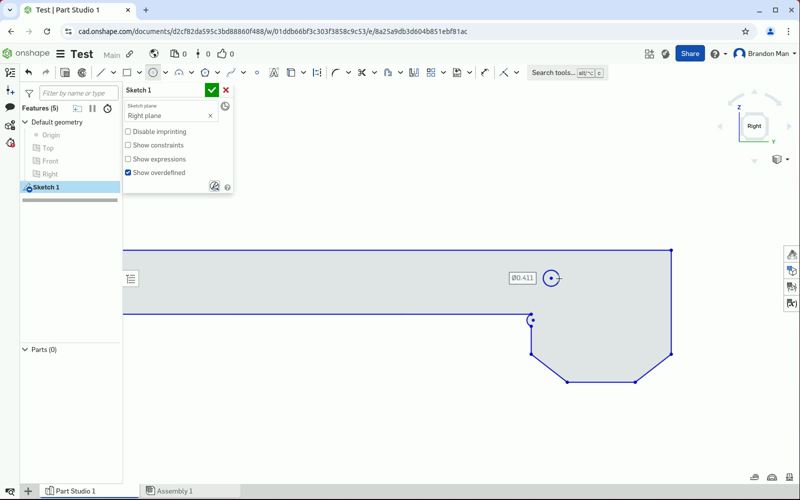
scroll(-6)
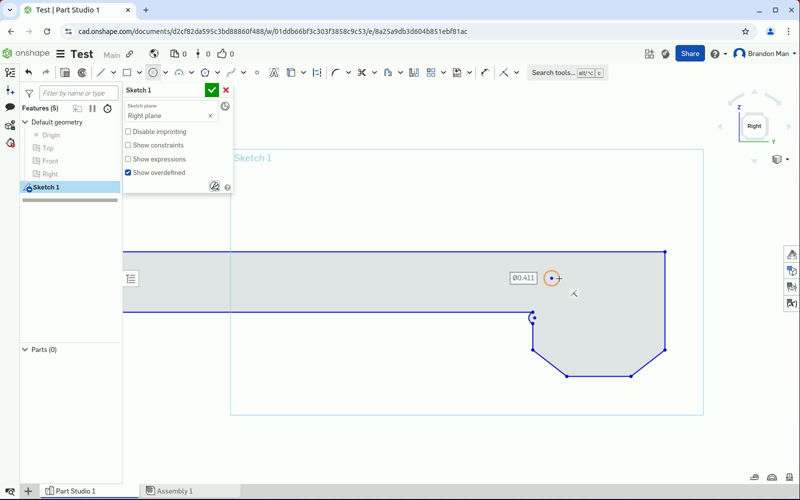
scroll(-6)
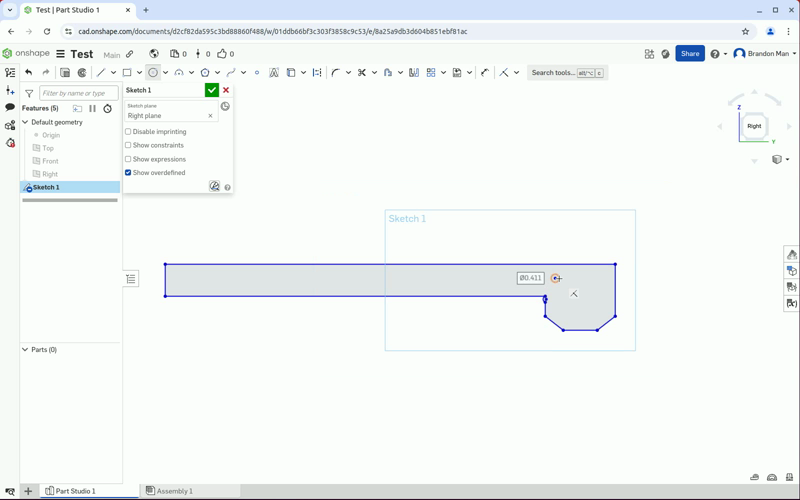
scroll(-6)
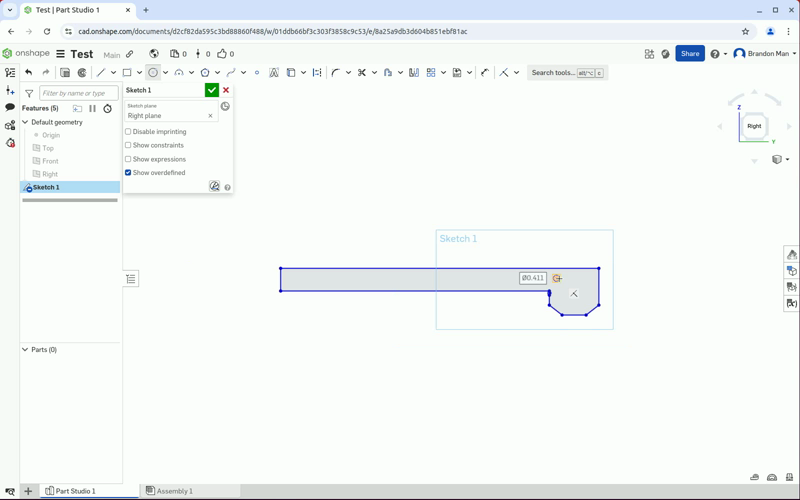
scroll(-6)
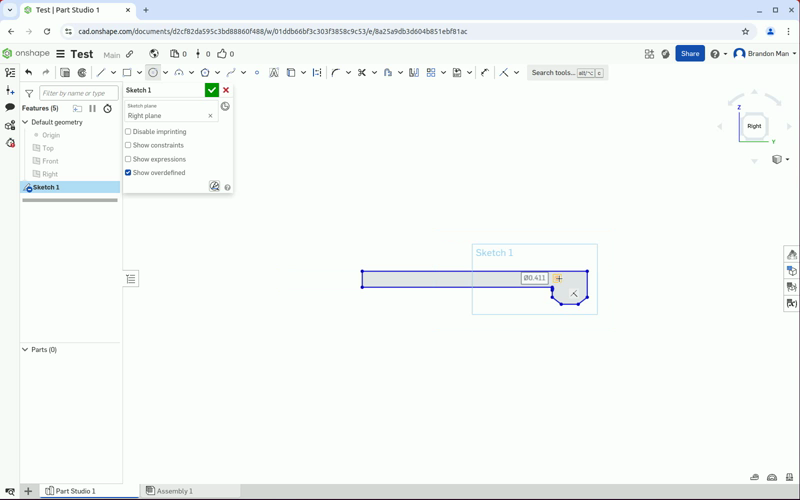
scroll(-6)
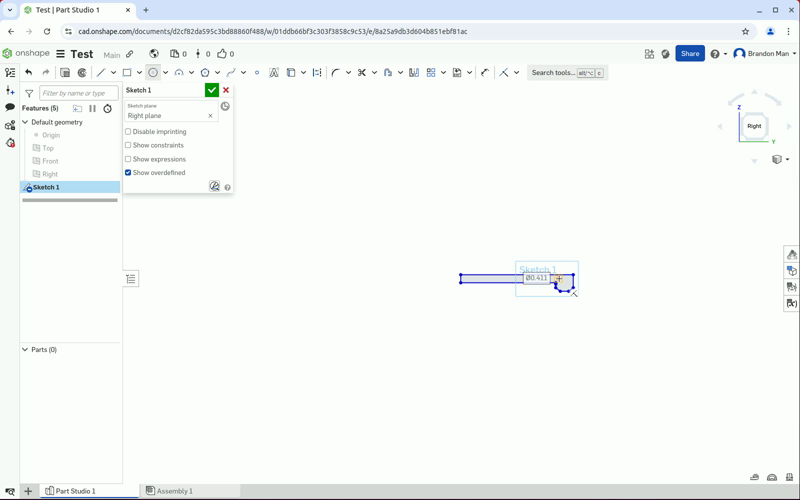
key(esc)
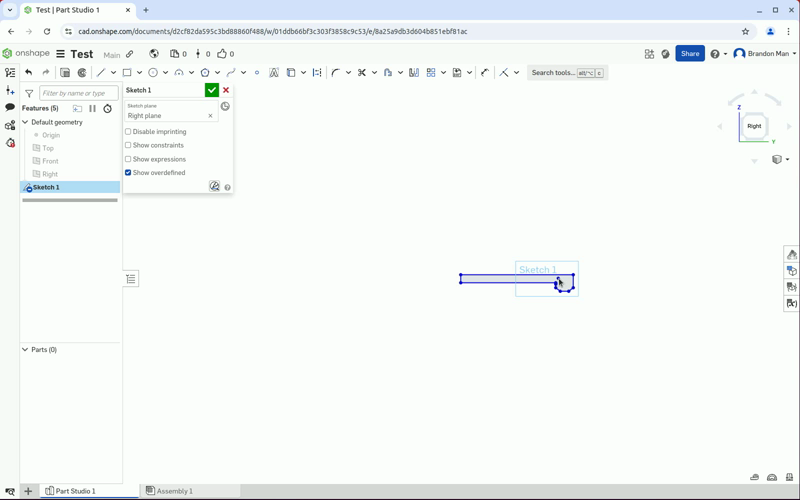
key(c)
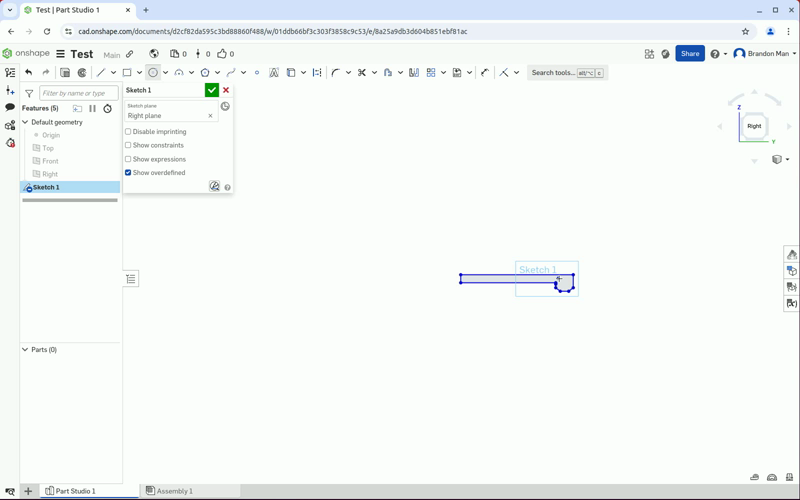
key_down(shift)
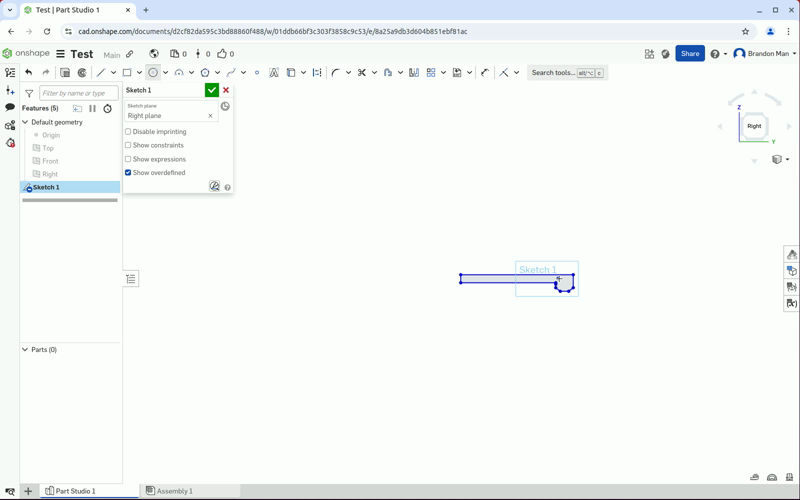
mouse_move(570, 278)
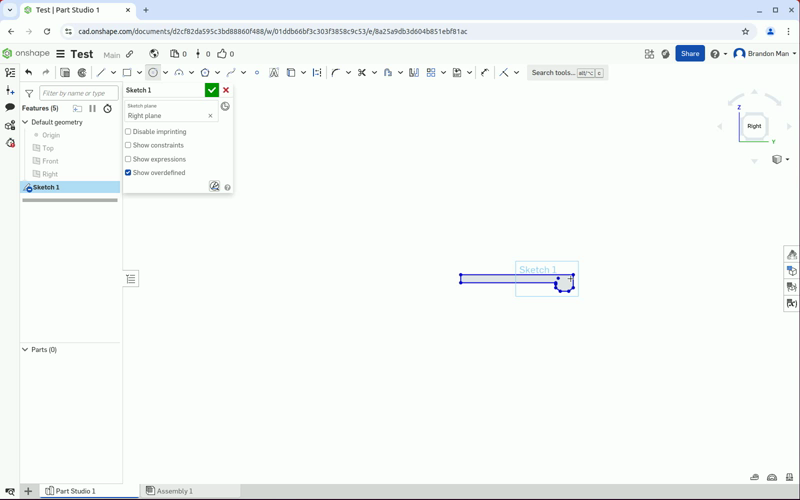
scroll(6)
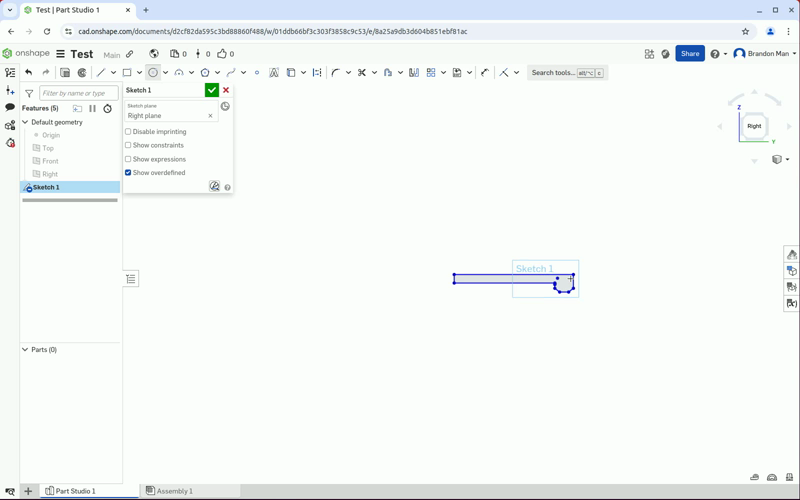
scroll(6)
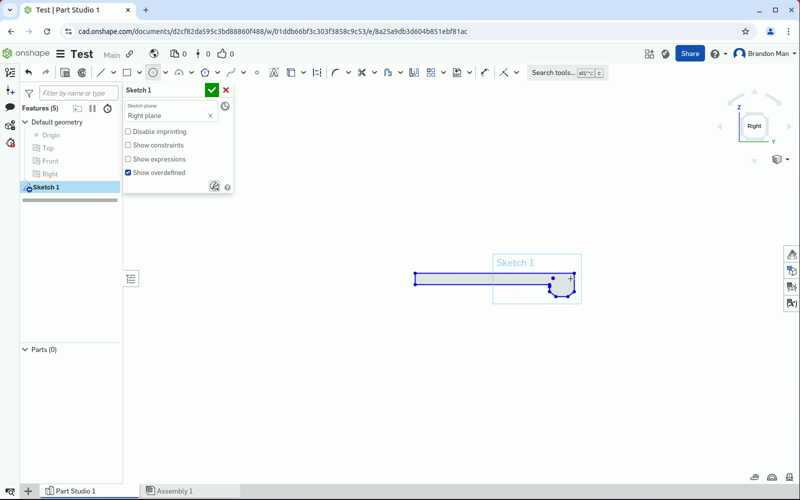
scroll(6)
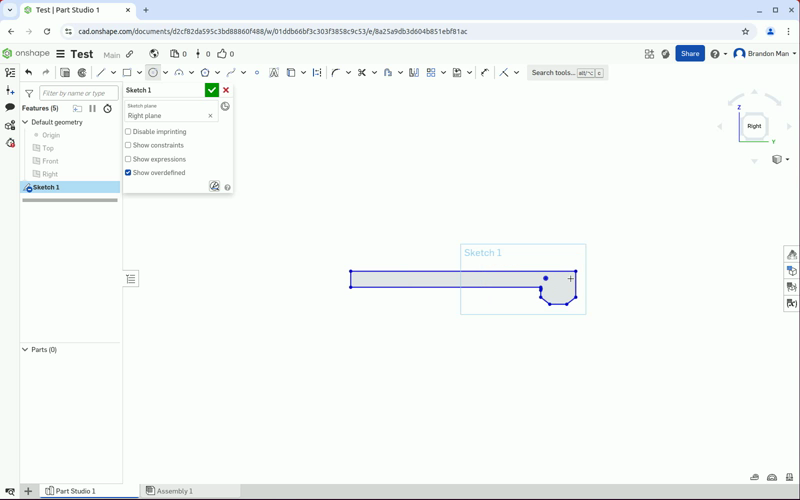
scroll(6)
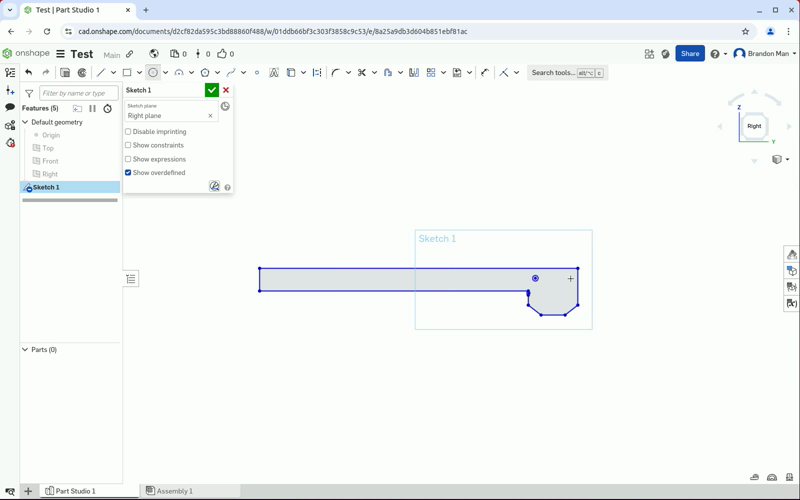
scroll(6)
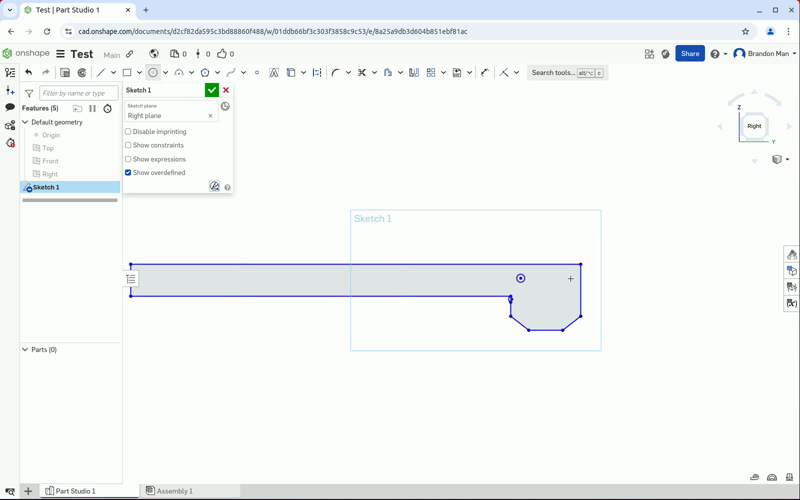
scroll(6)
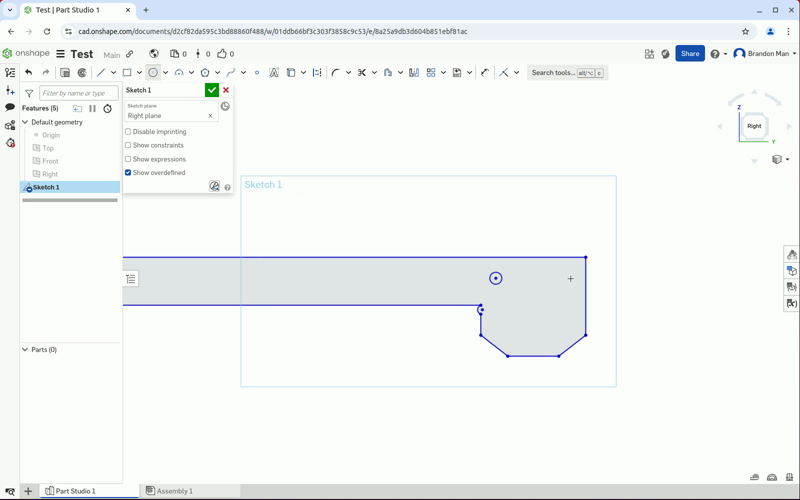
scroll(6)
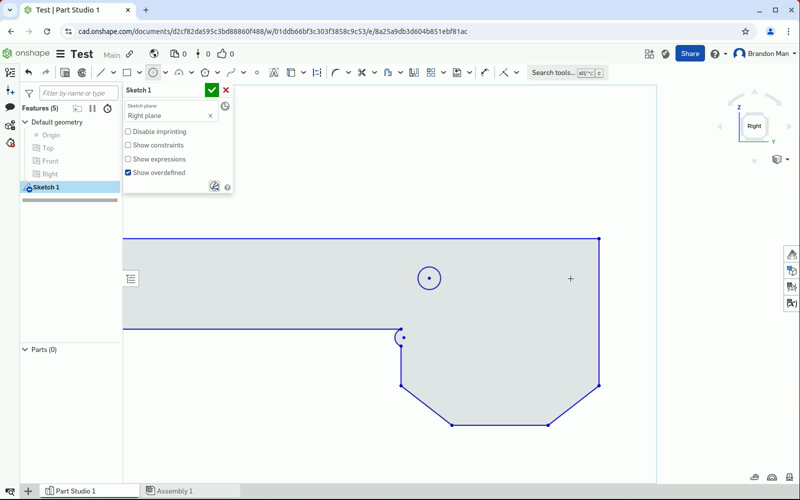
click(570, 278)
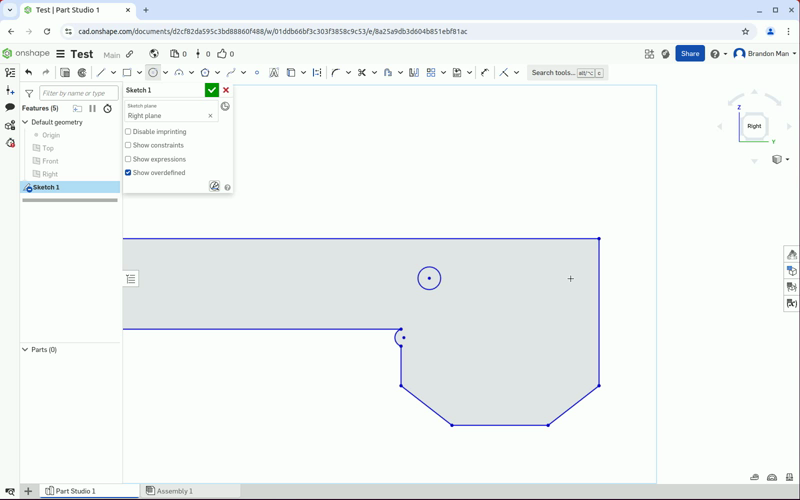
scroll(-6)
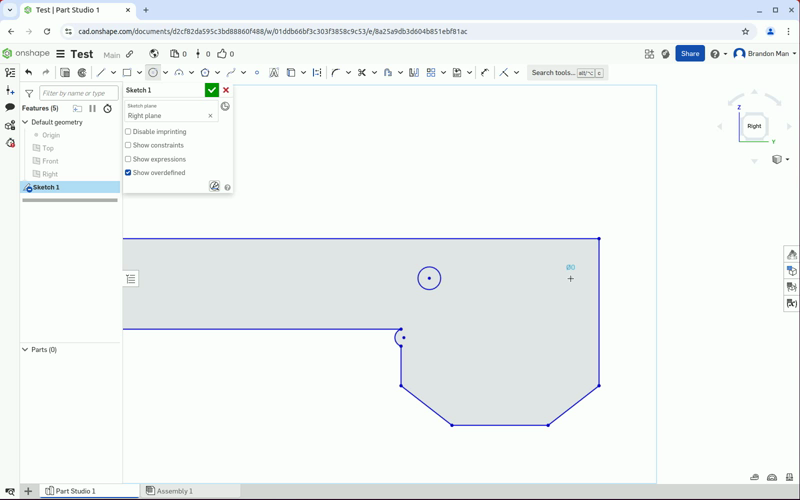
scroll(-6)
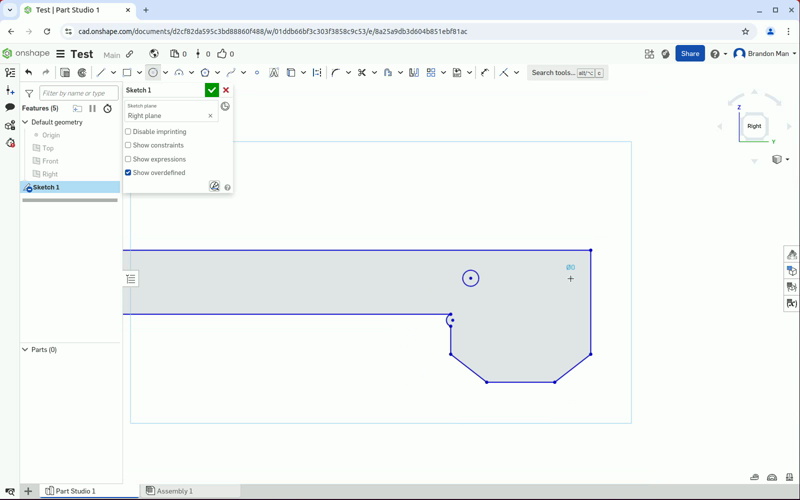
scroll(-6)
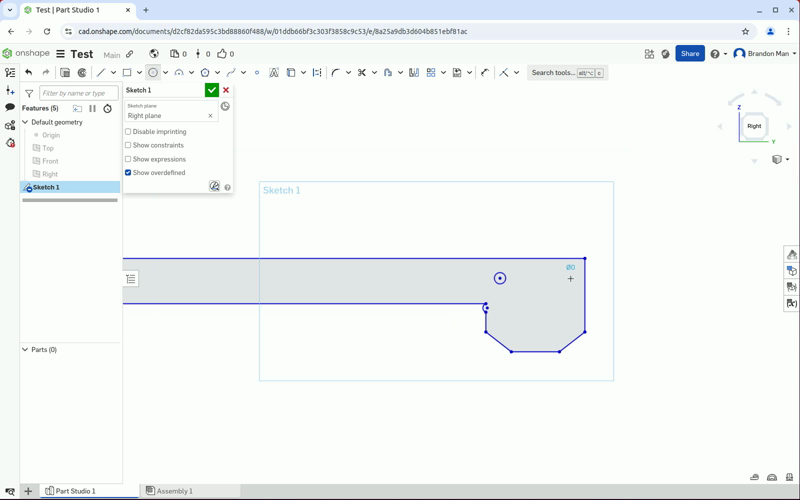
scroll(-6)
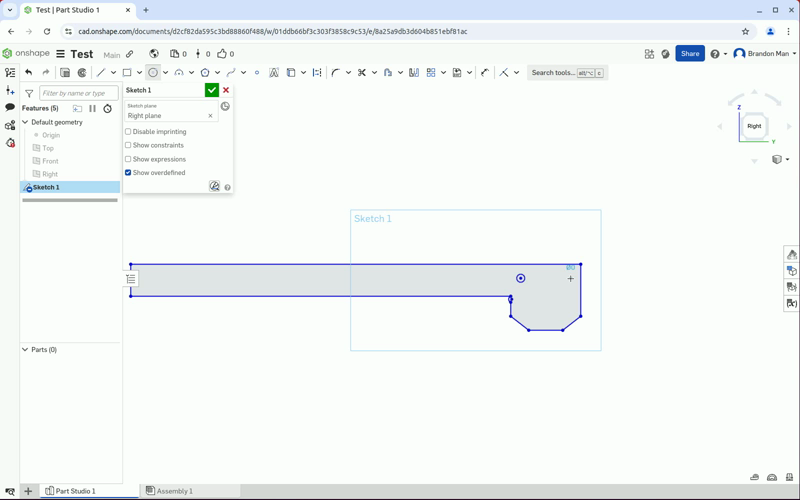
scroll(-6)
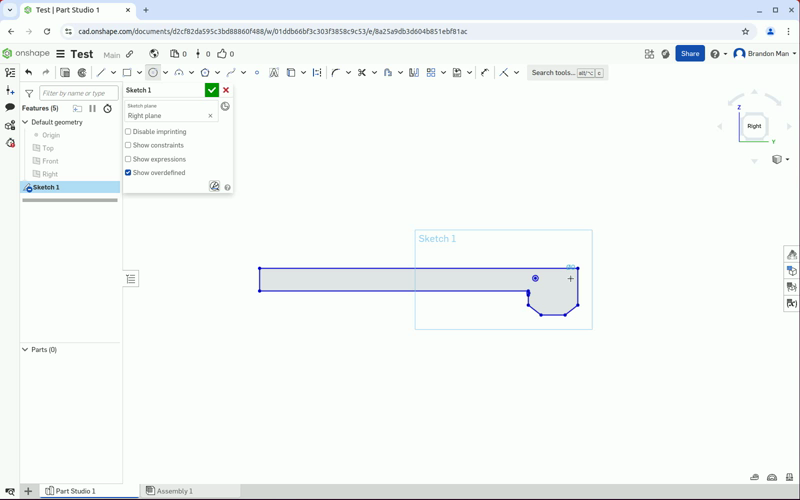
scroll(-6)
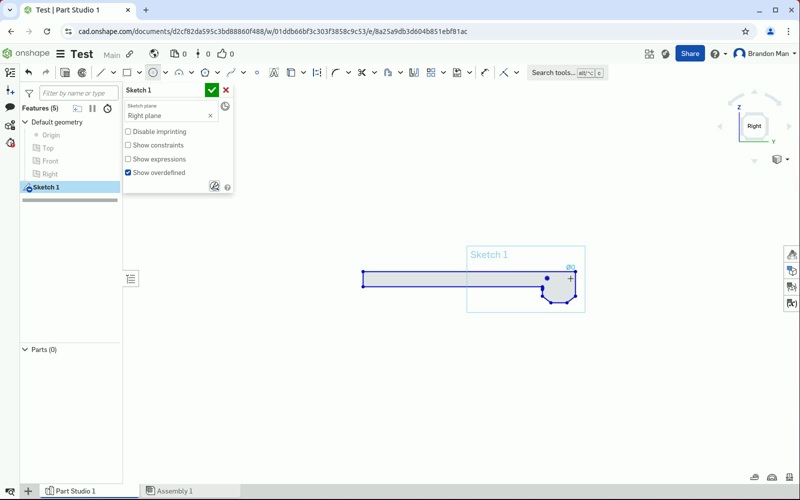
scroll(-6)
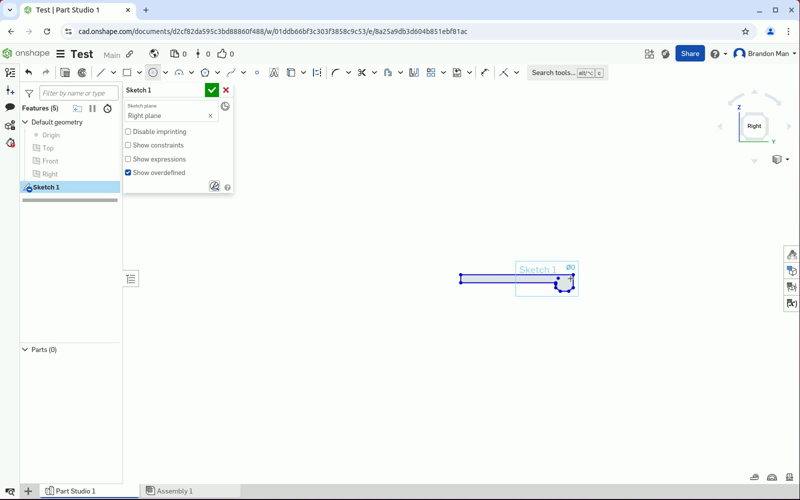
key_up(shift)
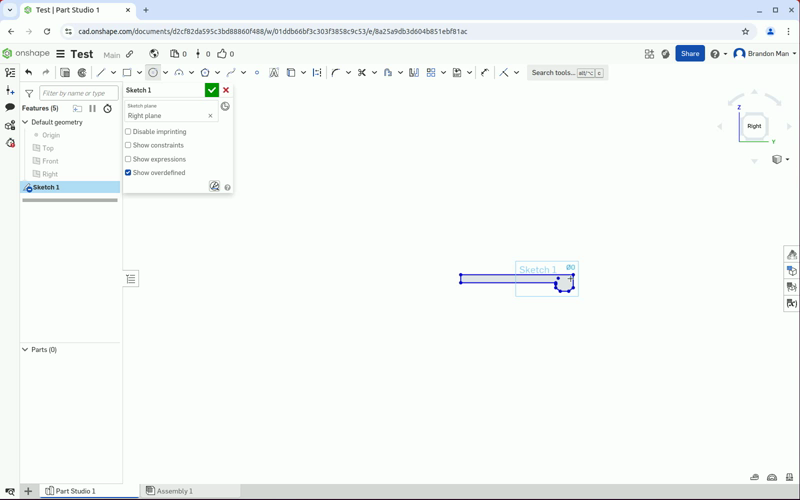
mouse_move(572, 278)
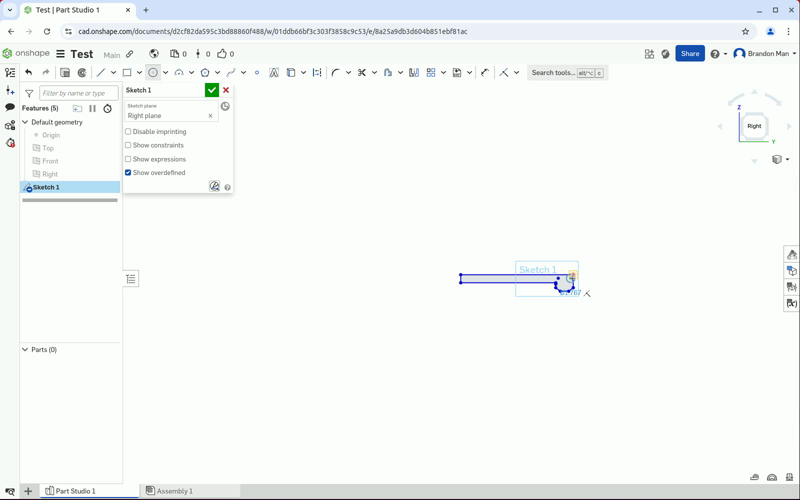
scroll(6)
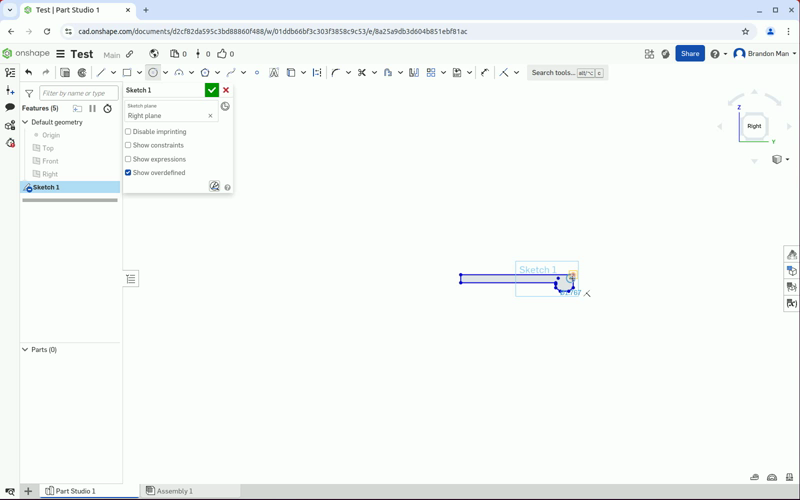
scroll(6)
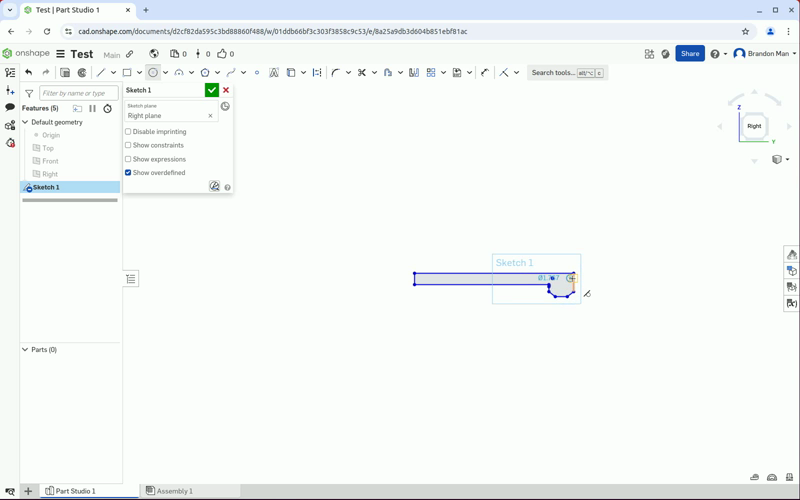
scroll(6)
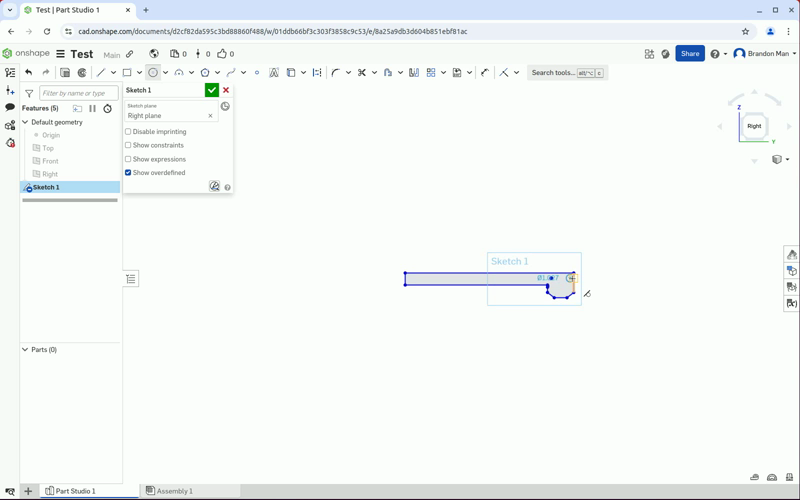
scroll(6)
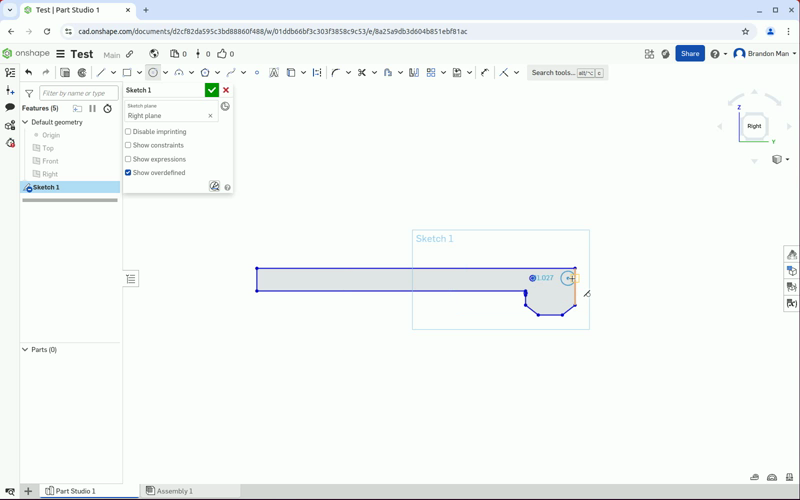
scroll(6)
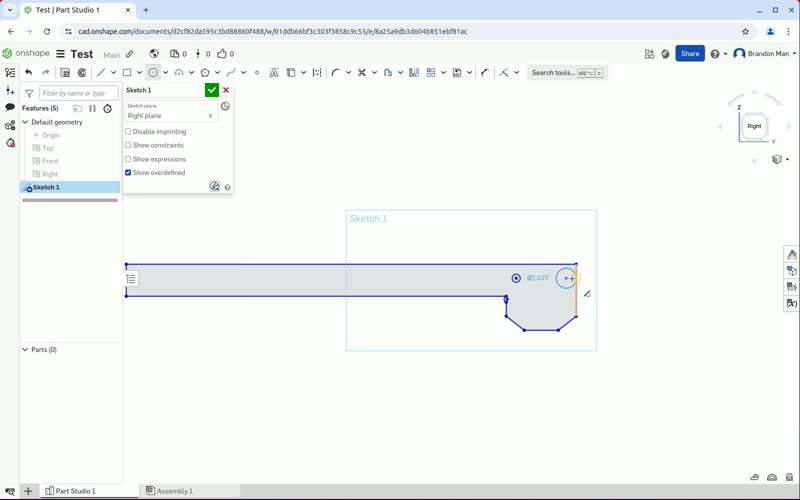
scroll(6)
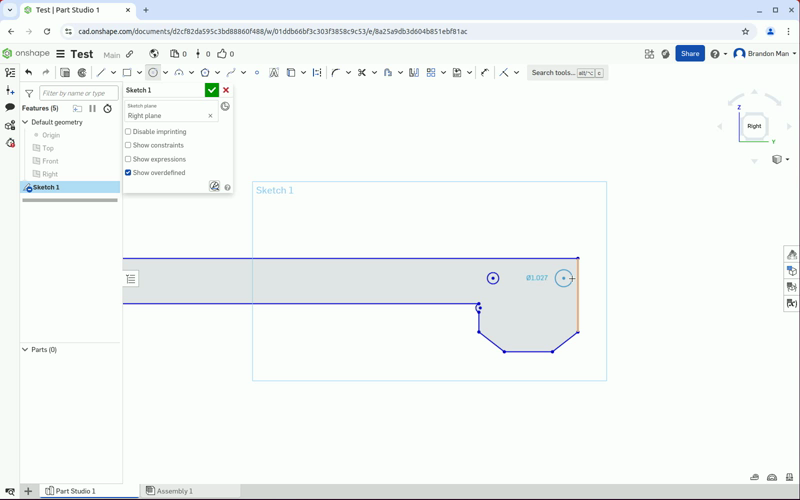
scroll(6)
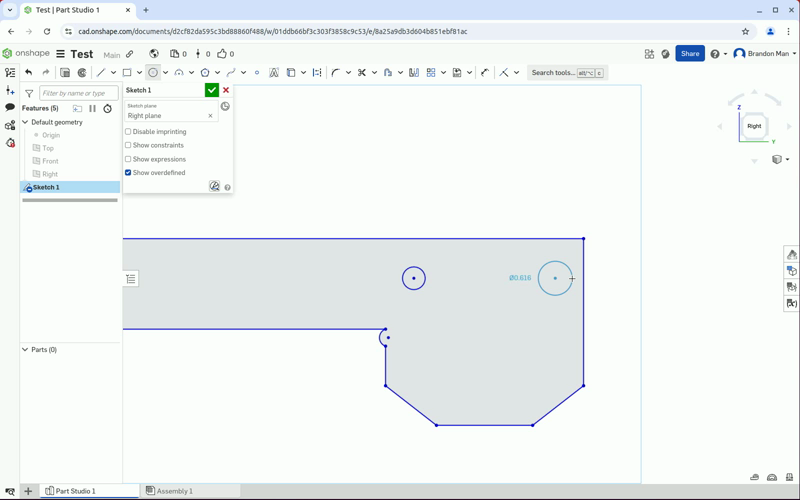
click(572, 278)
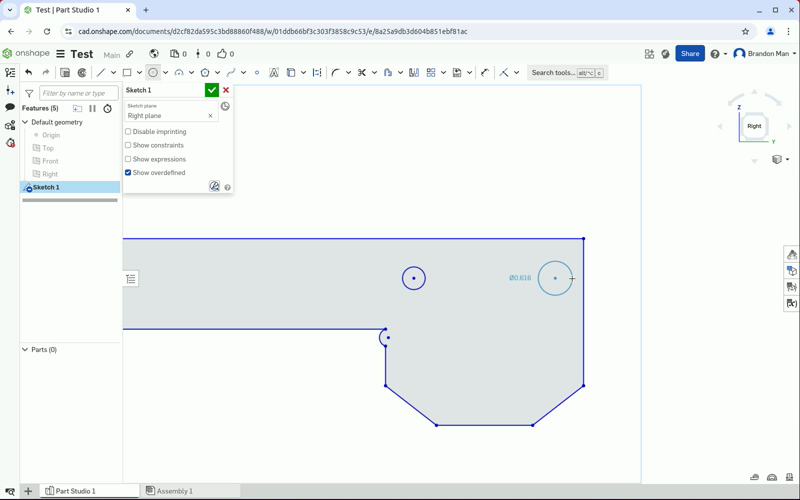
scroll(-6)
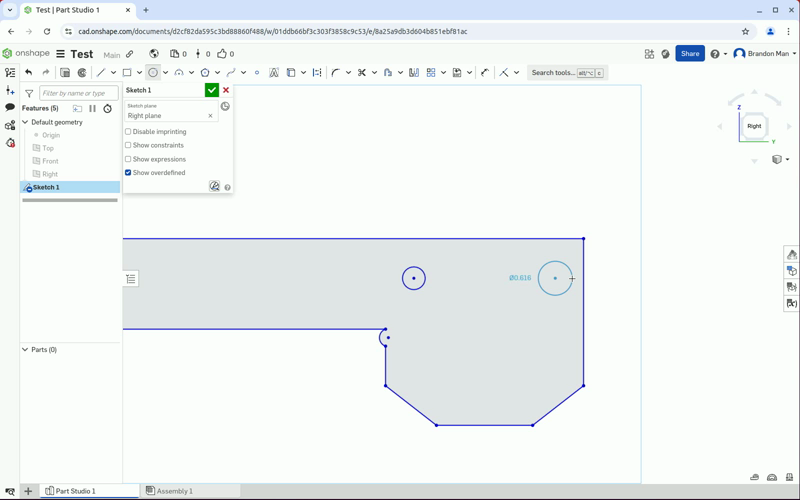
scroll(-6)
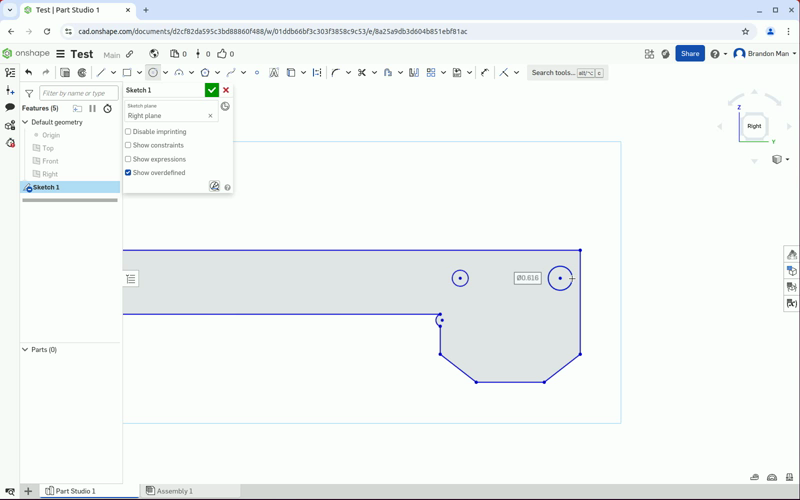
scroll(-6)
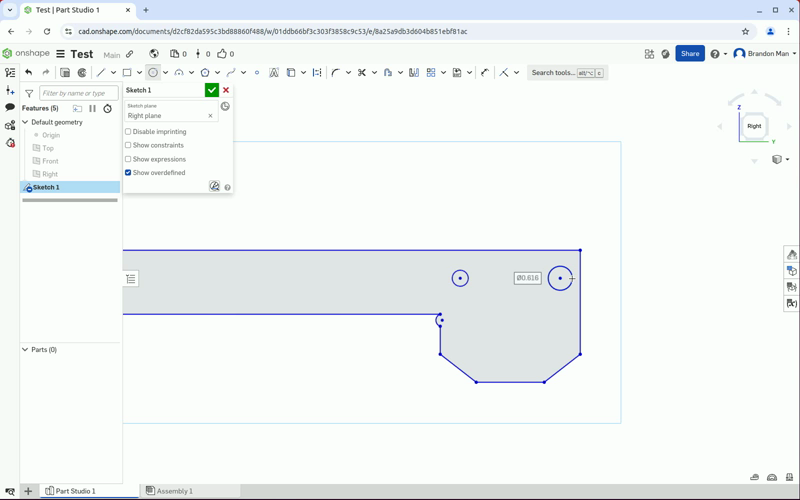
scroll(-6)
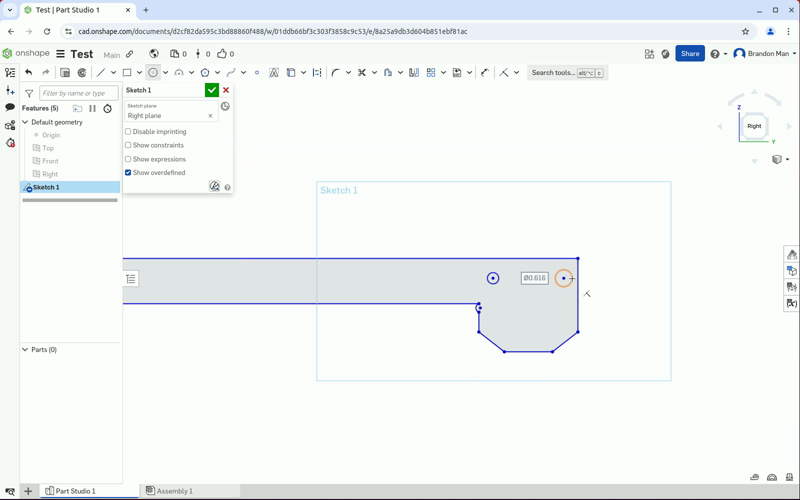
scroll(-6)
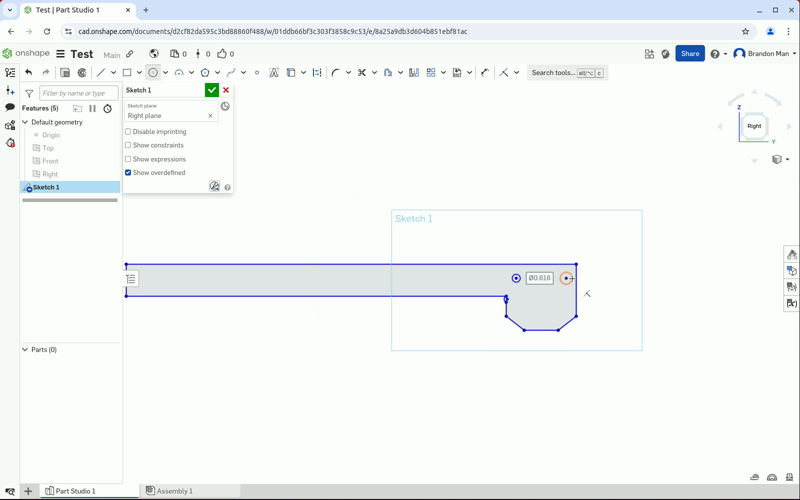
scroll(-6)
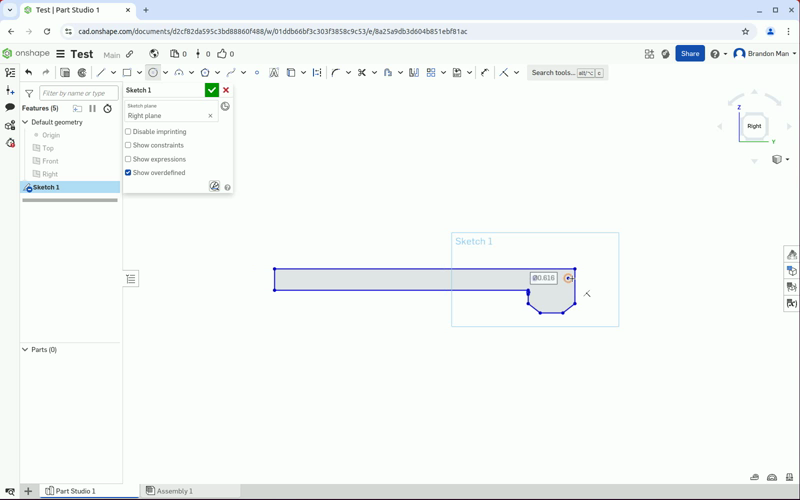
scroll(-6)
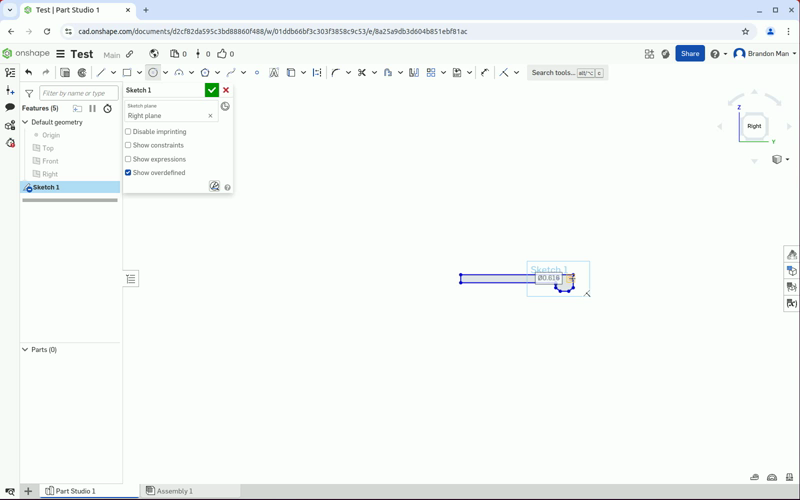
key(esc)
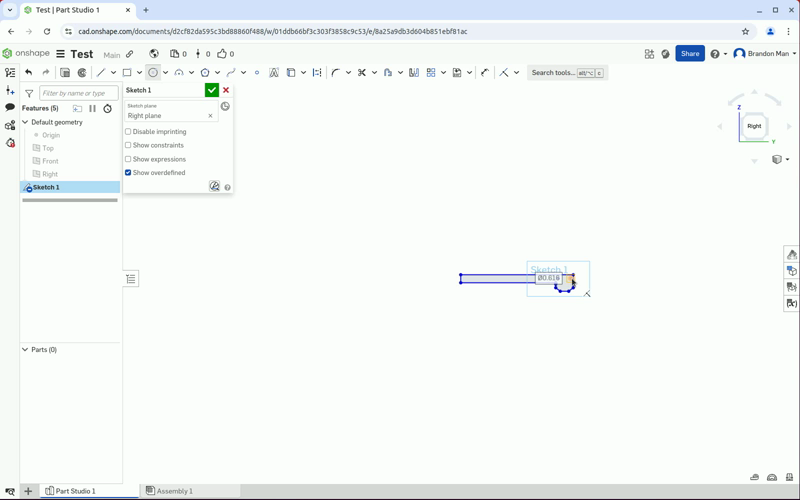
mouse_move(568, 277)
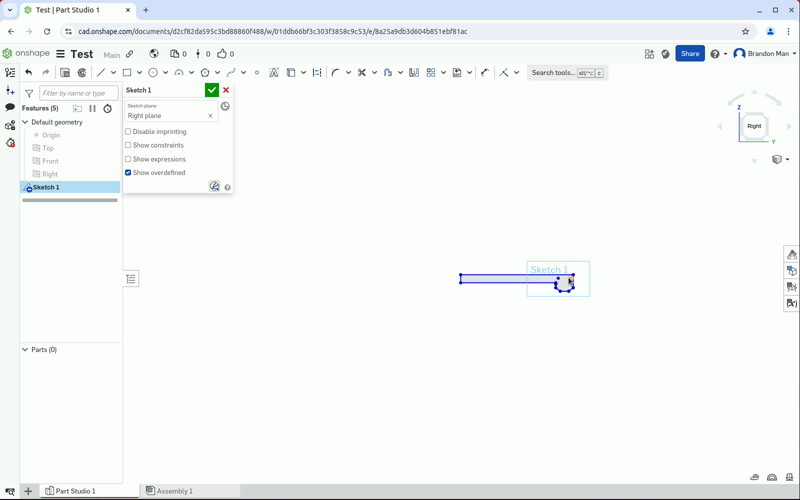
scroll(6)
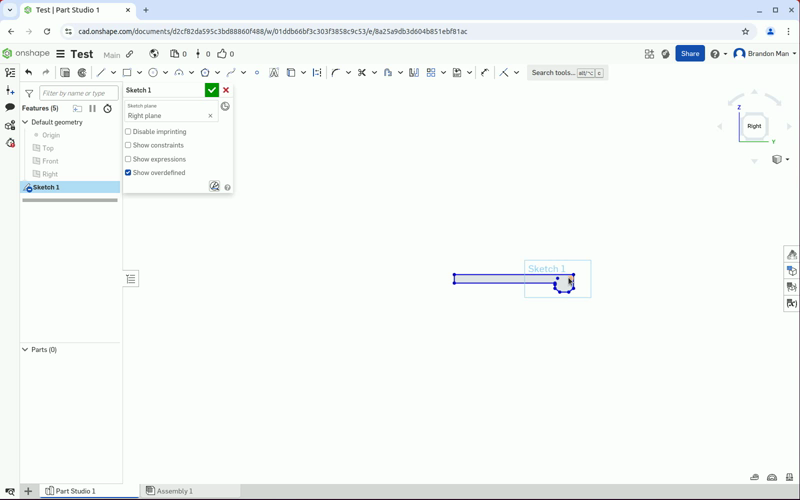
scroll(6)
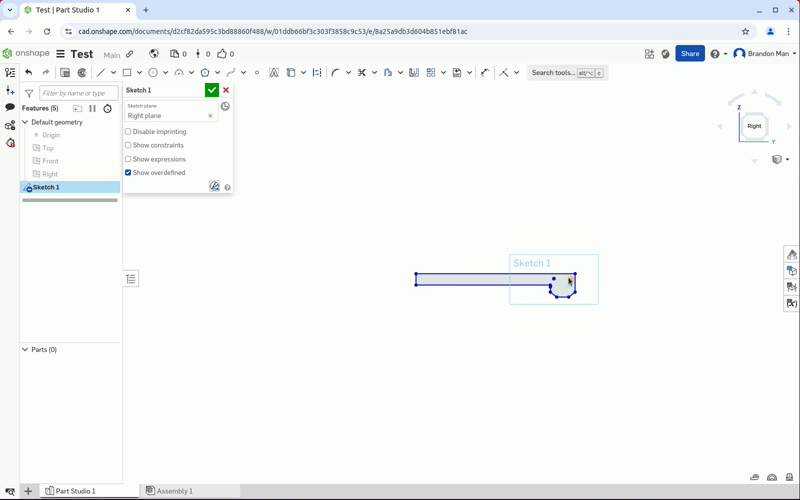
scroll(6)
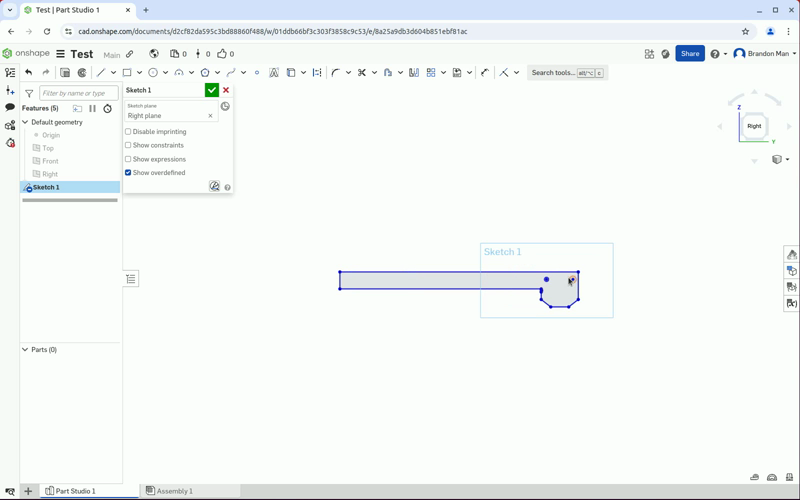
scroll(6)
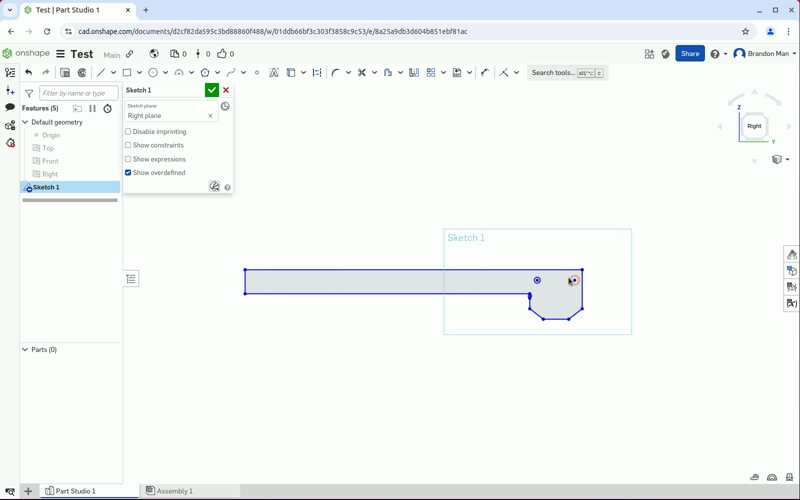
scroll(6)
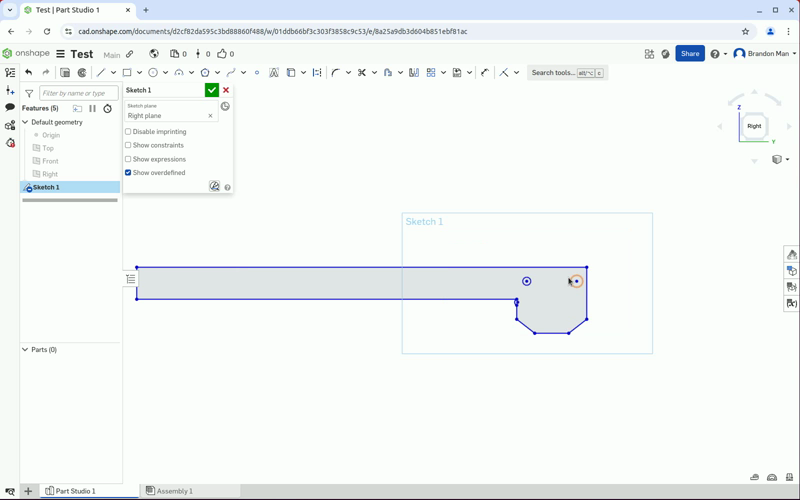
scroll(6)
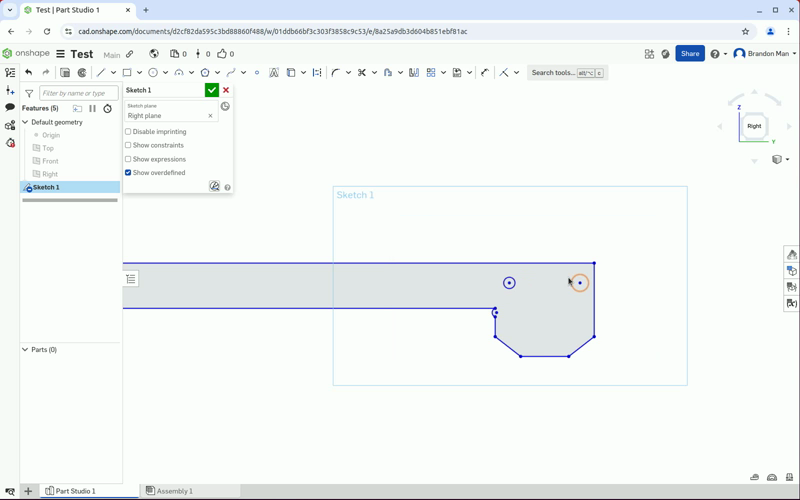
scroll(6)
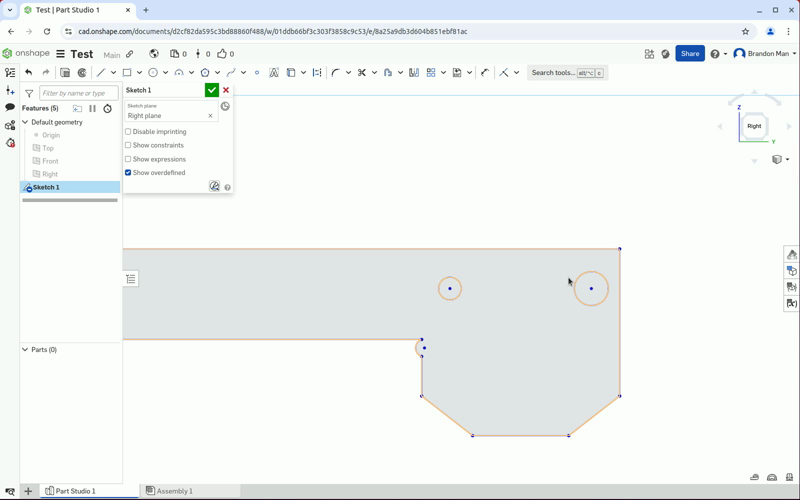
click(568, 277)
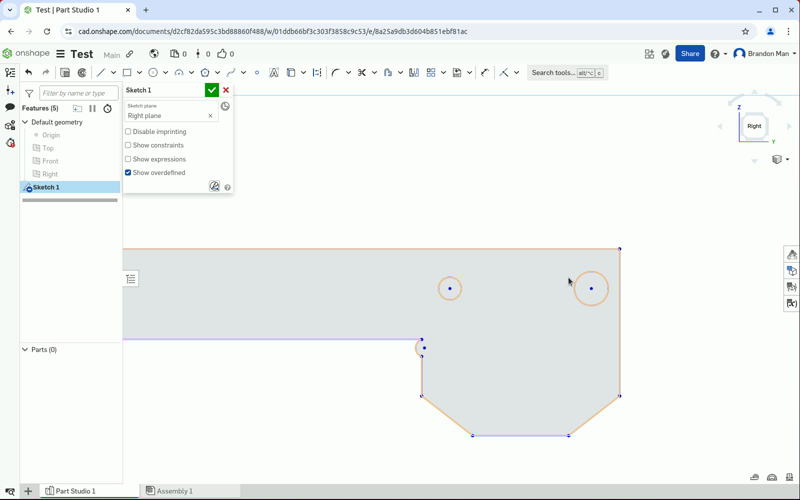
scroll(-6)
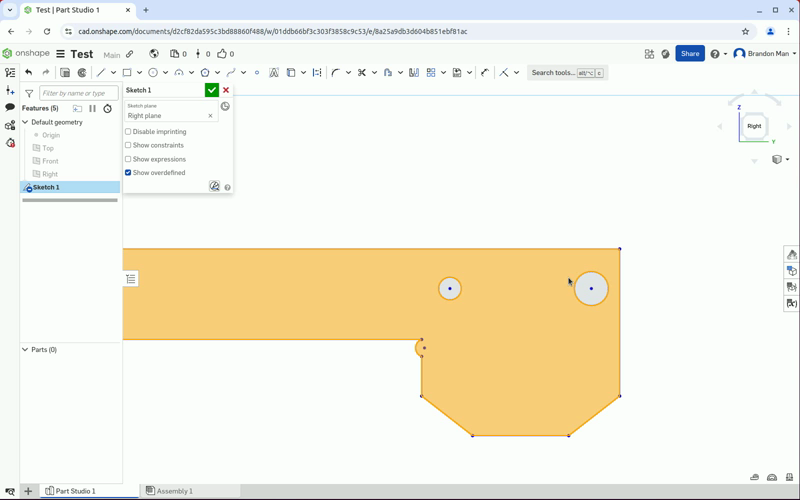
scroll(-6)
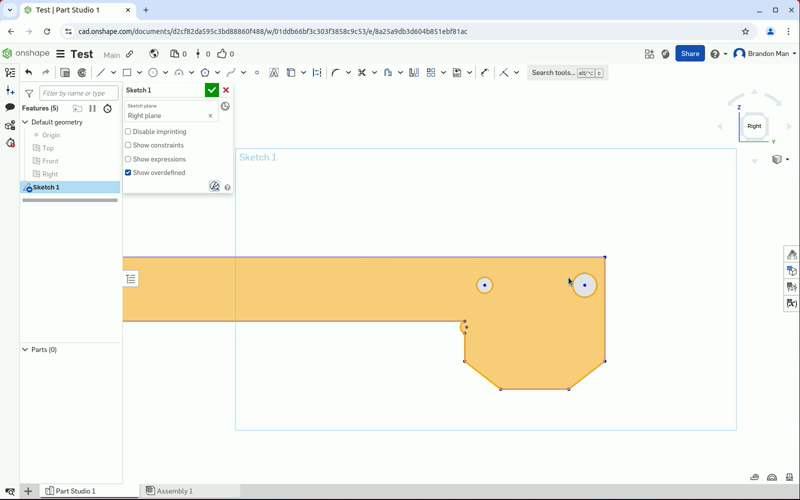
scroll(-6)
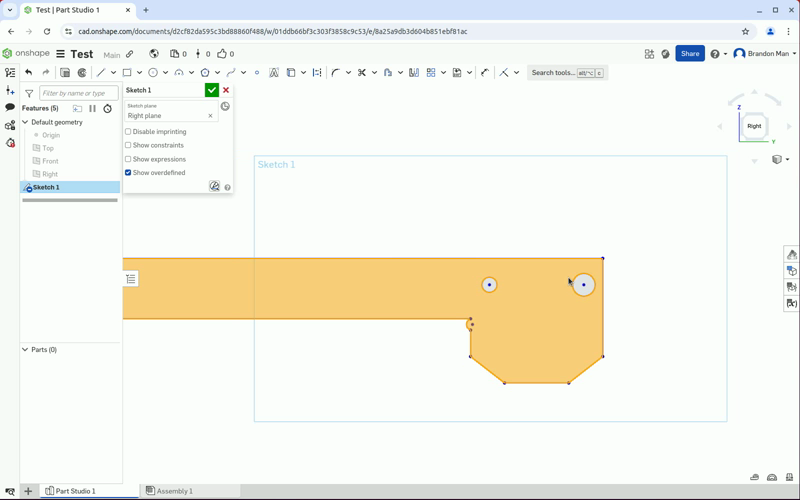
scroll(-6)
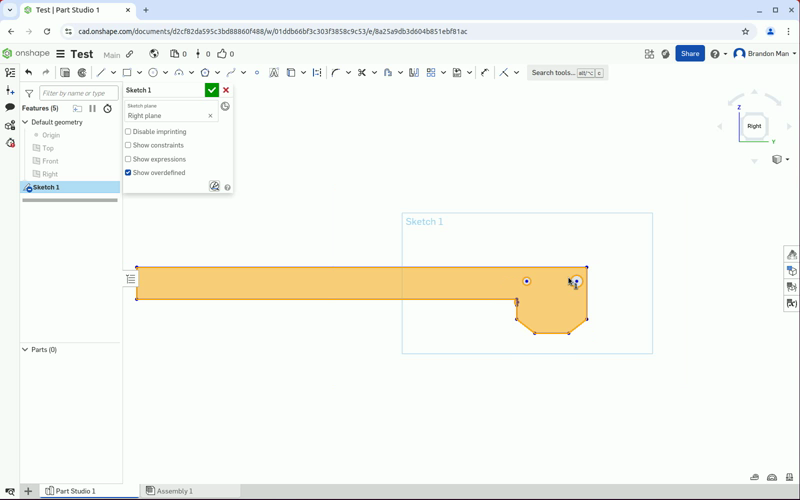
scroll(-6)
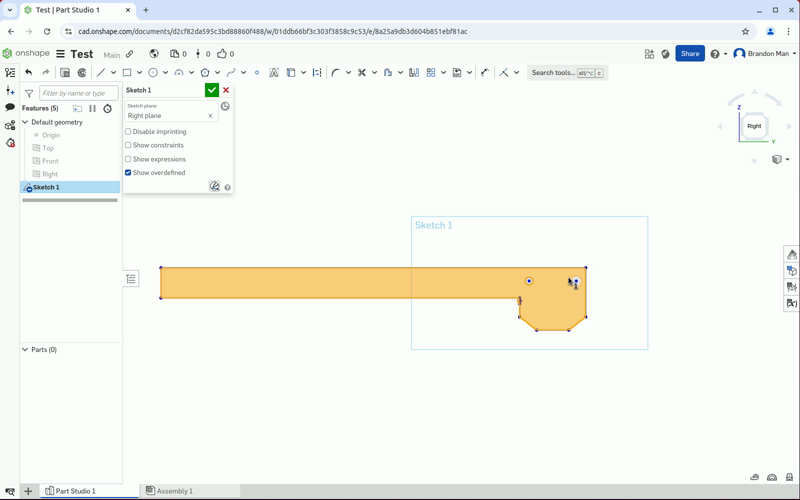
scroll(-6)
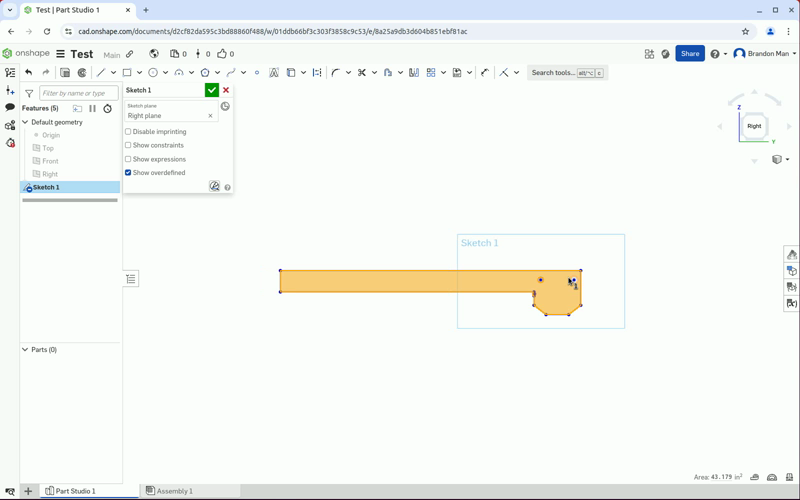
scroll(-6)
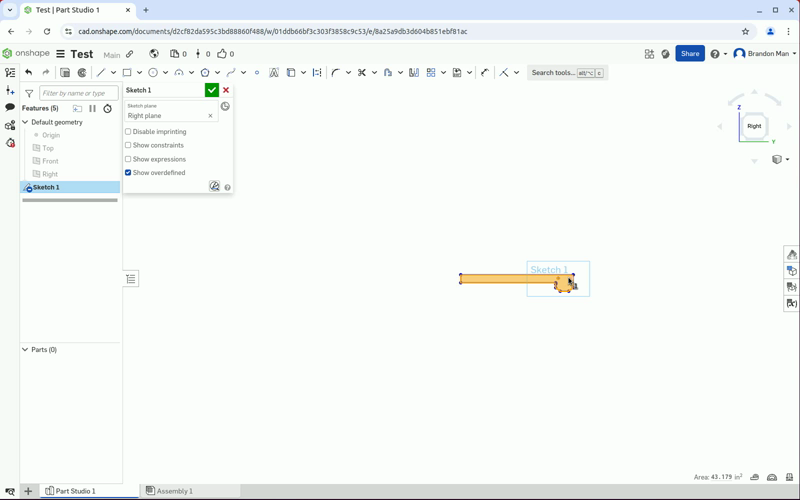
mouse_move(73, 352)
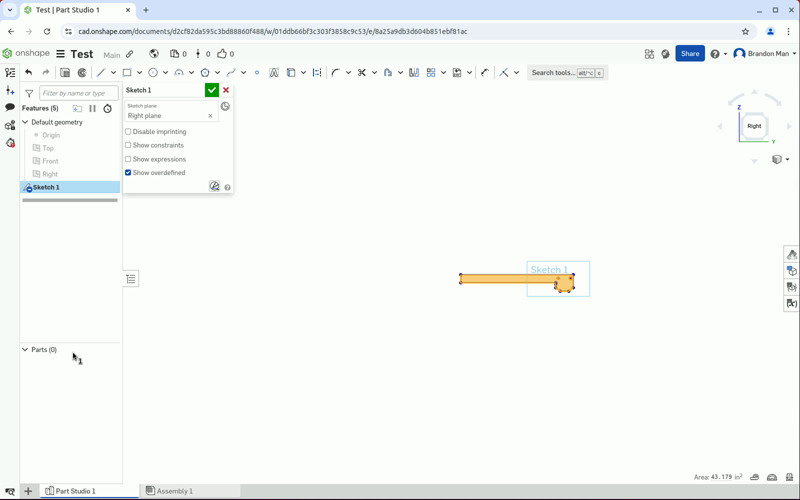
key(shift+y)
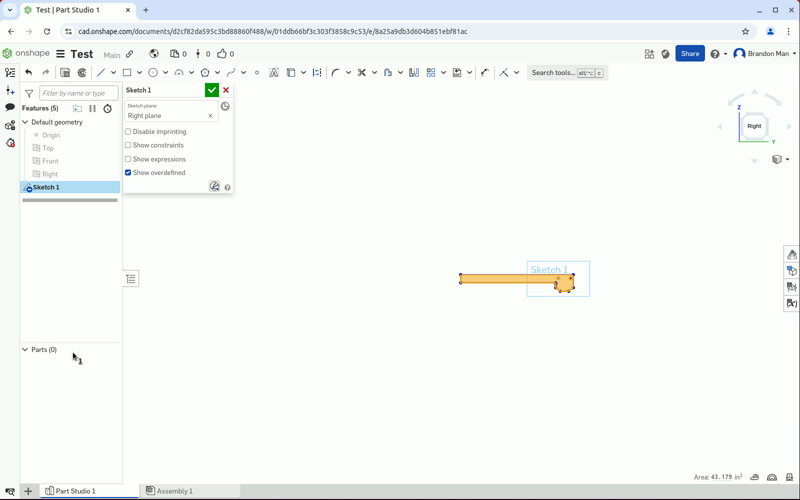
key(shift+e)
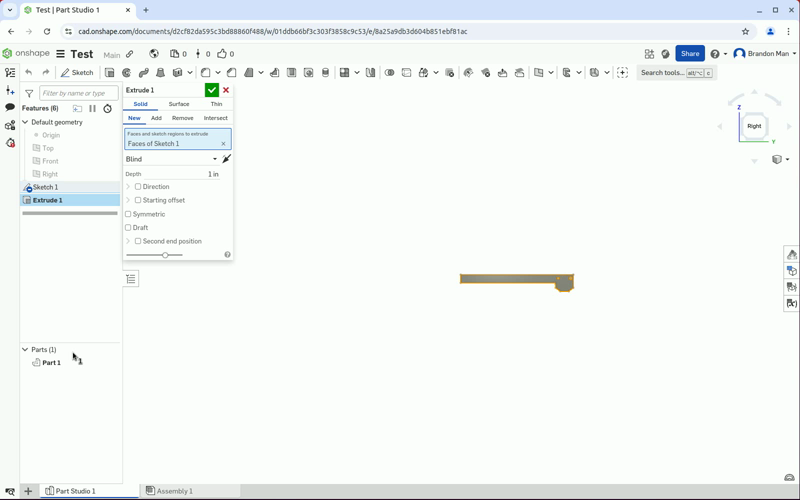
mouse_move(143, 106)
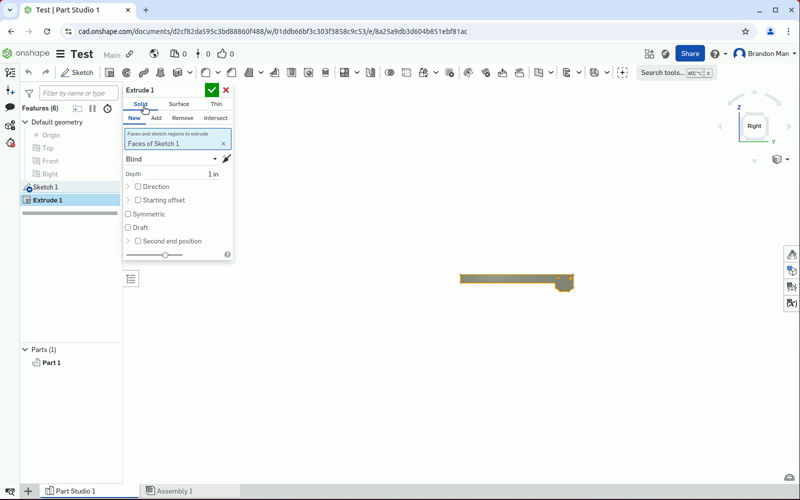
click(143, 106)
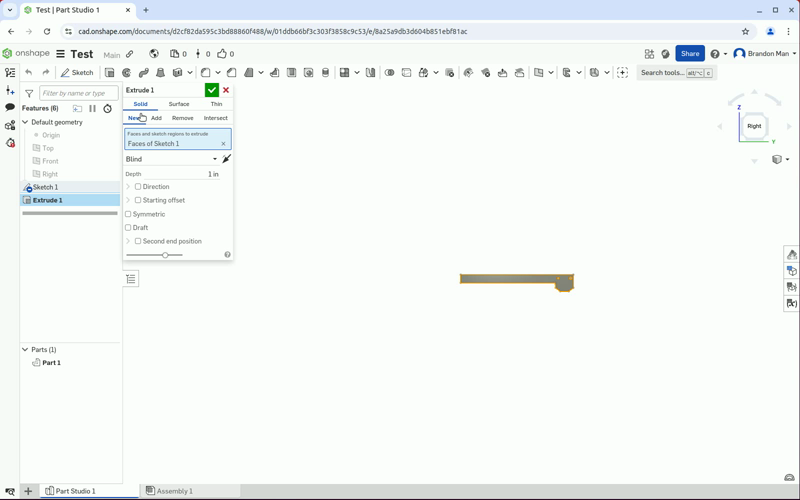
mouse_move(137, 120)
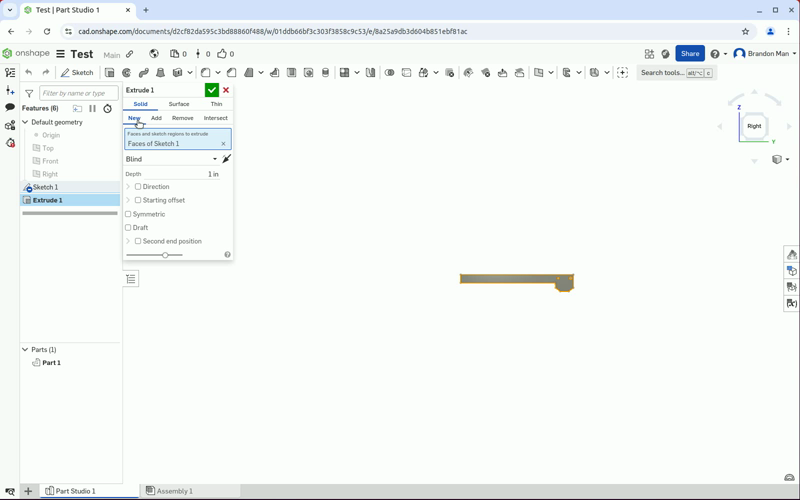
click(137, 120)
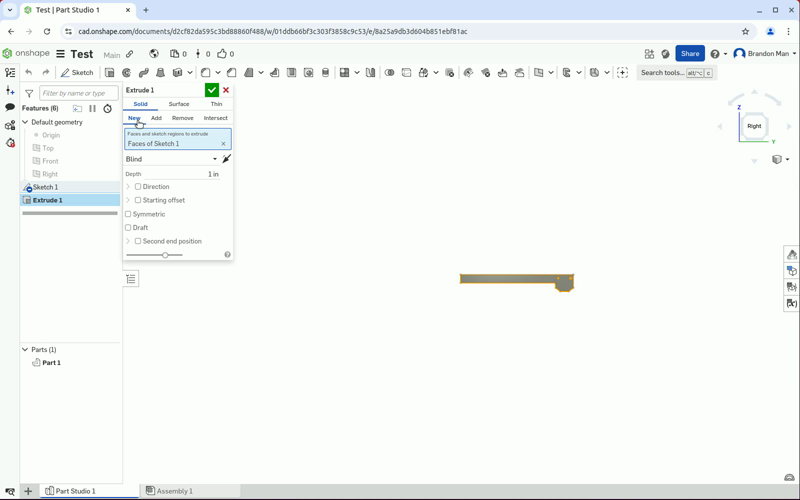
key(tab, 4)
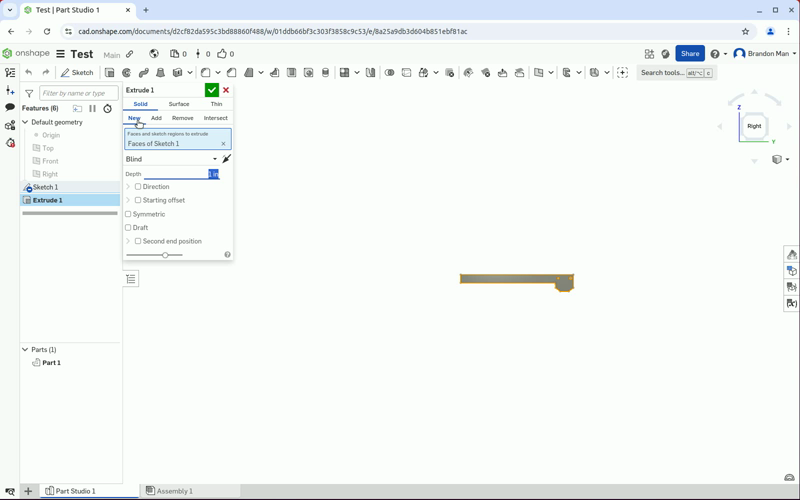
text(0.241)
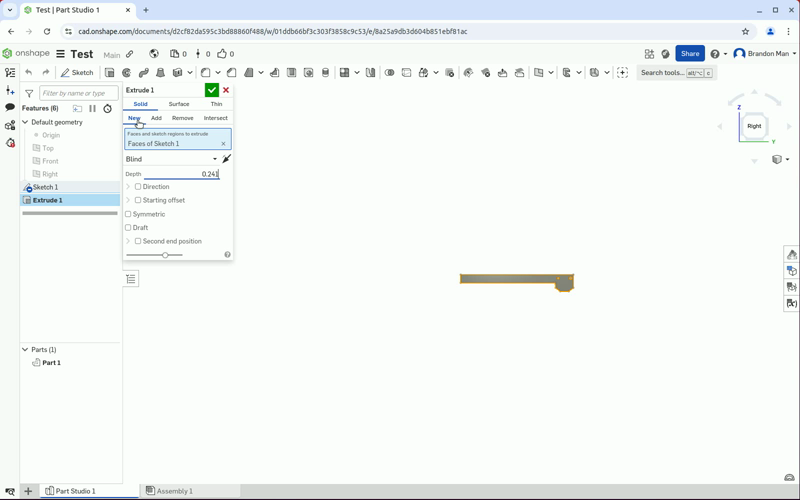
key(enter)
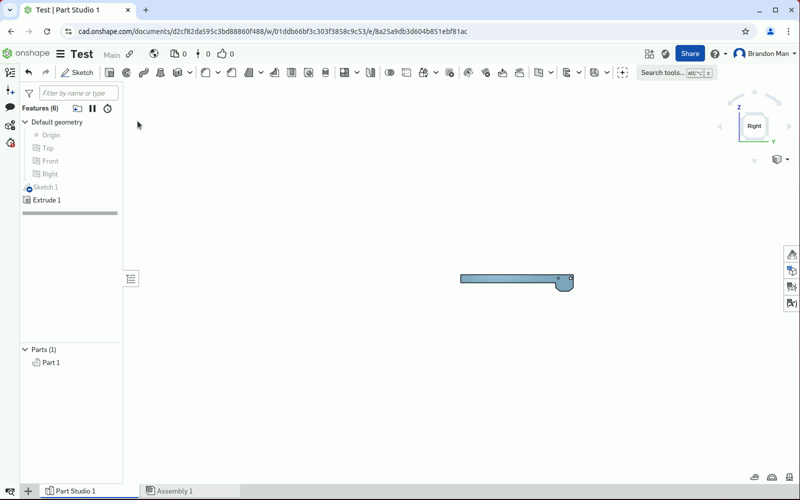
key(shift+h)
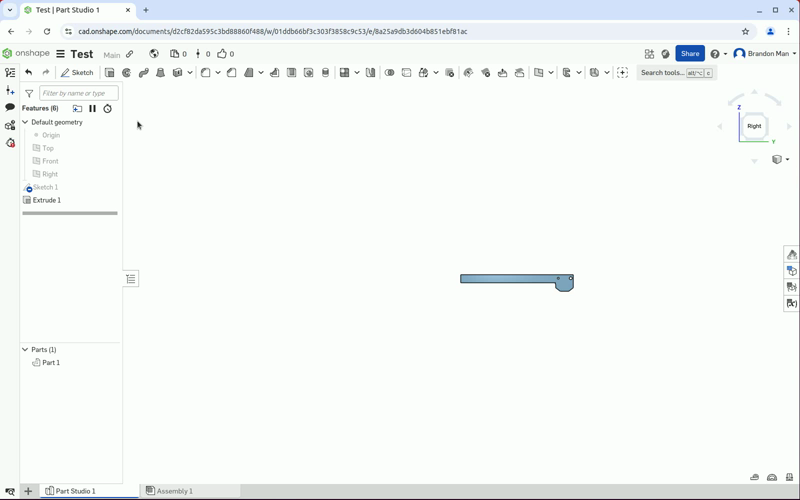
key(shift+h)
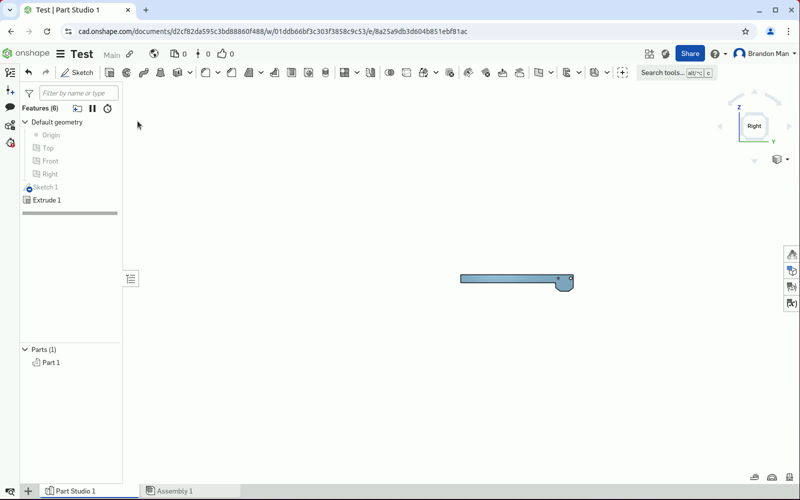
mouse_move(73, 189)
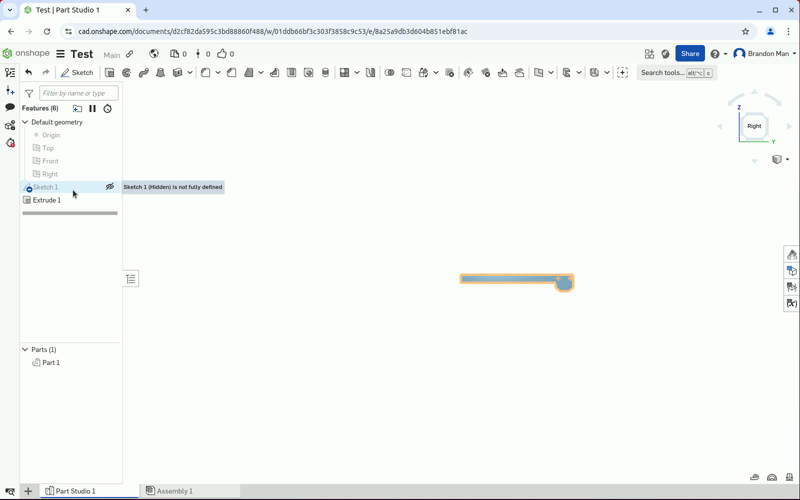
click(73, 189)
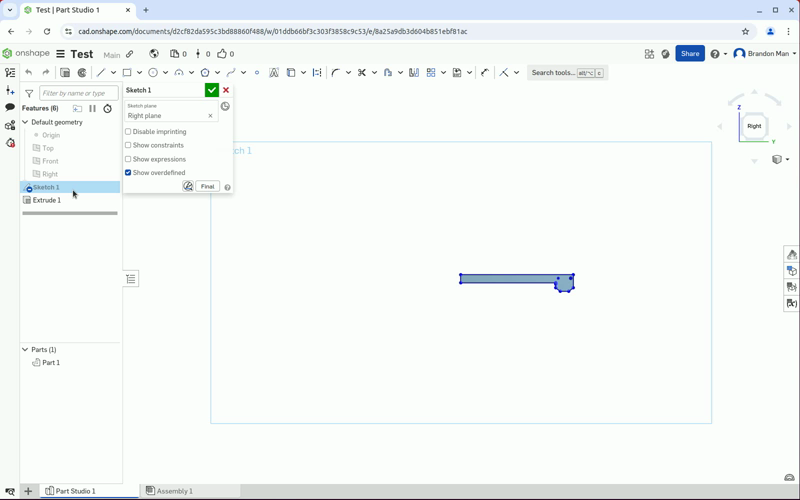
mouse_move(229, 92)
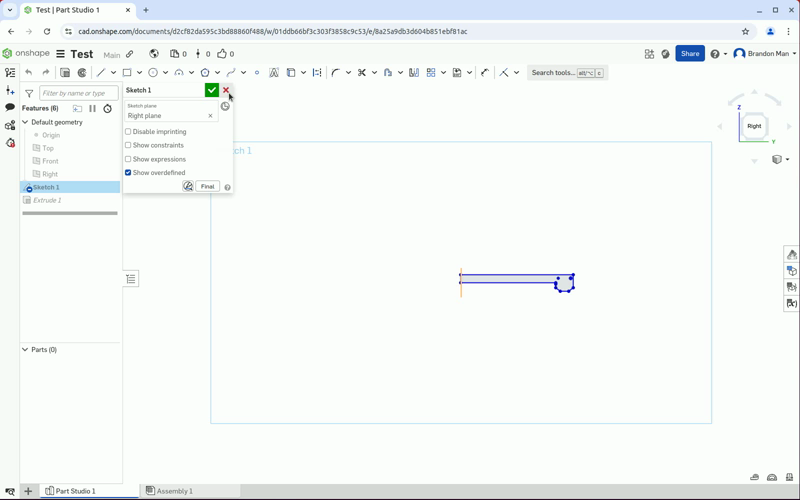
click(229, 92)
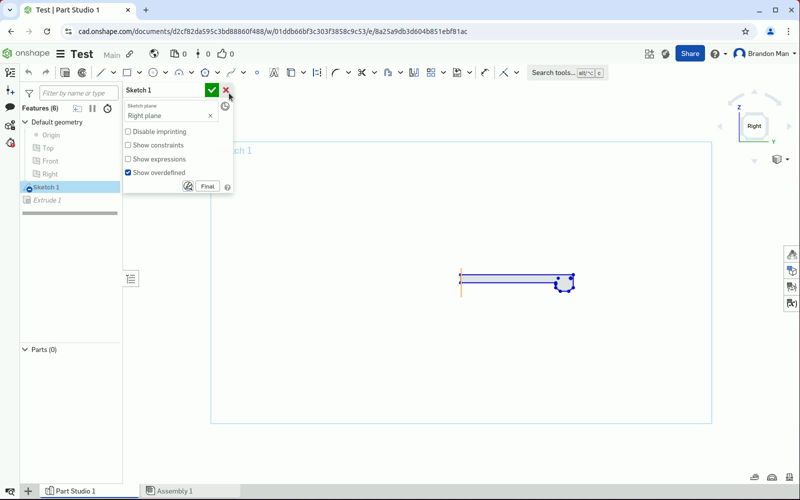
key(shift+s)
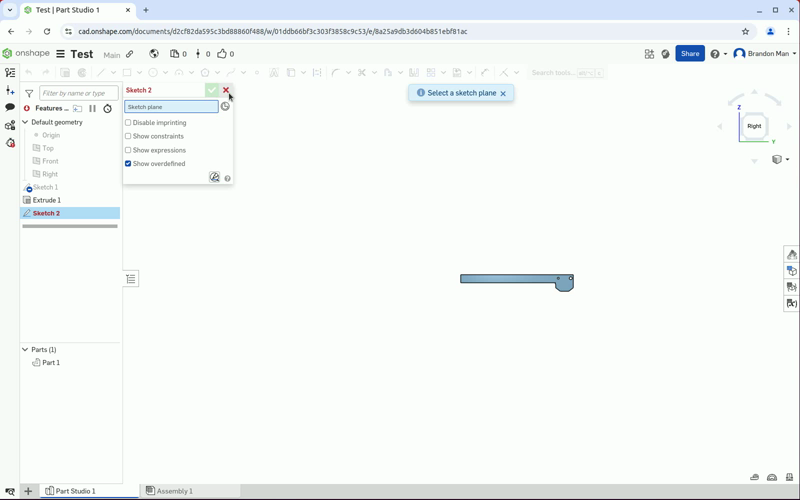
mouse_move(73, 176)
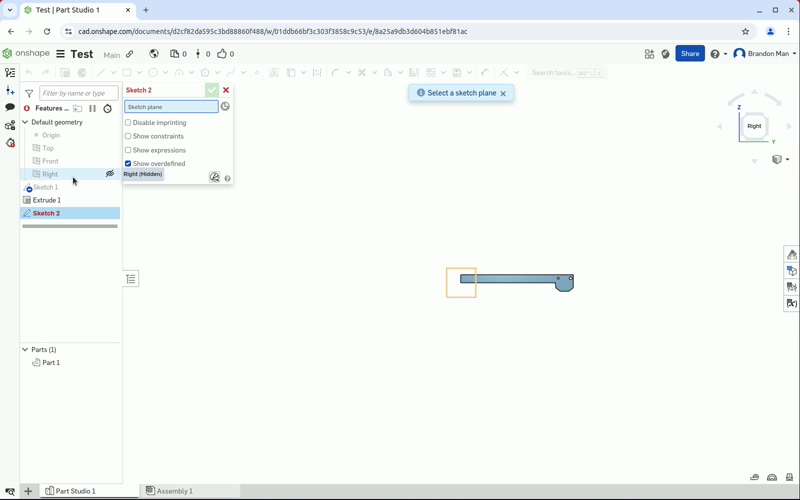
click(73, 176)
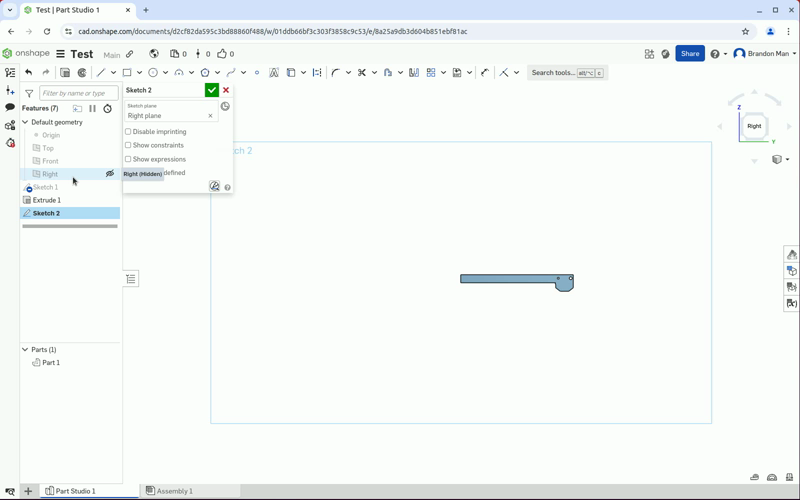
mouse_move(73, 352)
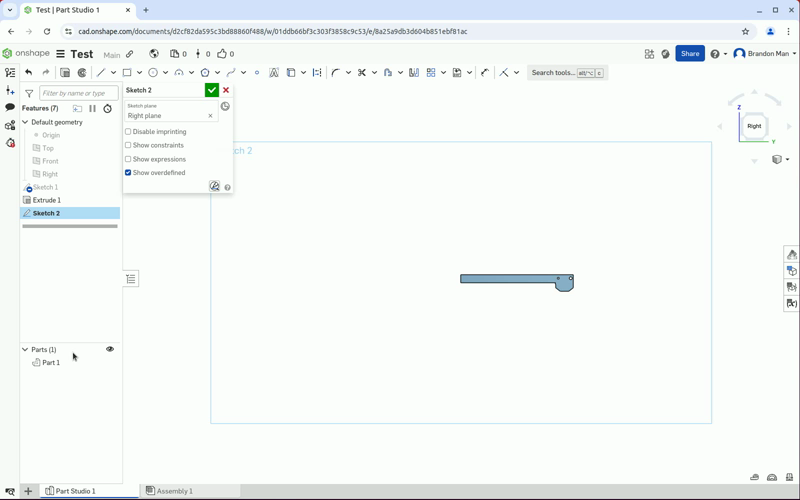
key(y)
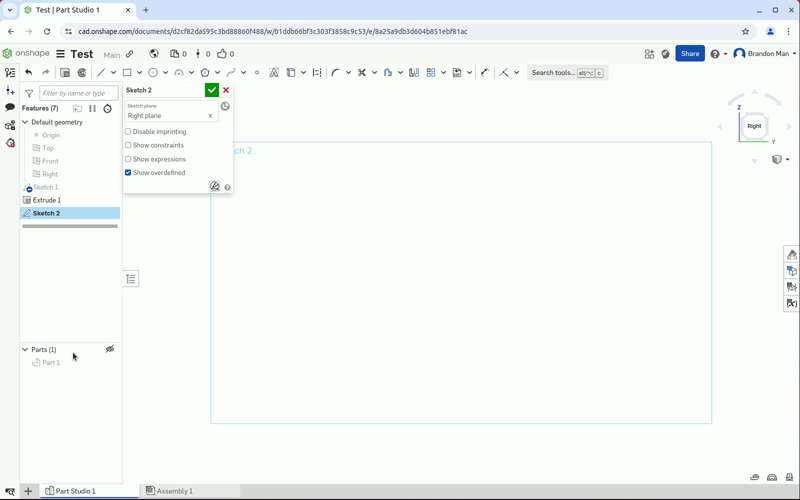
key(l)
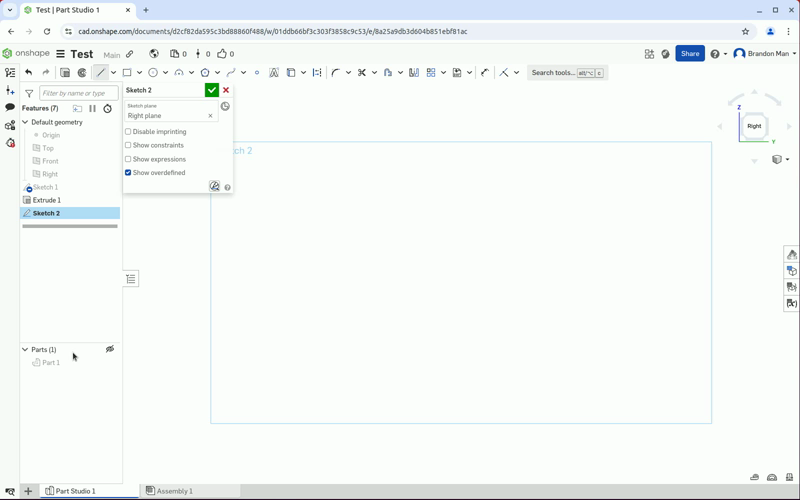
key_down(shift)
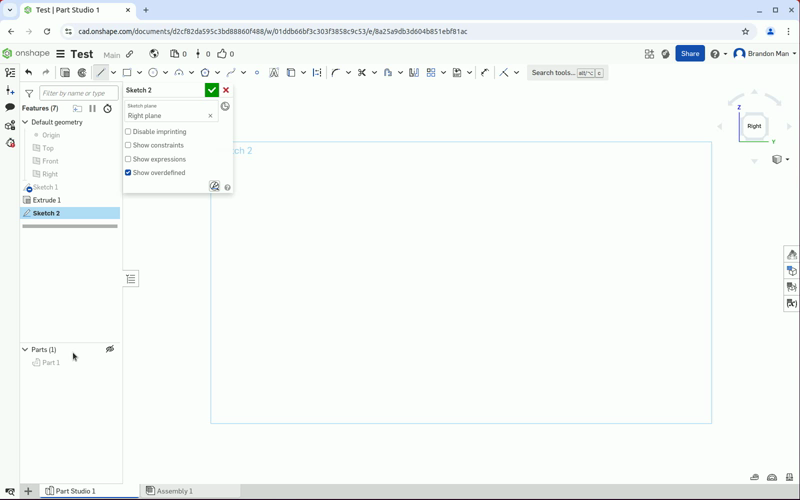
mouse_move(438, 304)
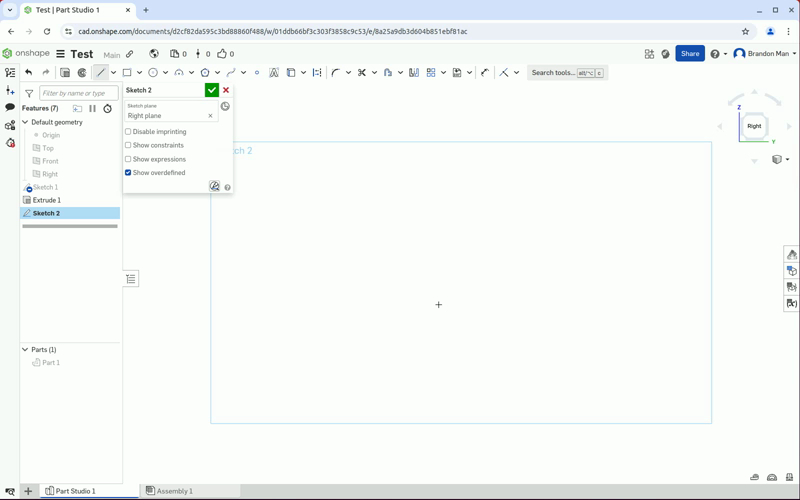
click(438, 304)
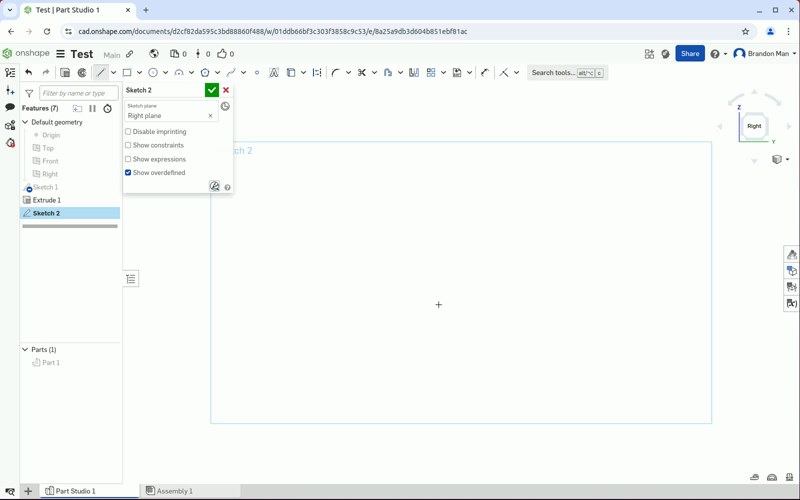
key_up(shift)
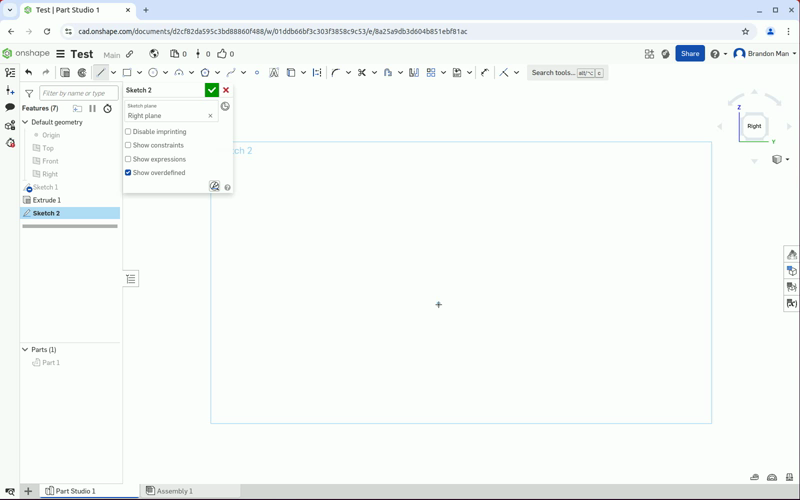
key_down(shift)
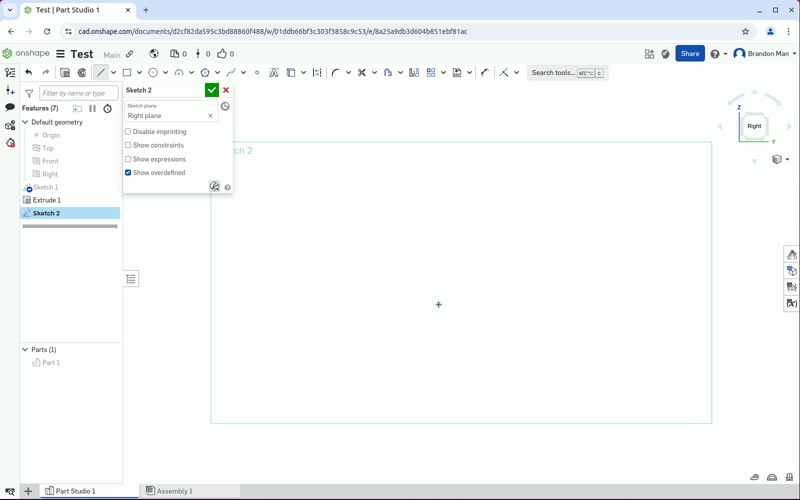
mouse_move(468, 304)
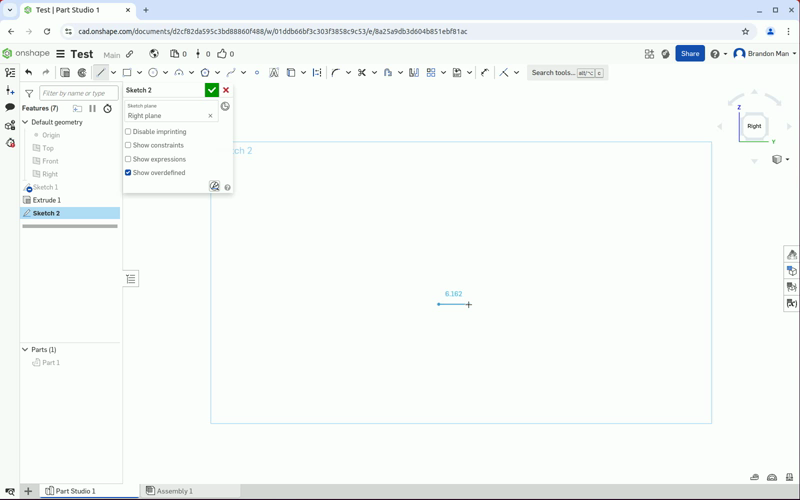
mouse_move(443, 308)
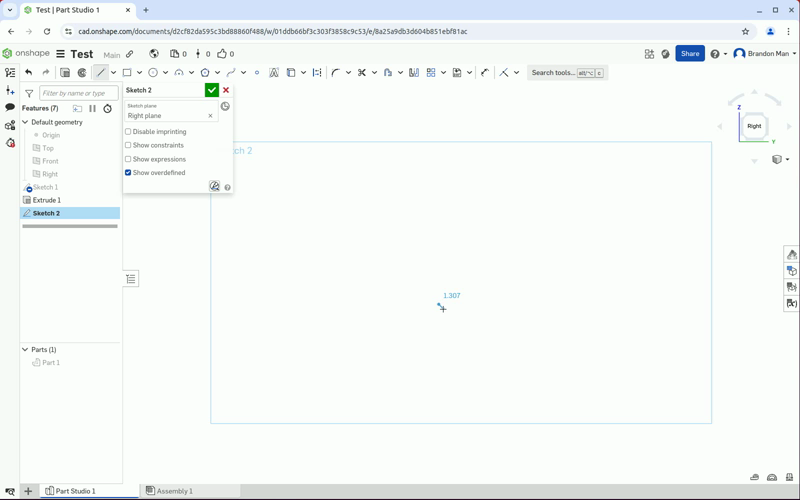
scroll(6)
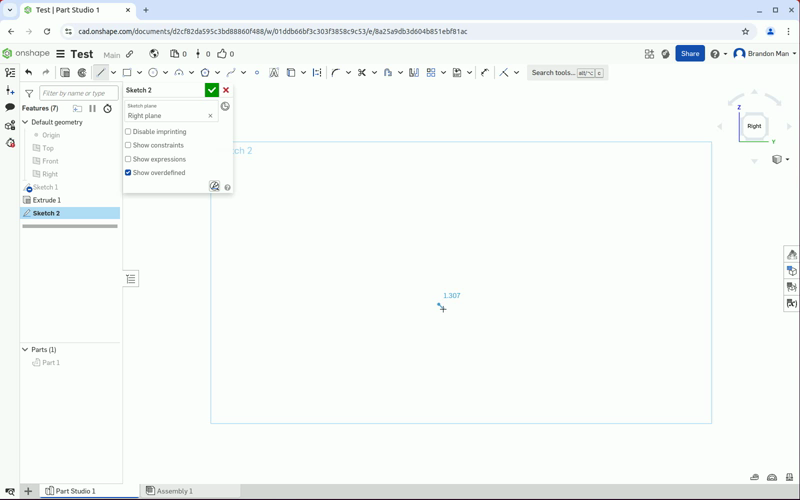
scroll(6)
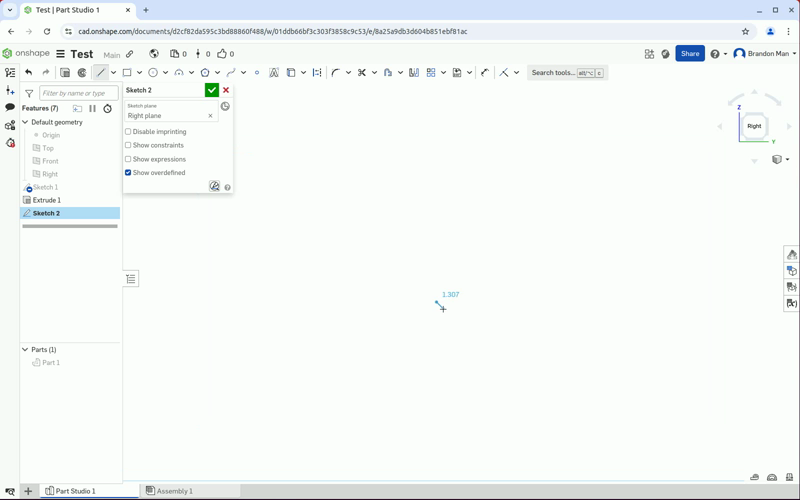
scroll(6)
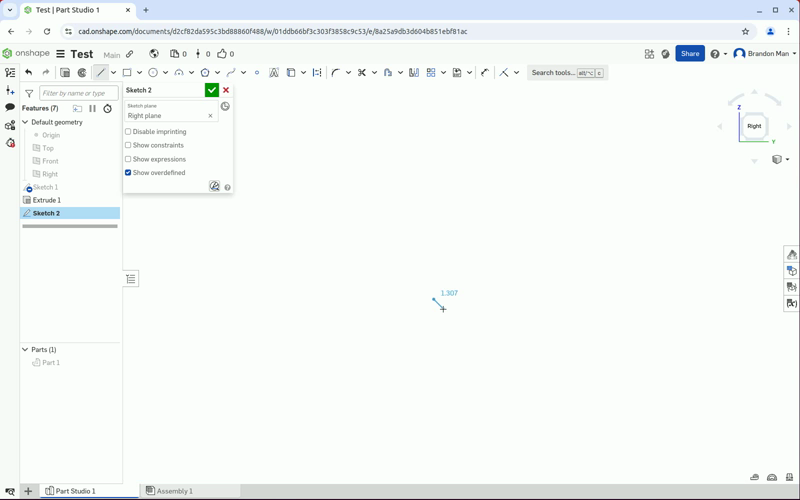
scroll(6)
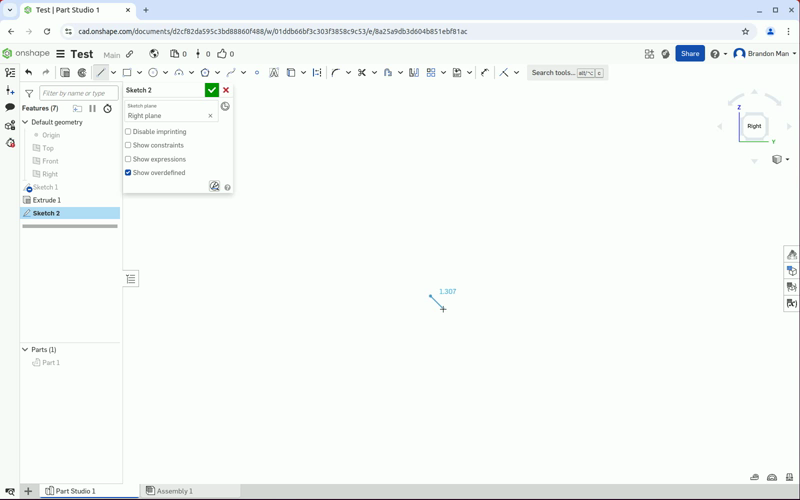
scroll(6)
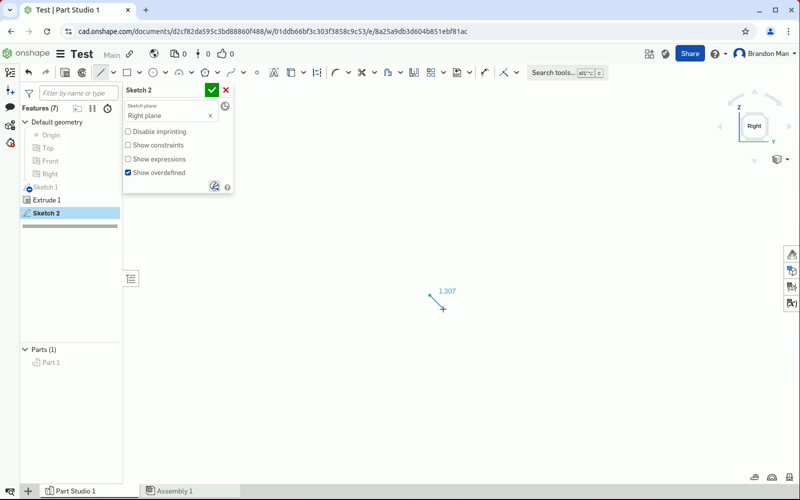
scroll(6)
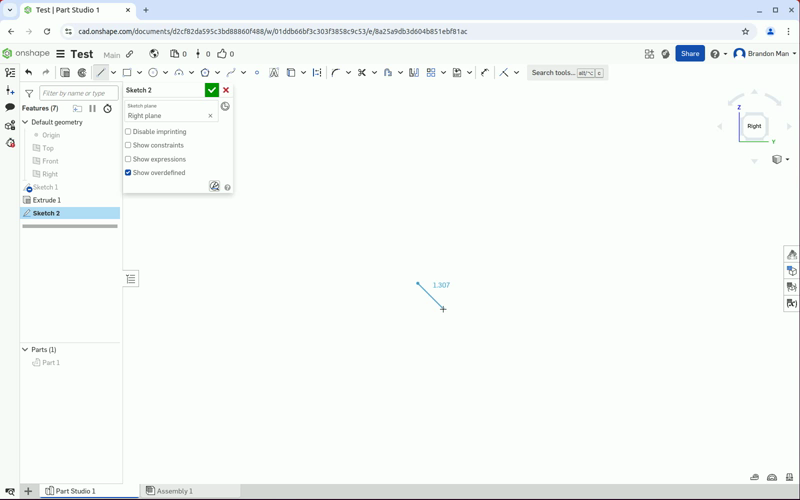
scroll(6)
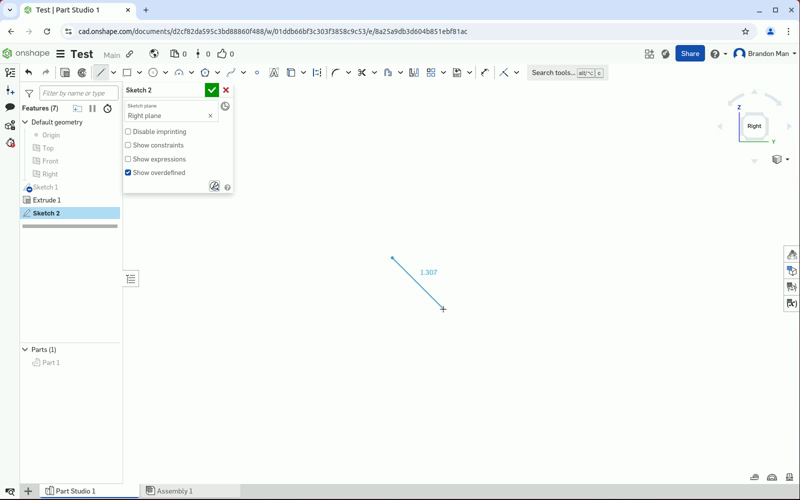
click(443, 308)
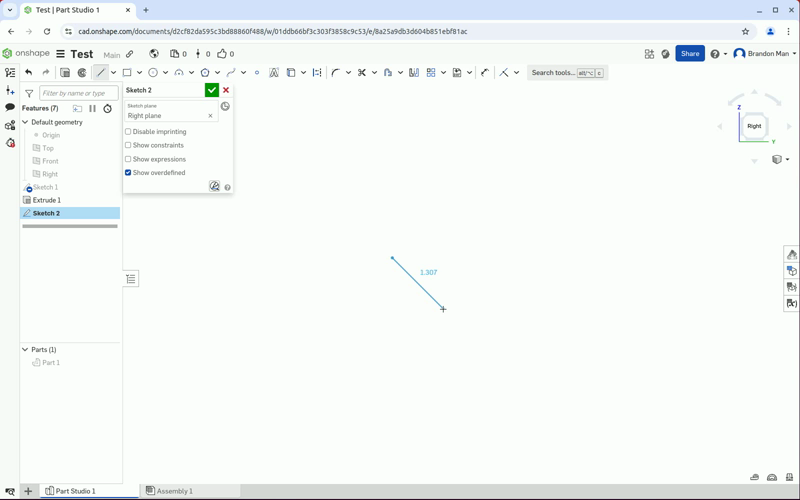
scroll(-6)
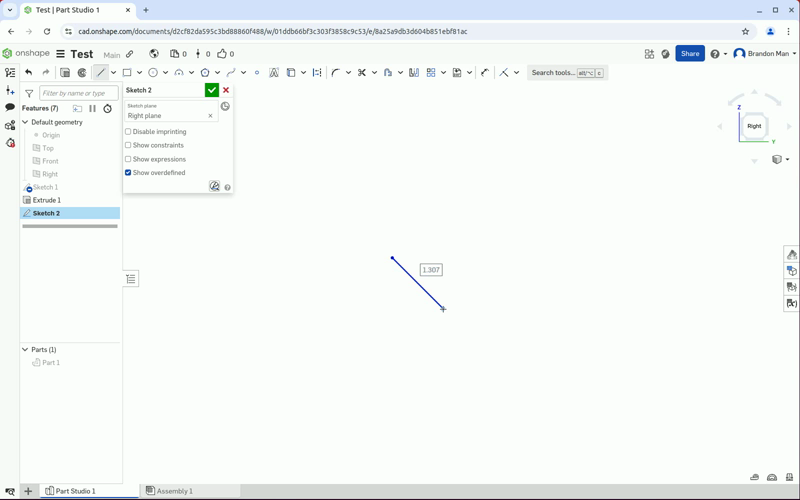
scroll(-6)
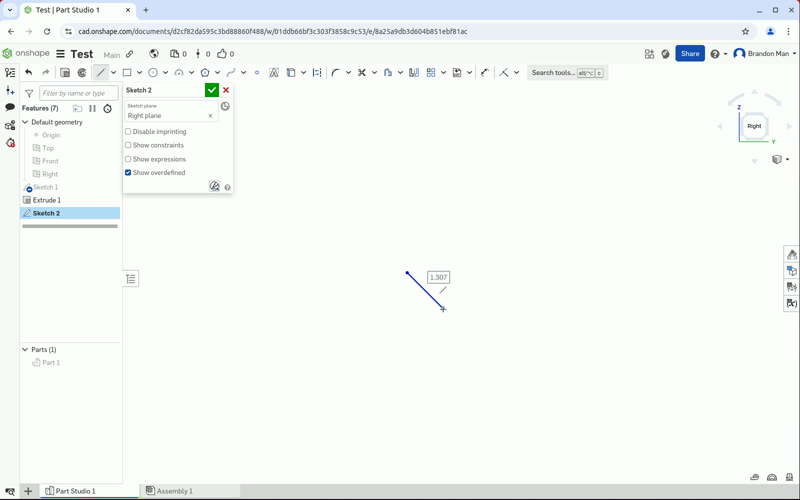
scroll(-6)
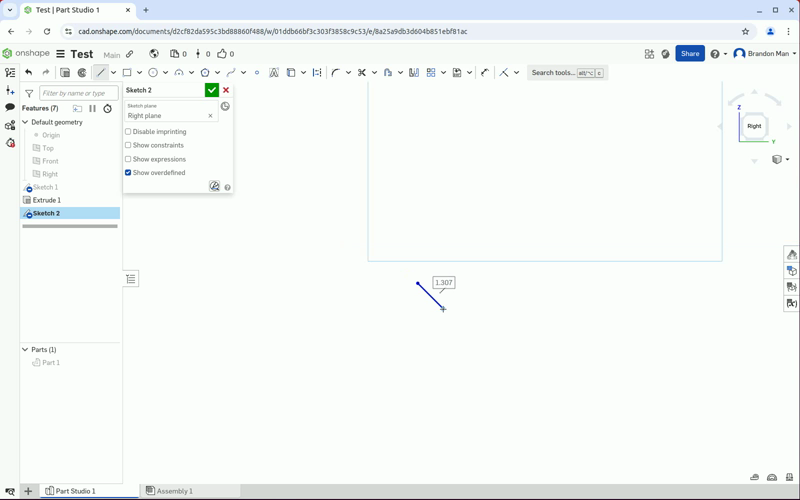
scroll(-6)
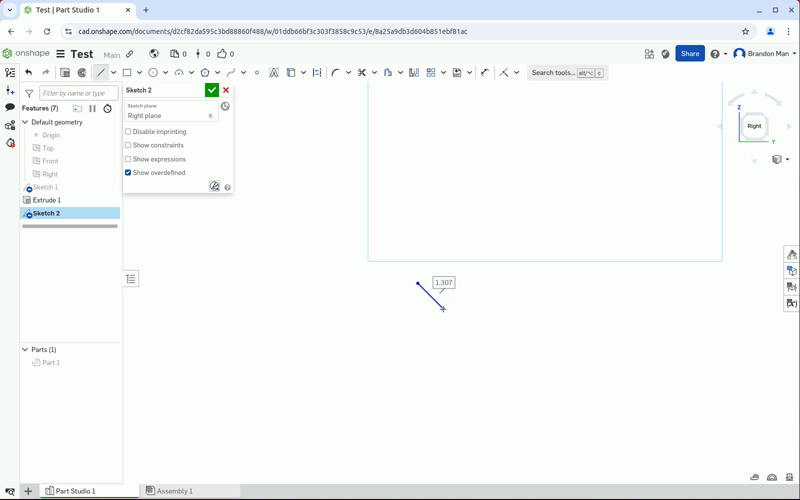
scroll(-6)
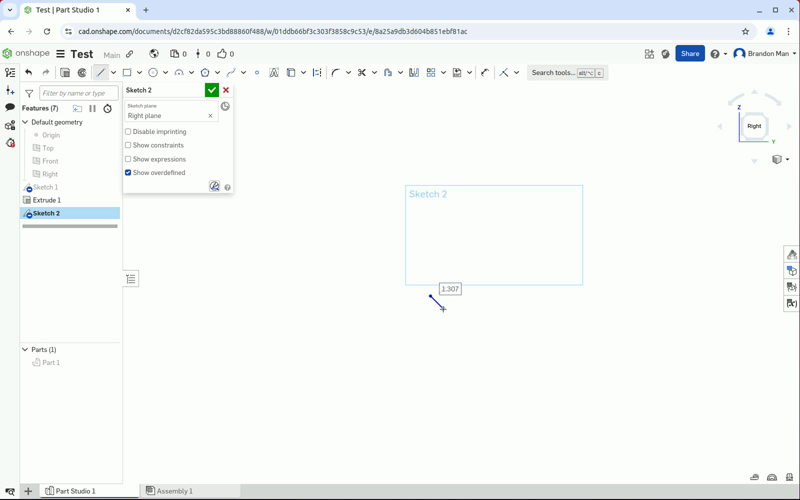
scroll(-6)
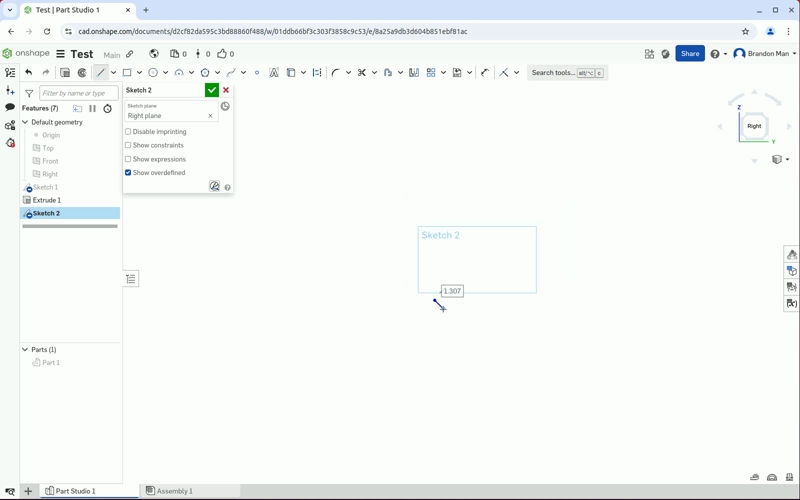
scroll(-6)
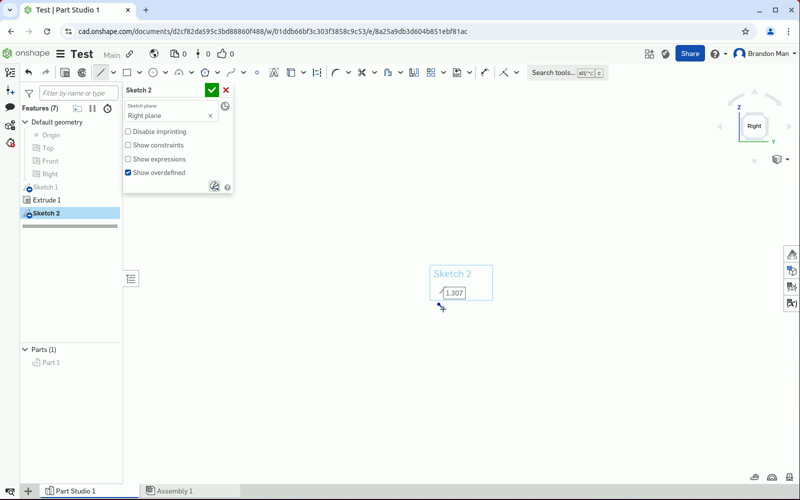
key_up(shift)
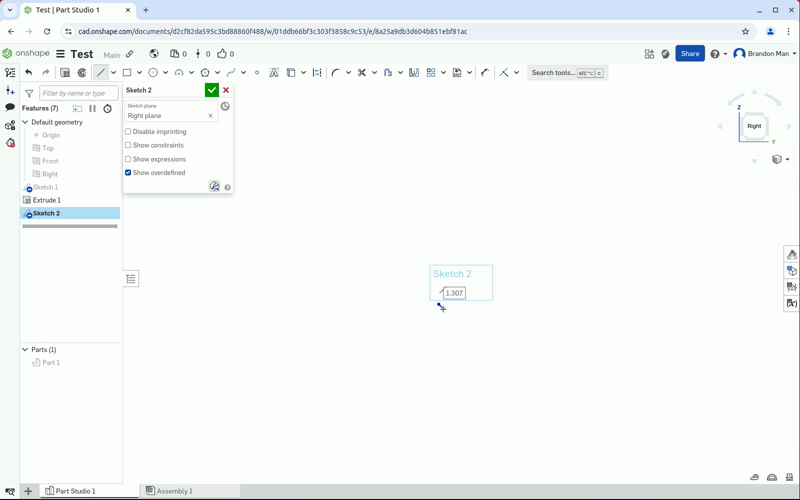
key_down(shift)
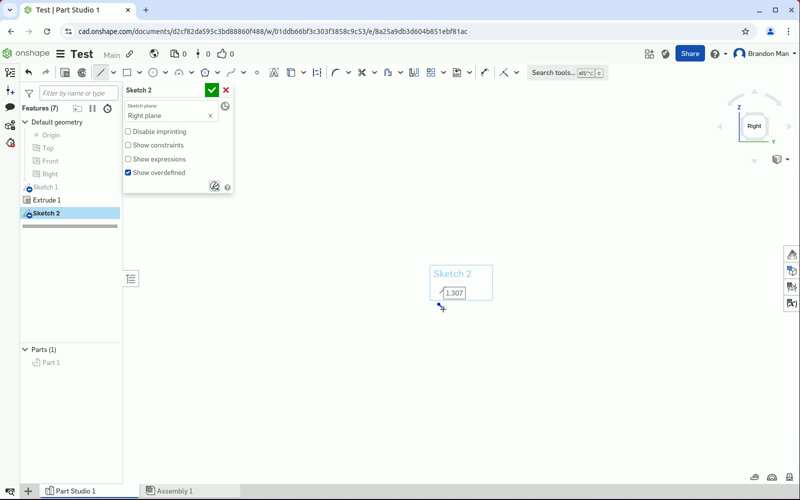
mouse_move(473, 308)
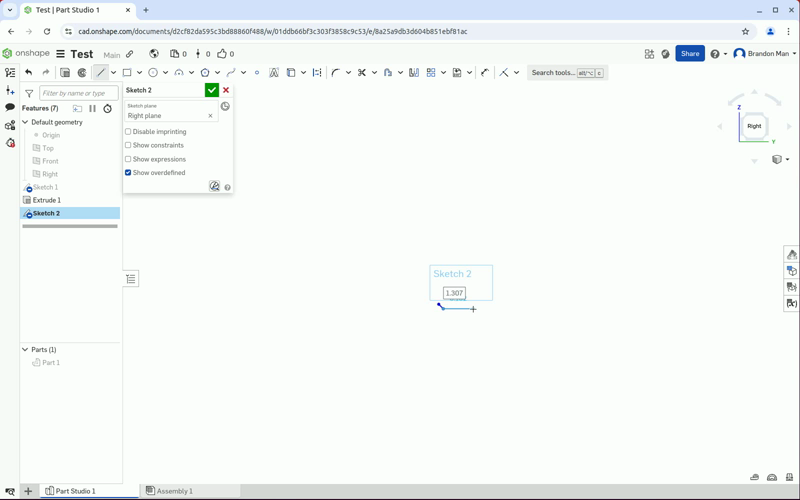
mouse_move(452, 308)
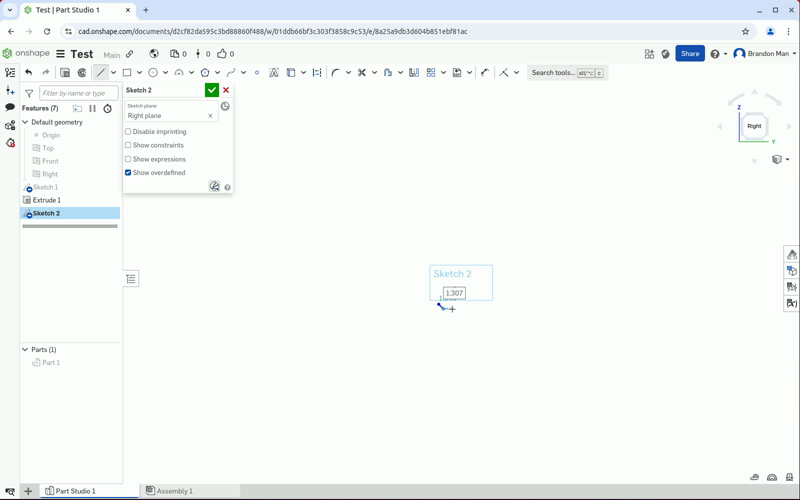
click(452, 308)
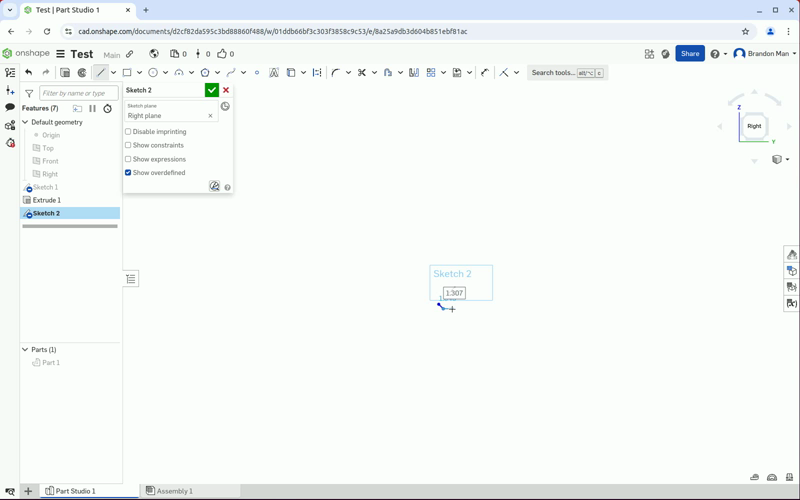
key_up(shift)
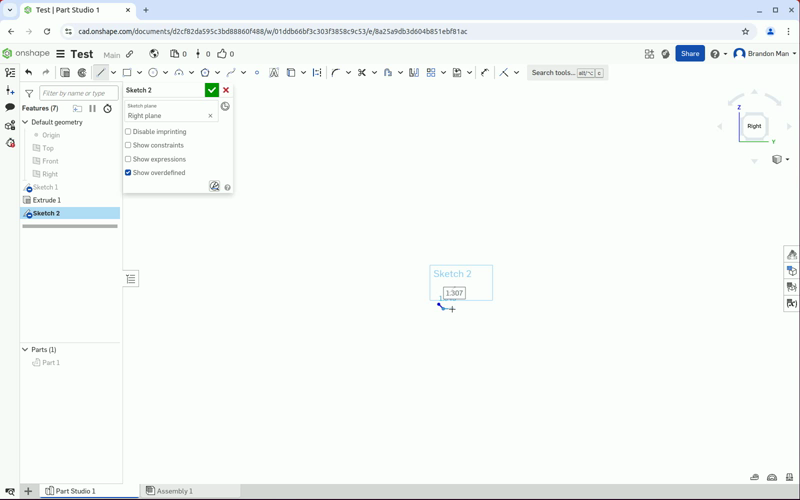
key_down(shift)
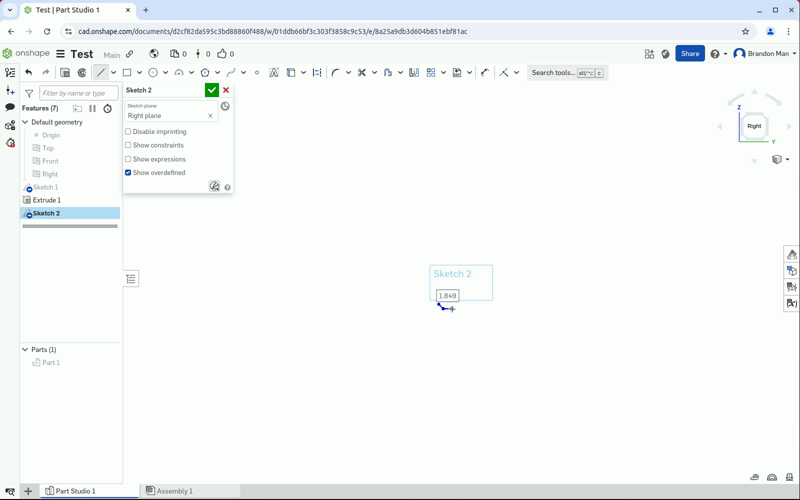
mouse_move(482, 308)
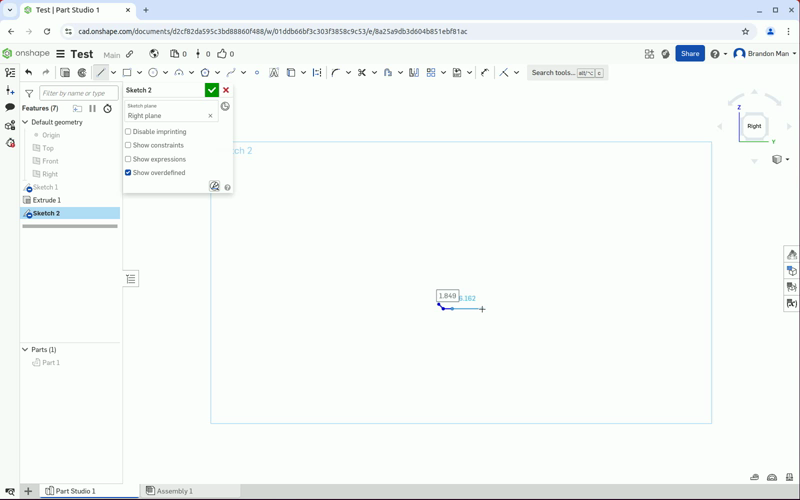
mouse_move(457, 304)
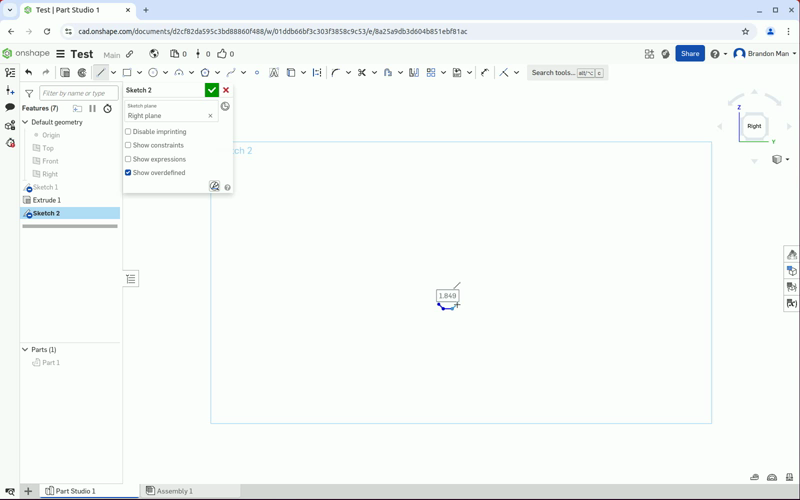
scroll(6)
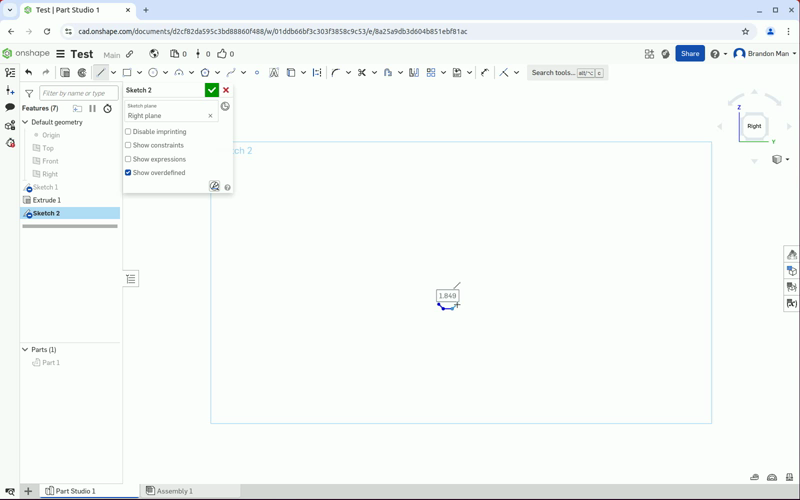
scroll(6)
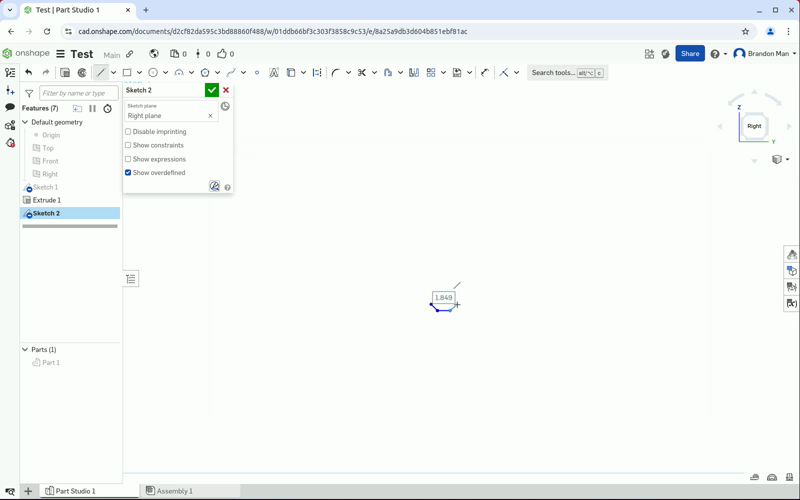
scroll(6)
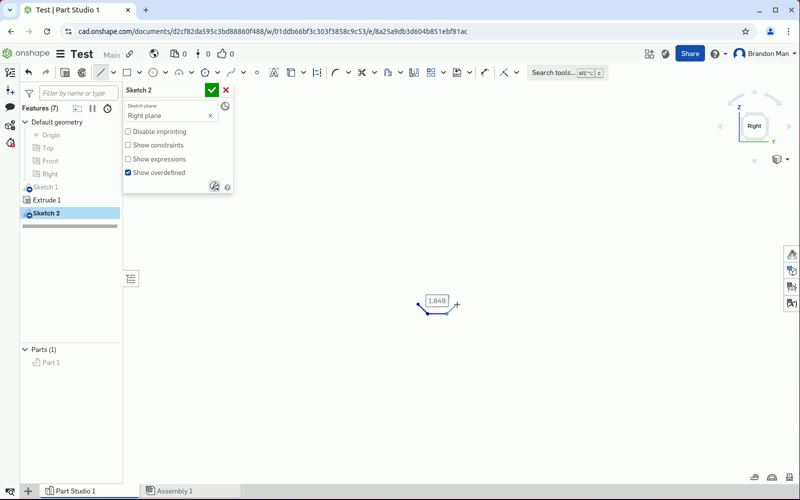
scroll(6)
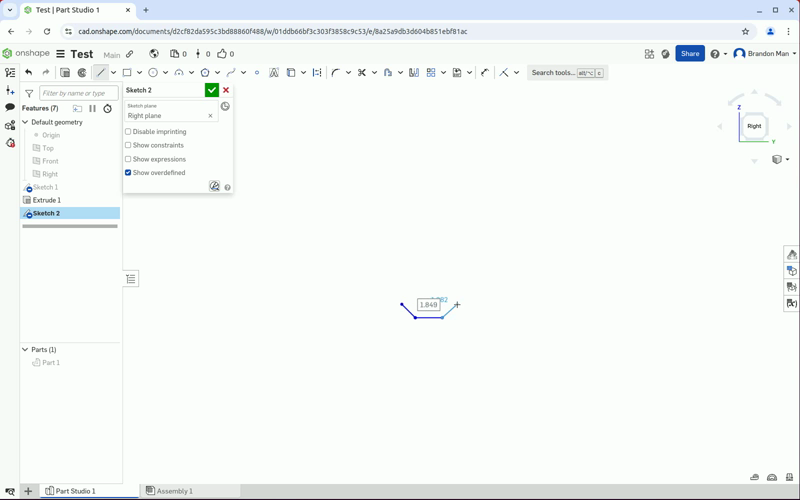
scroll(6)
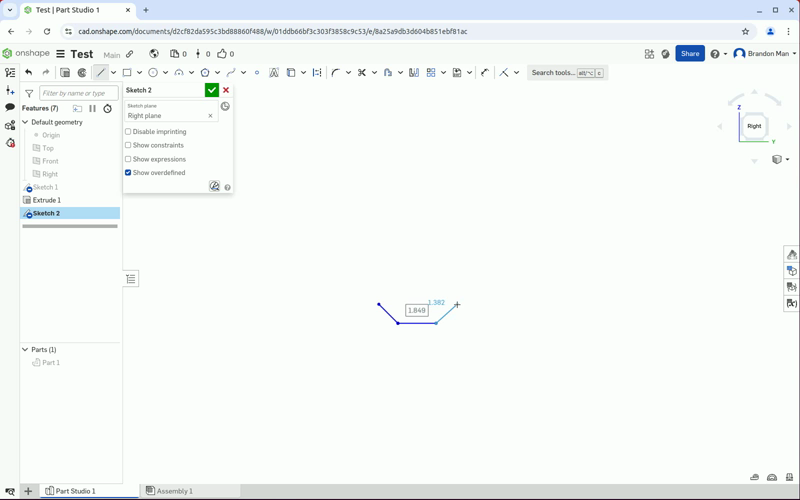
scroll(6)
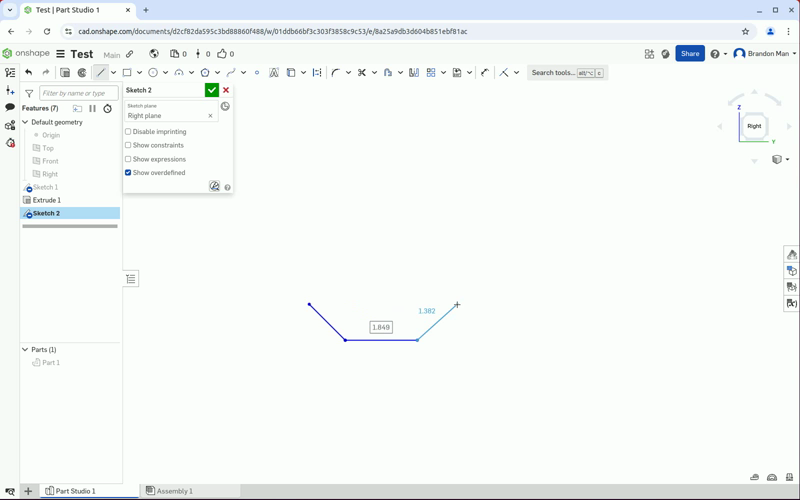
scroll(6)
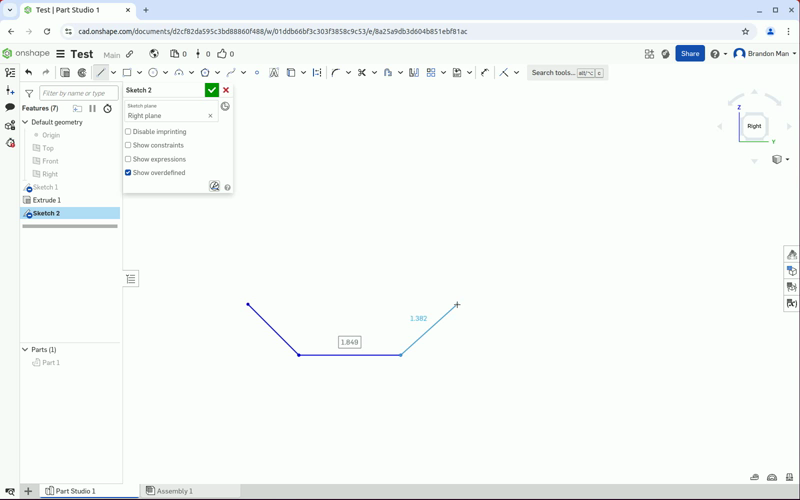
click(457, 304)
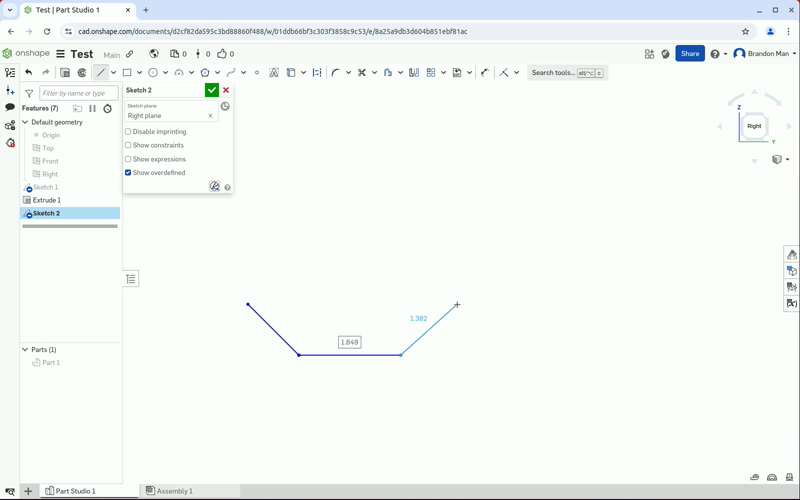
scroll(-6)
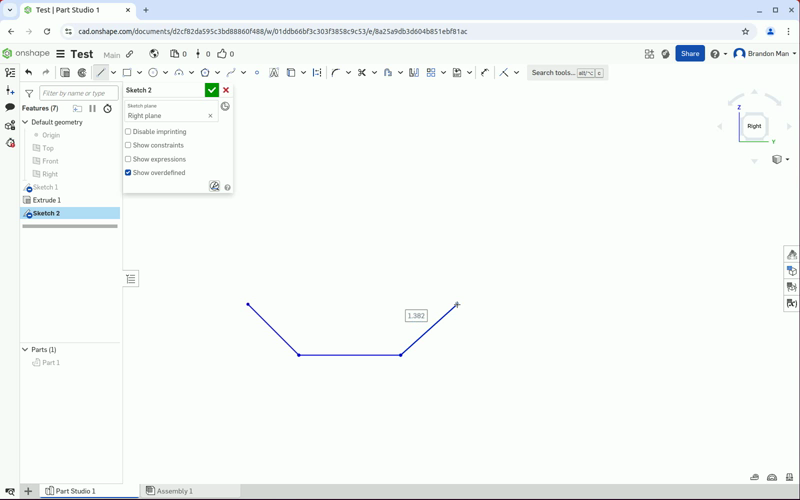
scroll(-6)
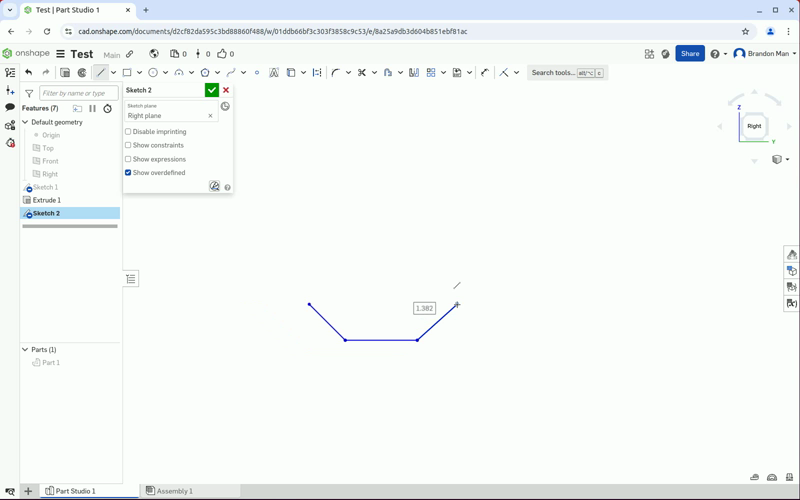
scroll(-6)
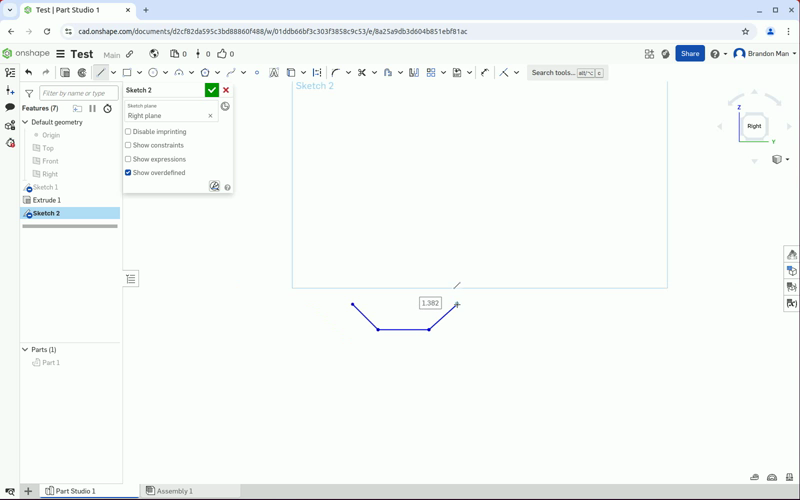
scroll(-6)
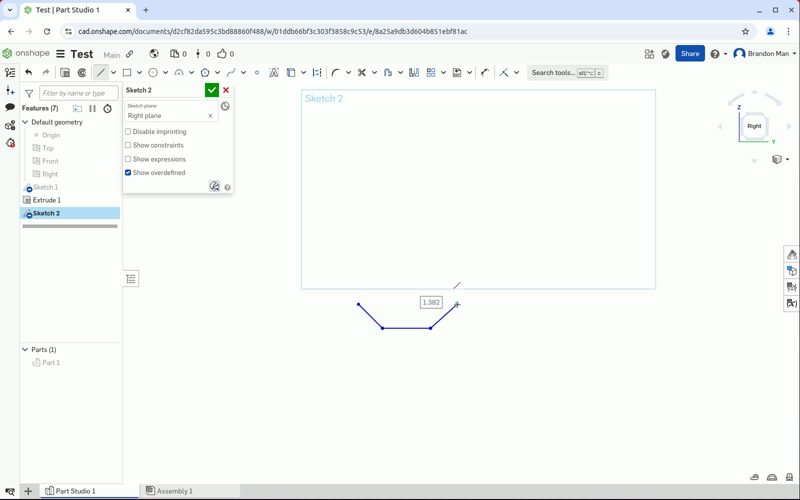
scroll(-6)
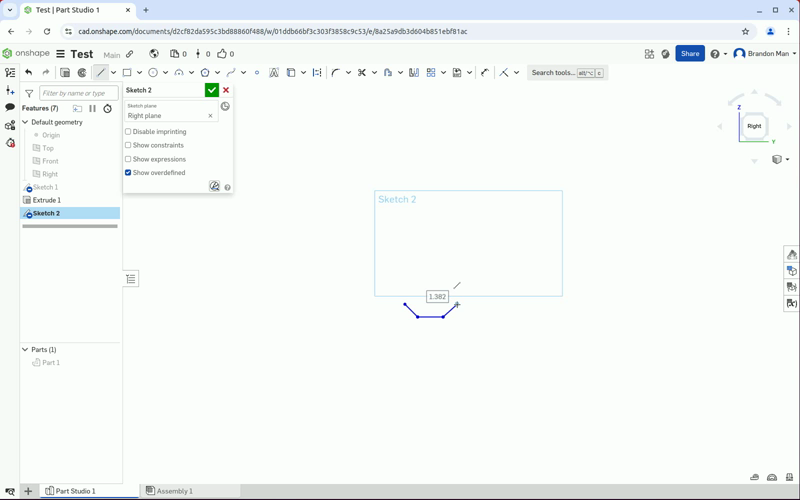
scroll(-6)
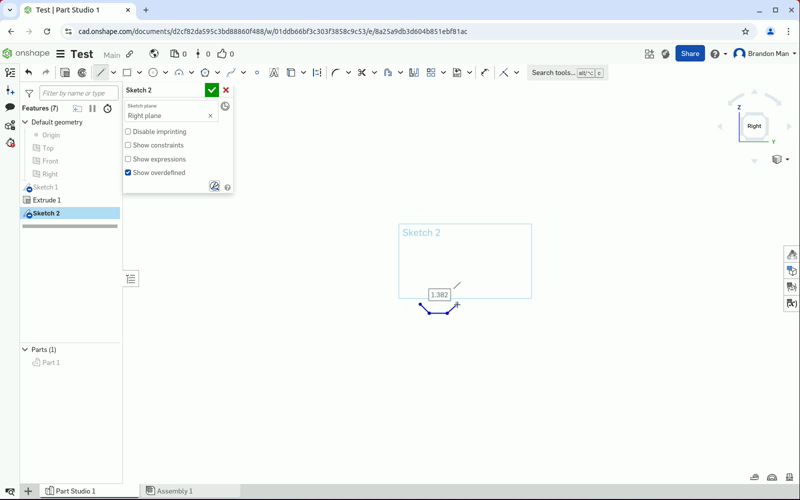
scroll(-6)
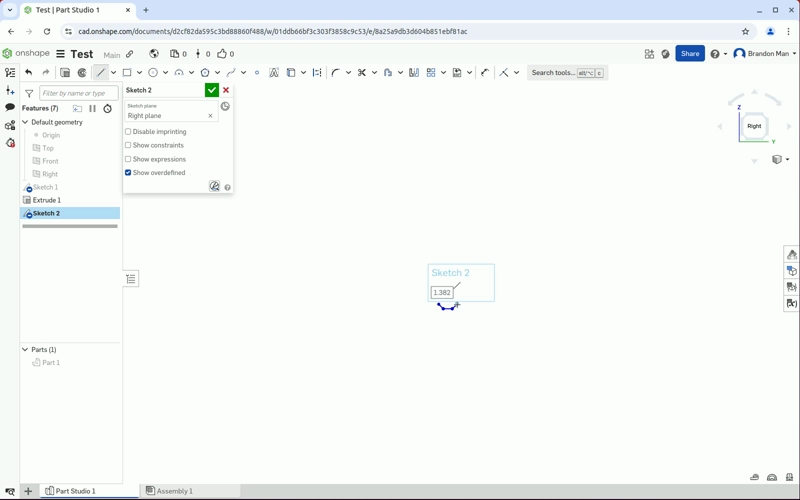
key_up(shift)
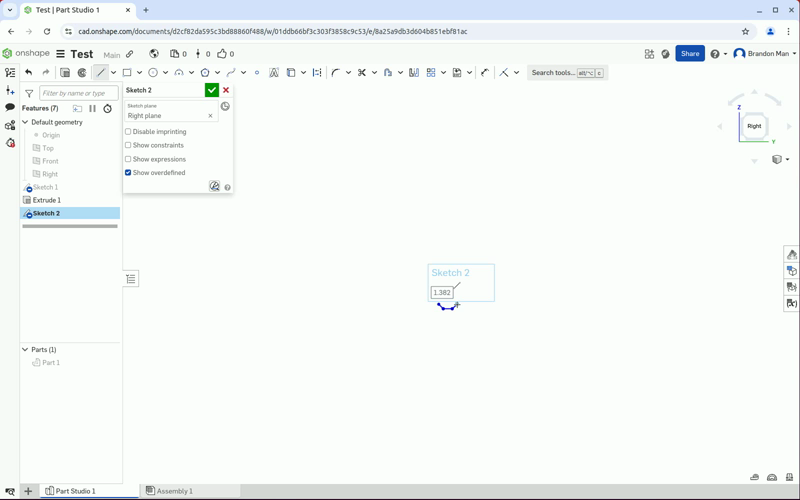
key_down(shift)
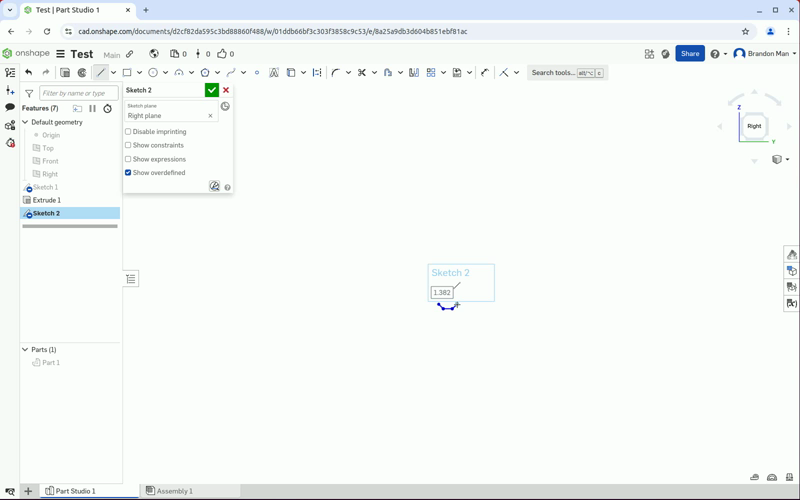
mouse_move(487, 304)
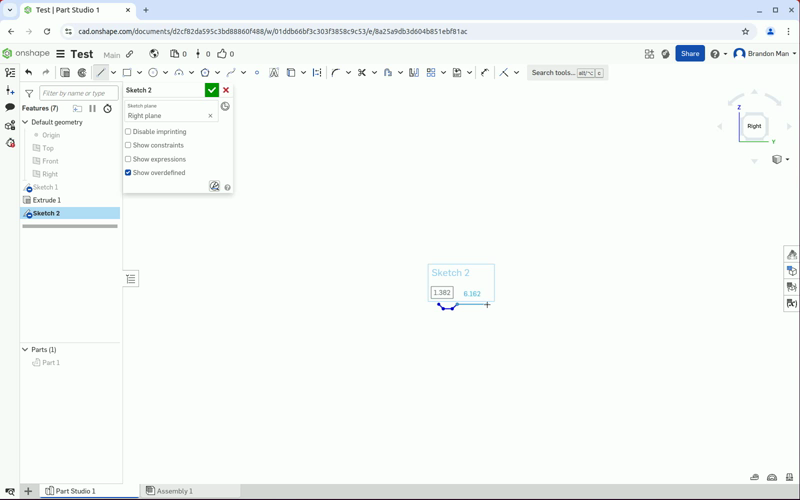
mouse_move(457, 290)
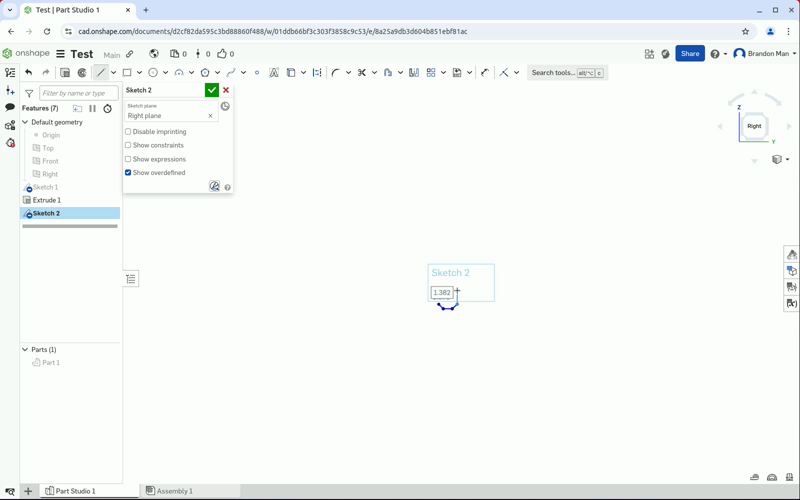
click(457, 290)
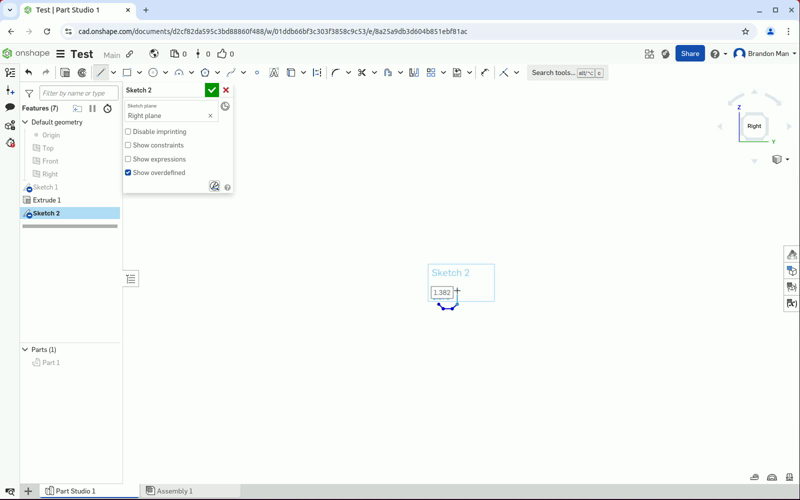
key_up(shift)
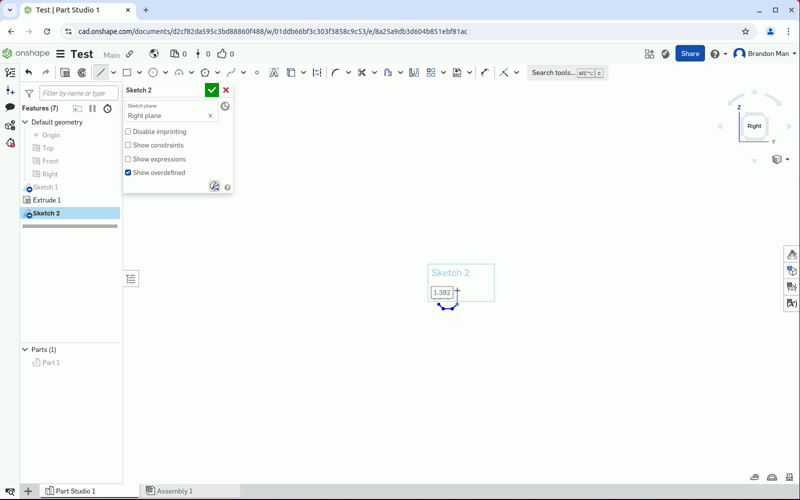
key_down(shift)
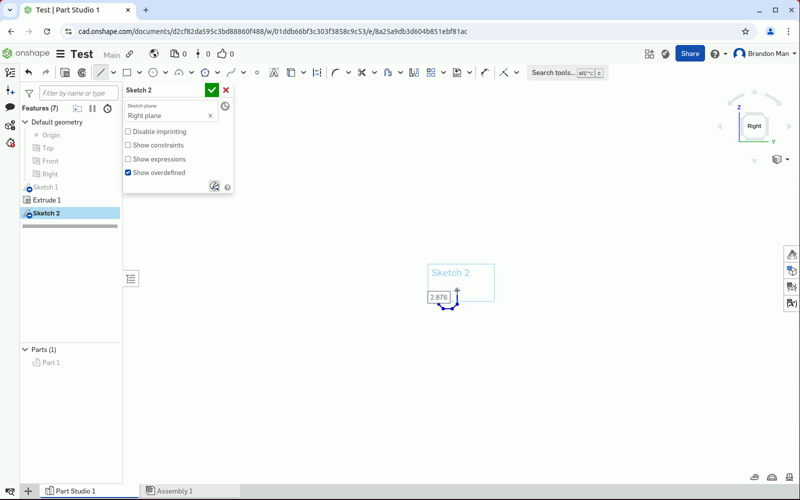
mouse_move(487, 290)
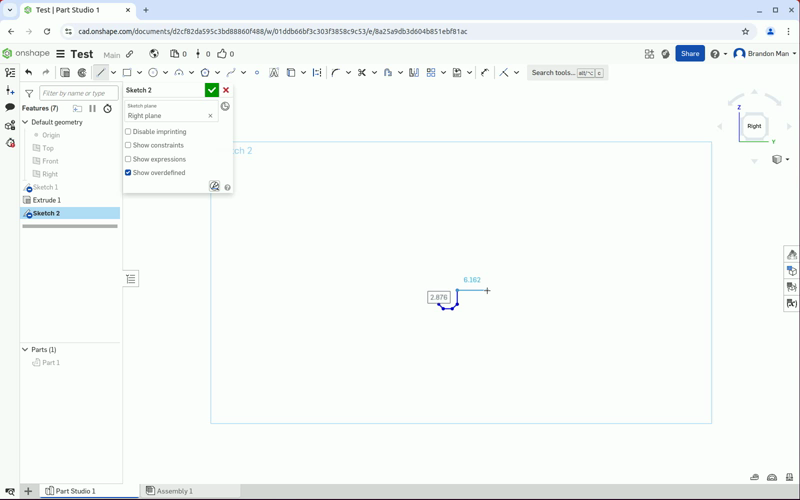
mouse_move(438, 290)
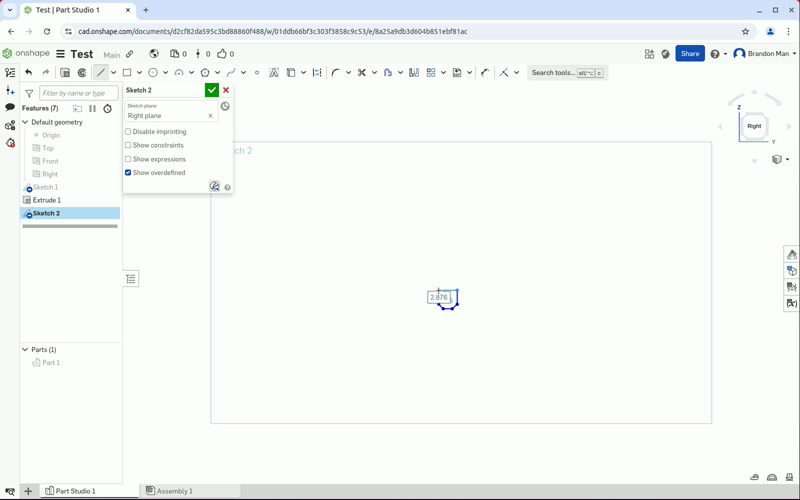
click(438, 290)
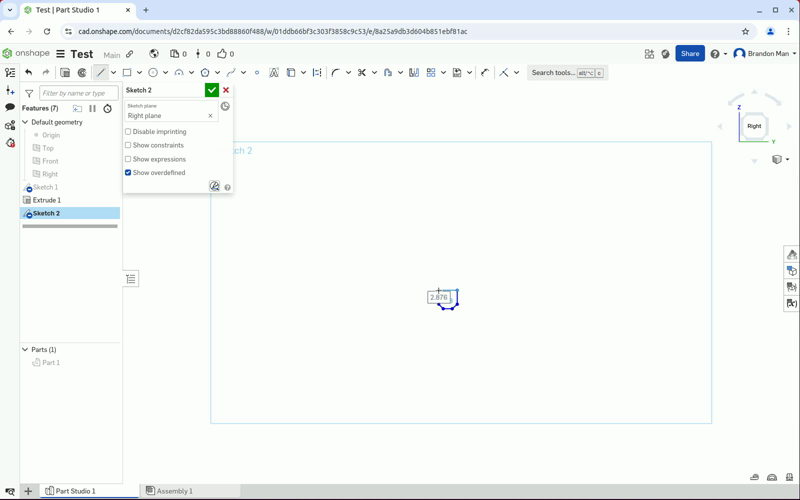
key_up(shift)
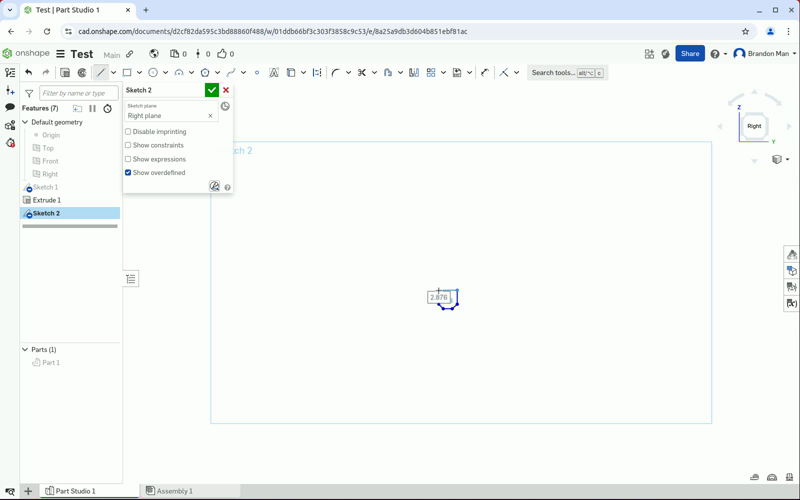
mouse_move(468, 290)
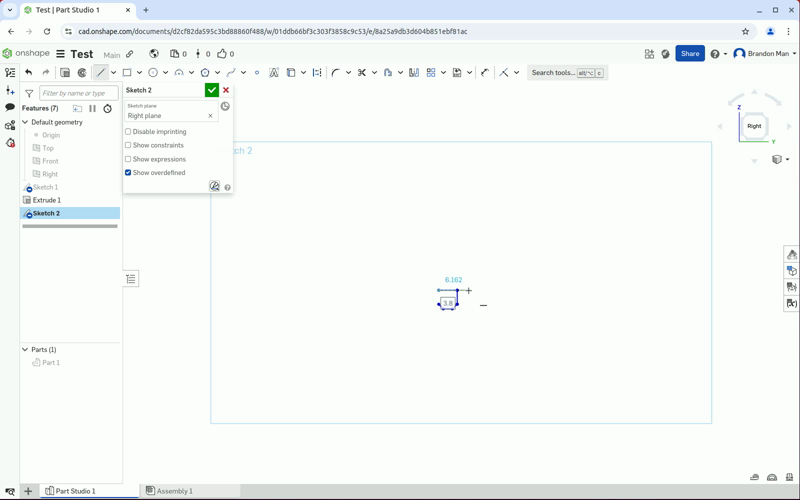
key_down(shift)
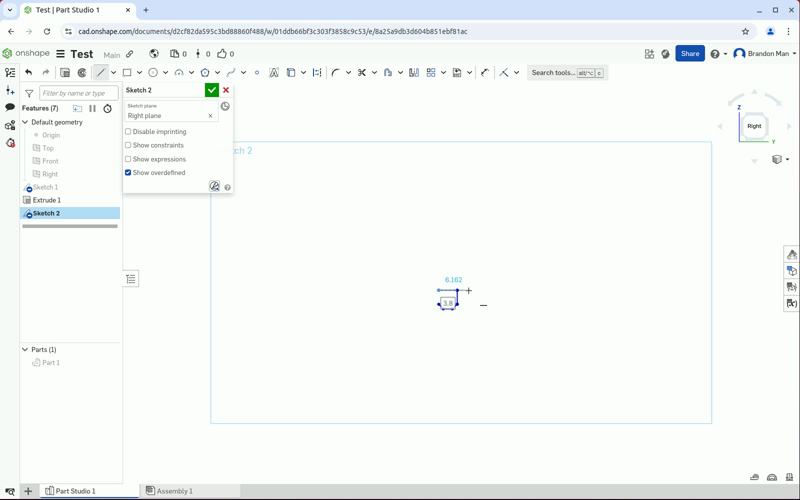
mouse_move(438, 304)
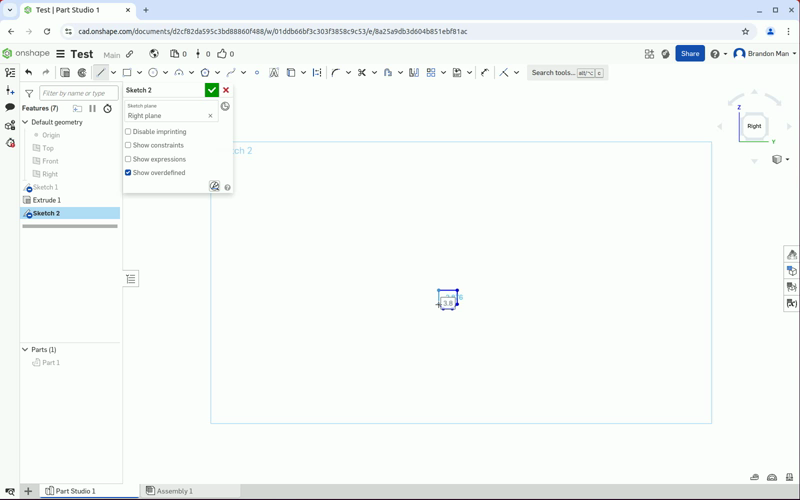
key_up(shift)
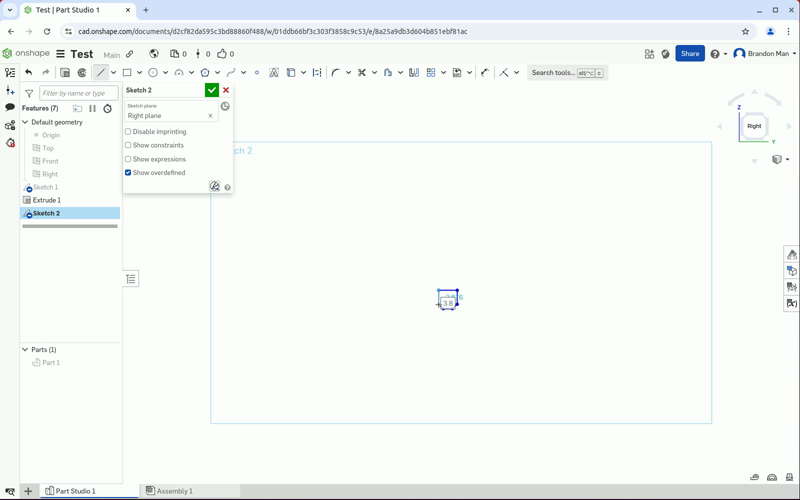
click(438, 304)
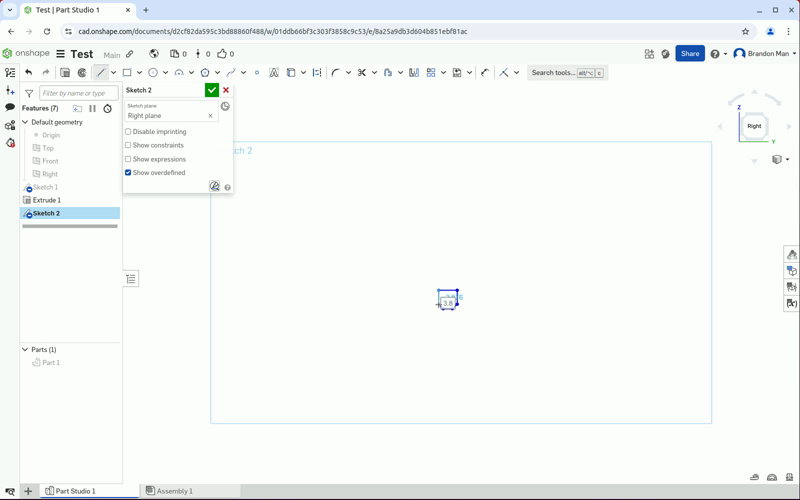
key(esc)
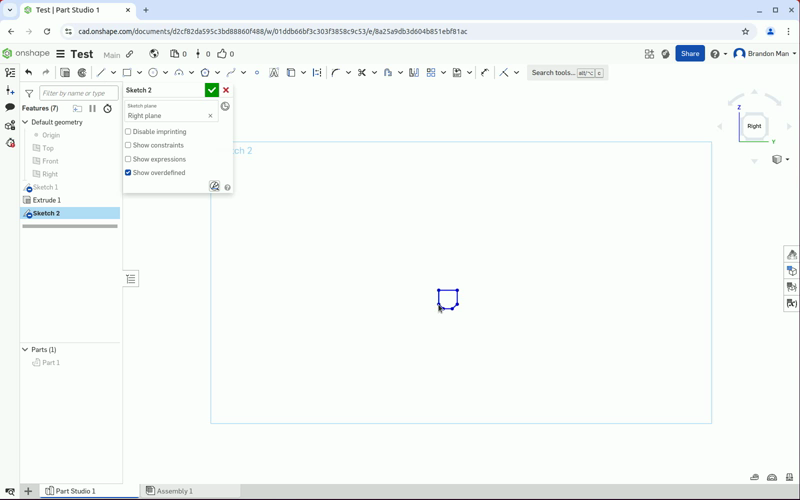
key(c)
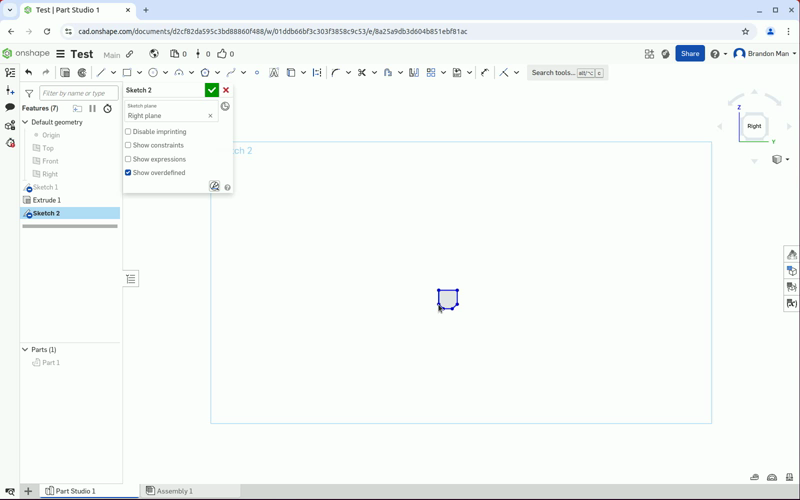
key_down(shift)
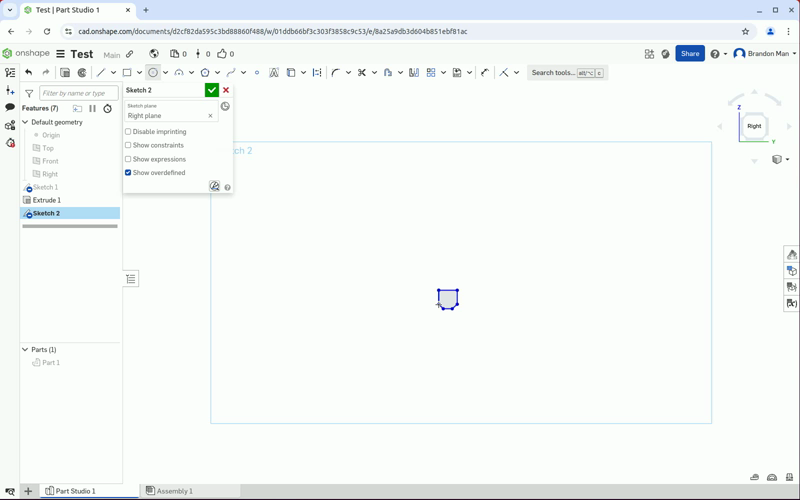
mouse_move(440, 294)
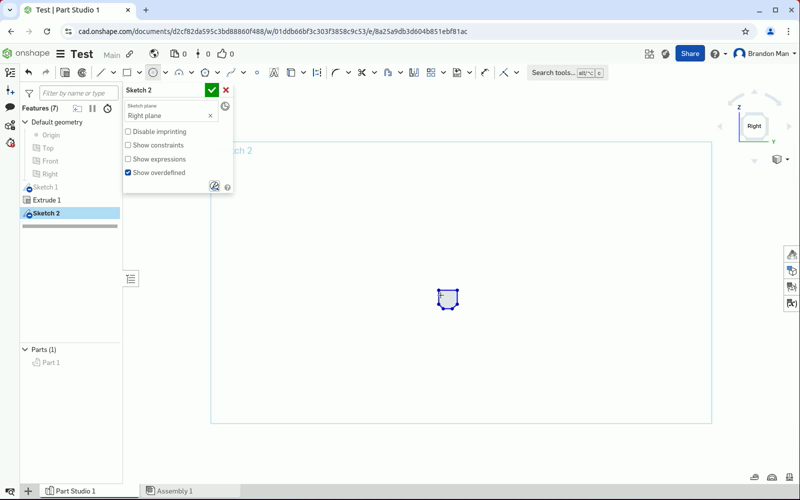
click(440, 294)
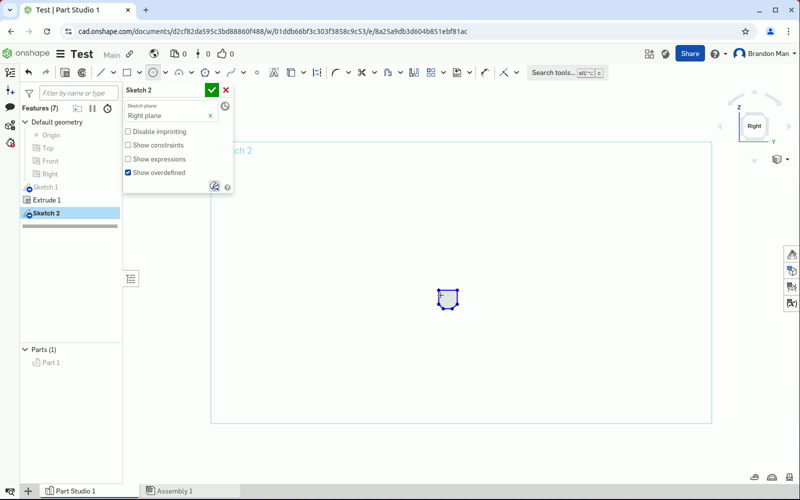
key_up(shift)
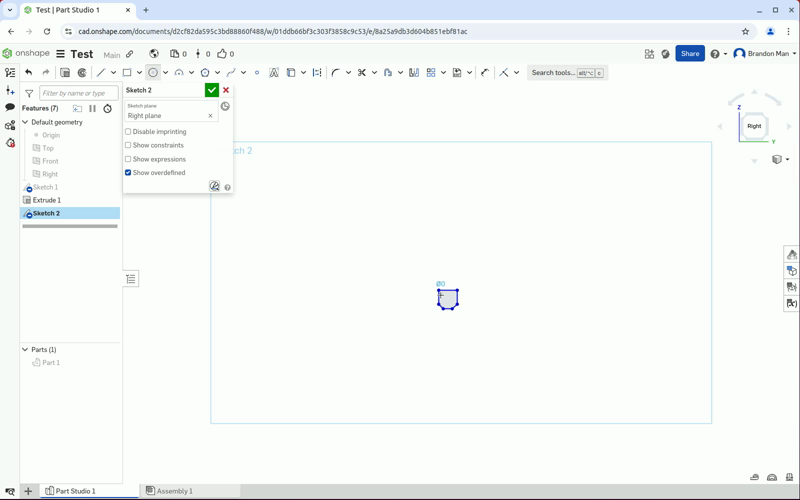
mouse_move(443, 294)
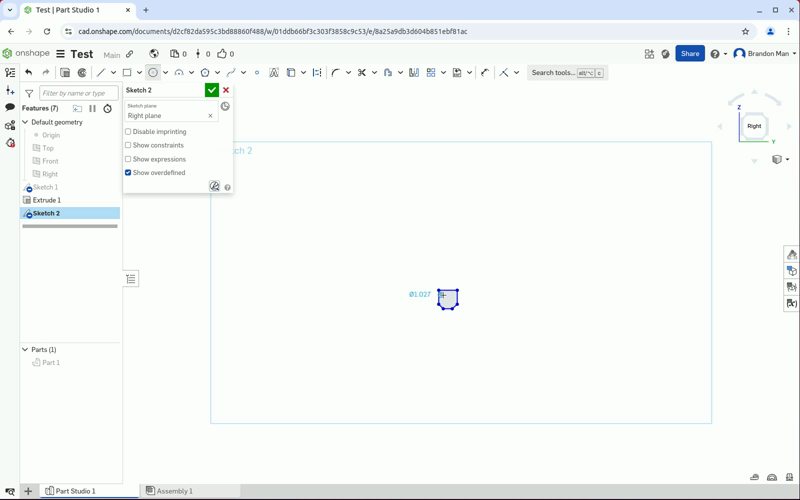
scroll(6)
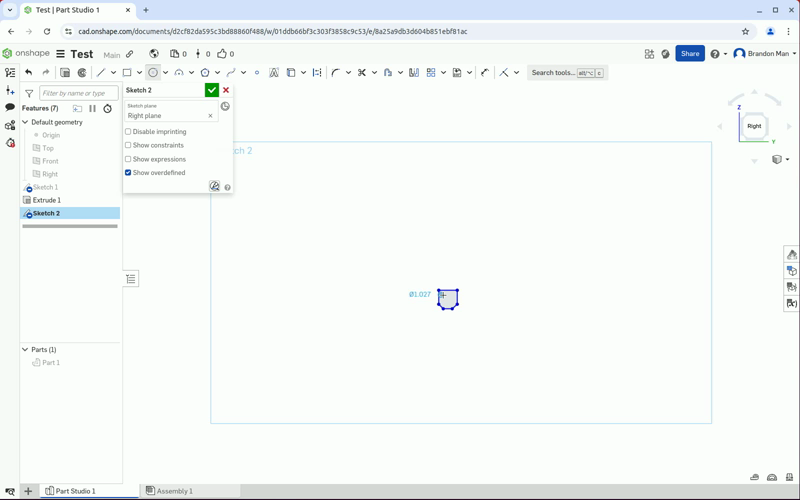
scroll(6)
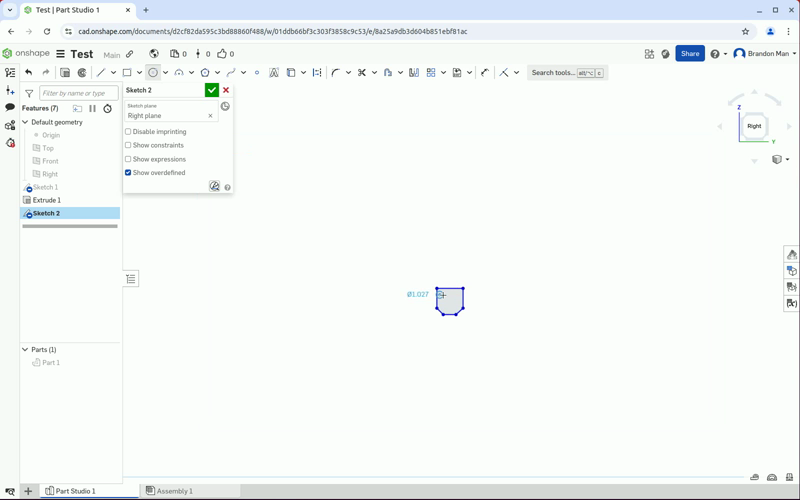
scroll(6)
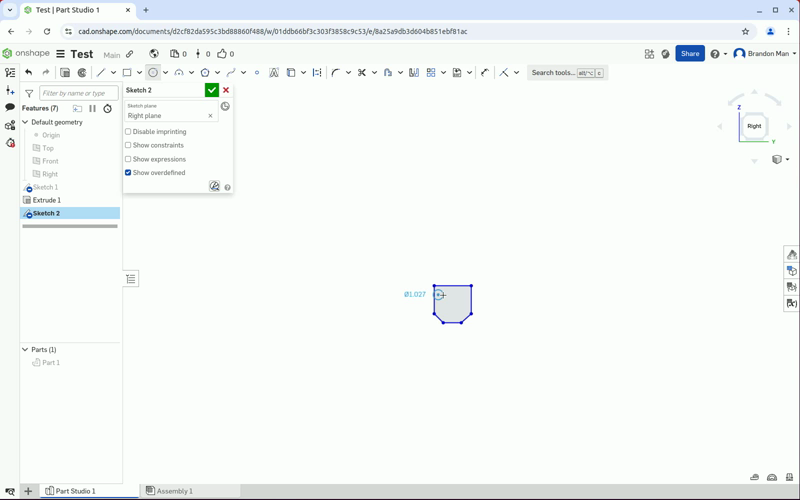
scroll(6)
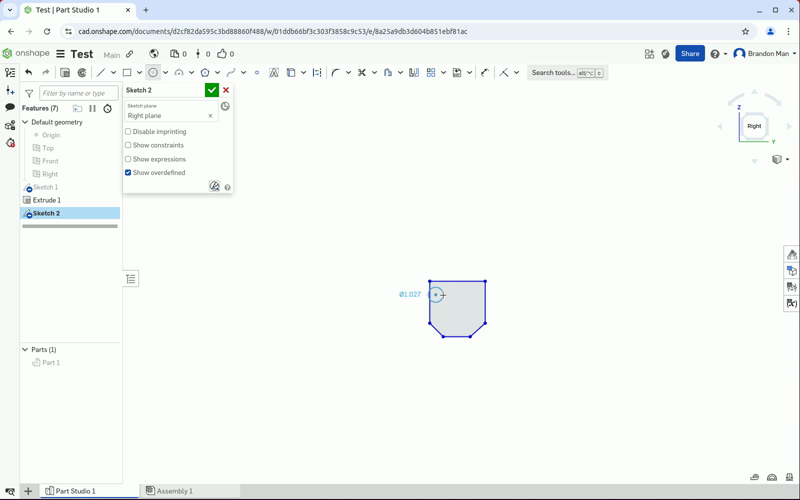
scroll(6)
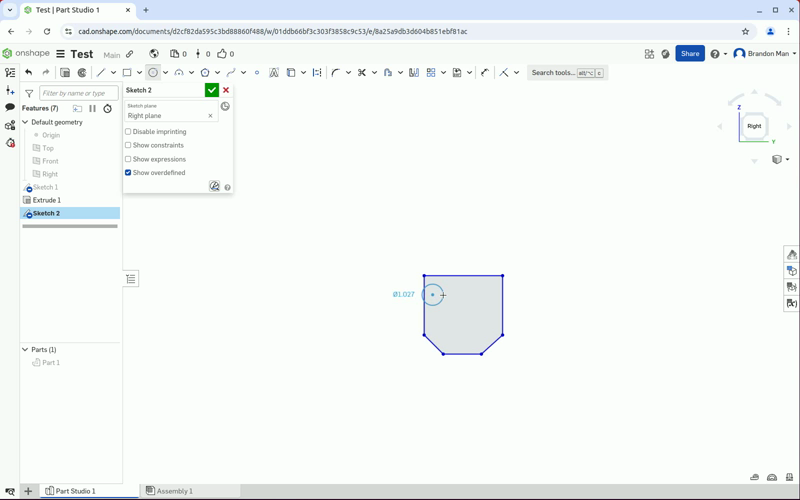
scroll(6)
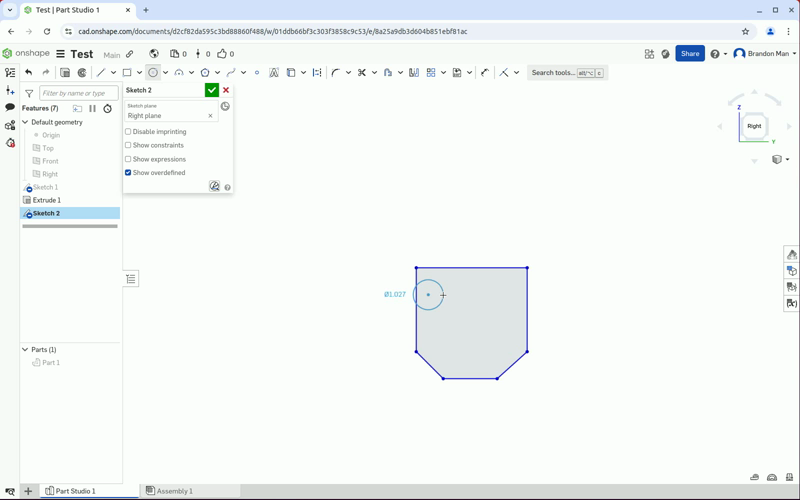
scroll(6)
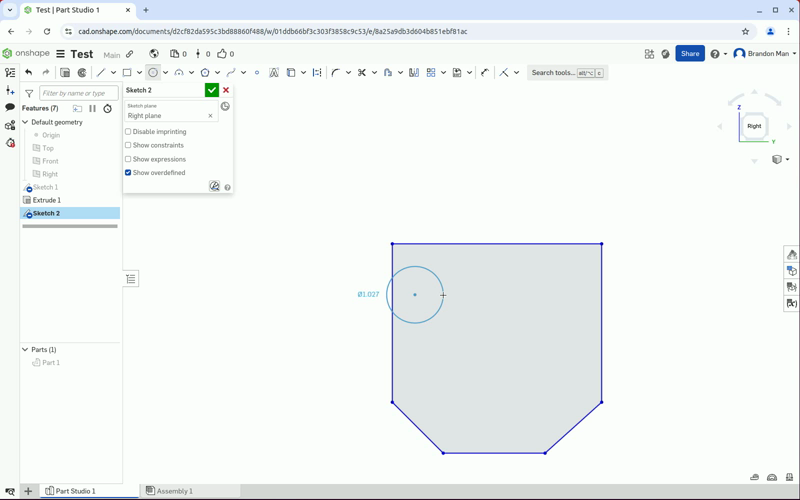
click(443, 294)
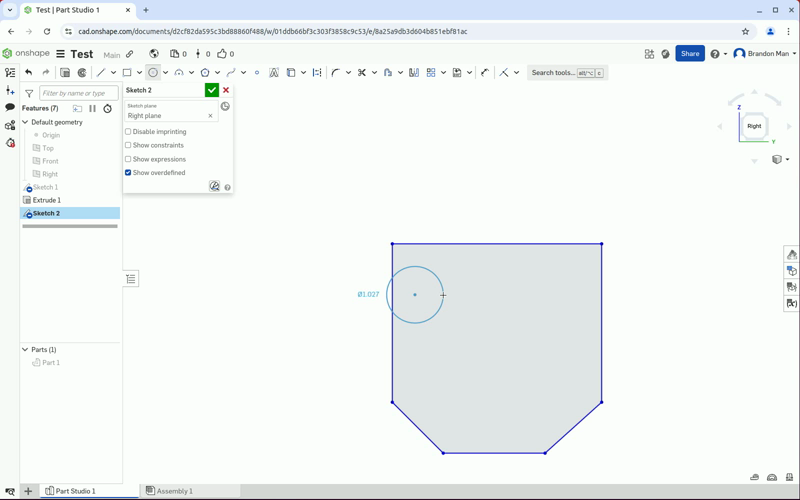
scroll(-6)
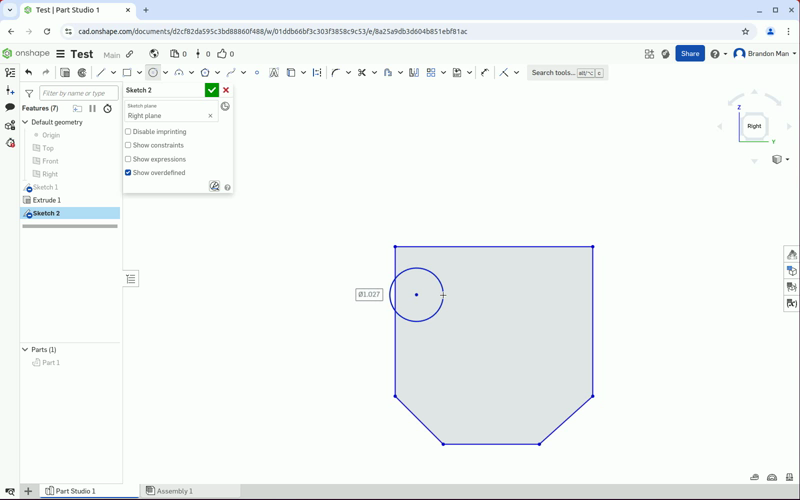
scroll(-6)
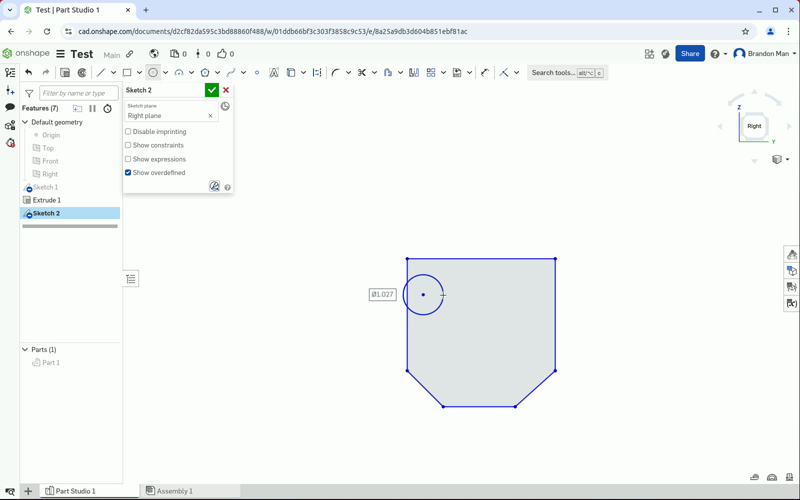
scroll(-6)
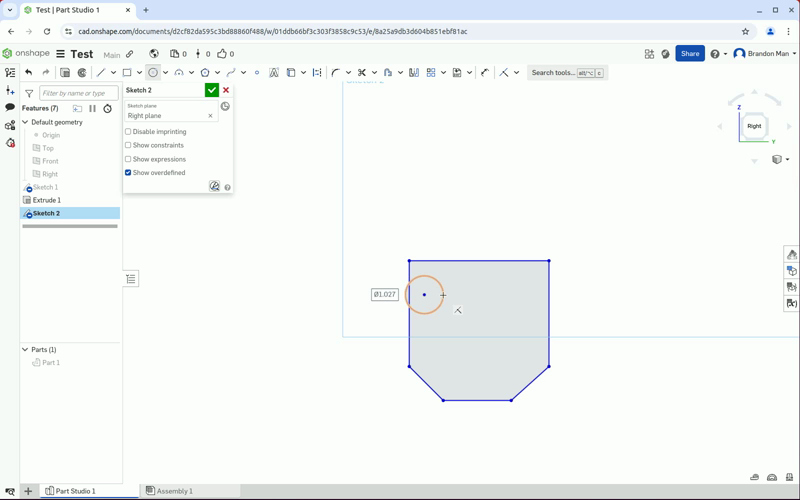
scroll(-6)
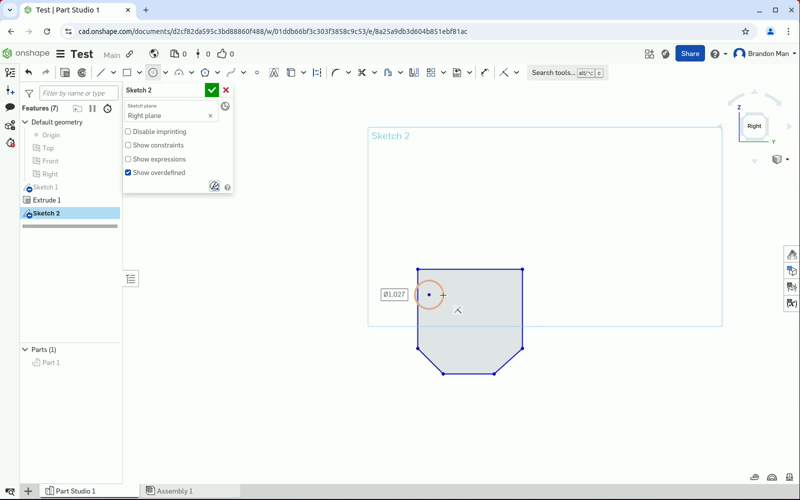
scroll(-6)
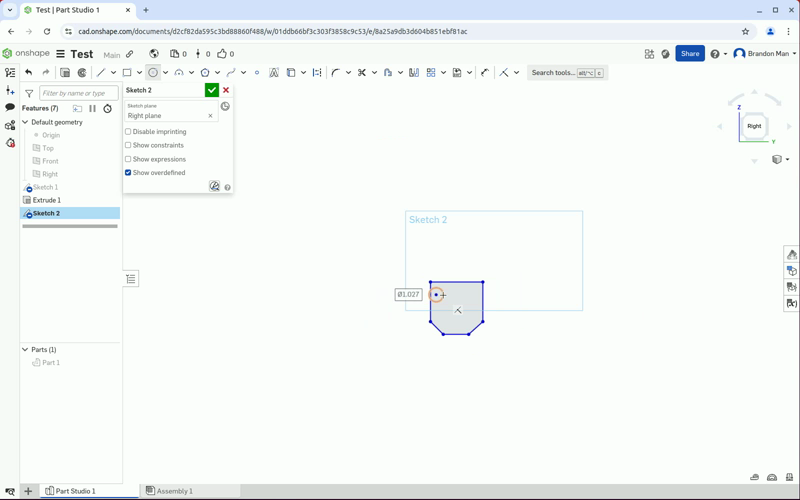
scroll(-6)
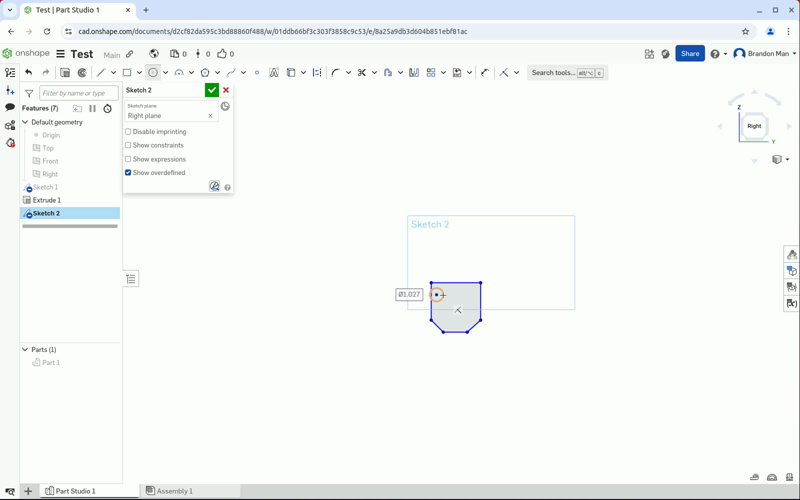
scroll(-6)
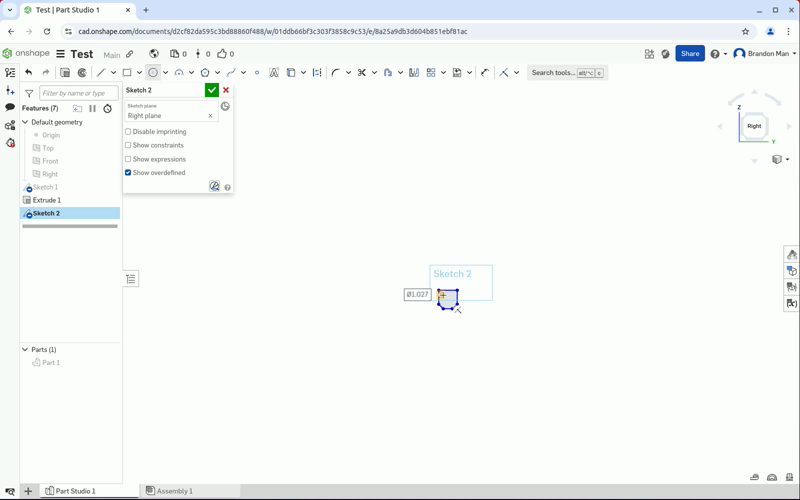
key(esc)
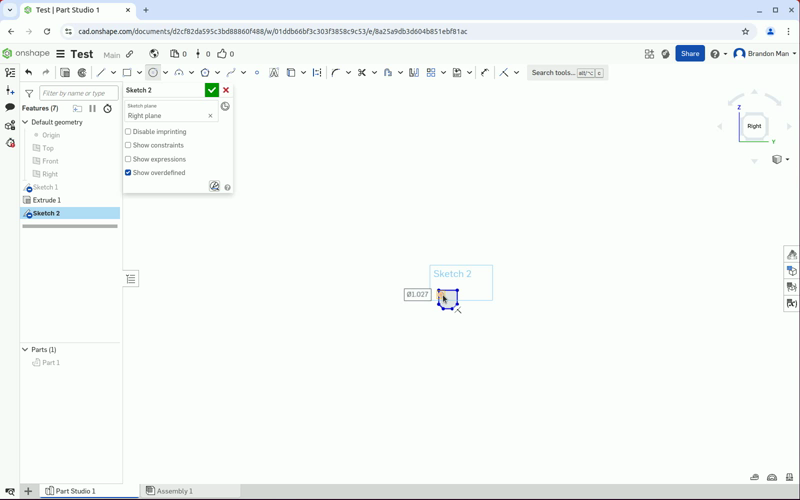
key(c)
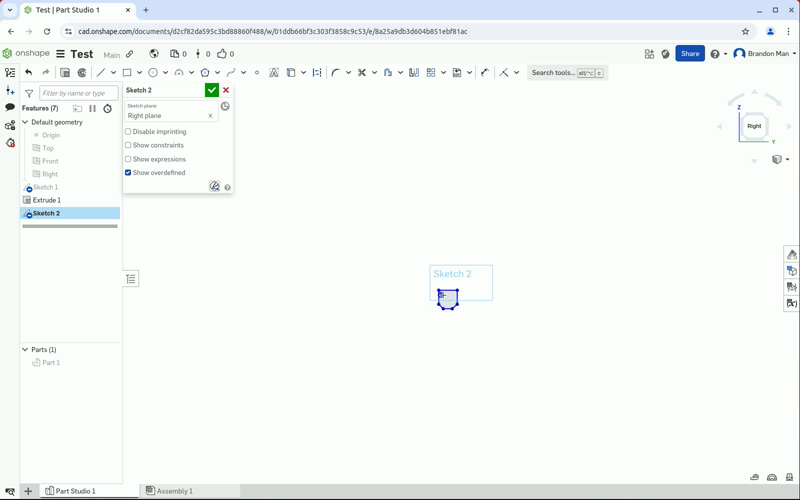
key_down(shift)
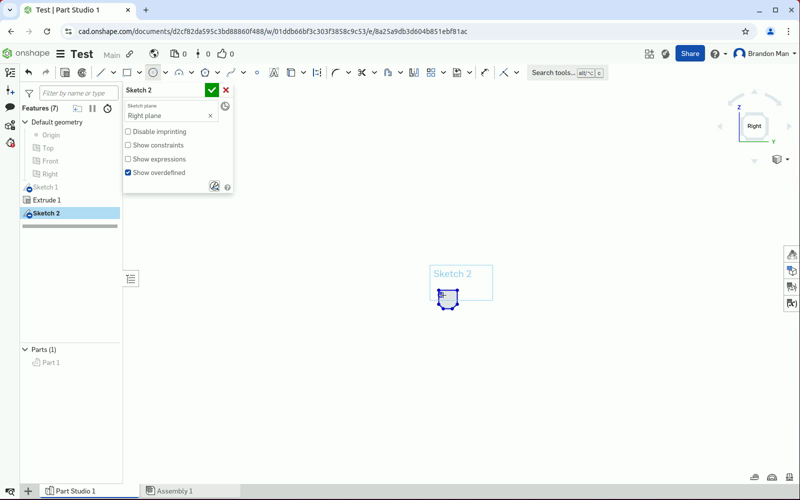
mouse_move(454, 294)
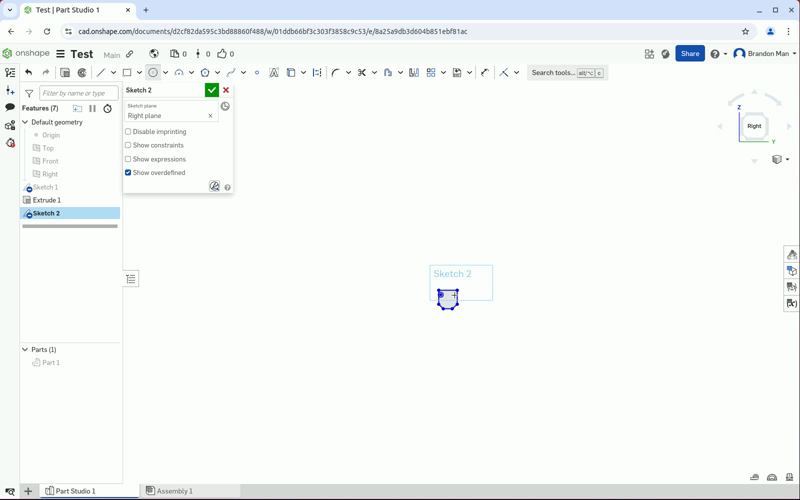
click(454, 294)
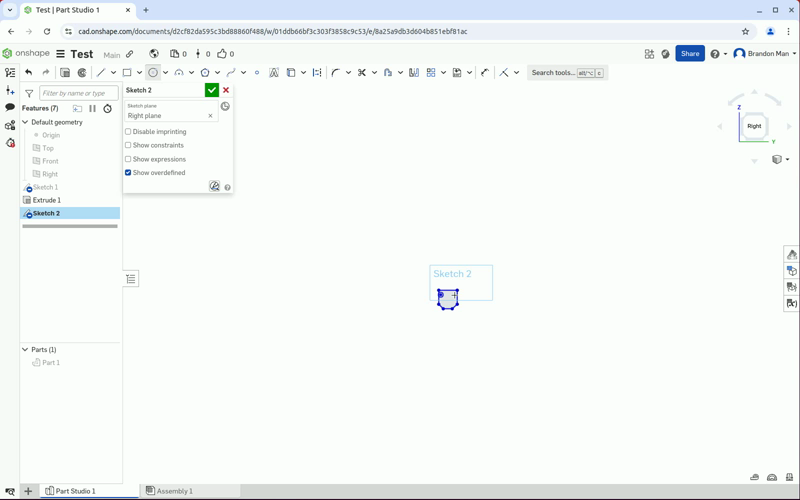
key_up(shift)
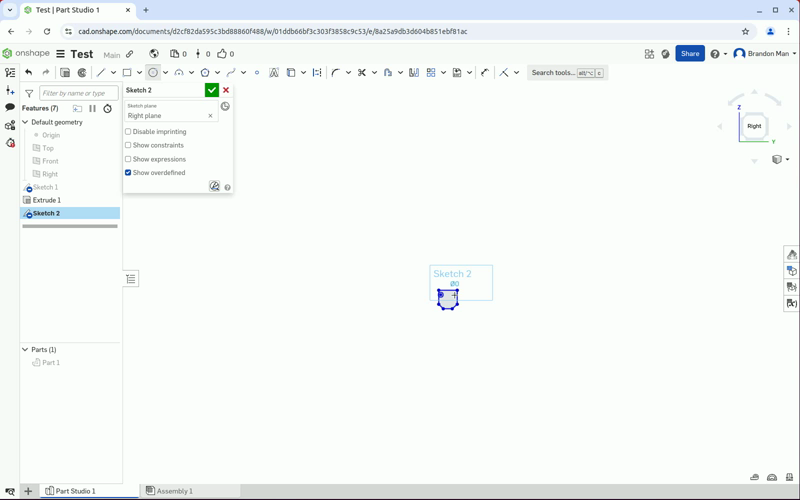
mouse_move(456, 294)
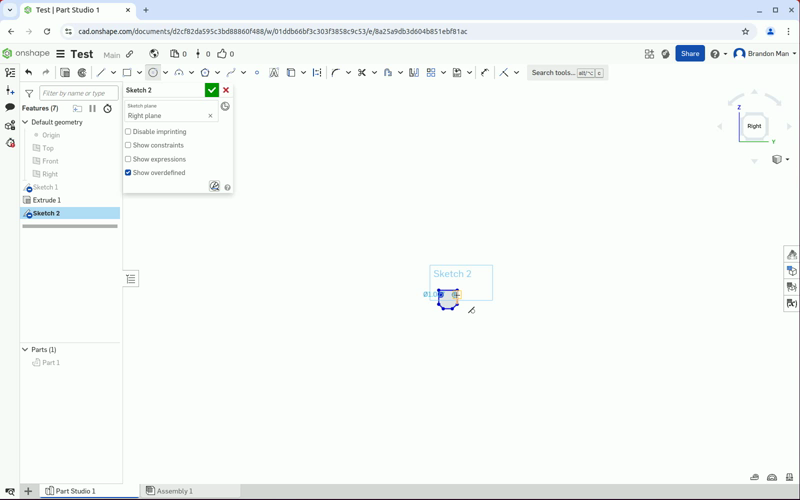
scroll(6)
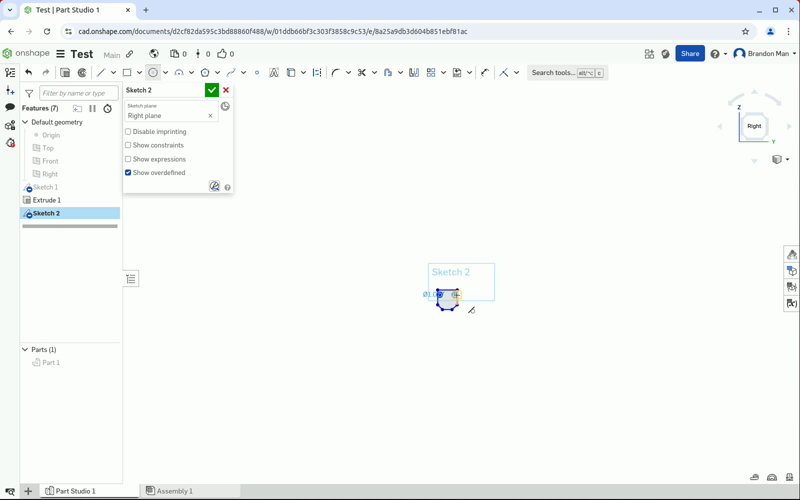
scroll(6)
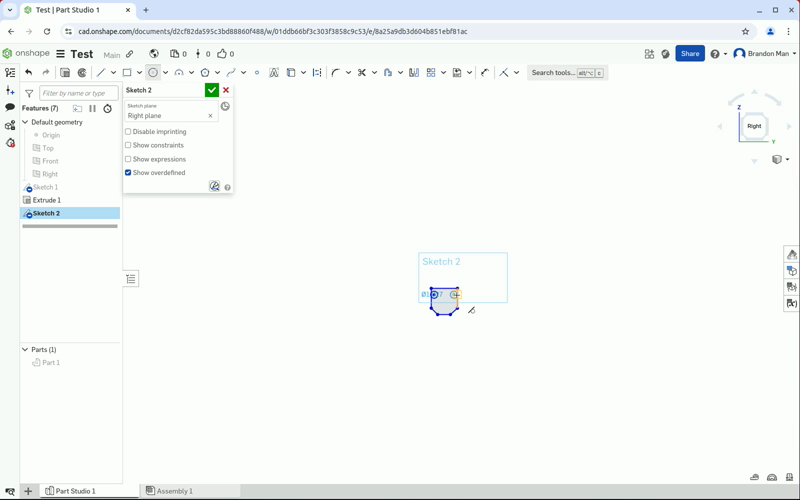
scroll(6)
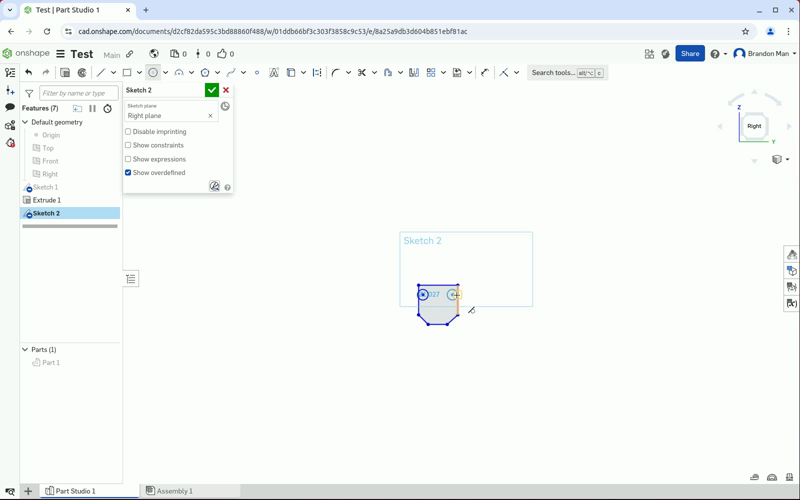
scroll(6)
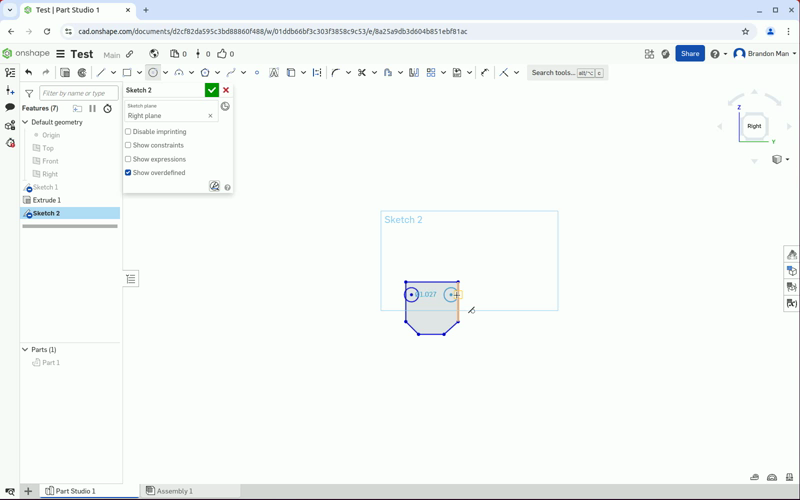
scroll(6)
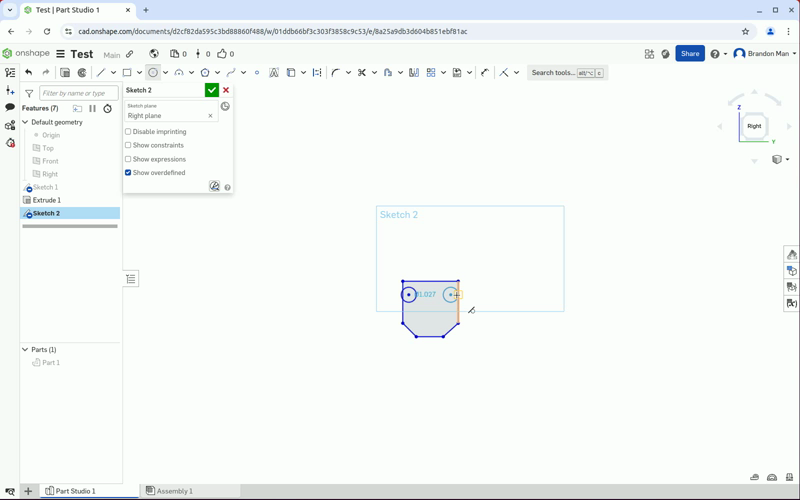
scroll(6)
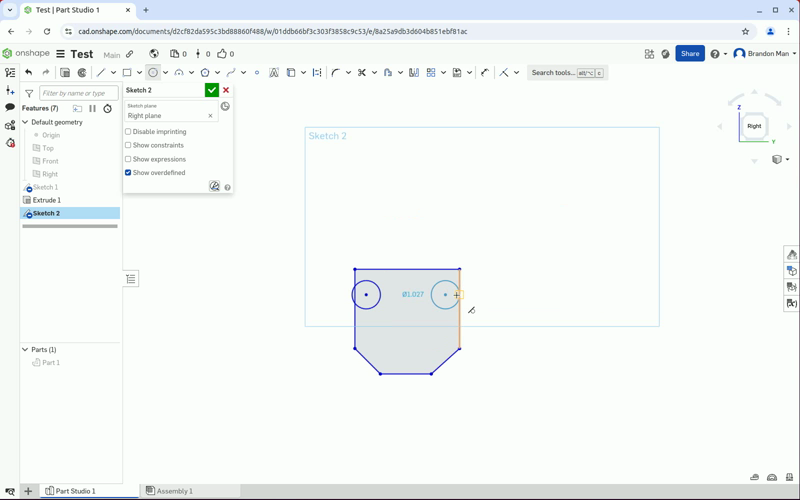
scroll(6)
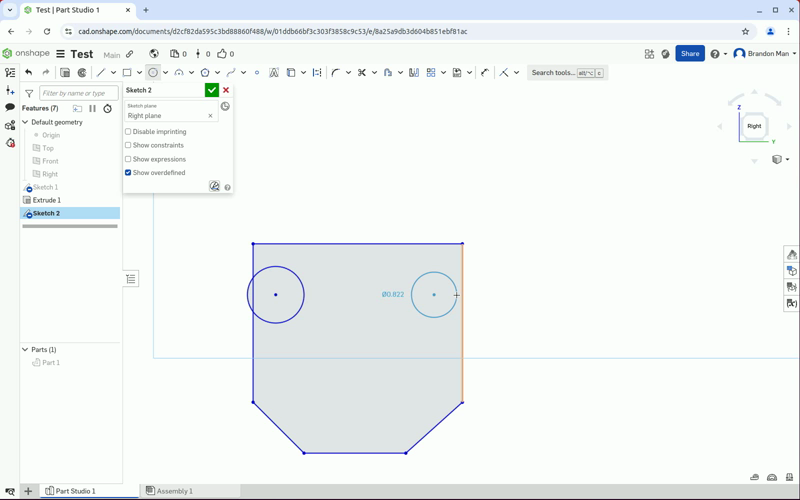
click(456, 294)
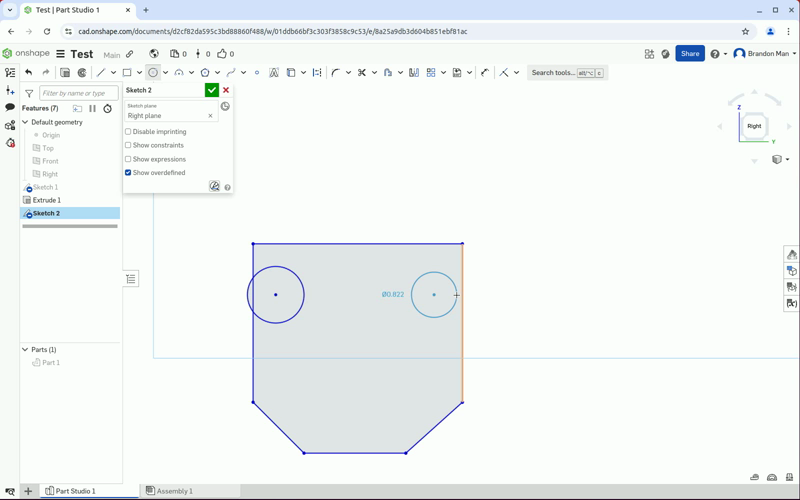
scroll(-6)
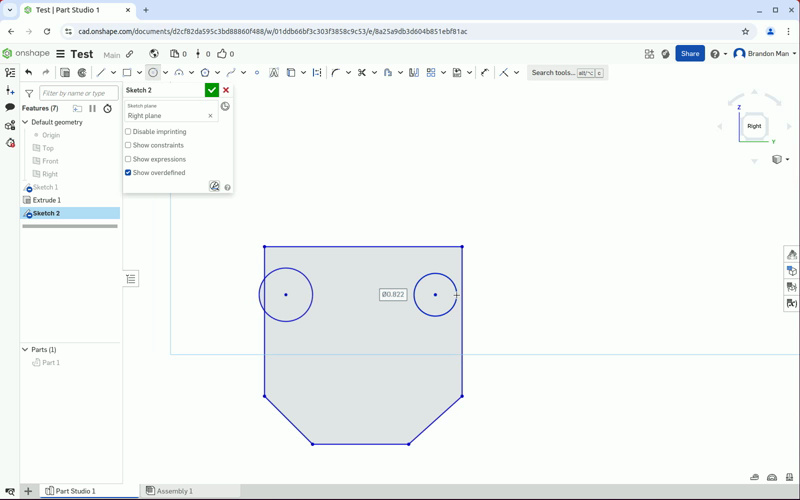
scroll(-6)
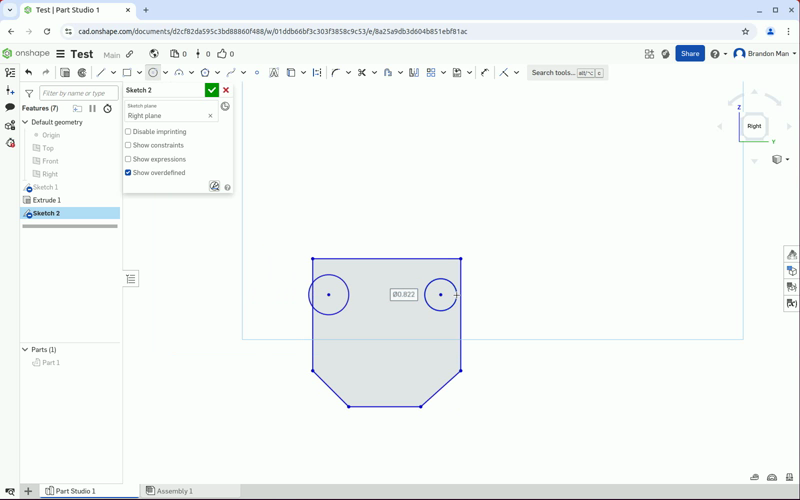
scroll(-6)
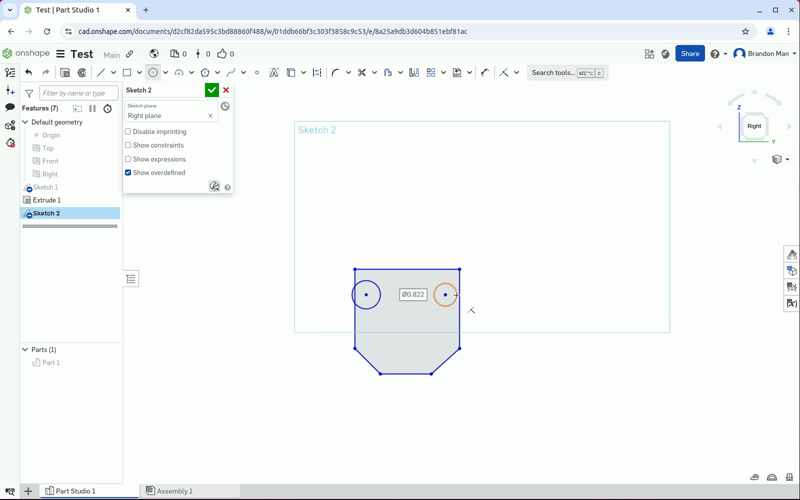
scroll(-6)
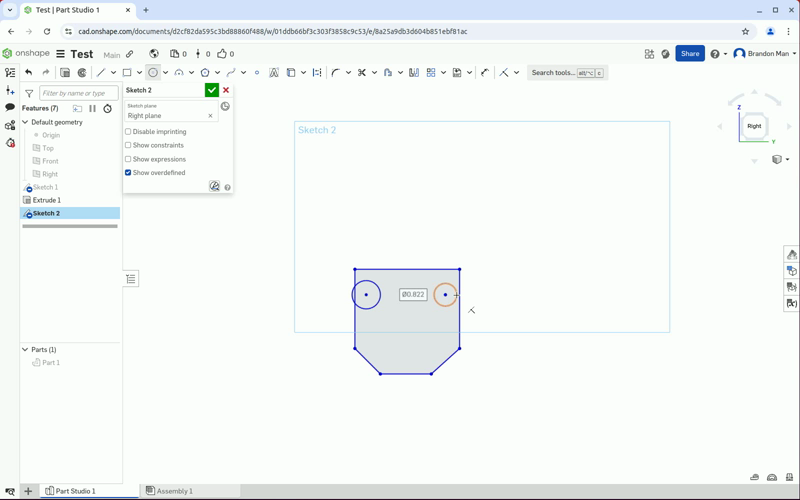
scroll(-6)
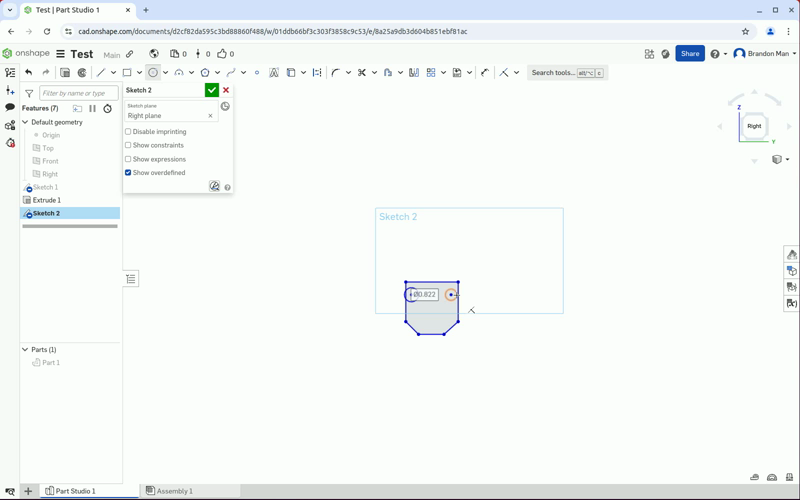
scroll(-6)
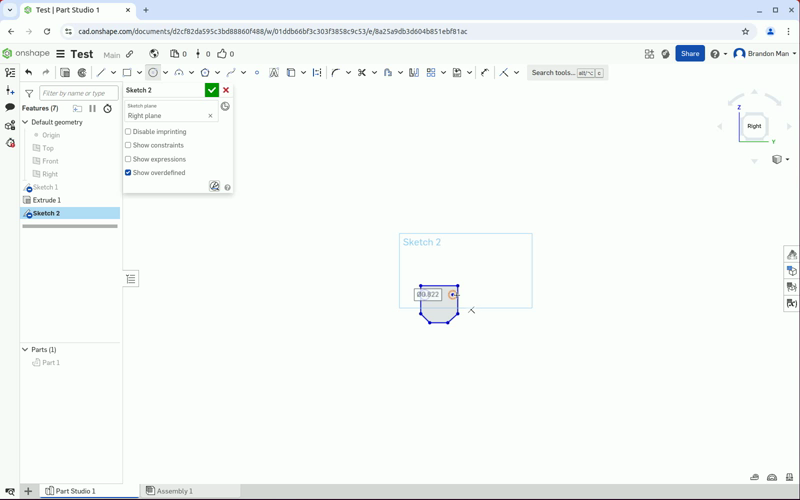
scroll(-6)
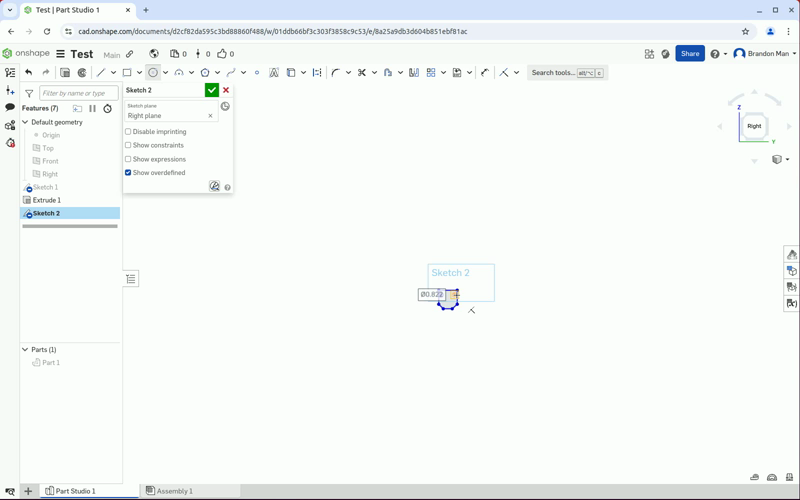
key(esc)
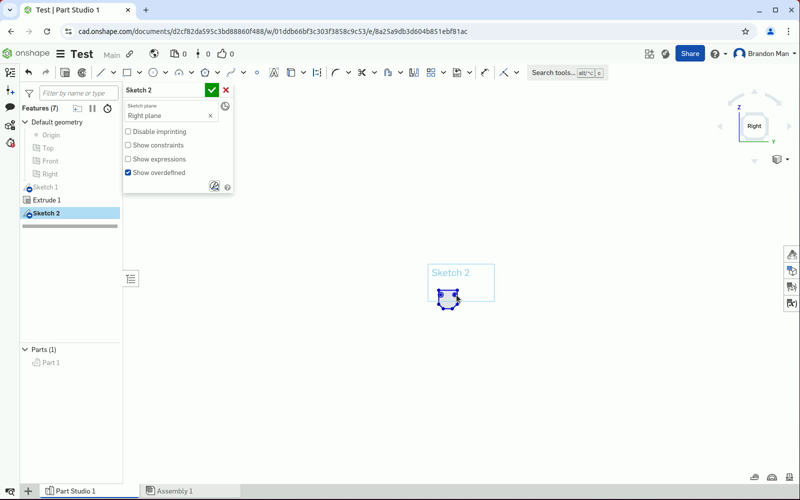
mouse_move(447, 291)
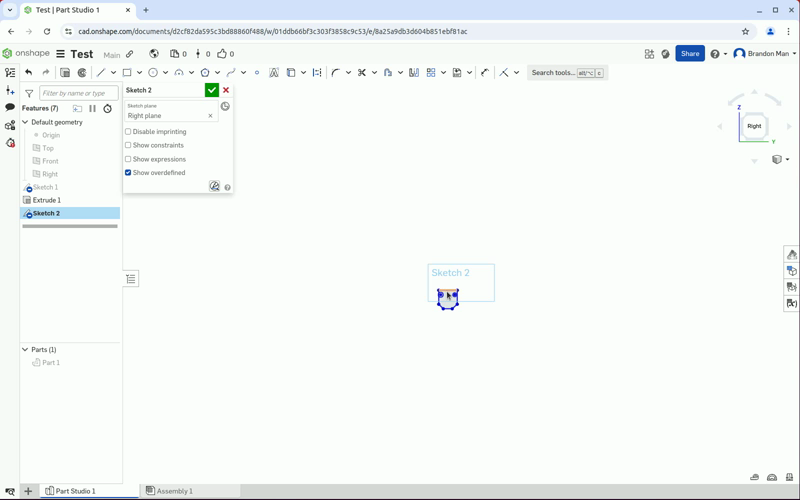
scroll(6)
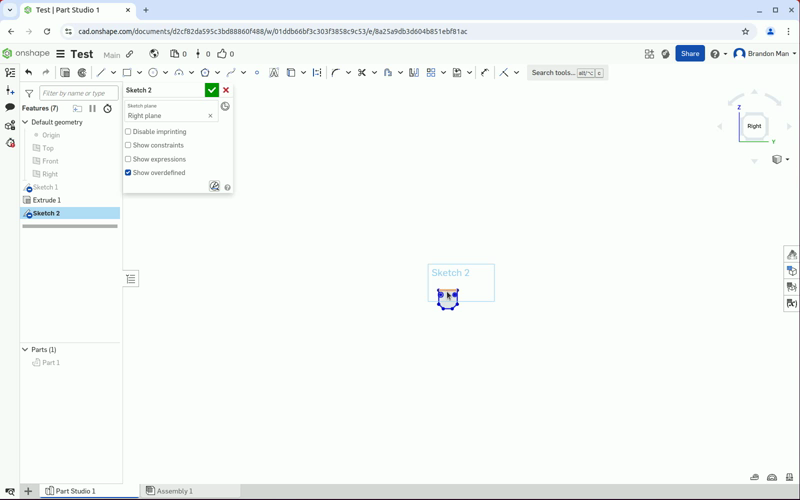
scroll(6)
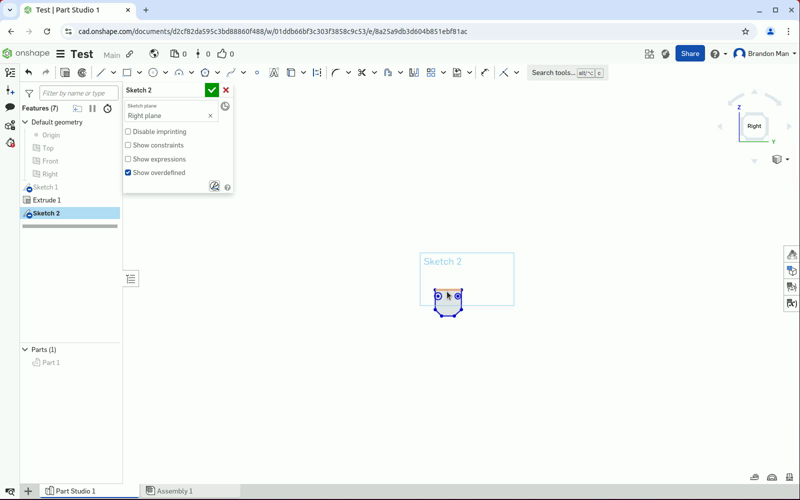
scroll(6)
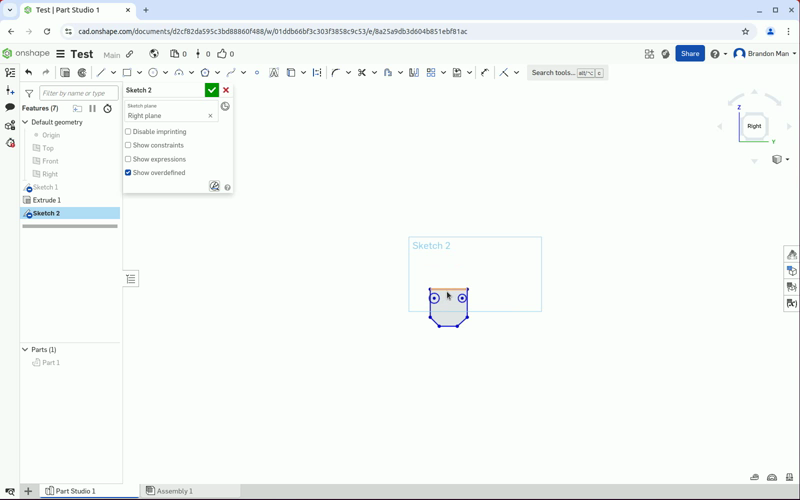
scroll(6)
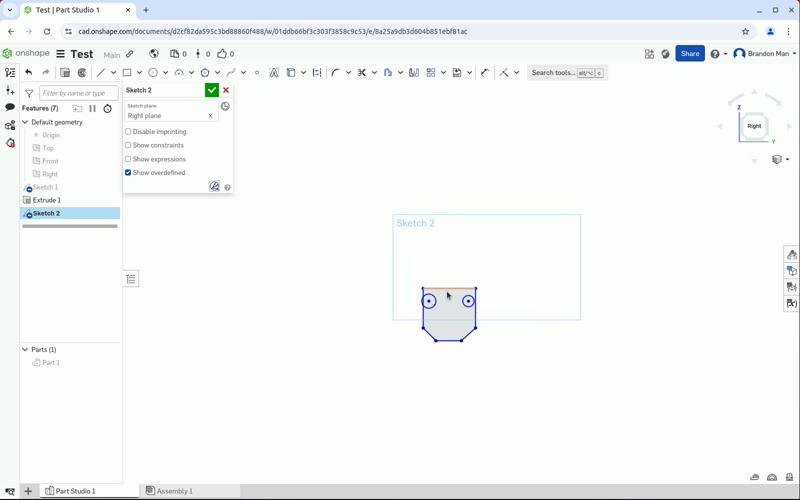
scroll(6)
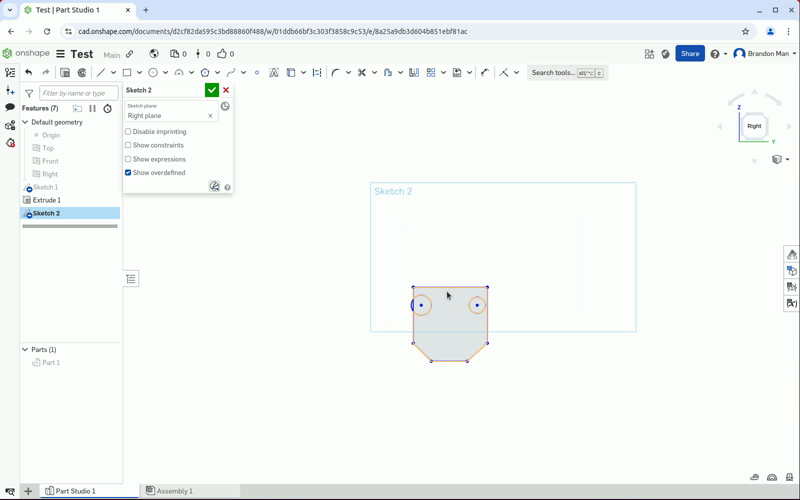
scroll(6)
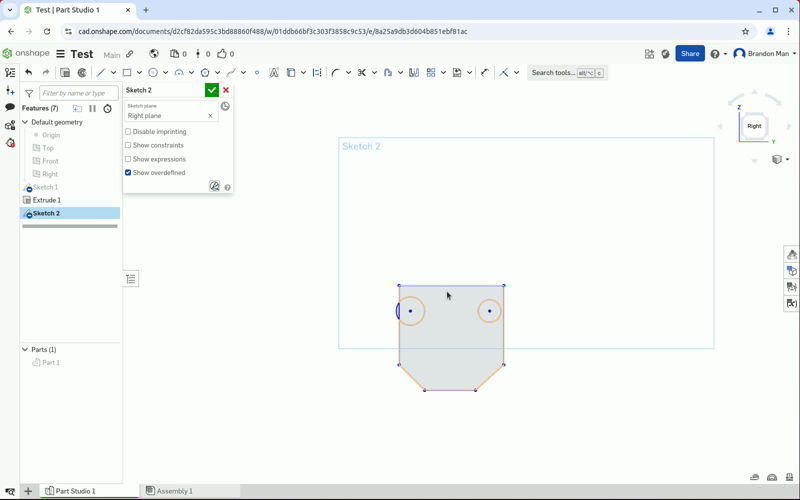
scroll(6)
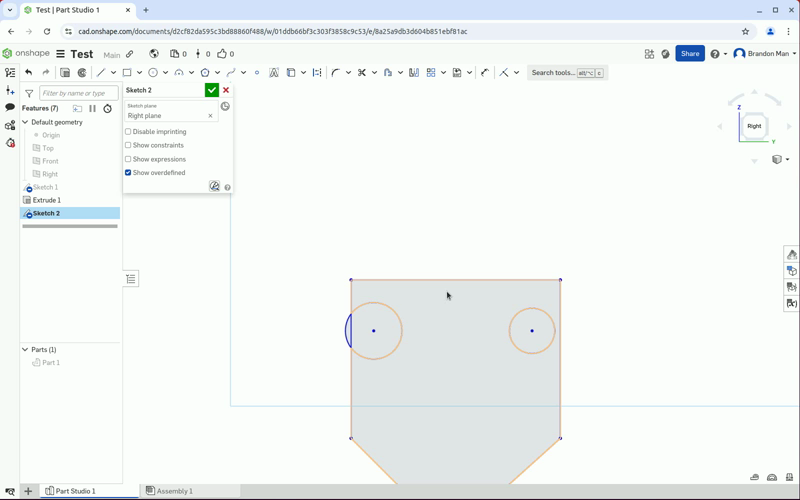
click(447, 291)
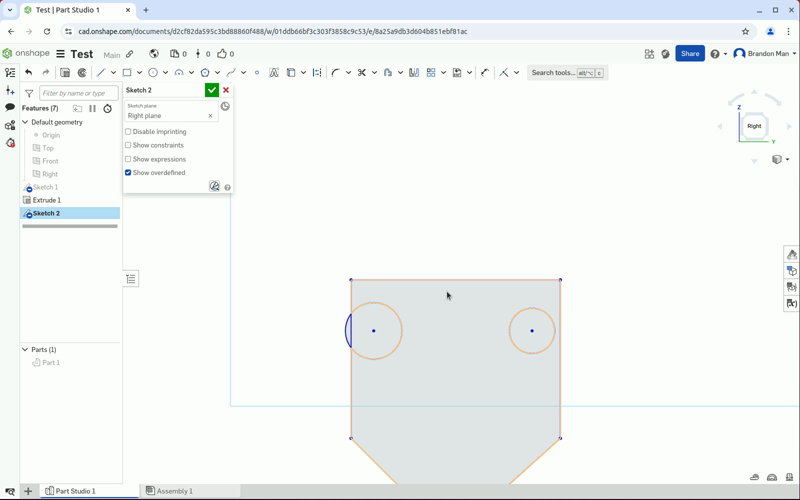
scroll(-6)
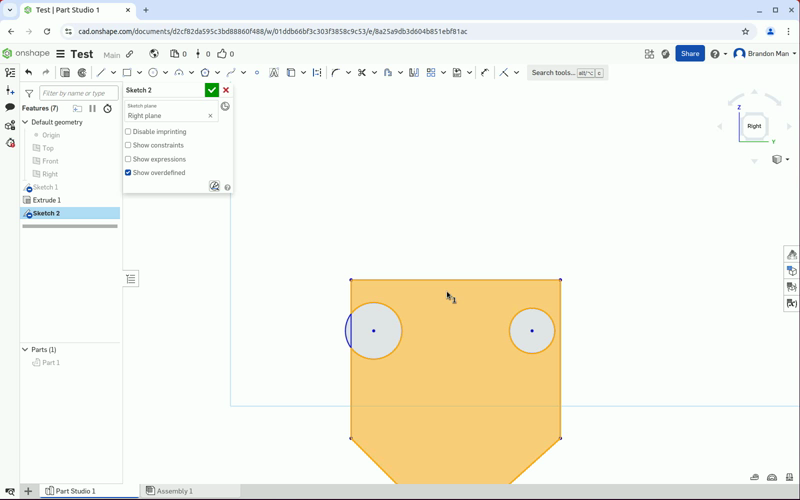
scroll(-6)
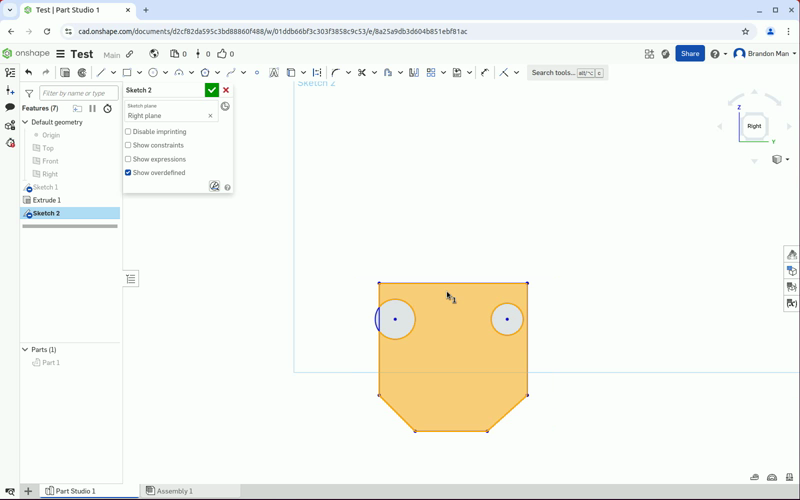
scroll(-6)
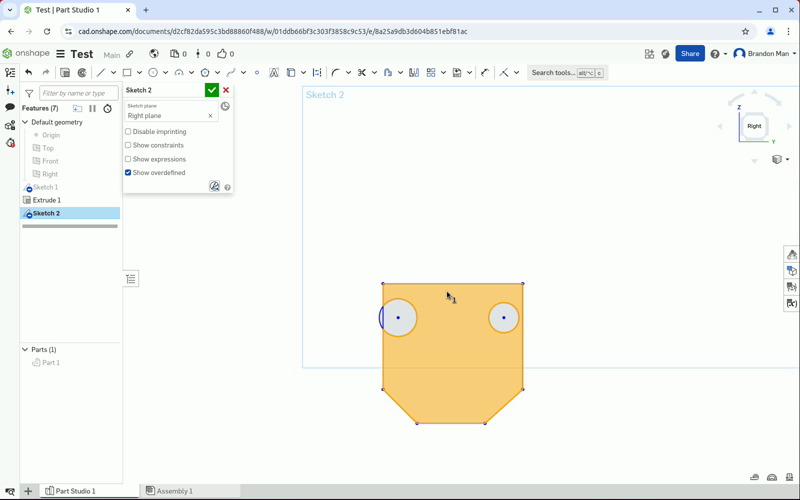
scroll(-6)
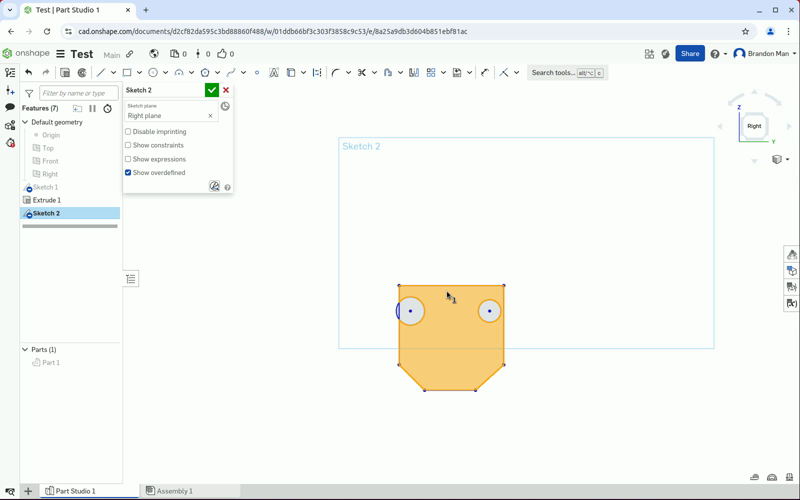
scroll(-6)
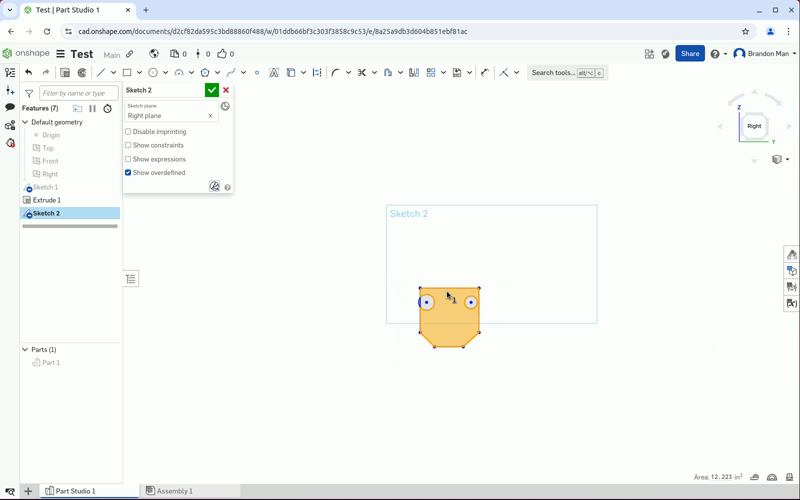
scroll(-6)
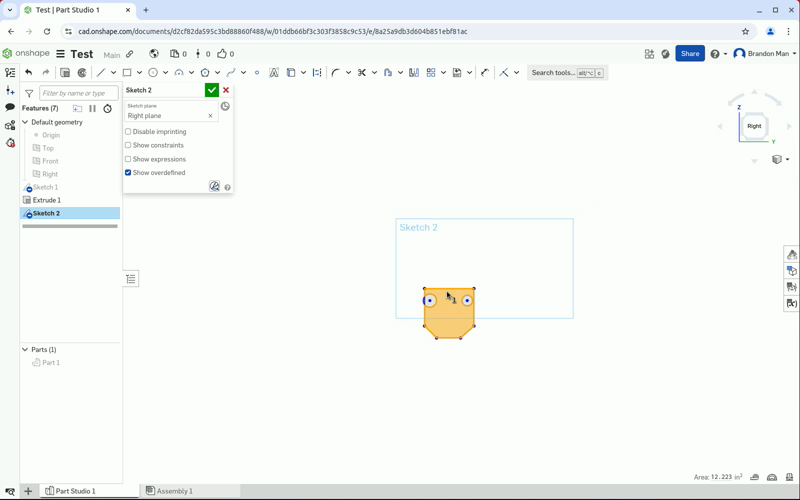
scroll(-6)
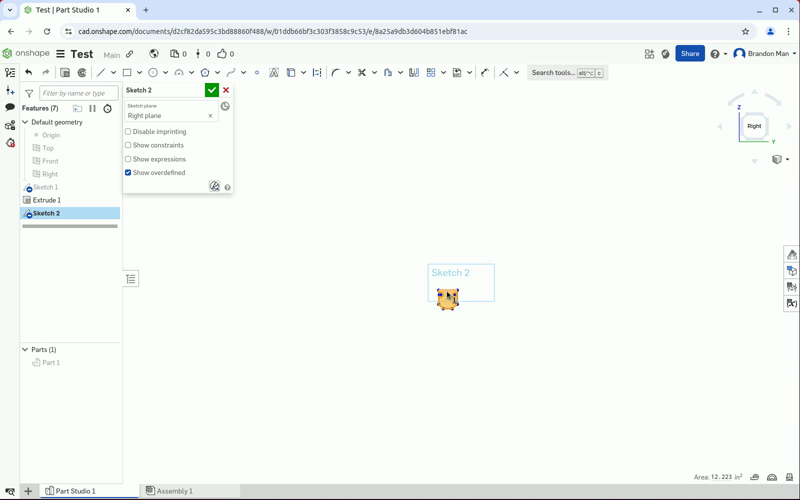
mouse_move(73, 352)
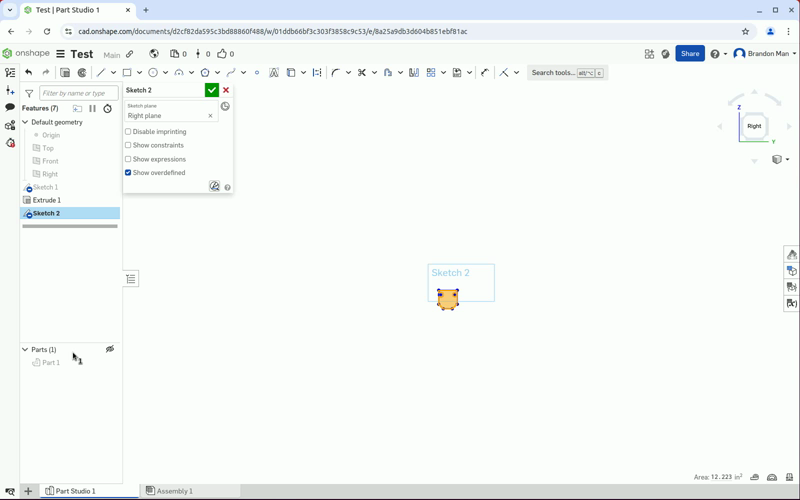
key(shift+y)
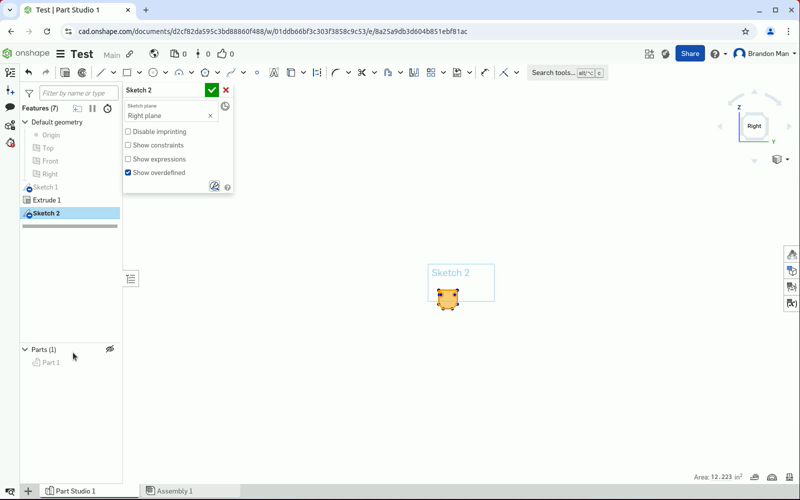
key(shift+e)
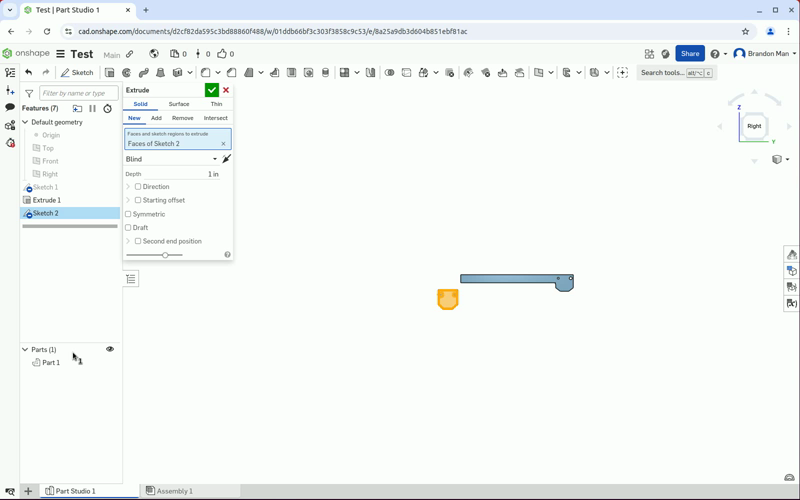
mouse_move(143, 106)
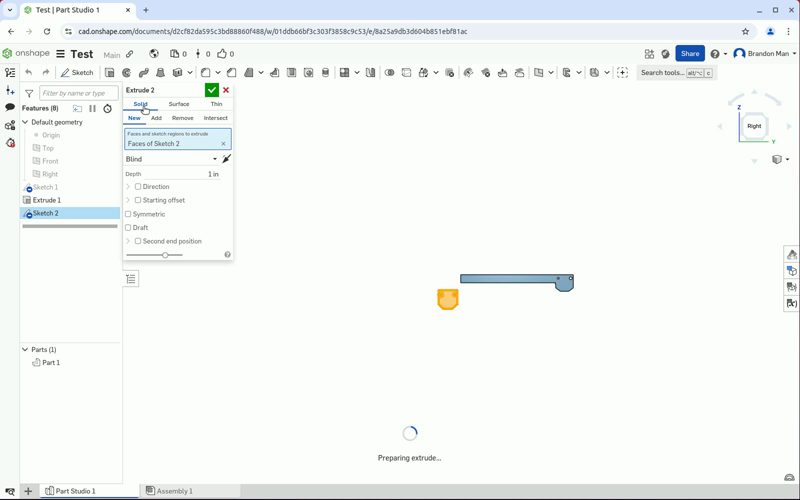
click(143, 106)
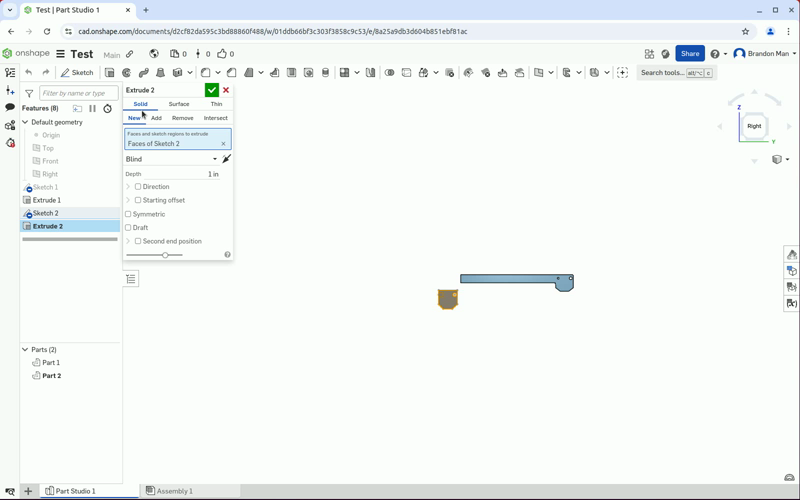
mouse_move(137, 120)
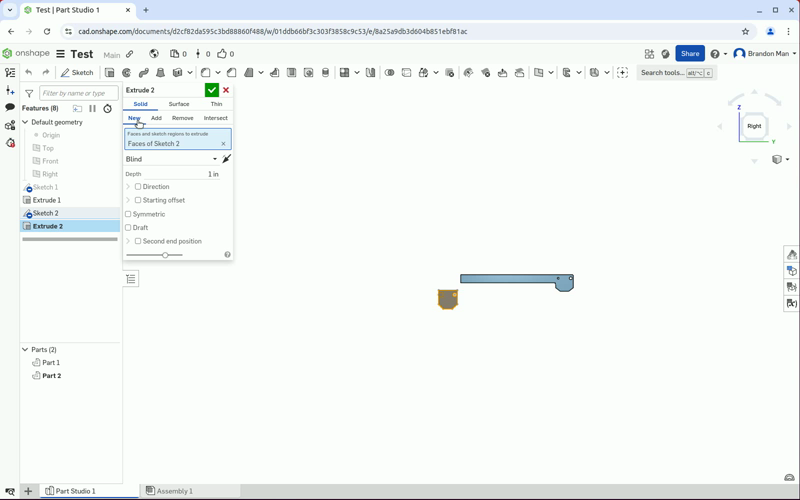
click(137, 120)
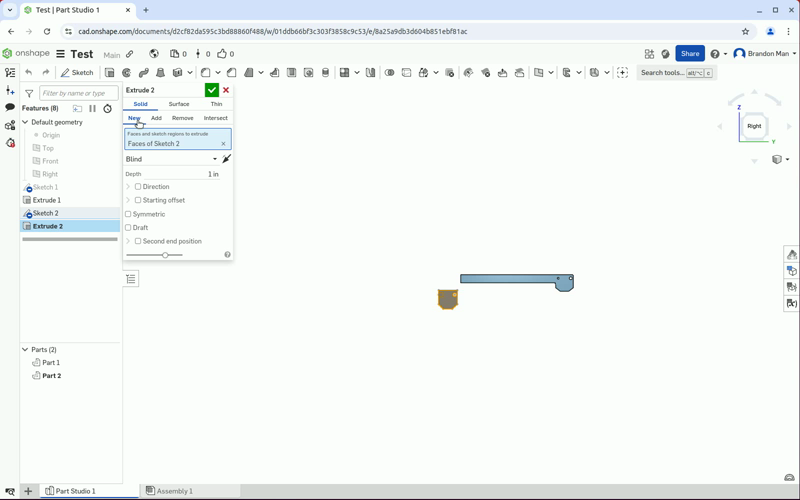
key(tab, 4)
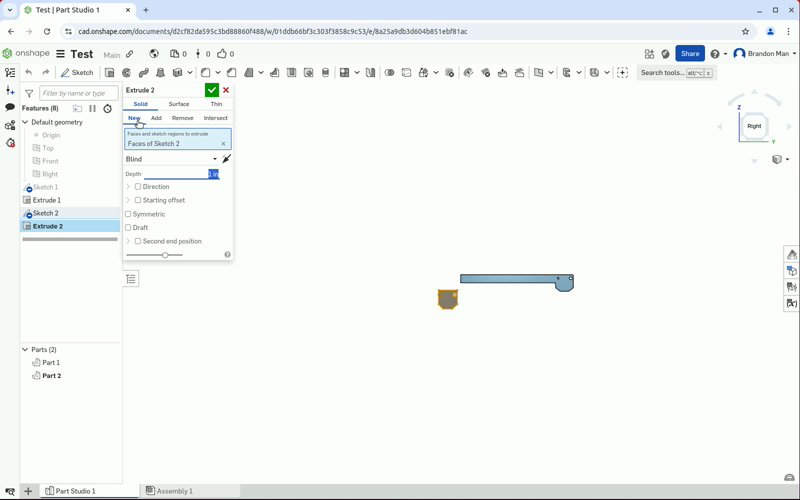
text(0.241)
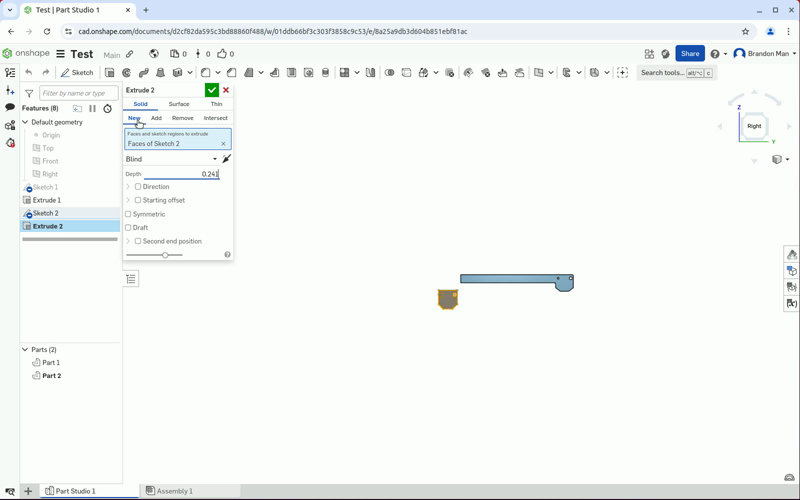
key(enter)
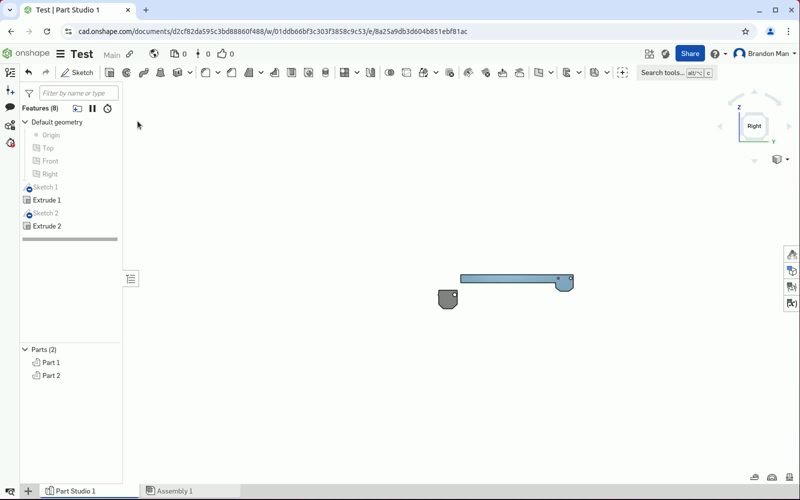
key(shift+h)
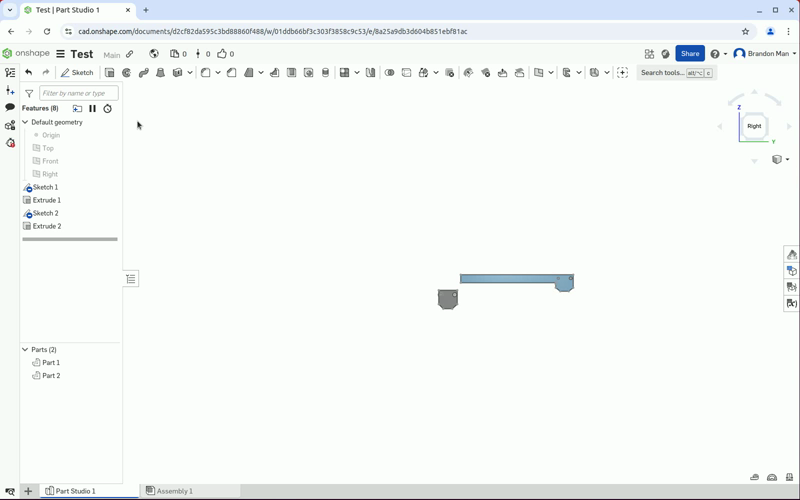
key(shift+h)
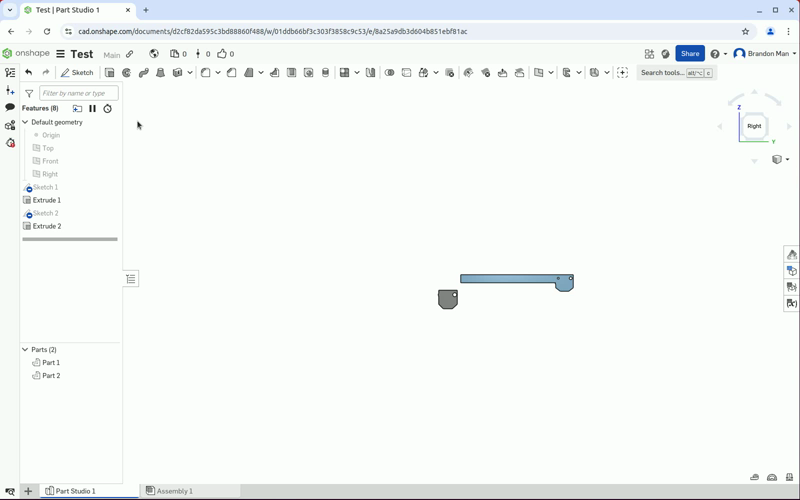
mouse_move(73, 189)
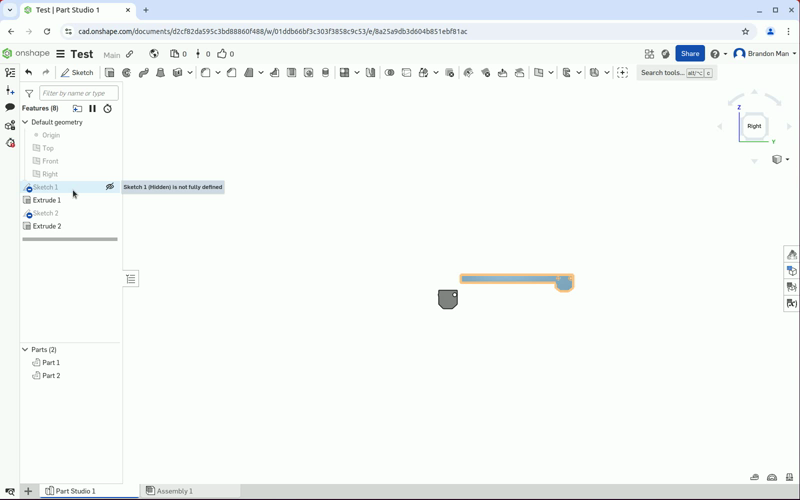
click(73, 189)
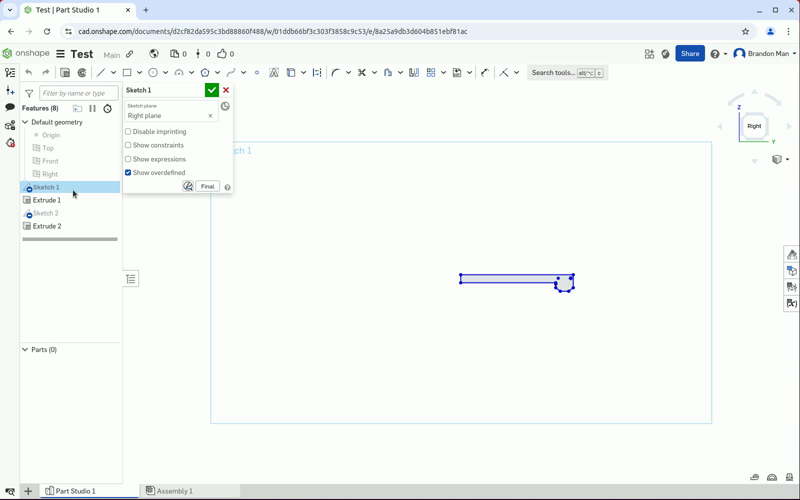
mouse_move(229, 92)
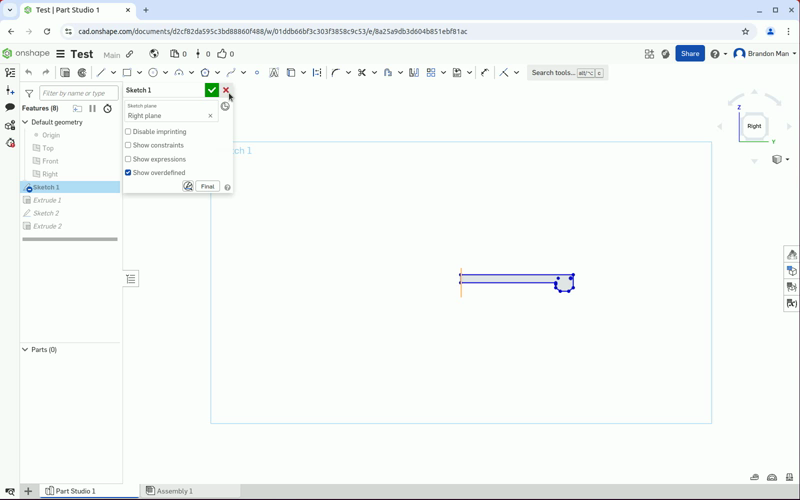
click(229, 92)
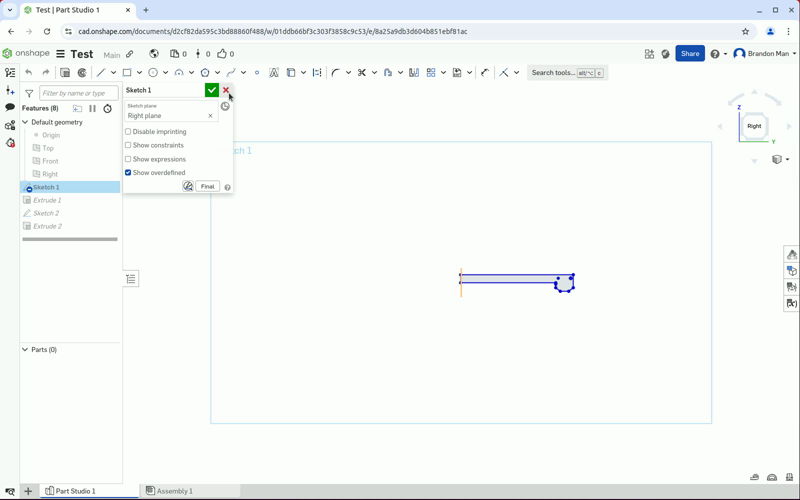
key(shift+s)
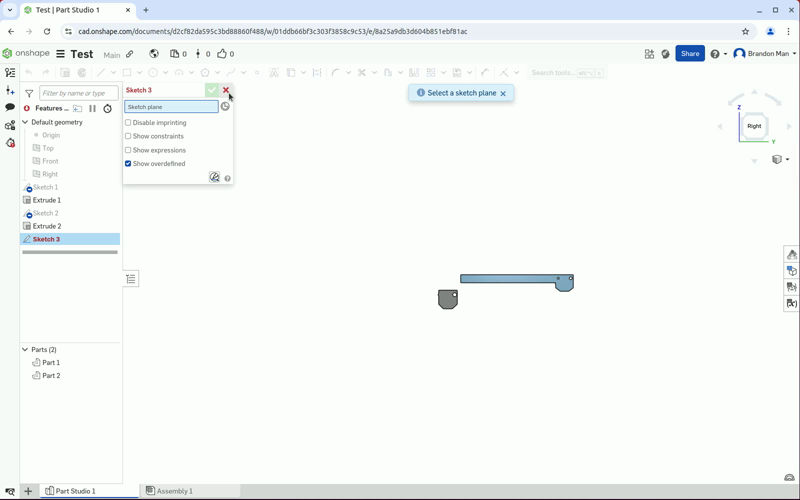
mouse_move(73, 176)
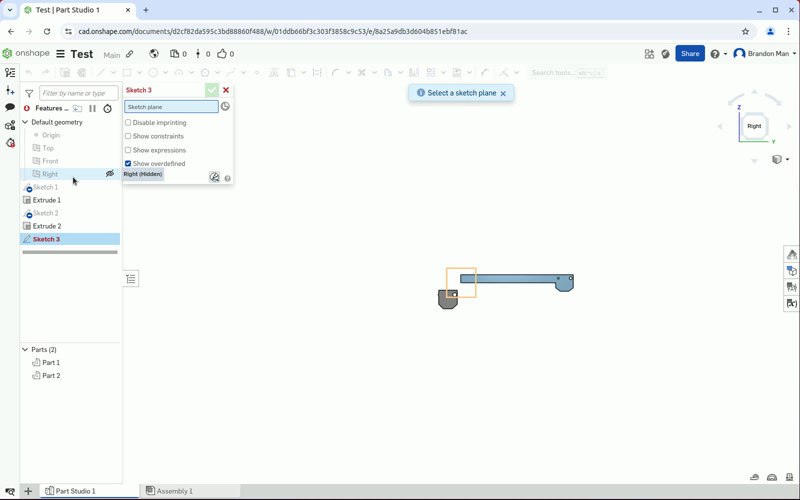
click(73, 176)
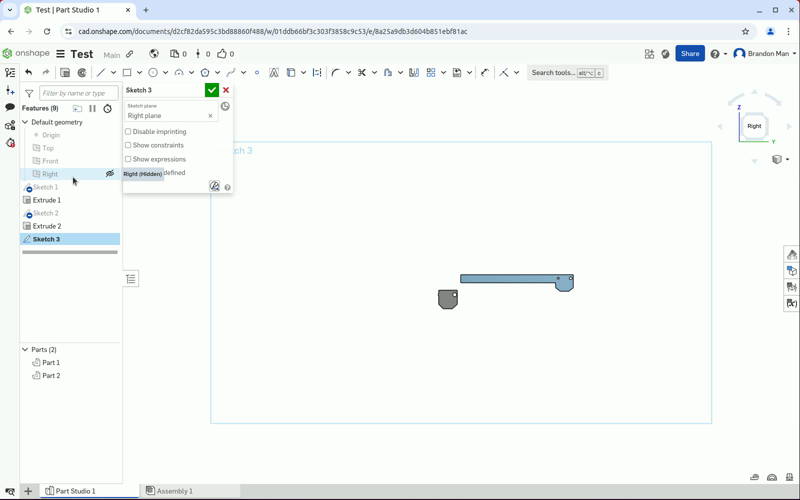
mouse_move(73, 352)
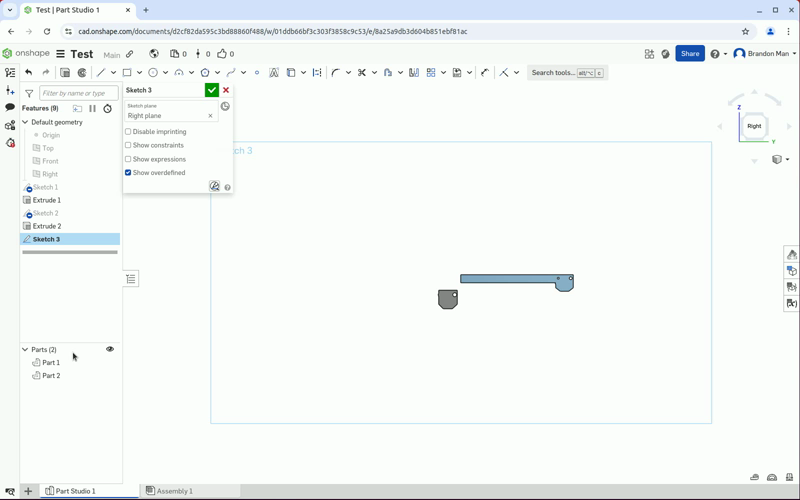
key(y)
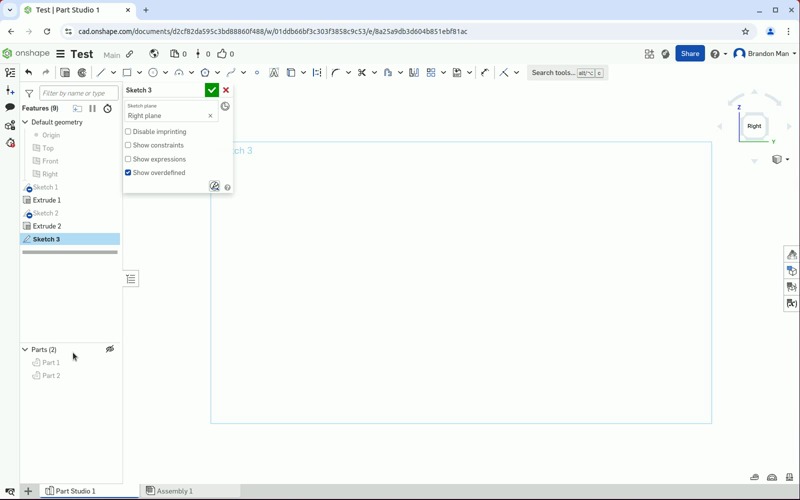
key(c)
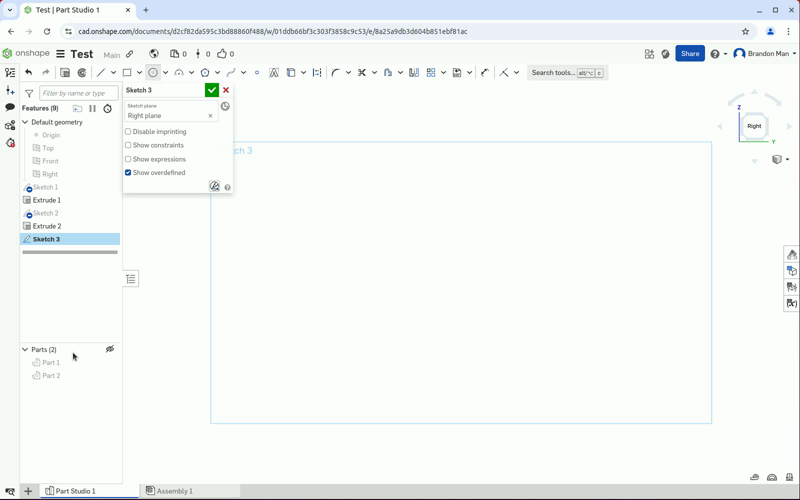
key_down(shift)
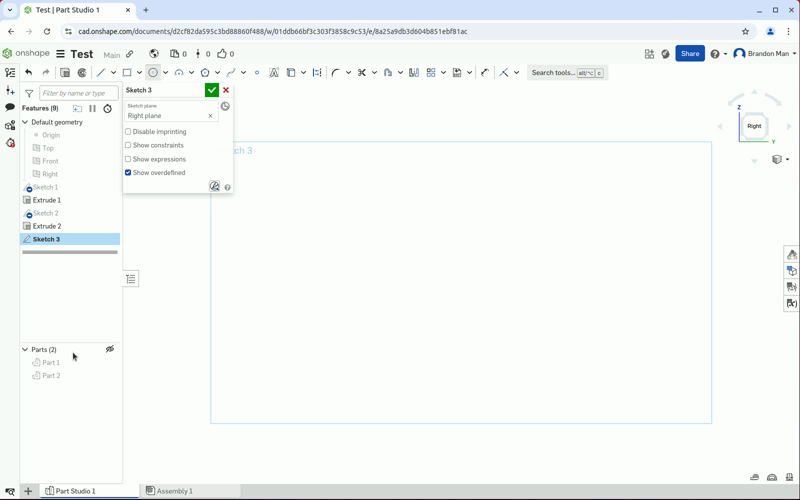
mouse_move(461, 298)
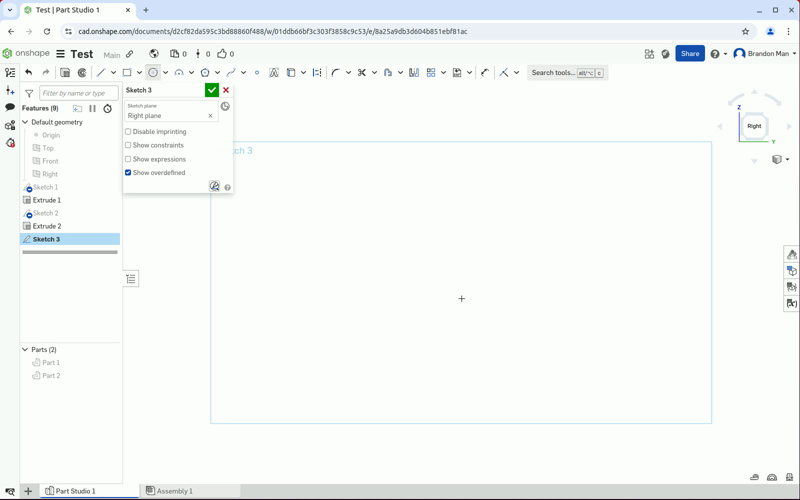
click(461, 298)
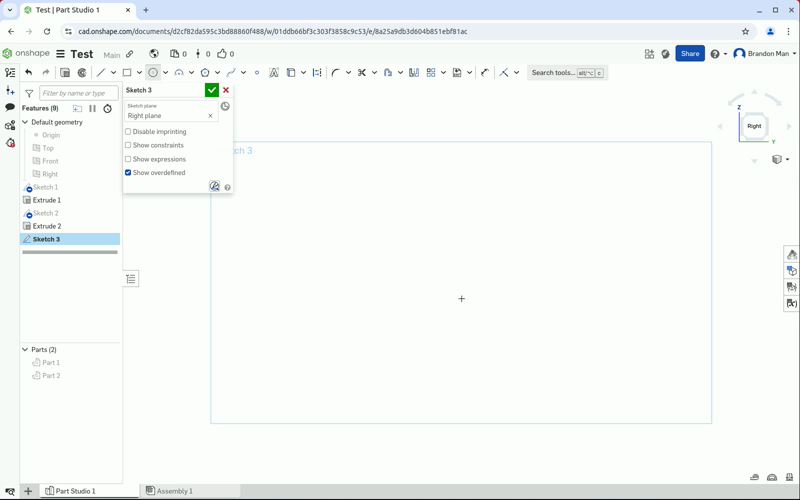
key_up(shift)
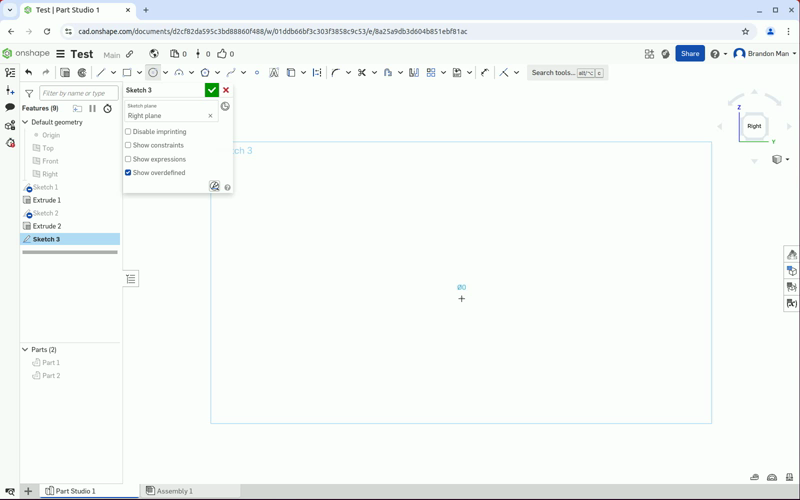
mouse_move(464, 298)
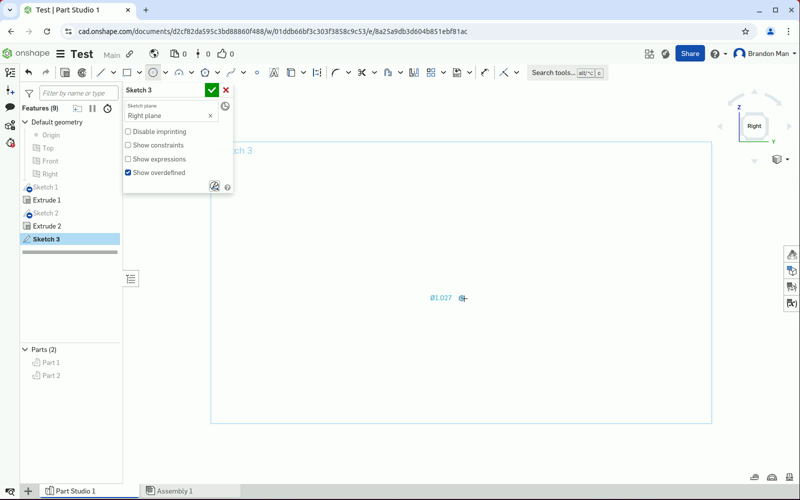
scroll(6)
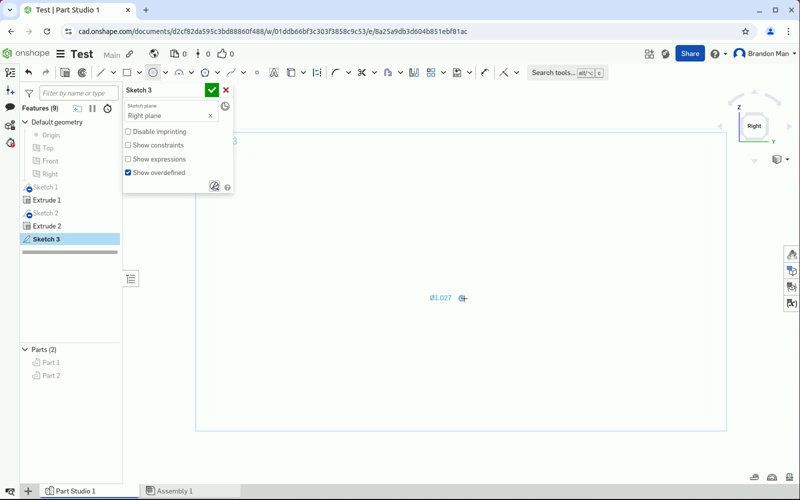
scroll(6)
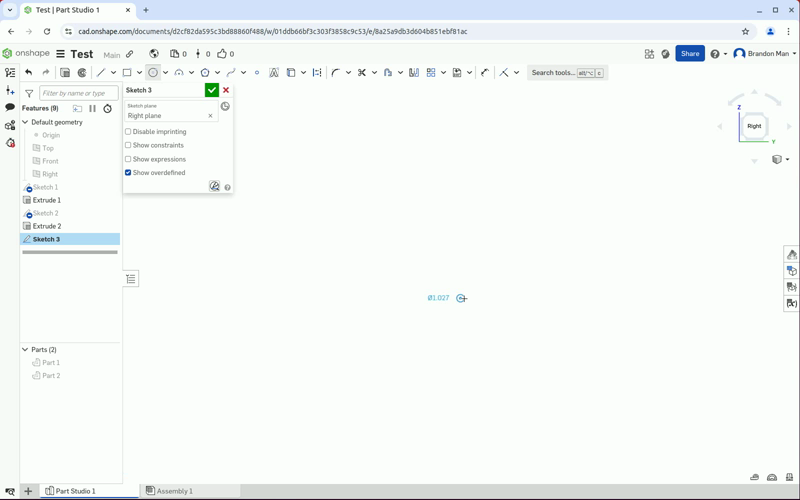
scroll(6)
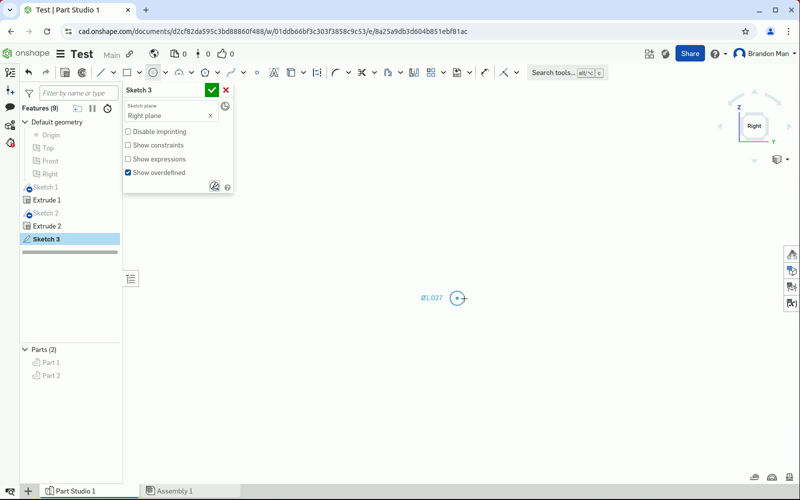
scroll(6)
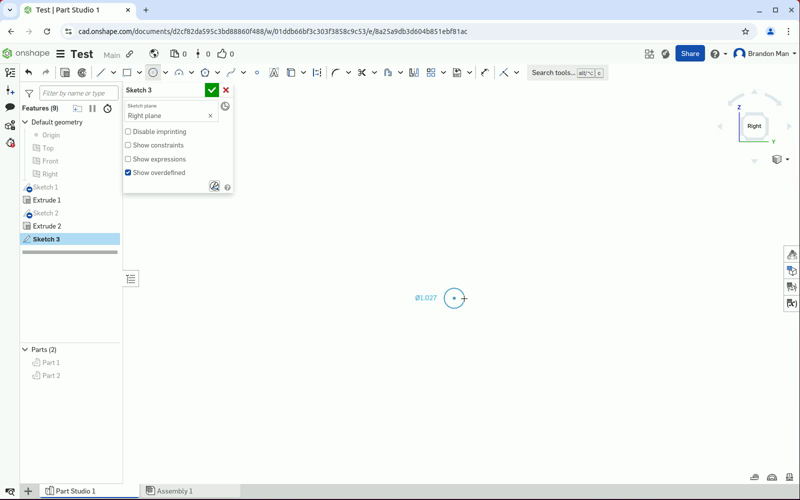
scroll(6)
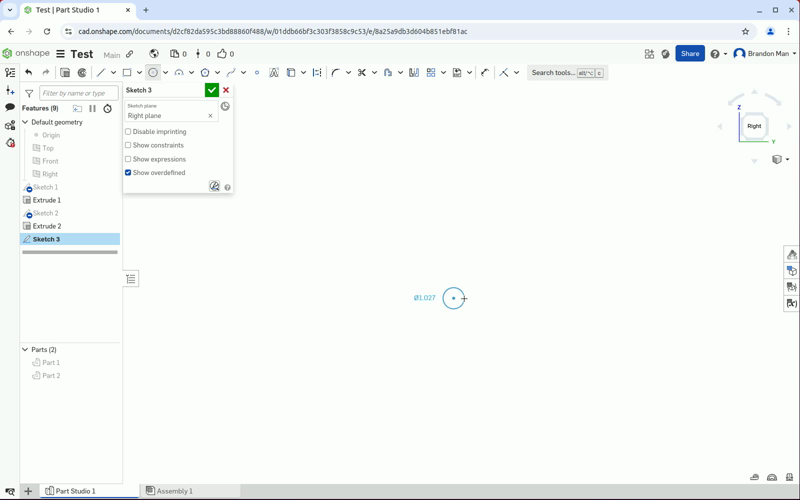
scroll(6)
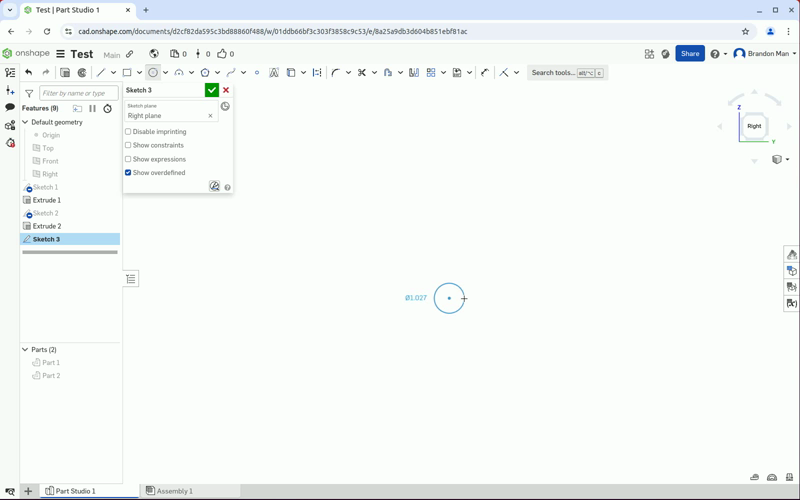
scroll(6)
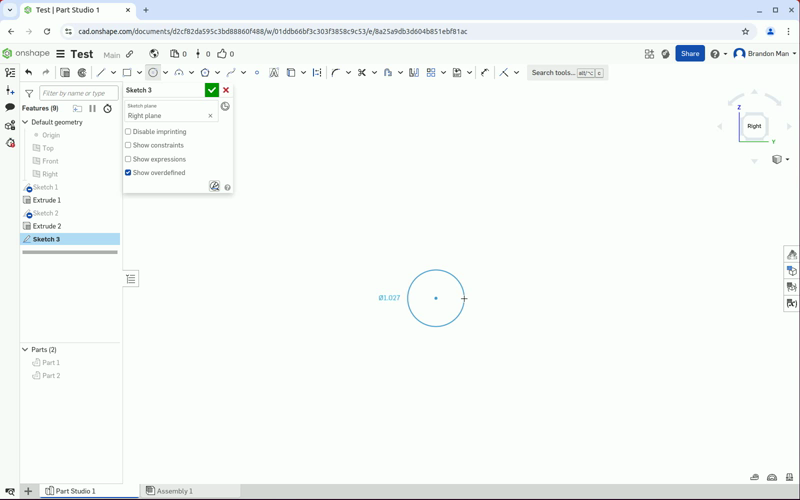
click(464, 298)
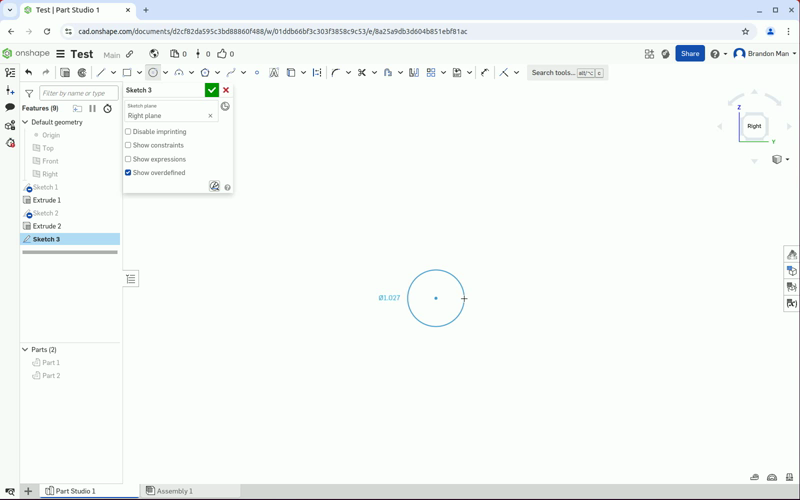
scroll(-6)
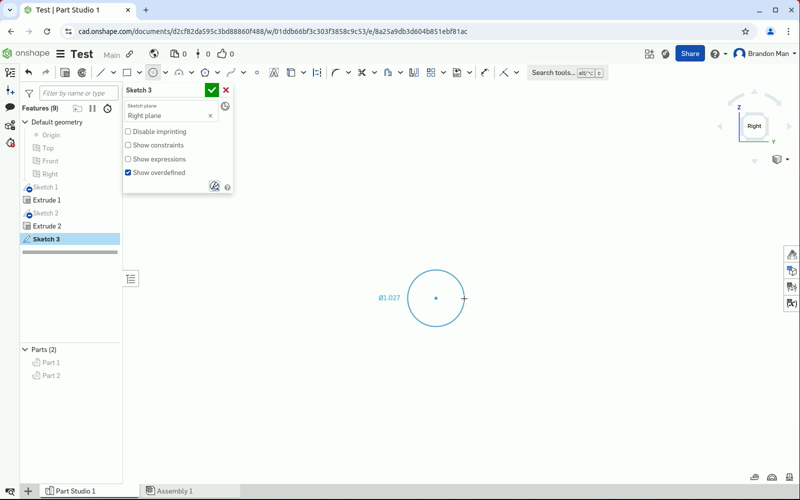
scroll(-6)
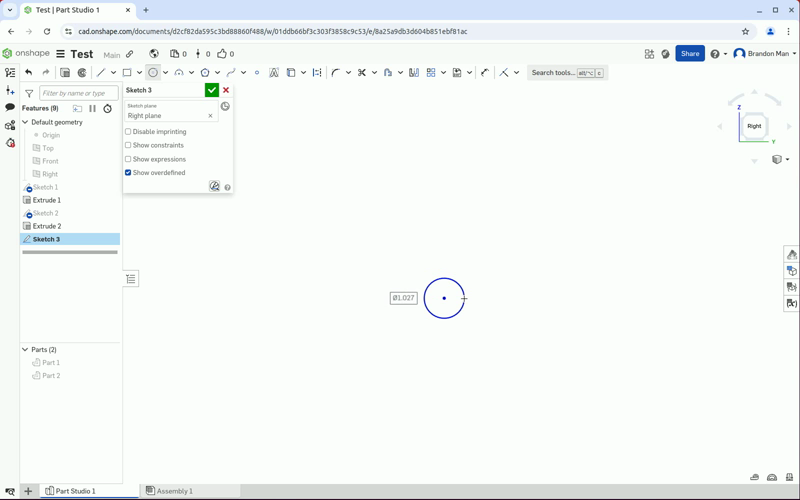
scroll(-6)
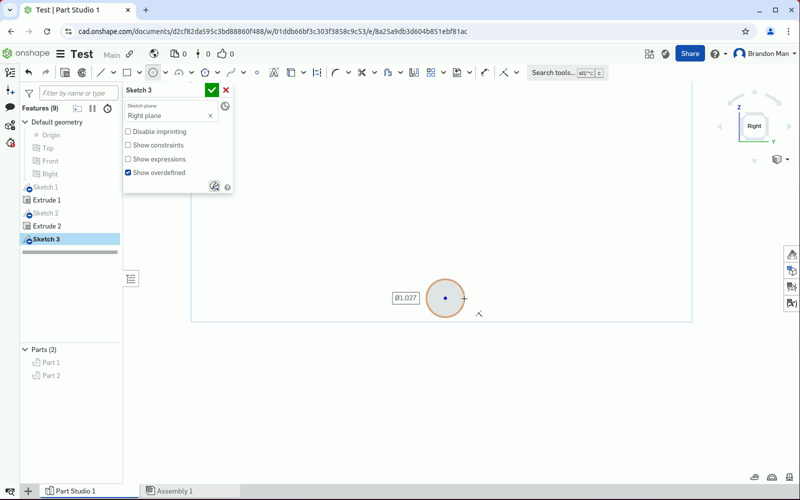
scroll(-6)
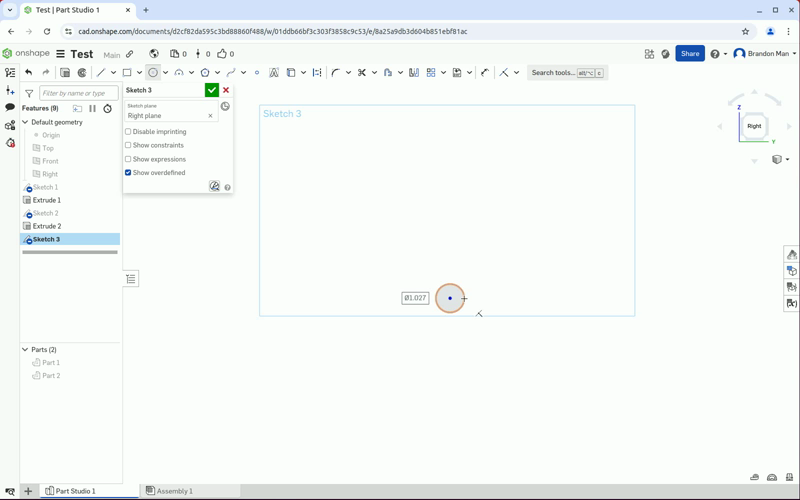
scroll(-6)
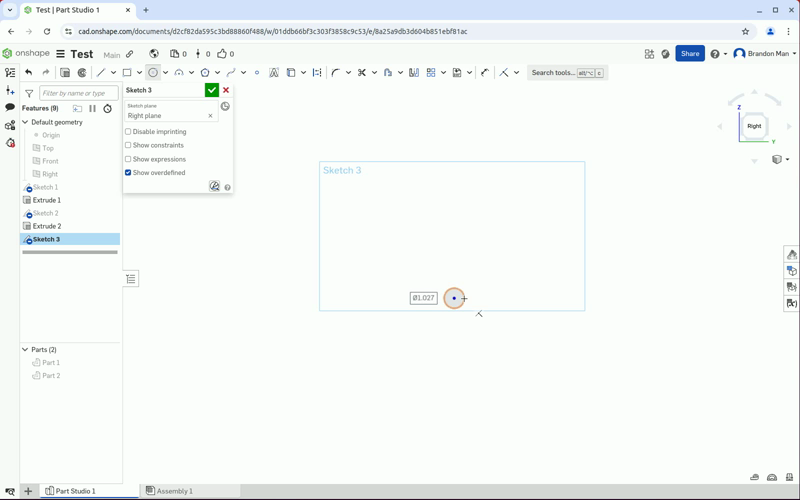
scroll(-6)
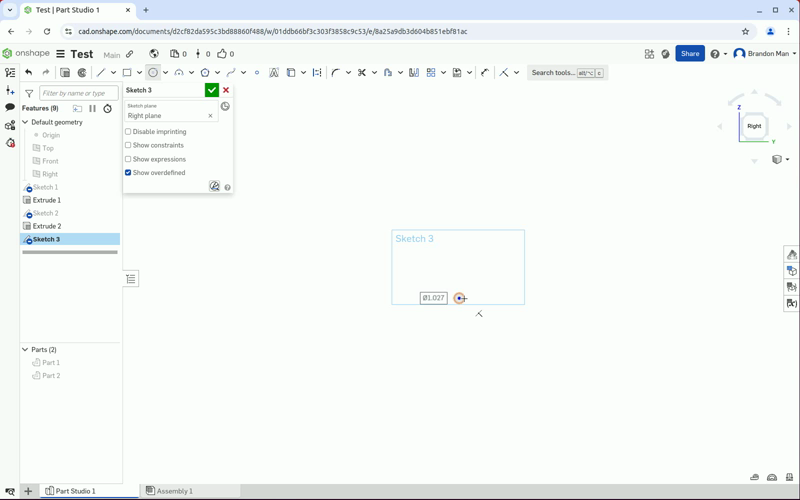
scroll(-6)
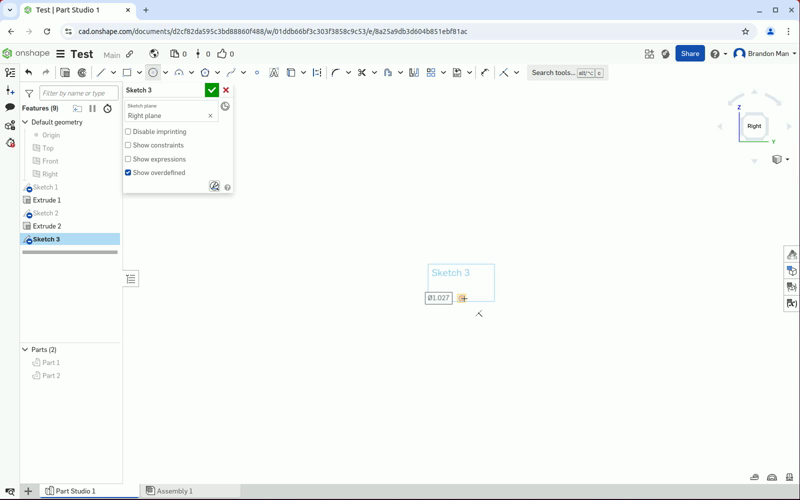
key(esc)
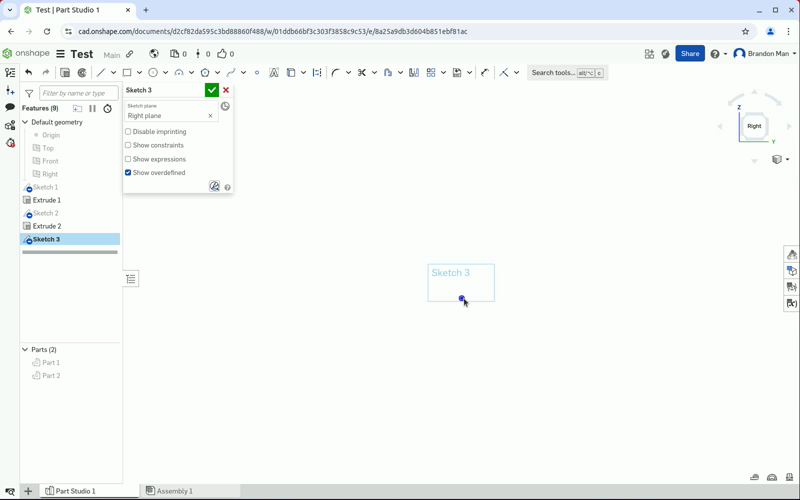
mouse_move(460, 297)
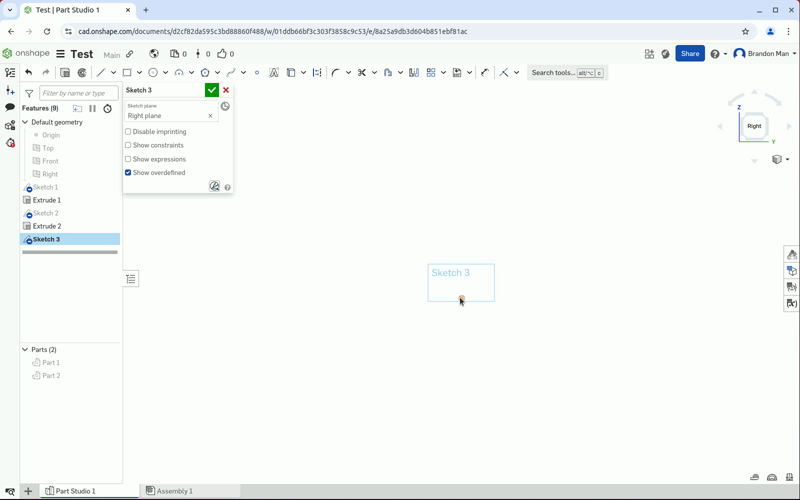
scroll(6)
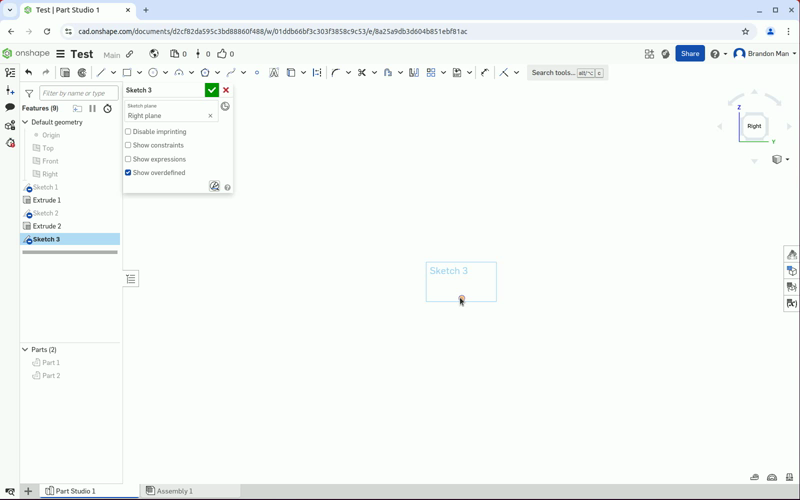
scroll(6)
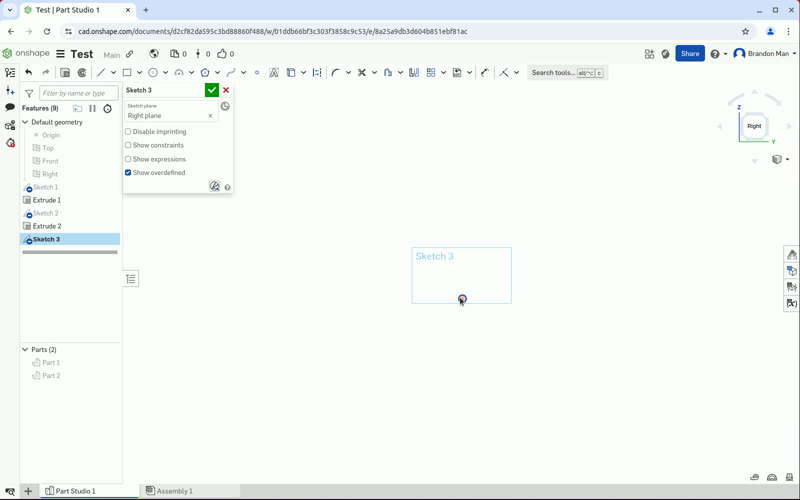
scroll(6)
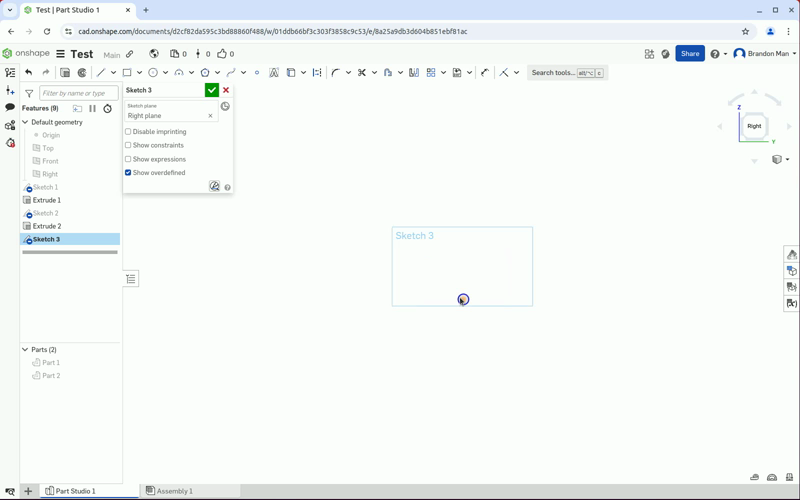
scroll(6)
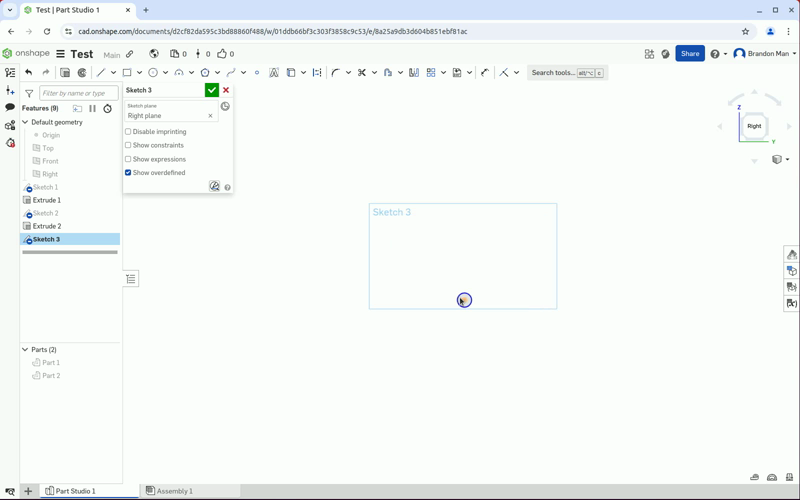
scroll(6)
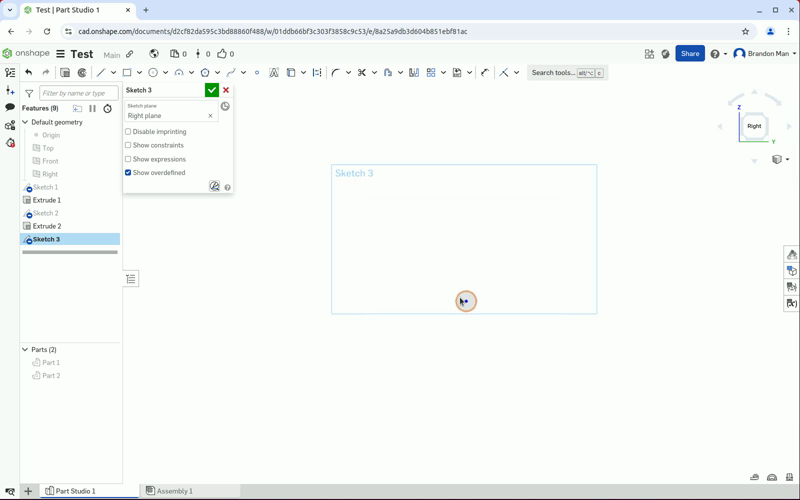
scroll(6)
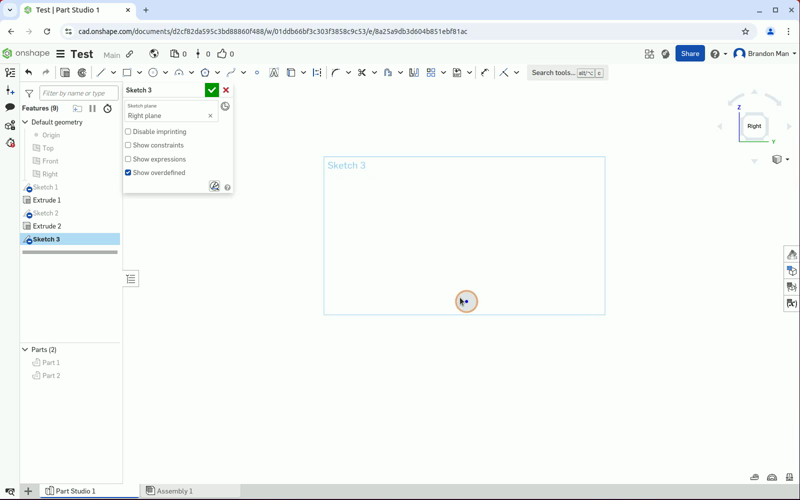
scroll(6)
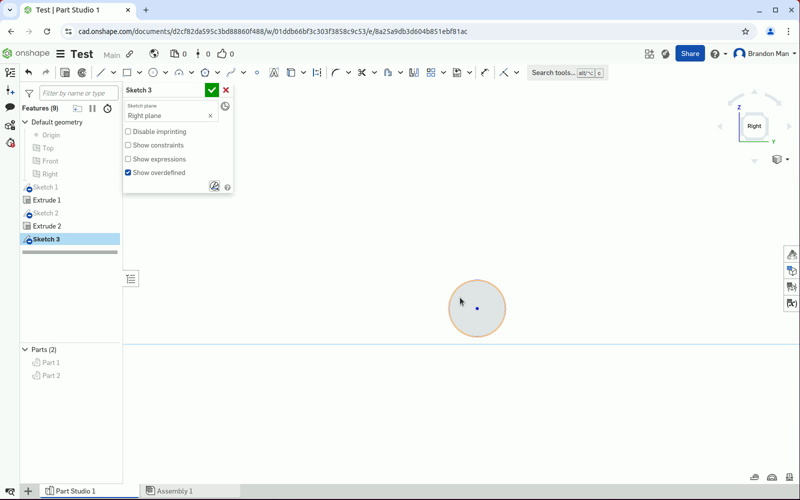
click(460, 297)
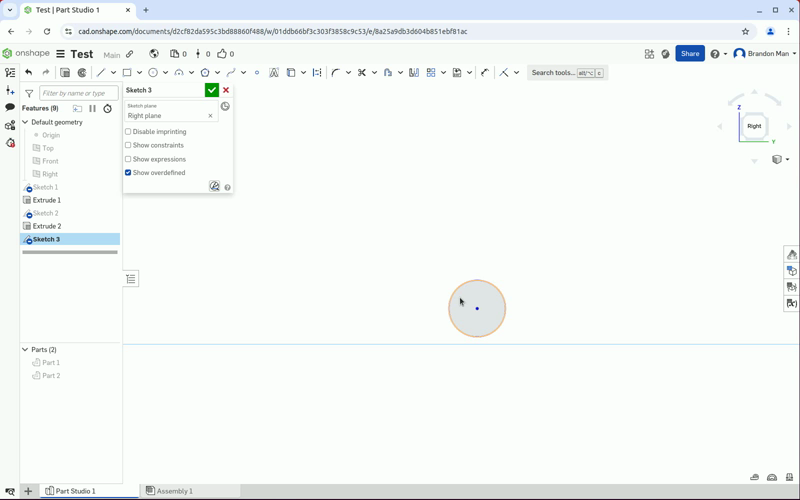
scroll(-6)
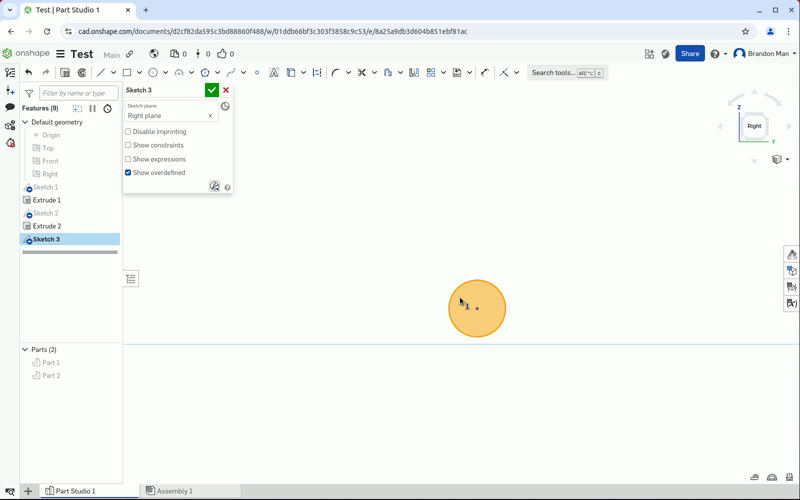
scroll(-6)
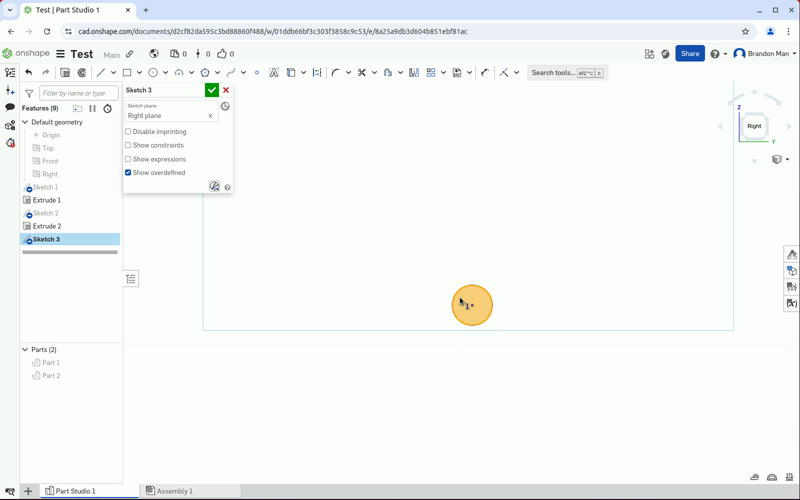
scroll(-6)
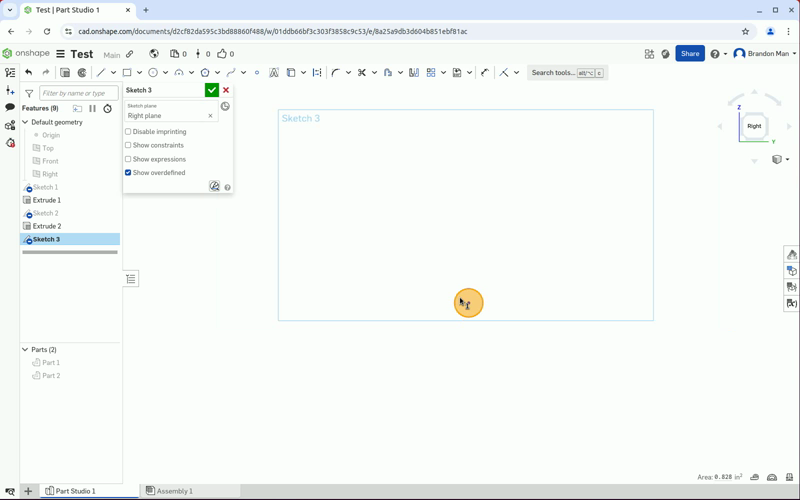
scroll(-6)
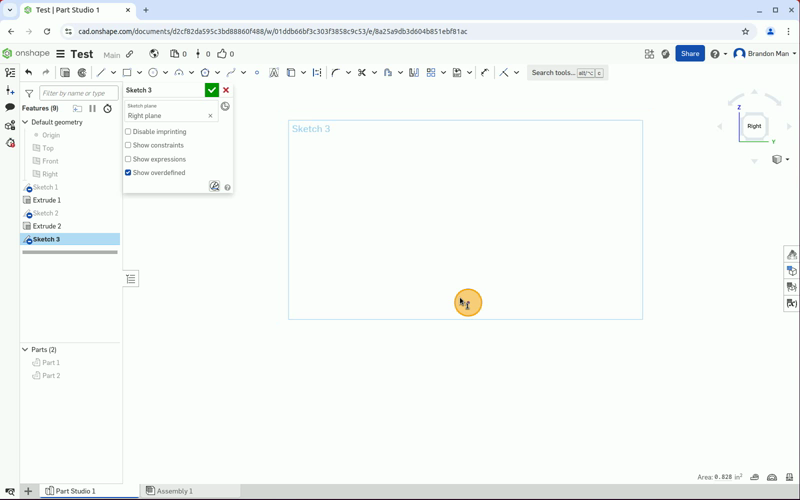
scroll(-6)
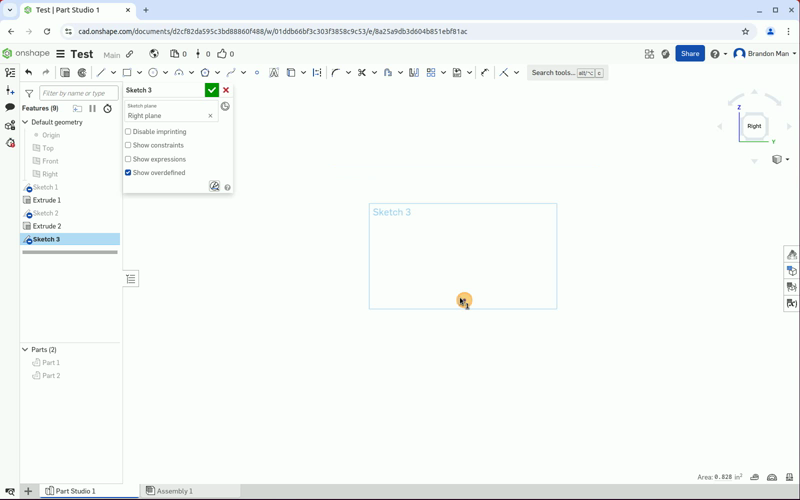
scroll(-6)
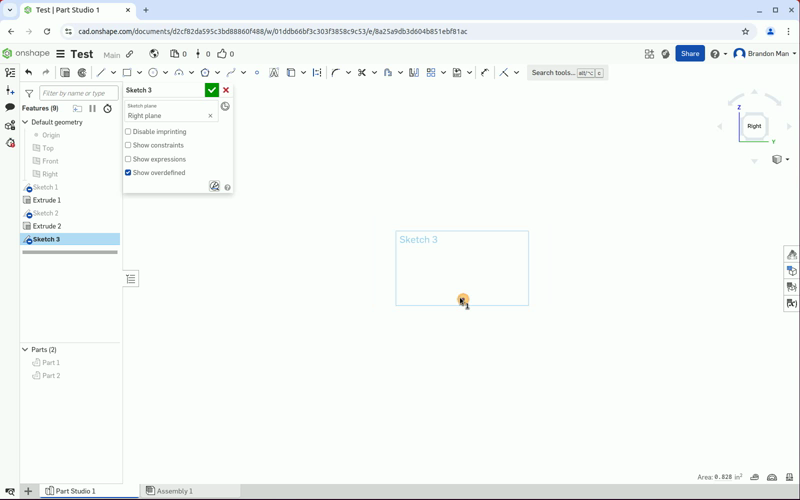
scroll(-6)
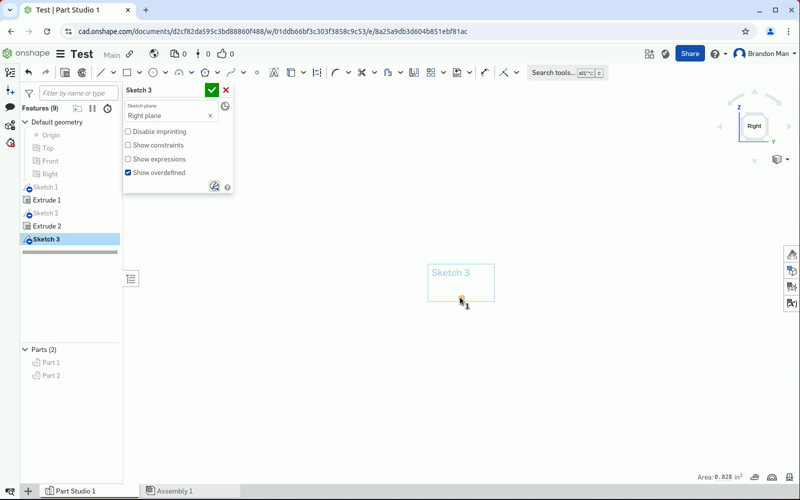
mouse_move(73, 352)
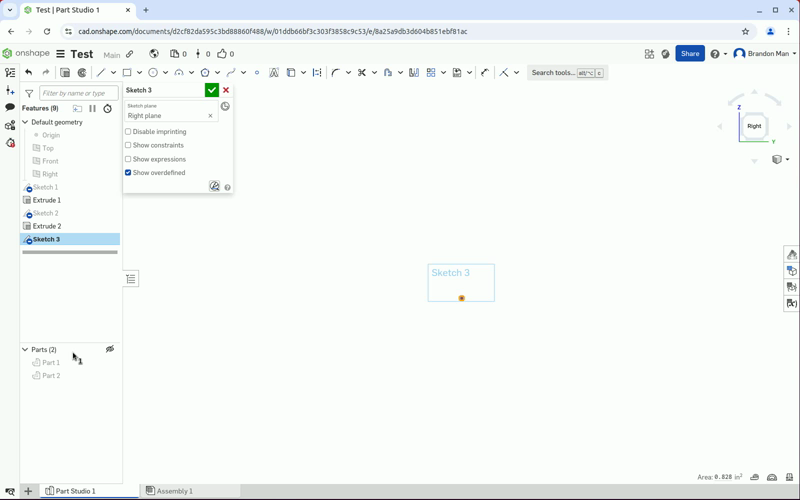
key(shift+y)
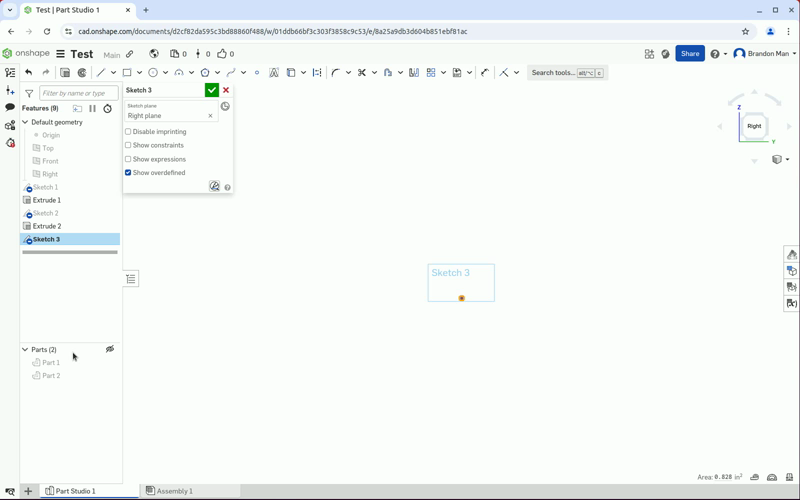
key(shift+e)
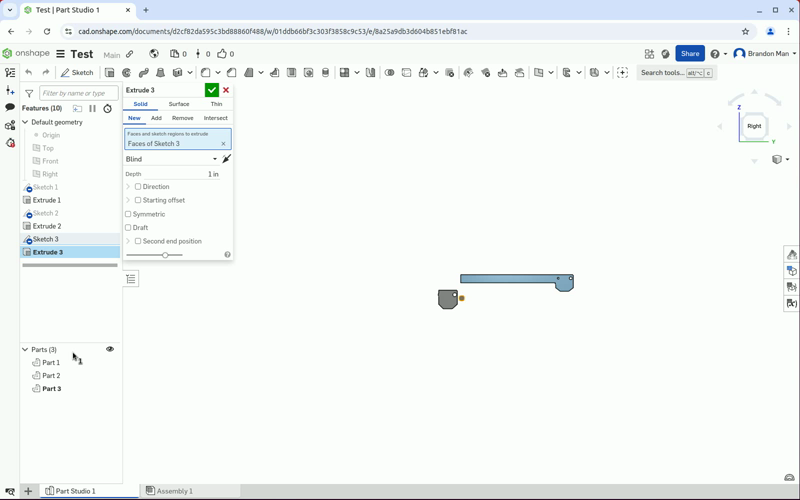
mouse_move(143, 106)
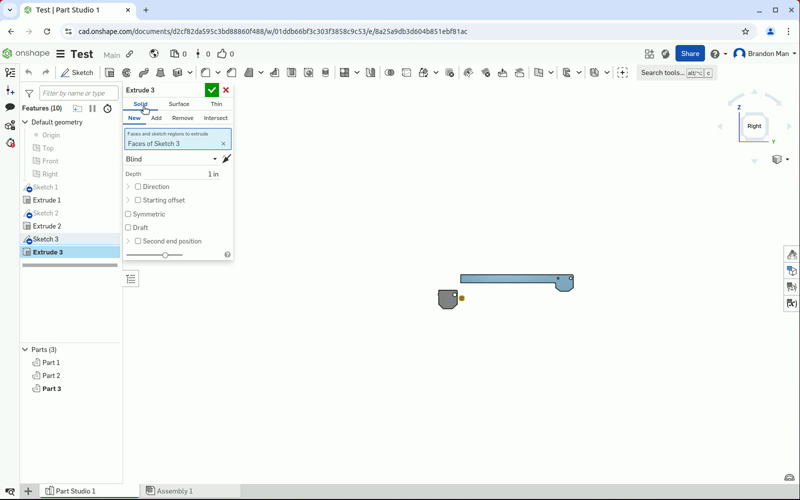
click(143, 106)
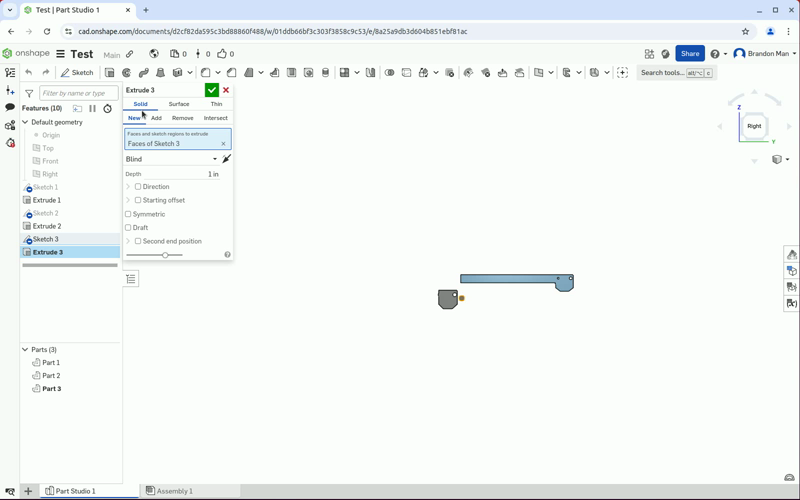
mouse_move(137, 120)
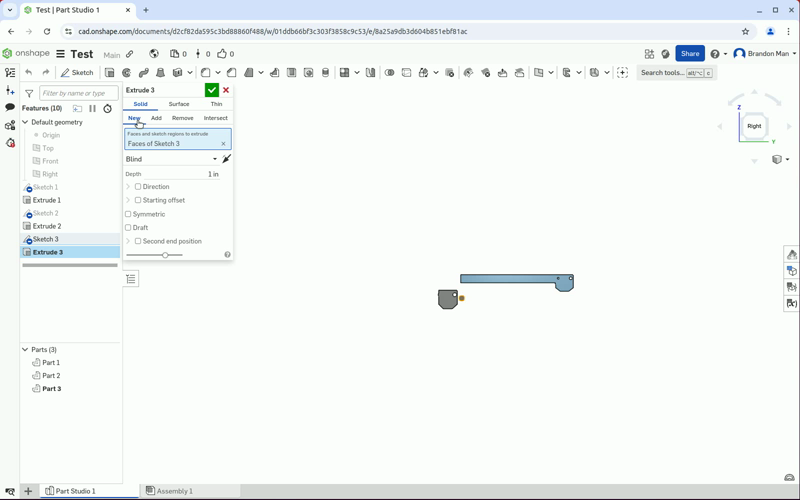
click(137, 120)
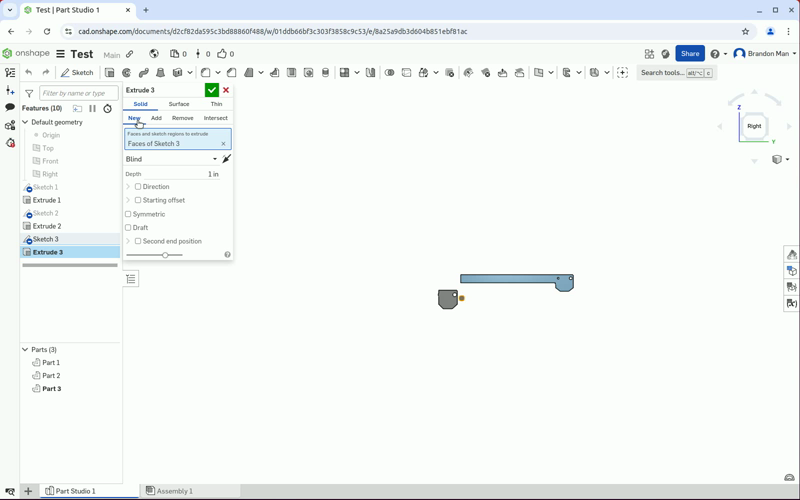
key(tab, 4)
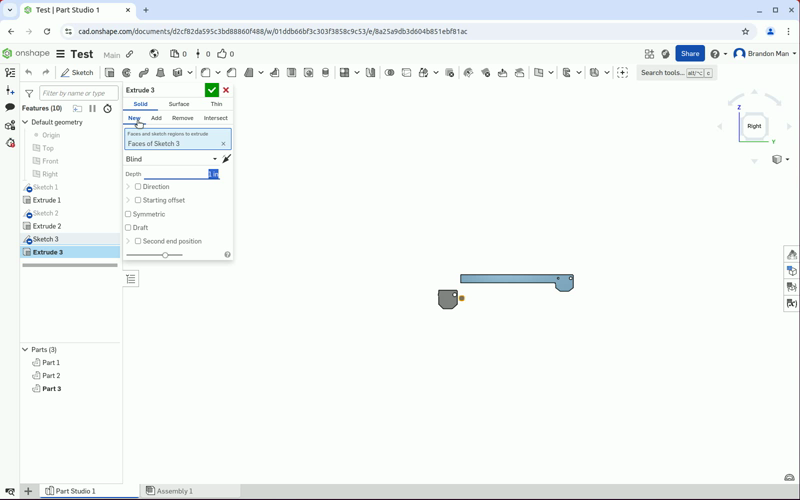
text(1.685)
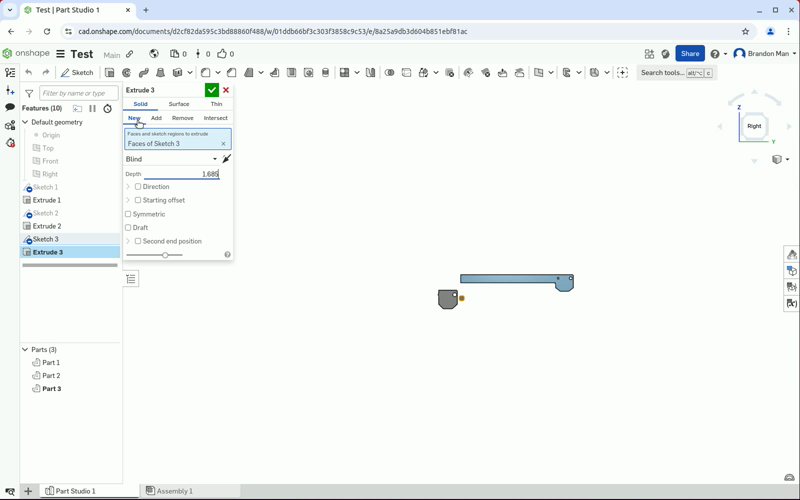
key(enter)
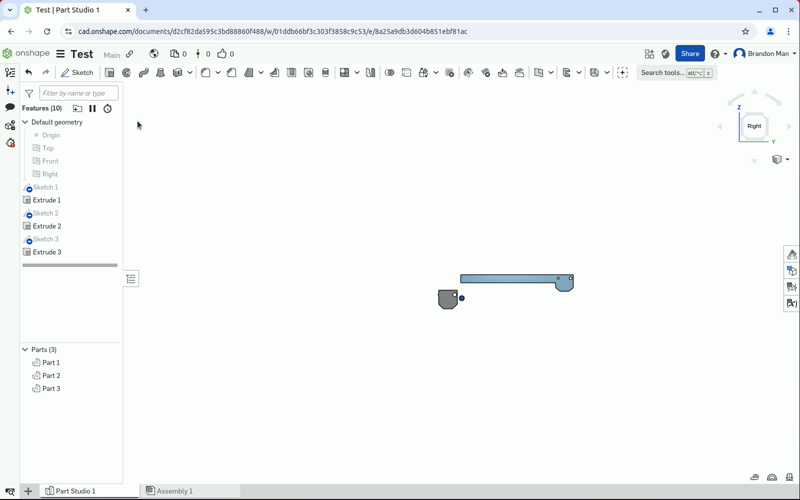
key(shift+h)
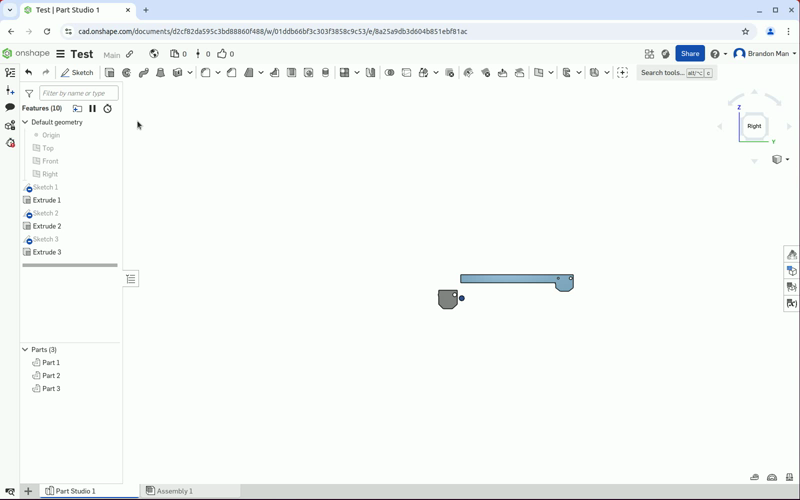
key(shift+h)
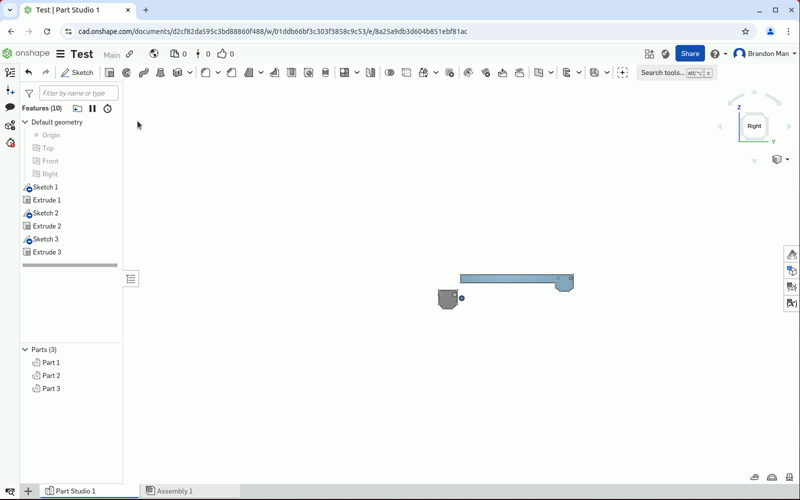
key(shift+7)
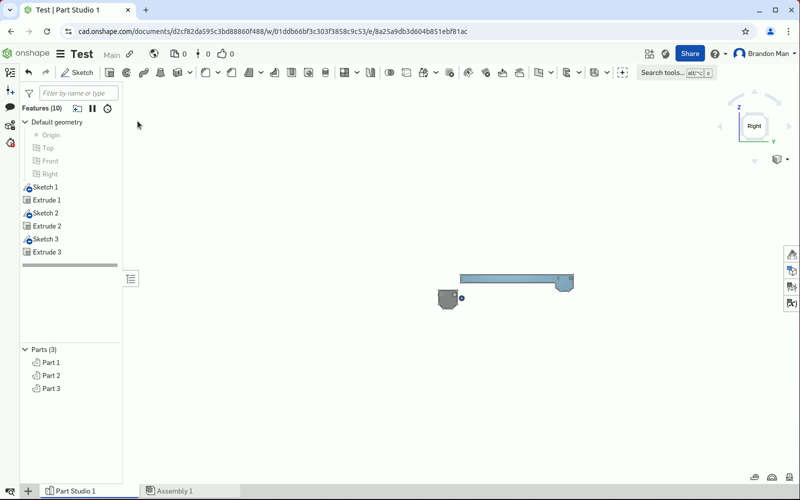
key(right, 2)
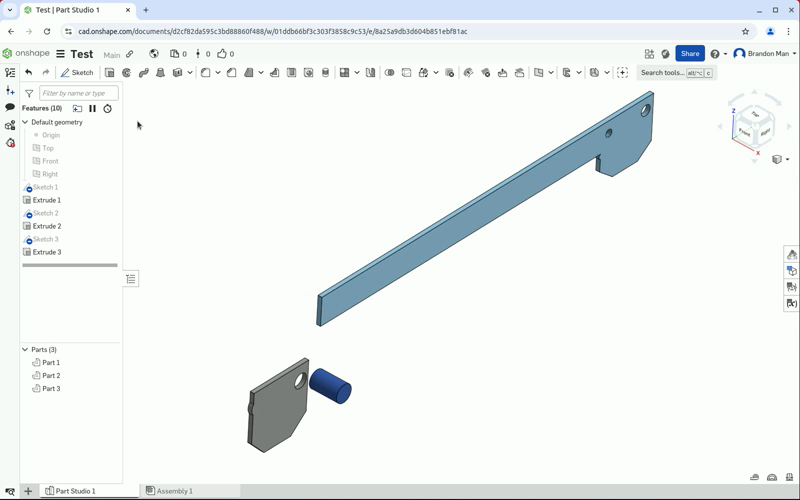
key(down, 2)
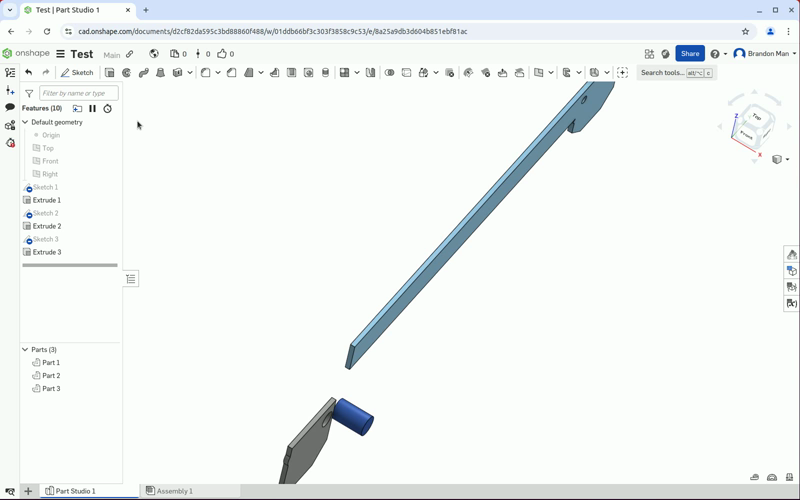
key(up, 2)
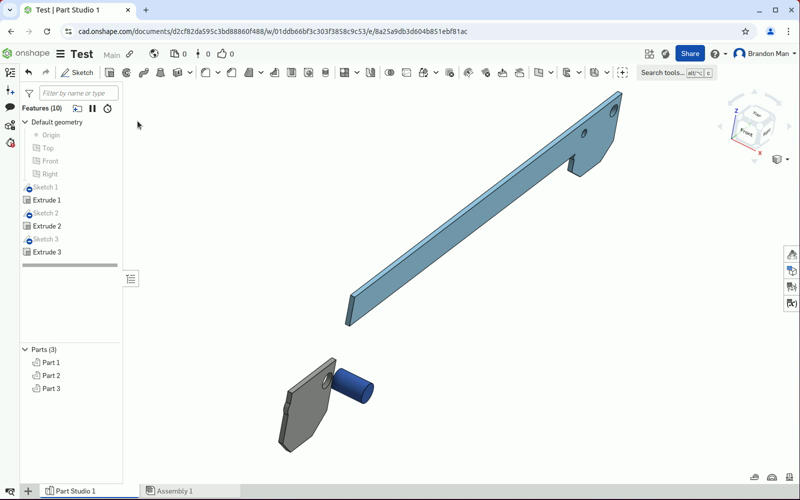
key(left, 2)
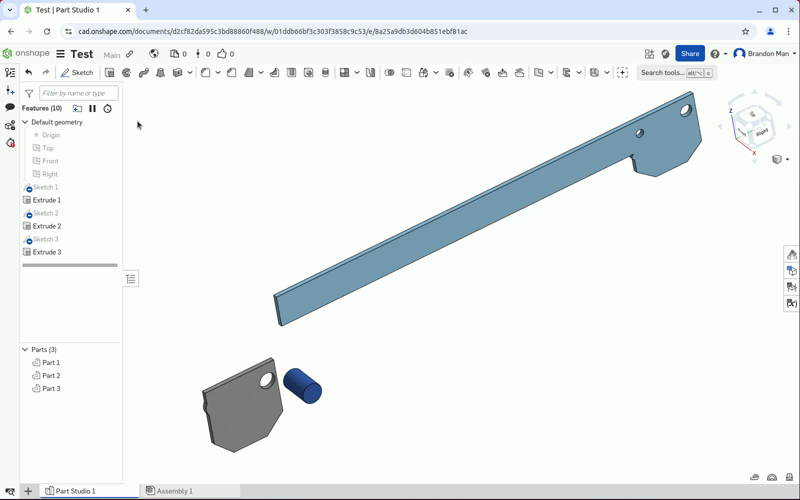
mouse_move(73, 189)
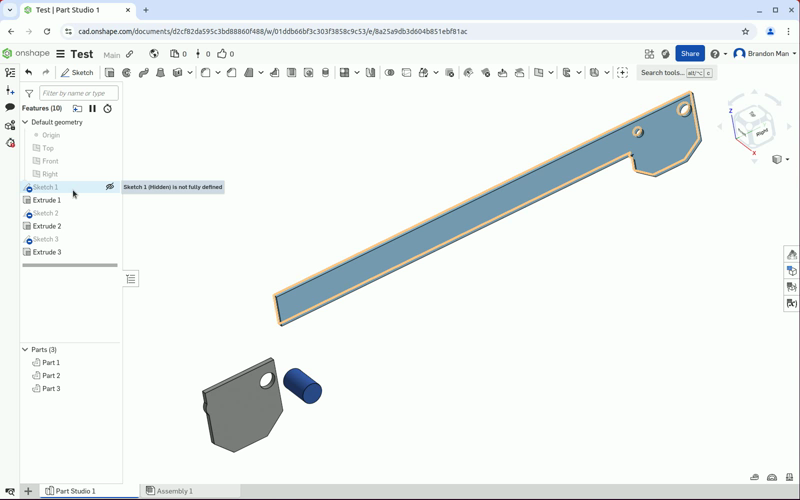
click(73, 189)